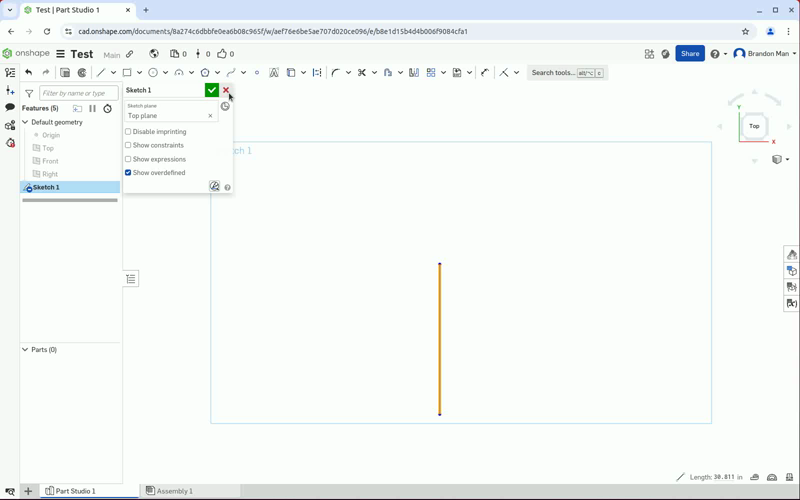
key(shift+h)
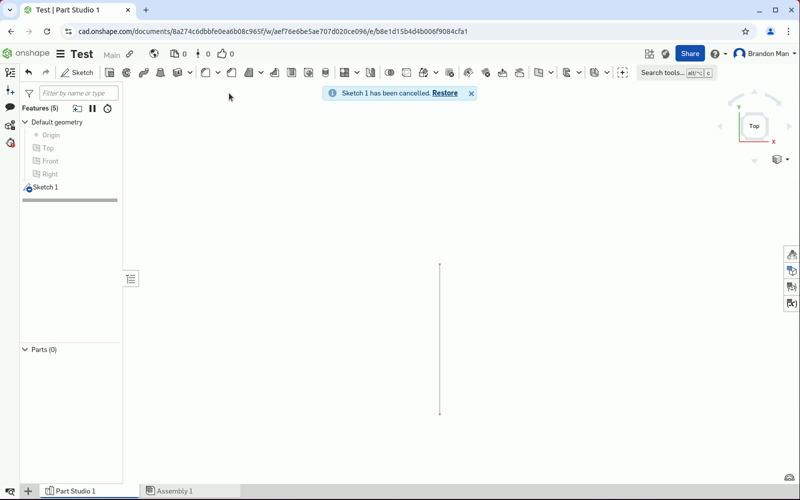
mouse_move(73, 352)
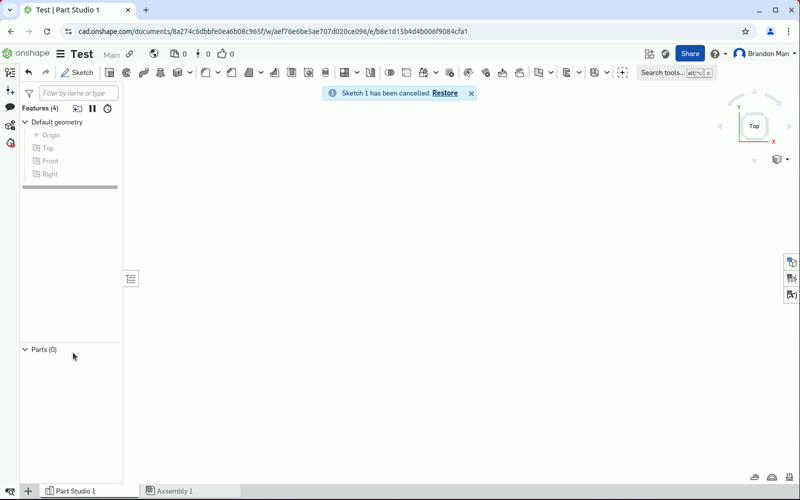
key(y)
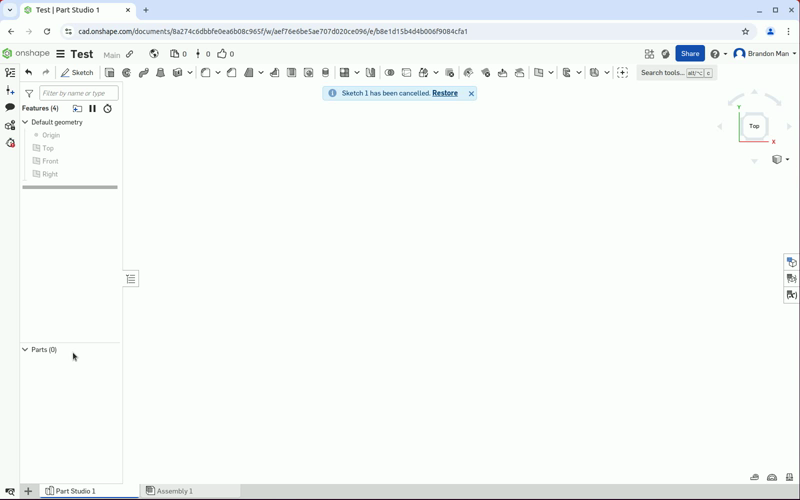
key(shift+p)
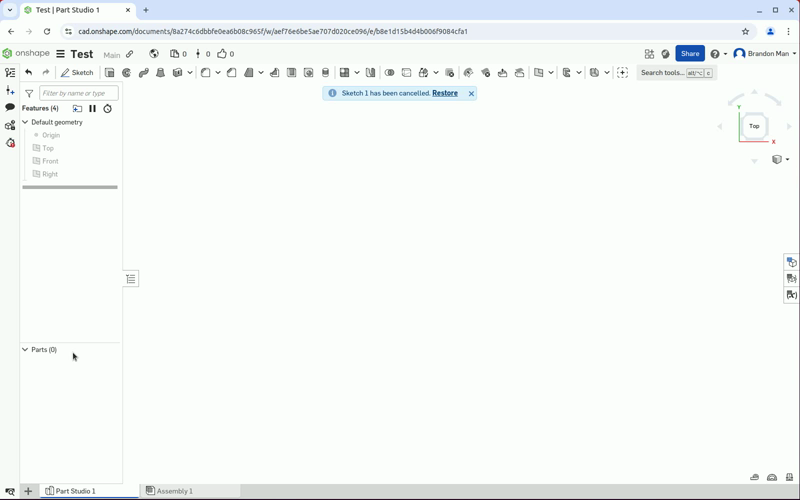
key(space)
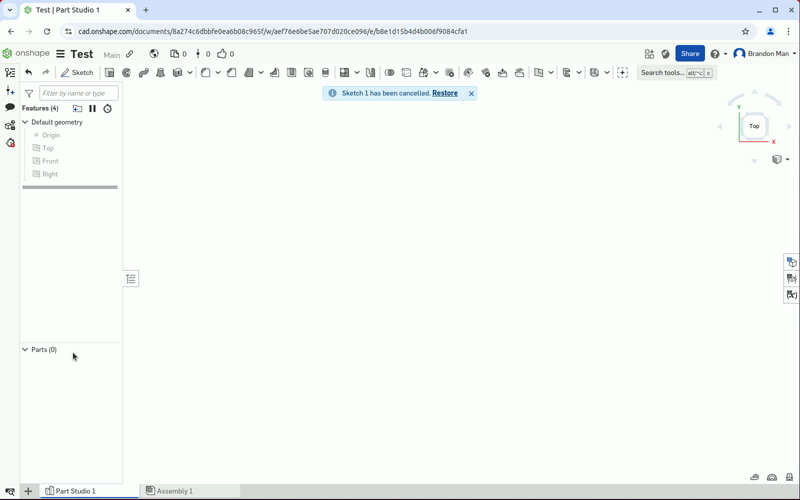
key_down(shift)
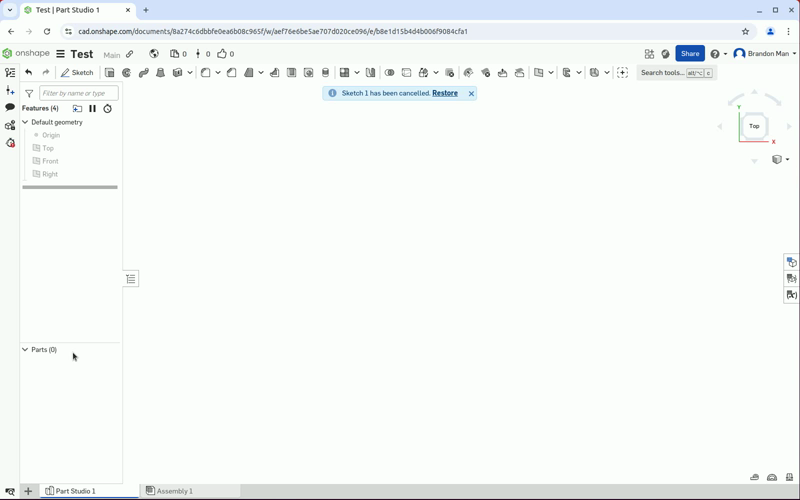
key(up)
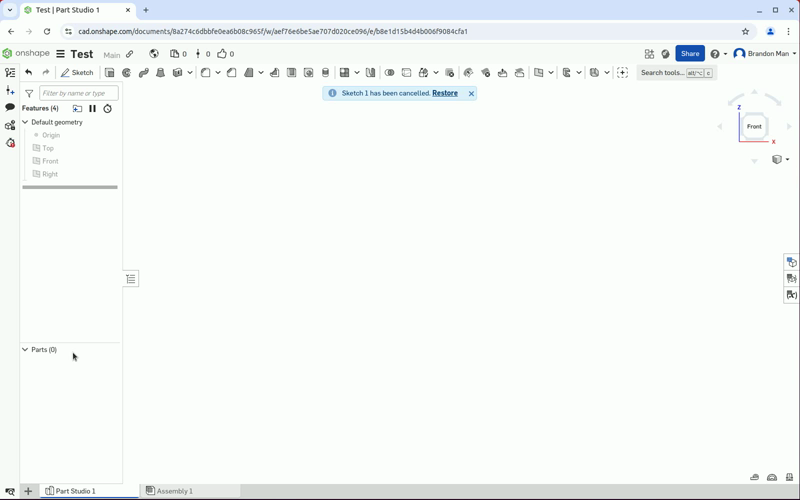
key_up(shift)
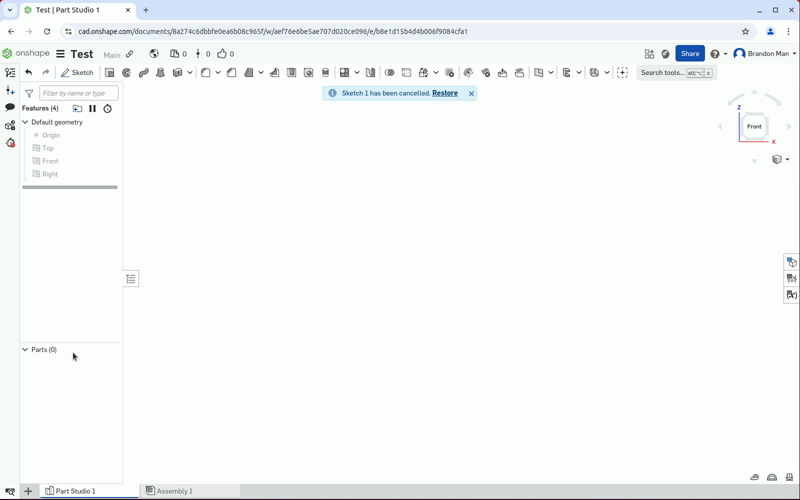
mouse_move(73, 352)
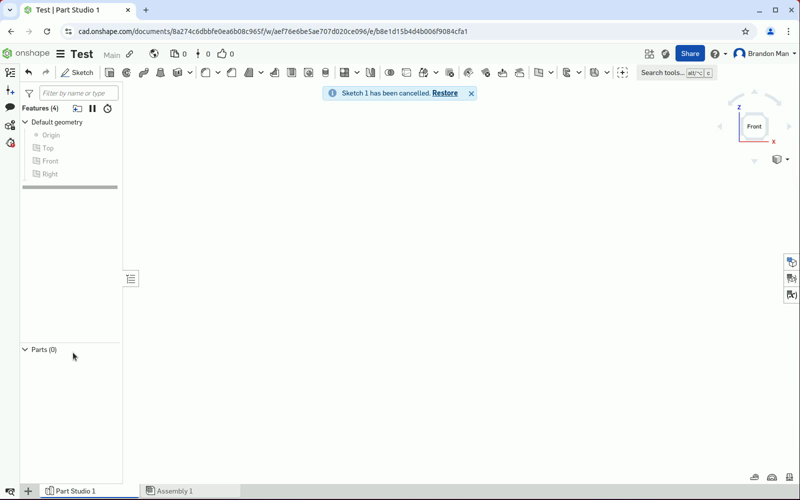
key(shift+y)
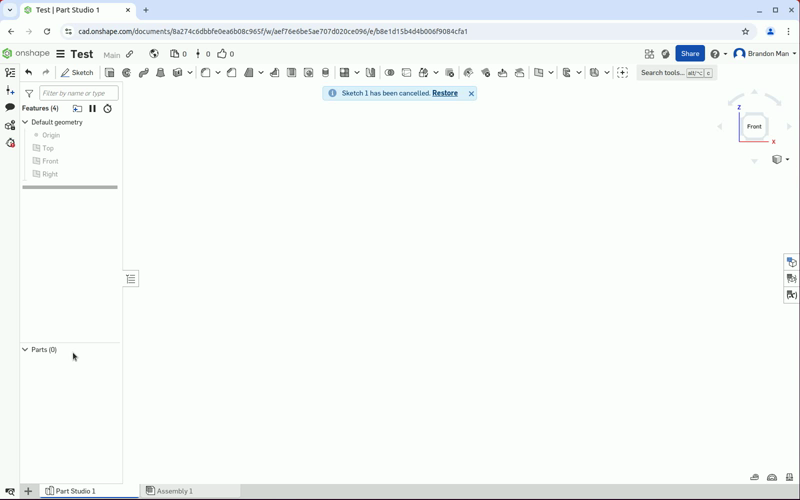
key(shift+s)
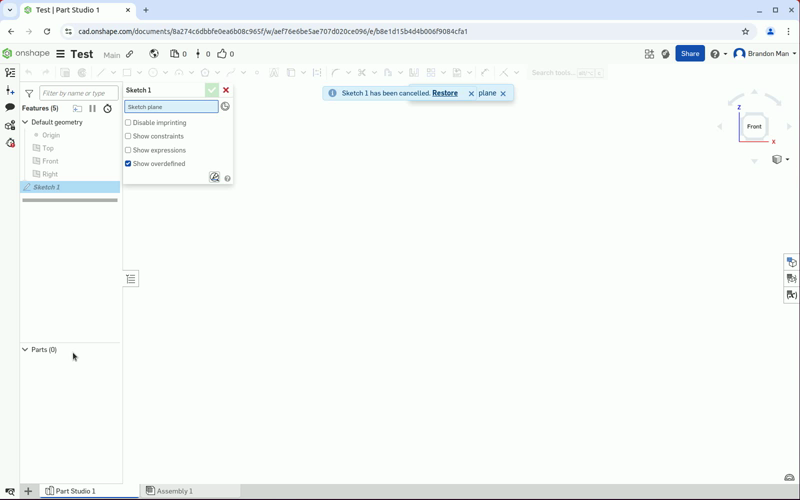
mouse_move(73, 163)
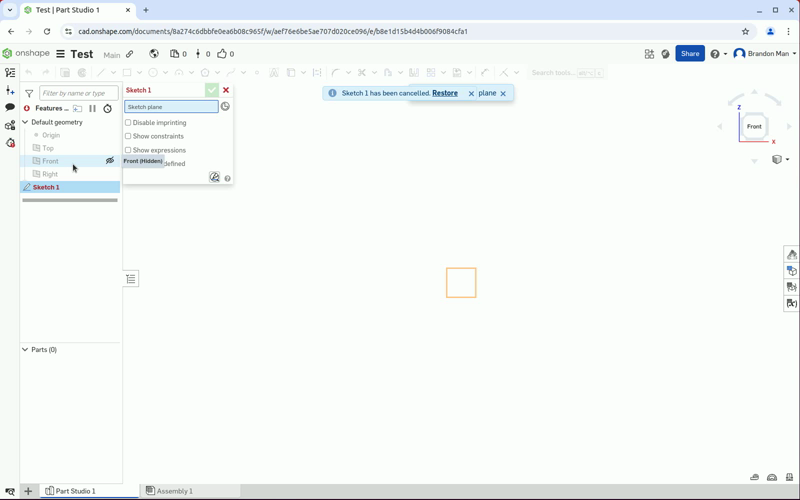
click(73, 163)
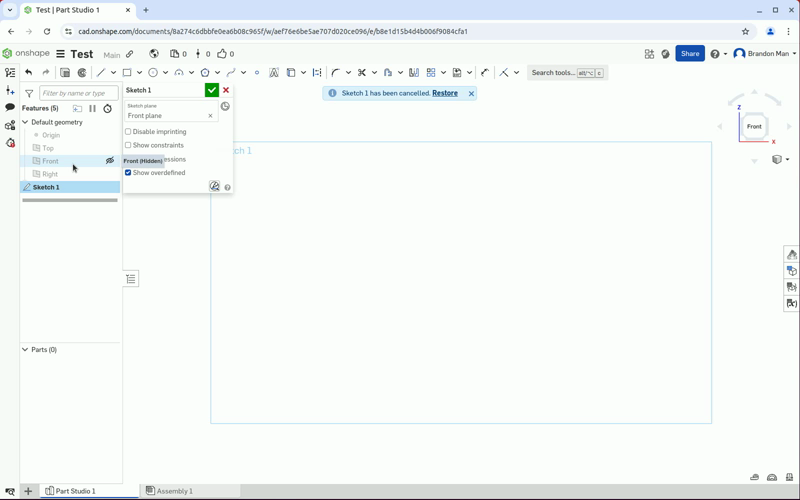
mouse_move(73, 352)
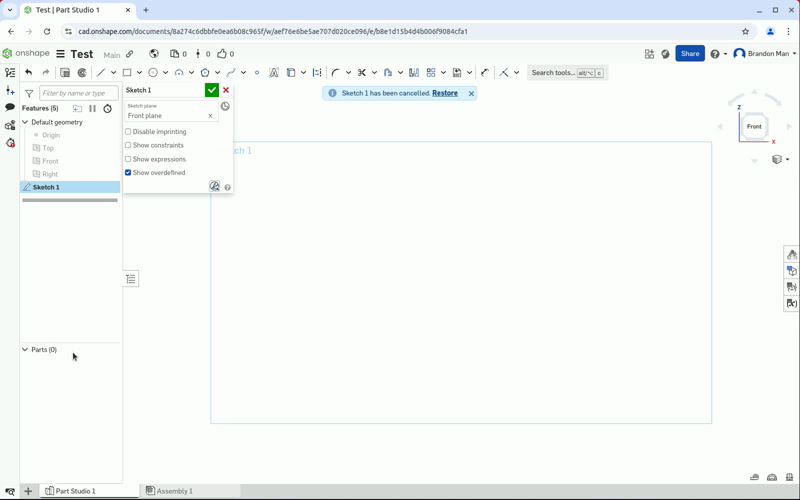
key(y)
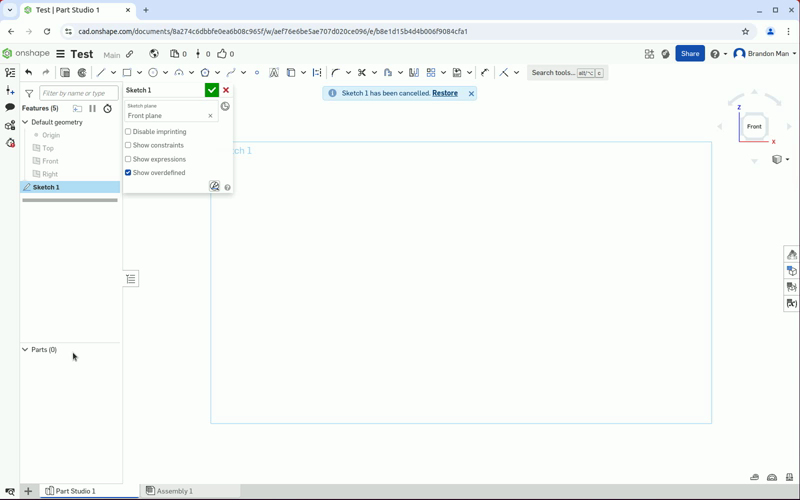
key(l)
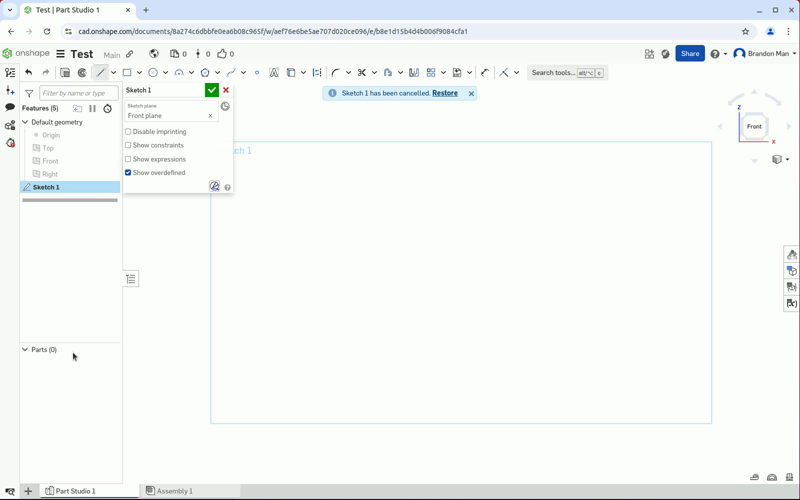
key_down(shift)
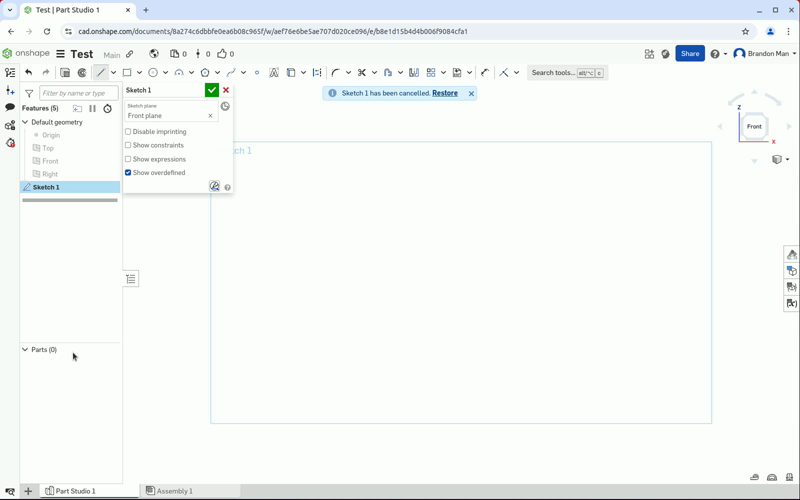
mouse_move(348, 316)
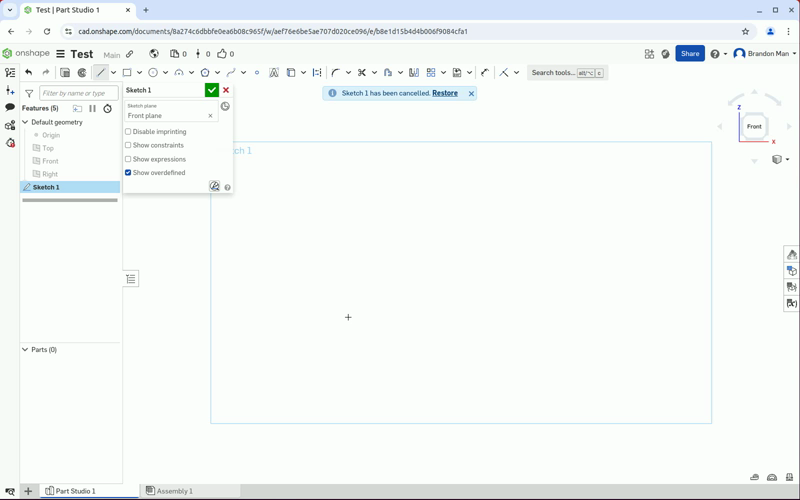
click(348, 316)
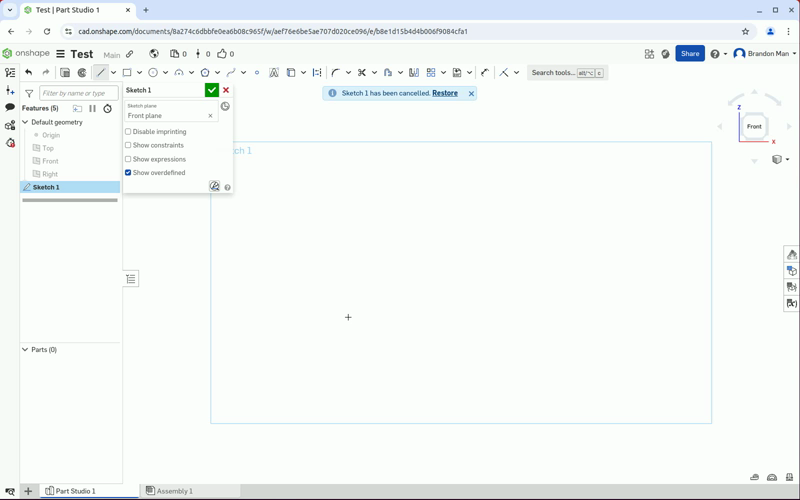
key_up(shift)
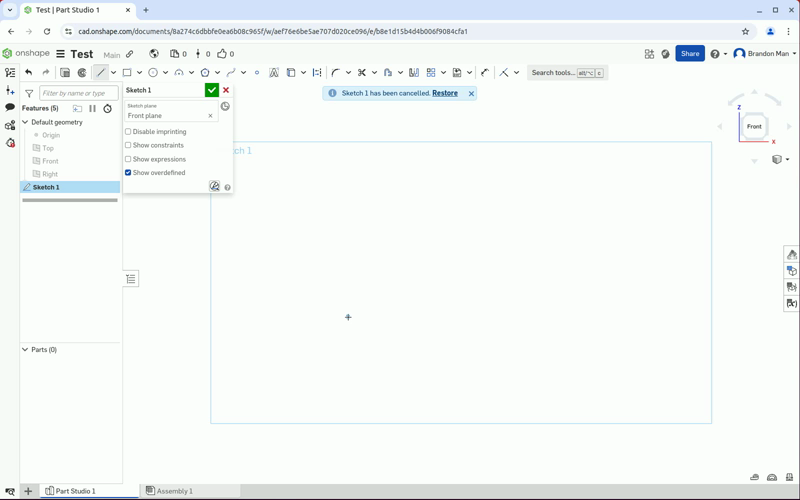
key_down(shift)
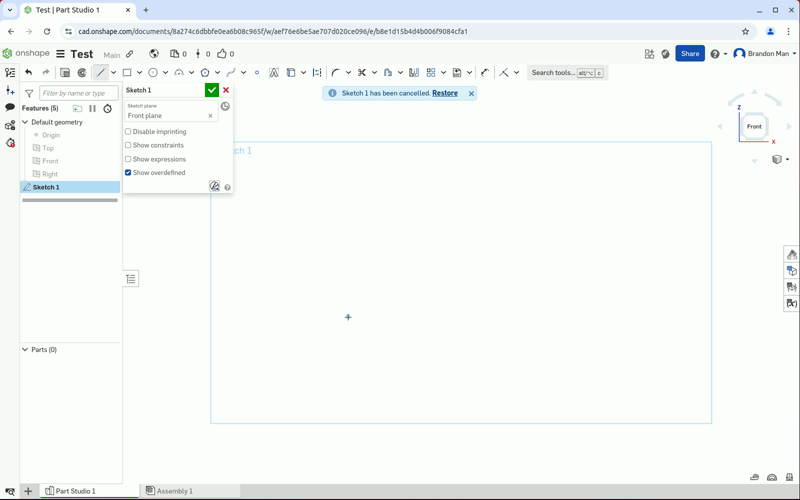
mouse_move(572, 317)
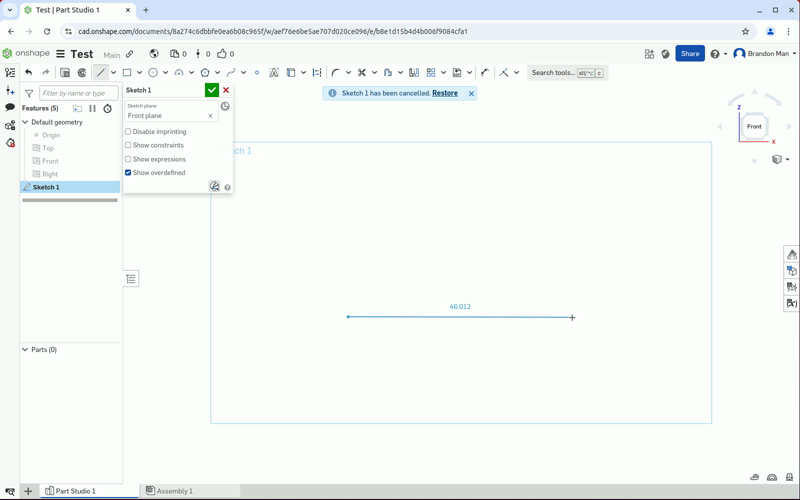
click(572, 317)
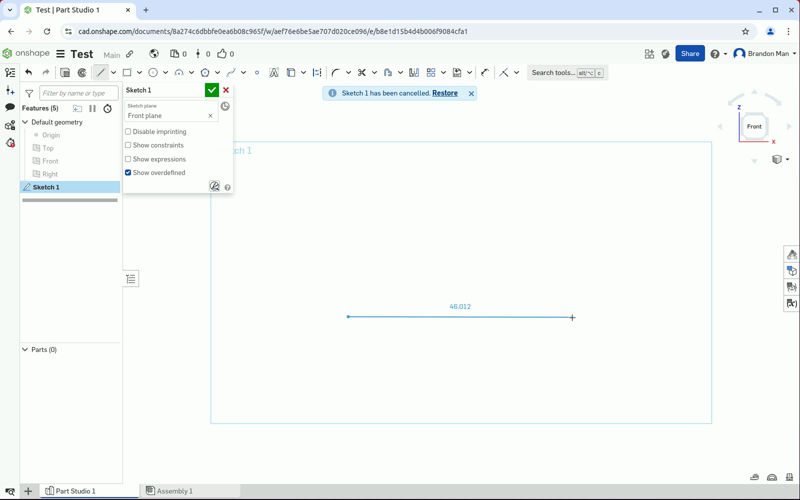
key_up(shift)
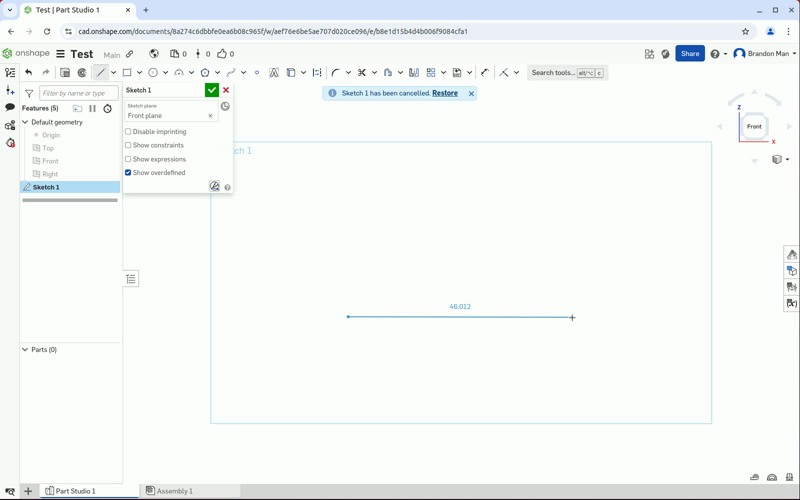
key_down(shift)
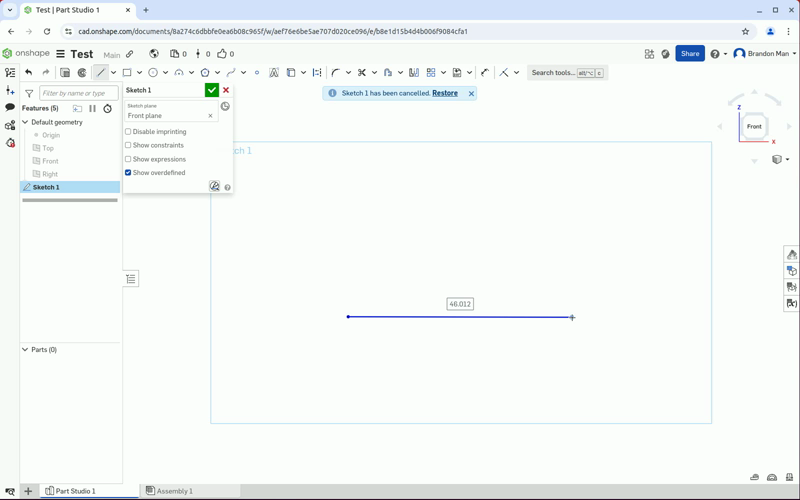
mouse_move(589, 317)
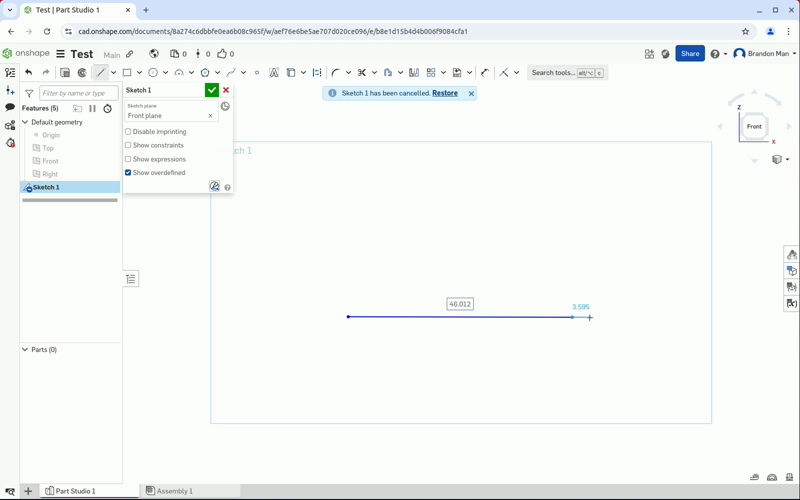
mouse_move(572, 284)
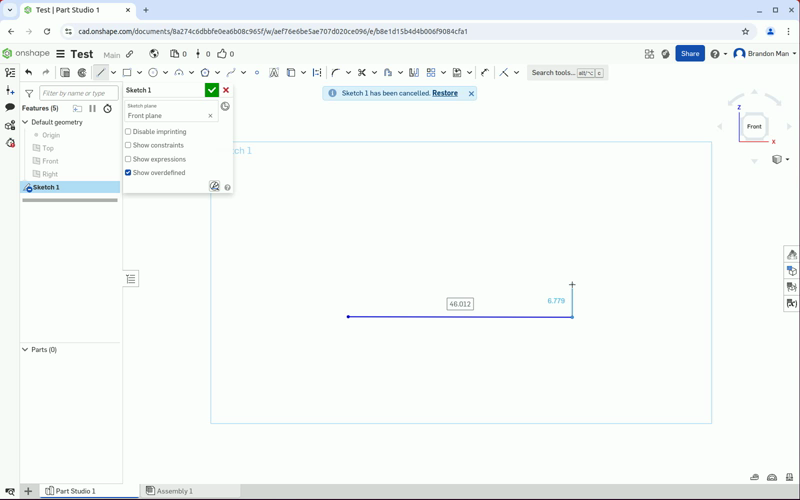
click(572, 284)
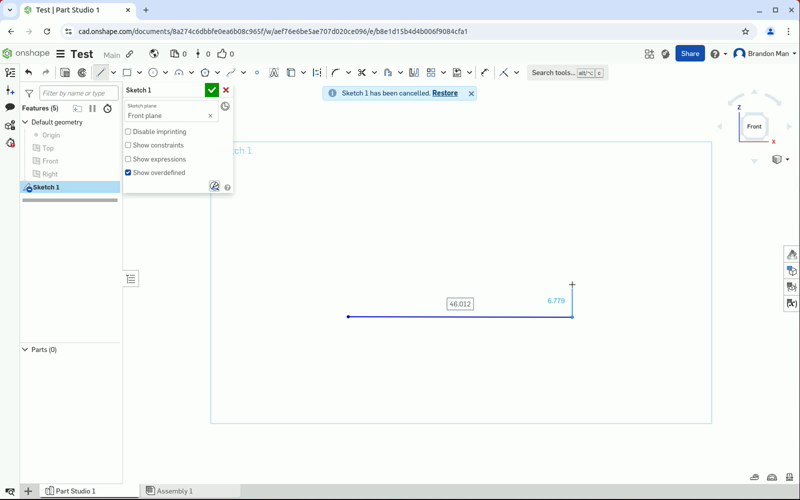
key_up(shift)
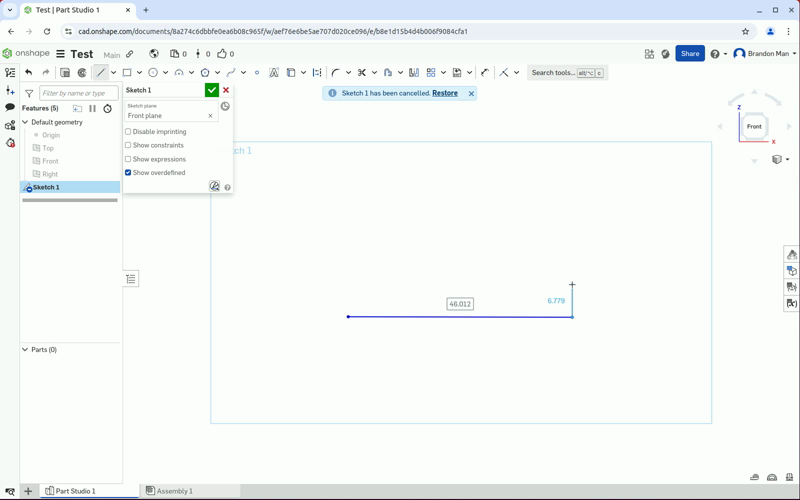
key_down(shift)
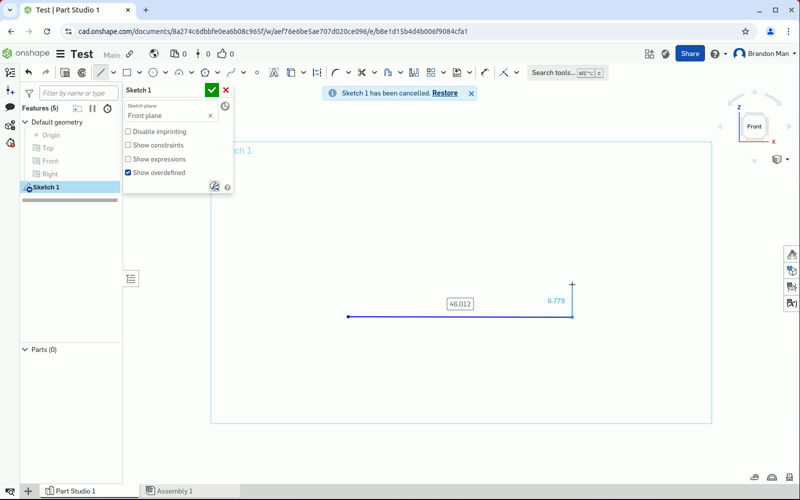
mouse_move(348, 284)
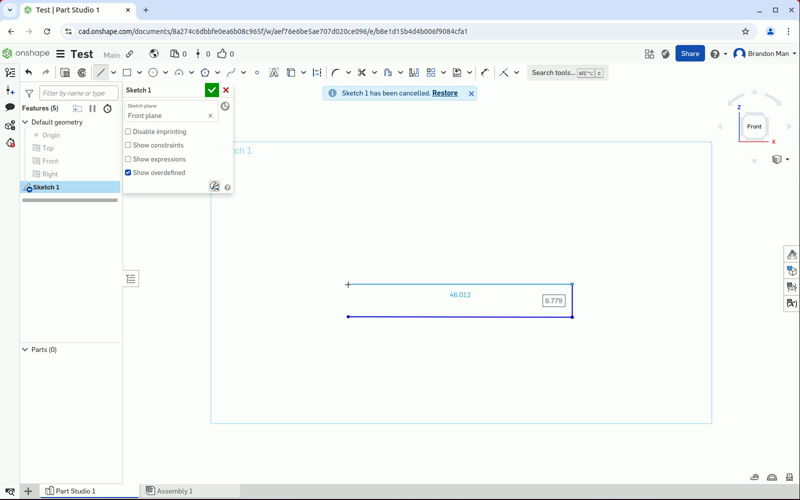
click(348, 284)
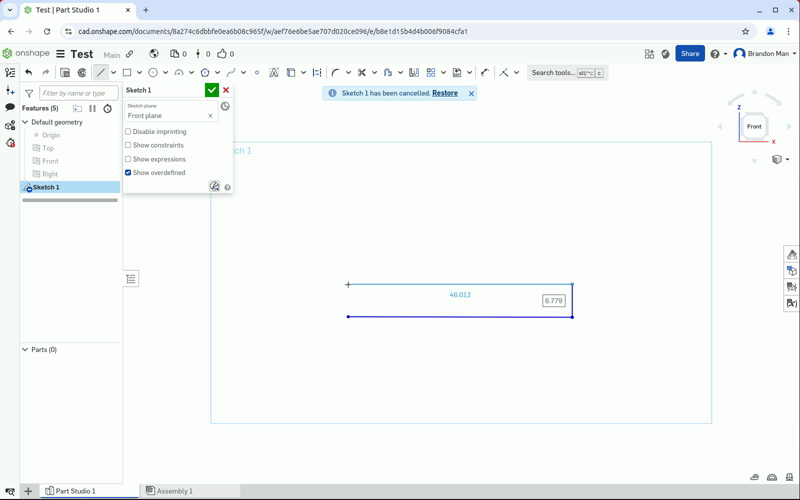
key_up(shift)
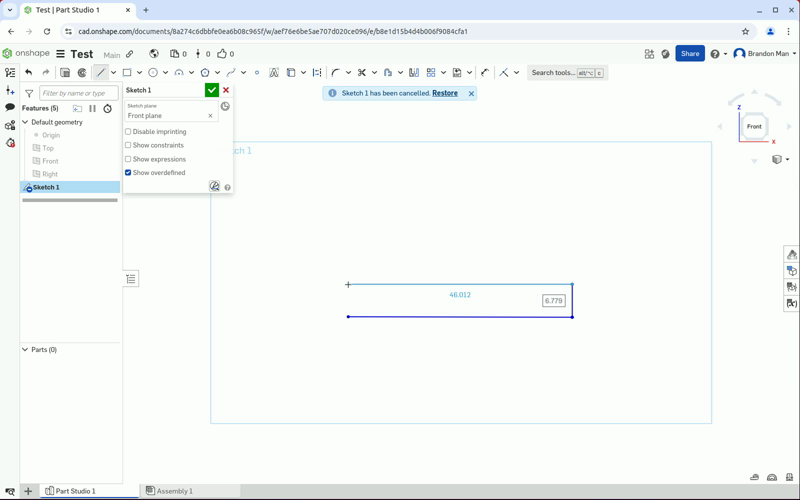
mouse_move(378, 284)
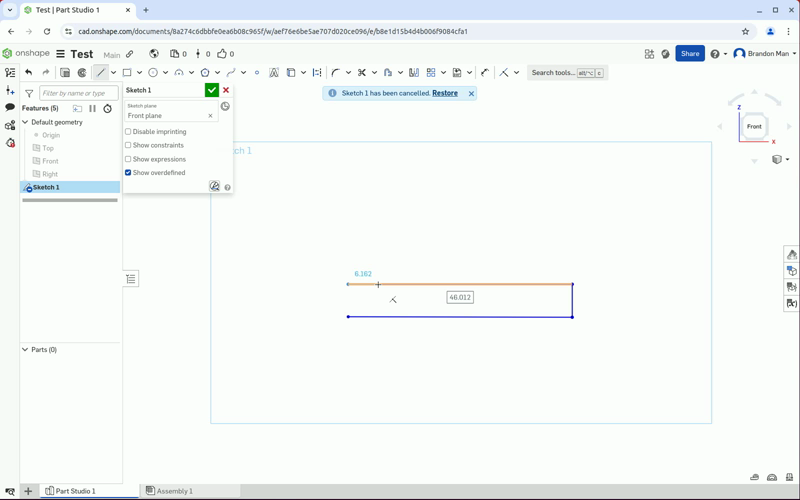
key_down(shift)
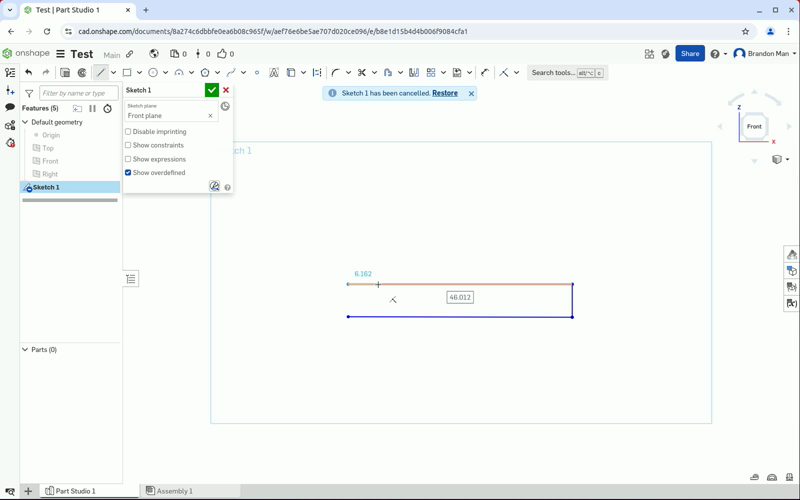
mouse_move(348, 316)
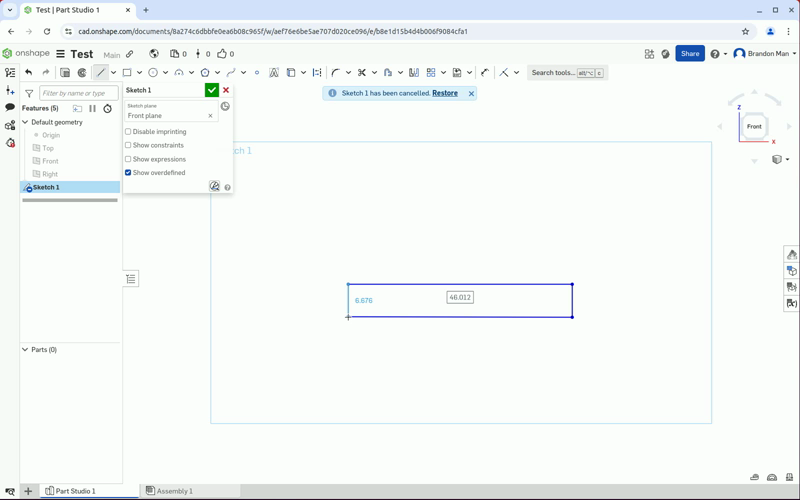
key_up(shift)
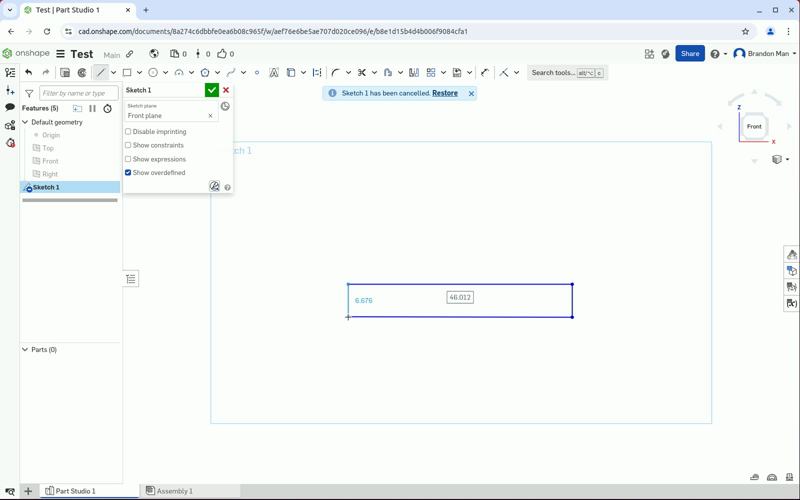
click(348, 316)
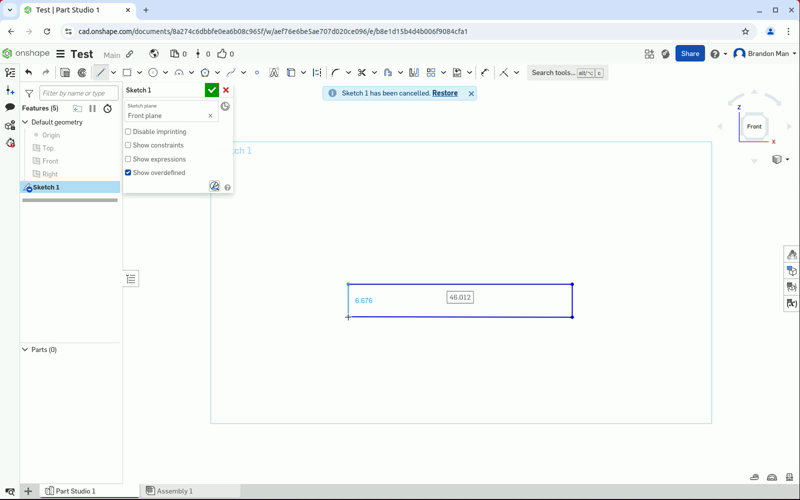
key(esc)
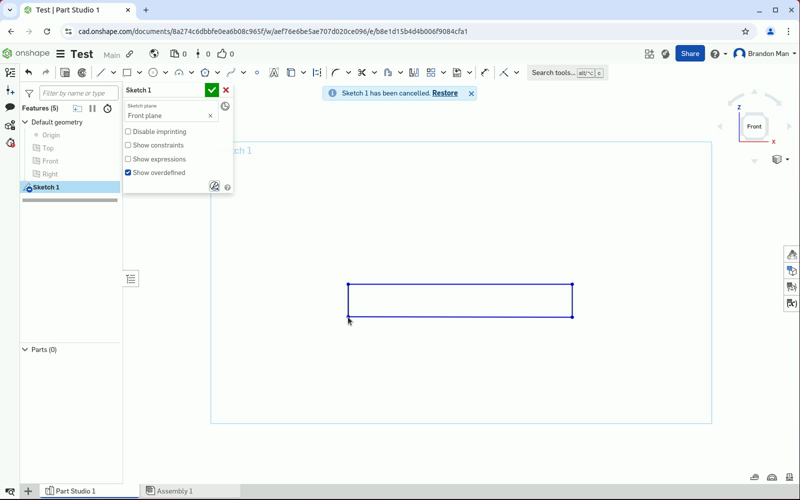
mouse_move(390, 300)
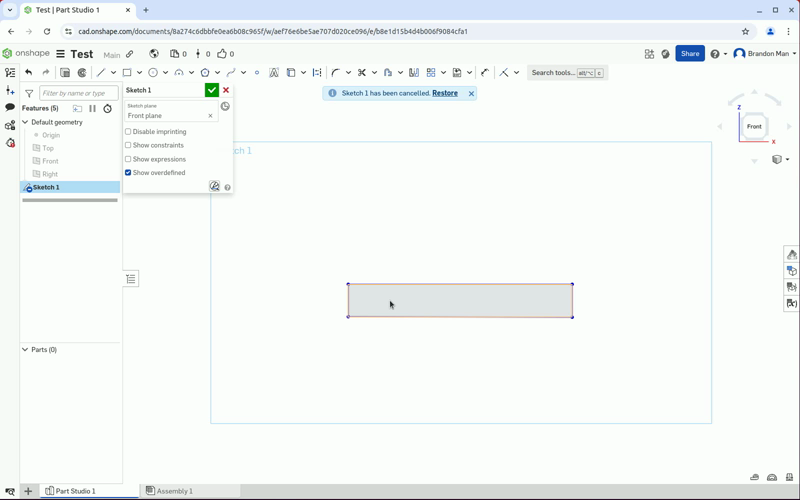
click(390, 300)
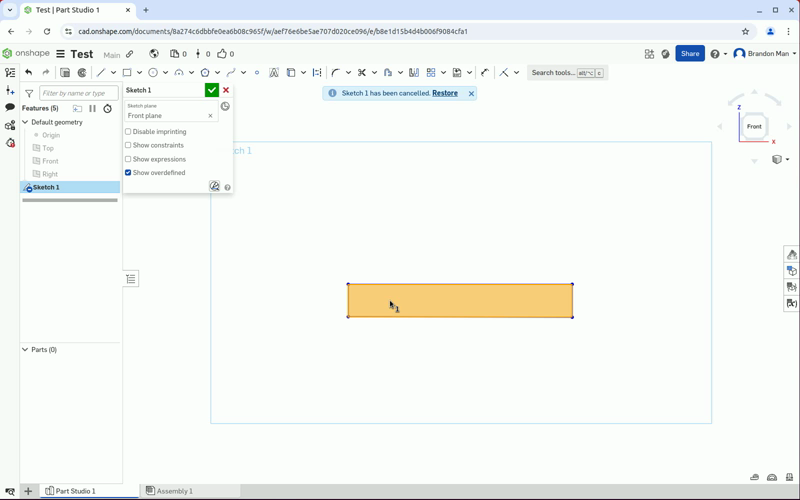
mouse_move(73, 352)
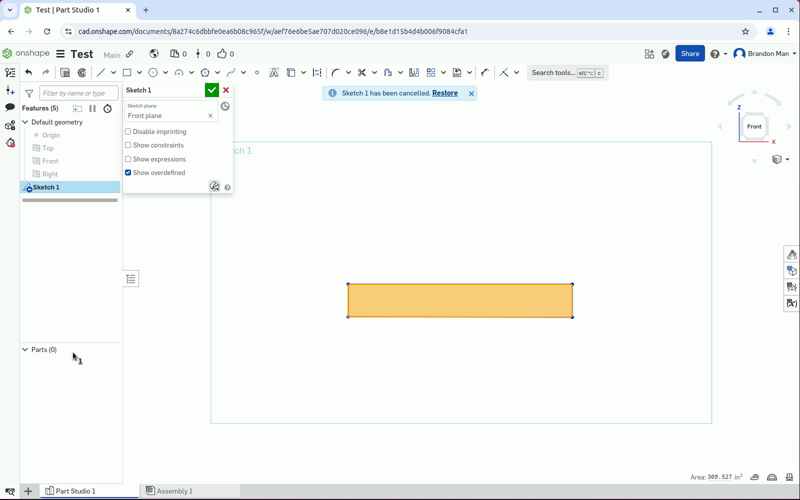
key(shift+y)
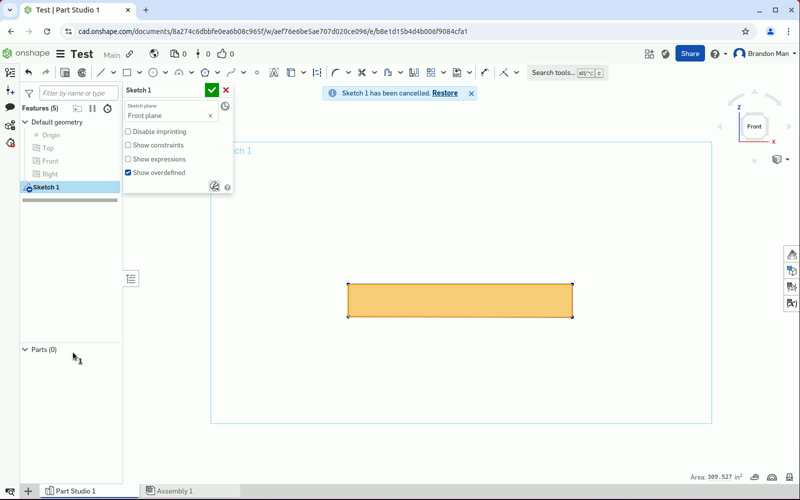
key(shift+e)
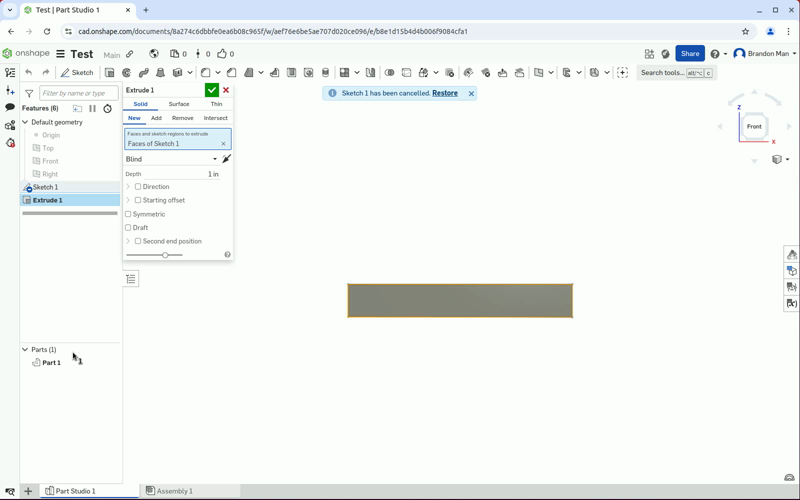
mouse_move(143, 106)
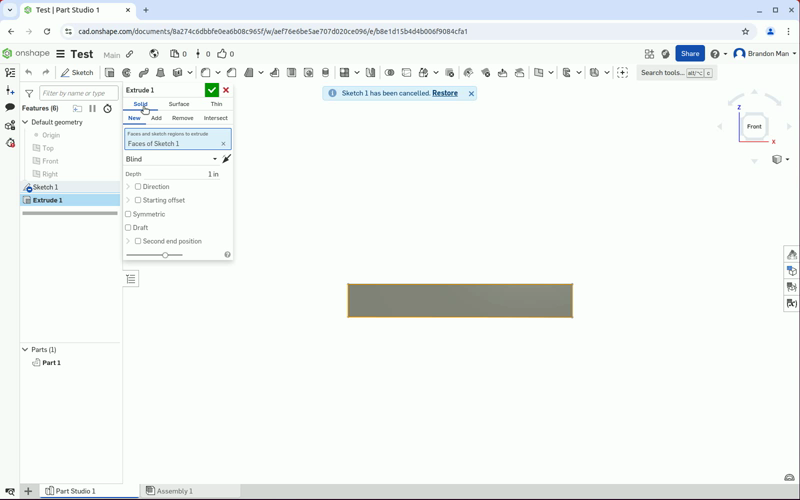
click(143, 106)
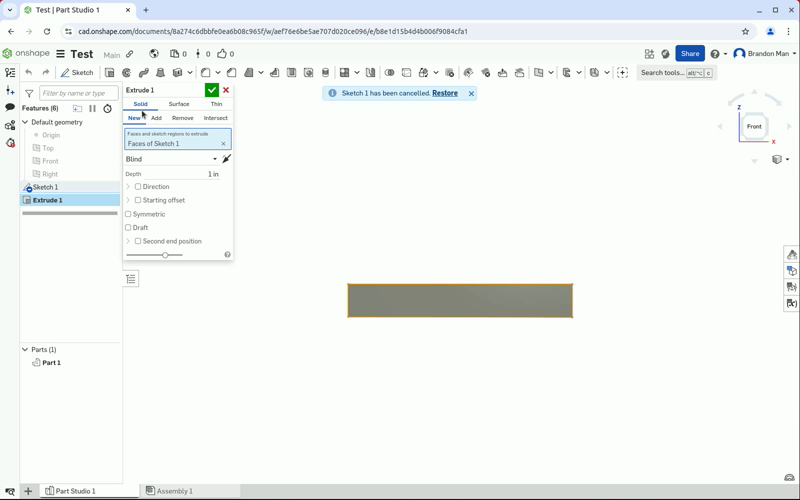
mouse_move(137, 120)
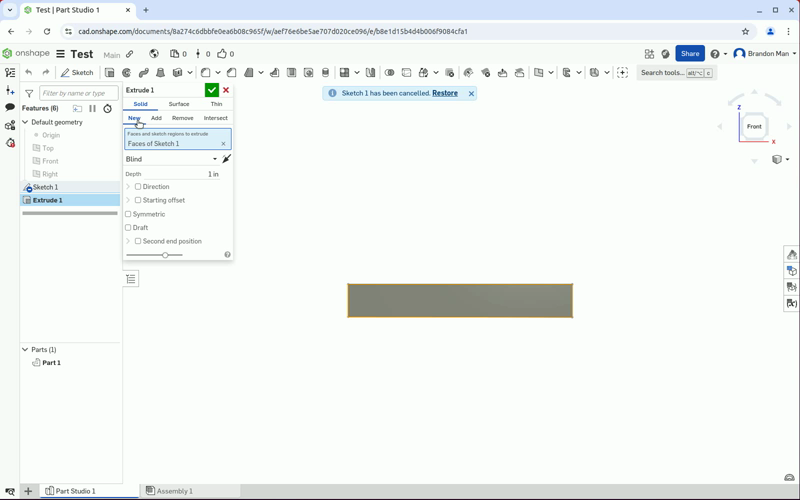
click(137, 120)
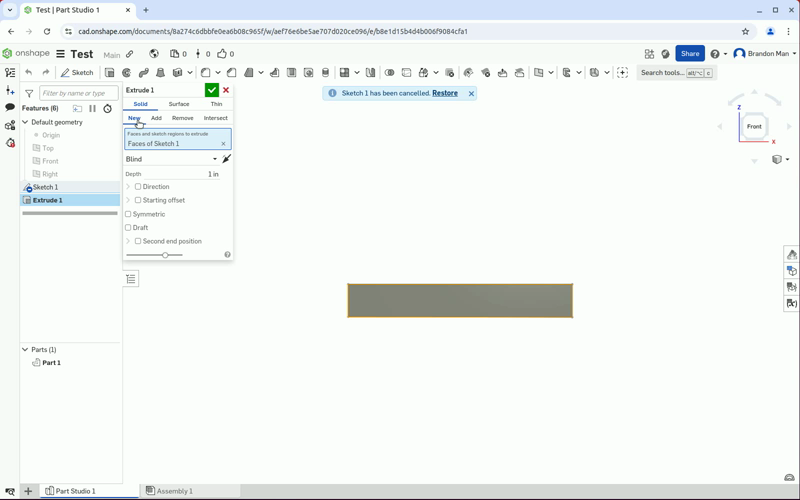
key(tab, 4)
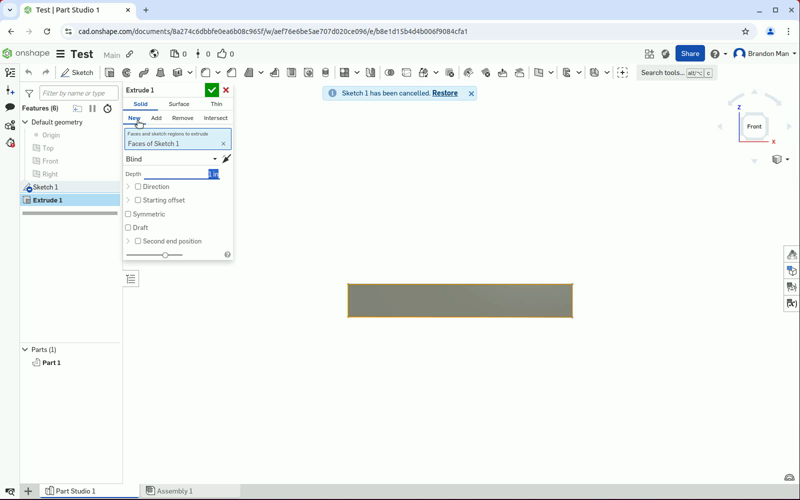
text(11.554)
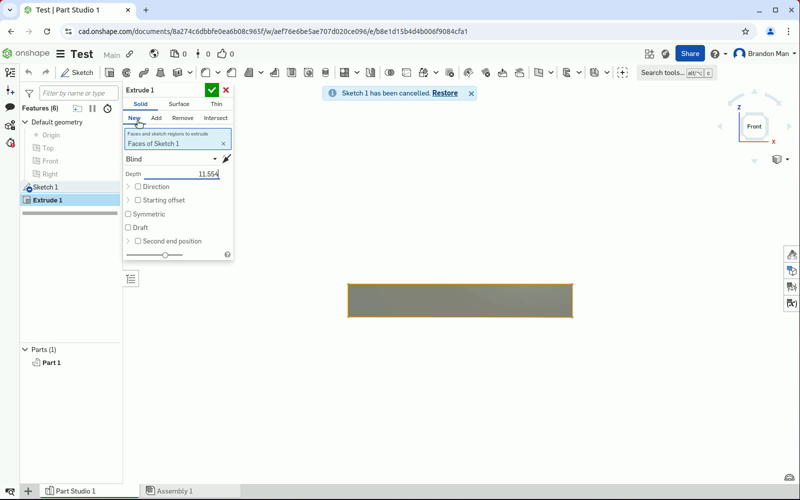
key(tab, 3)
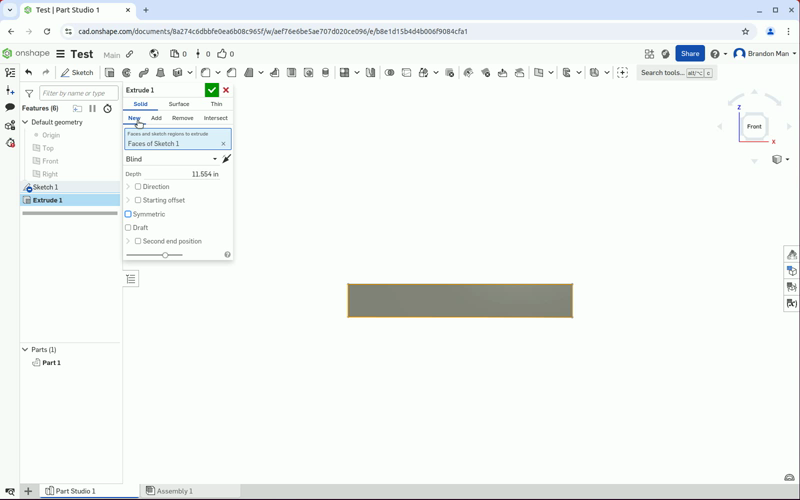
key(space)
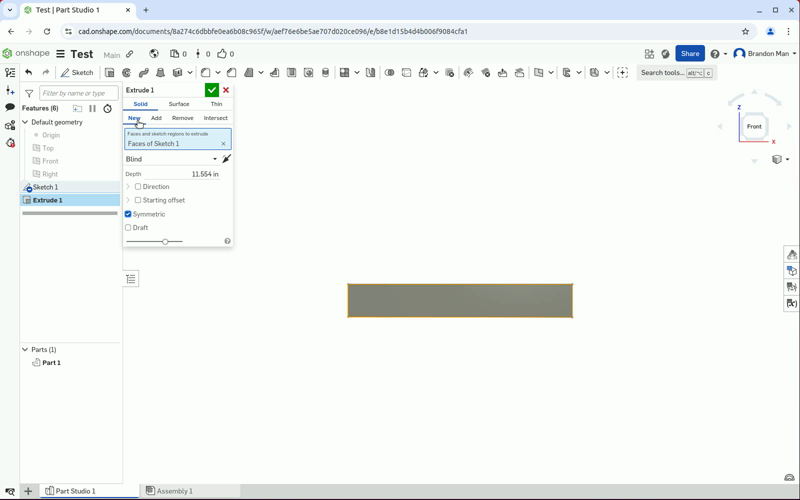
key(enter)
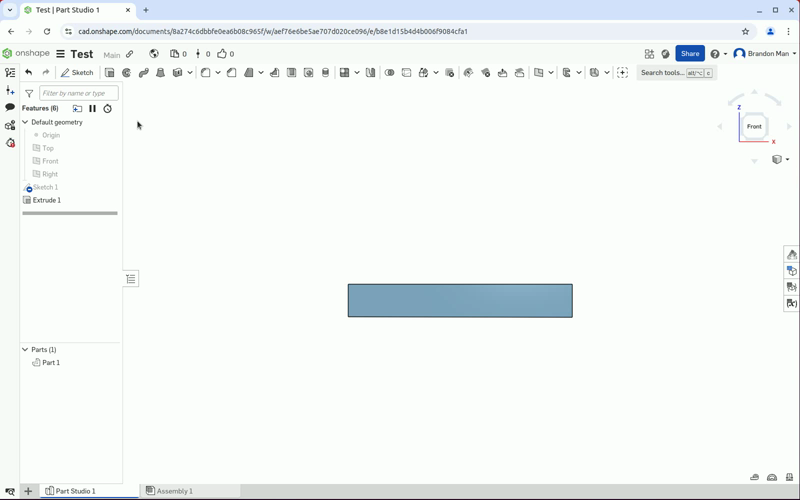
key(shift+h)
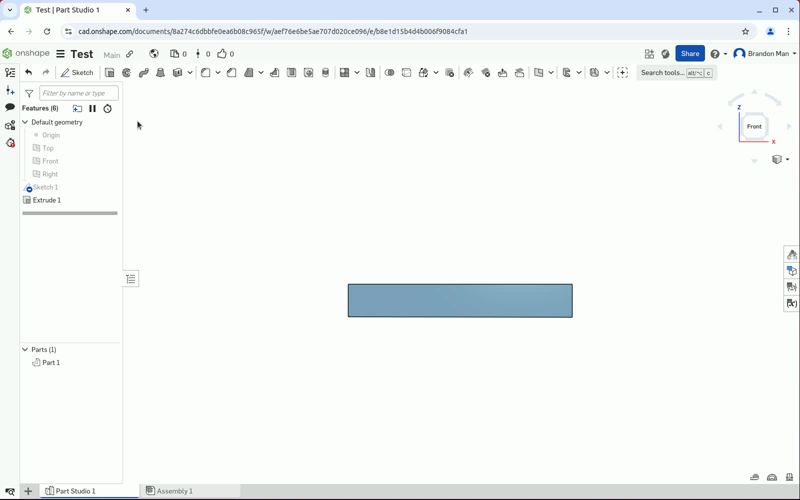
key(shift+h)
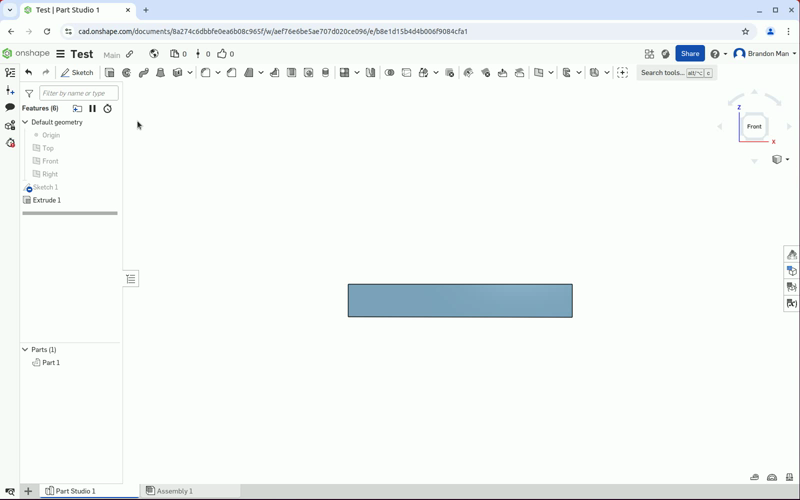
mouse_move(73, 189)
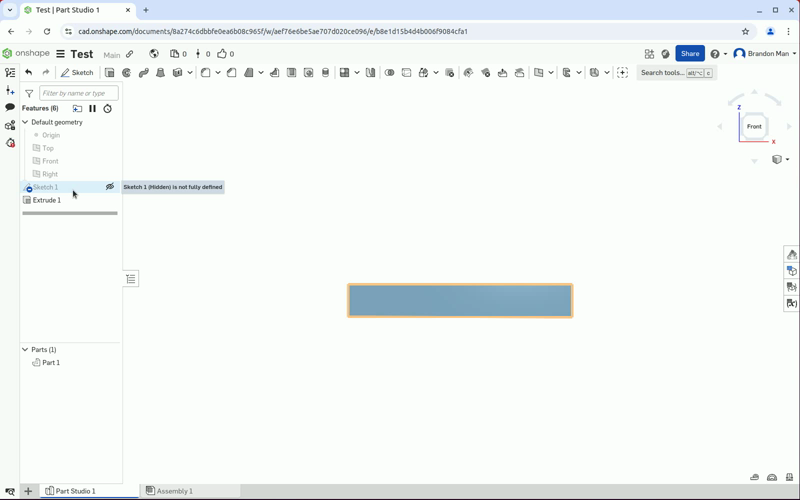
click(73, 189)
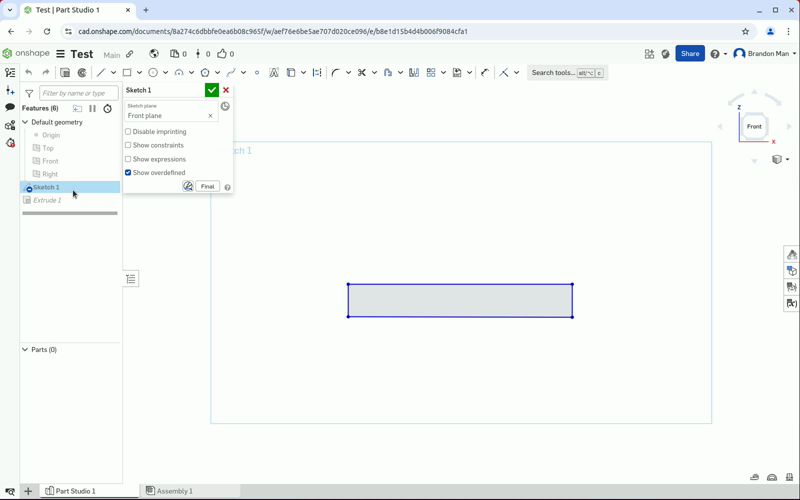
mouse_move(229, 92)
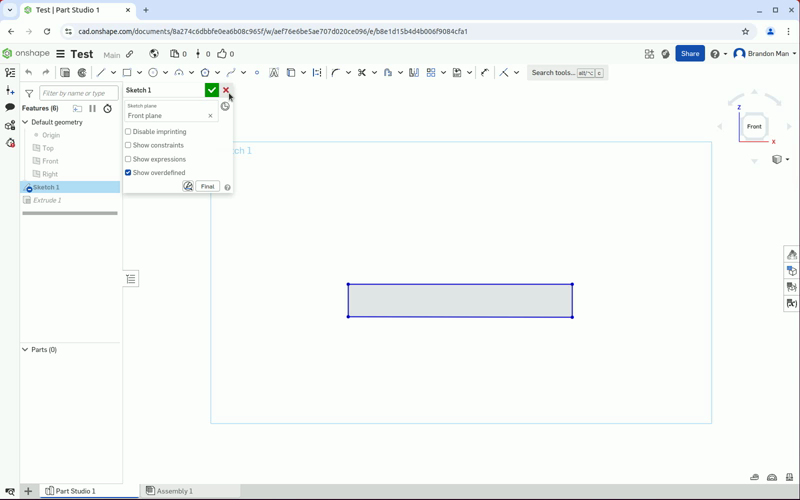
click(229, 92)
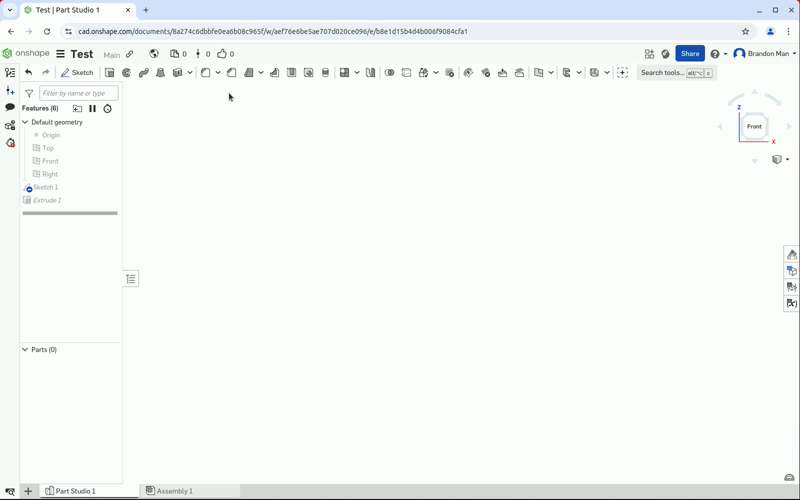
mouse_move(73, 352)
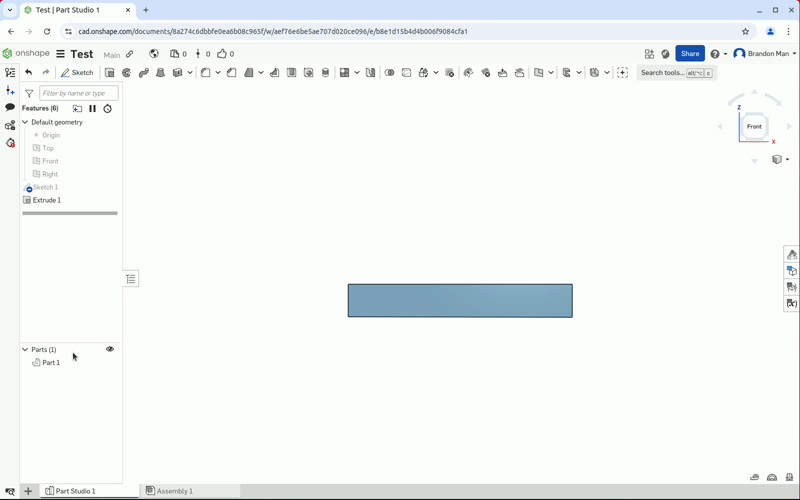
key(y)
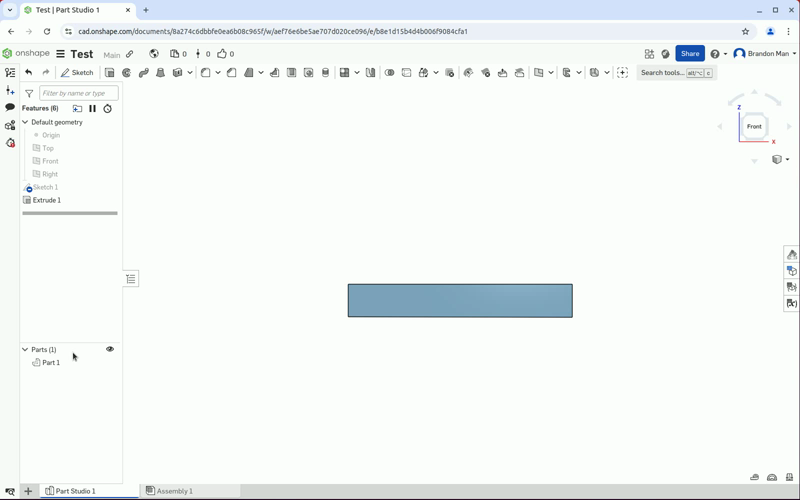
key(shift+p)
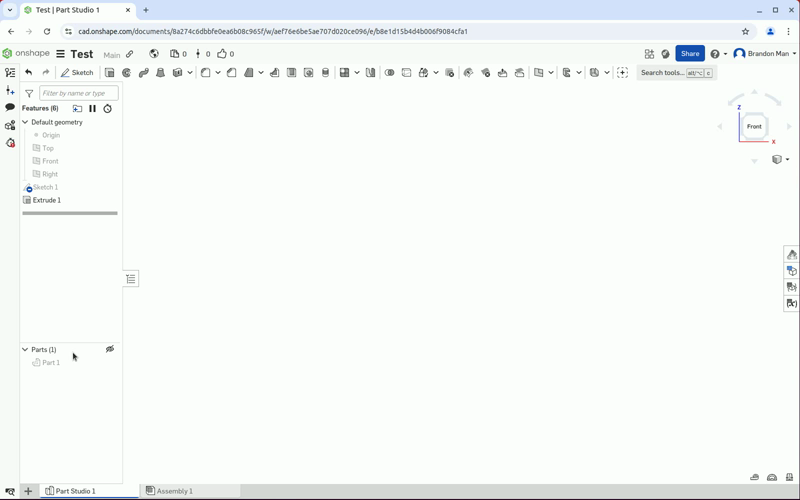
key(space)
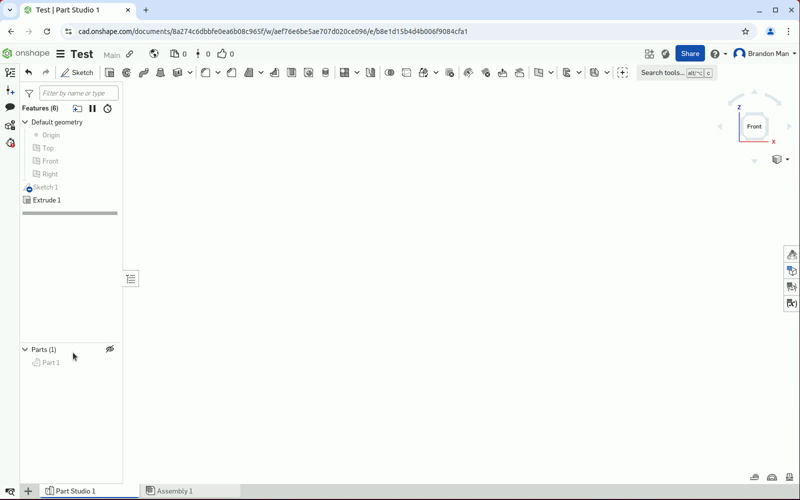
key_down(shift)
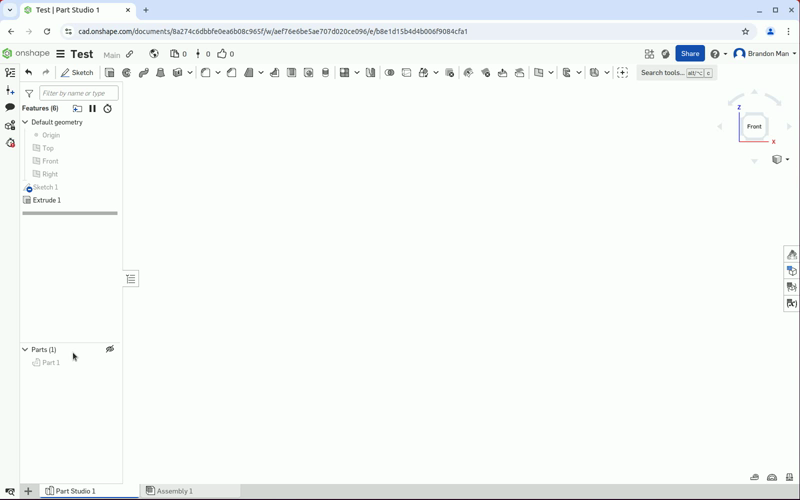
key(down)
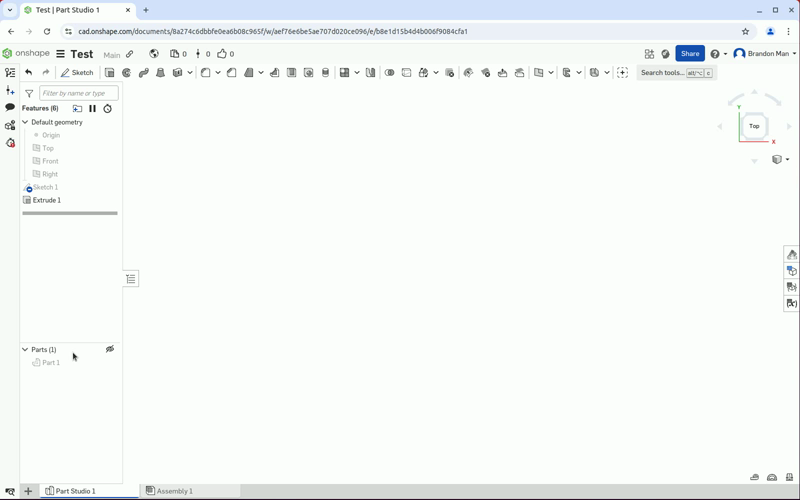
key_up(shift)
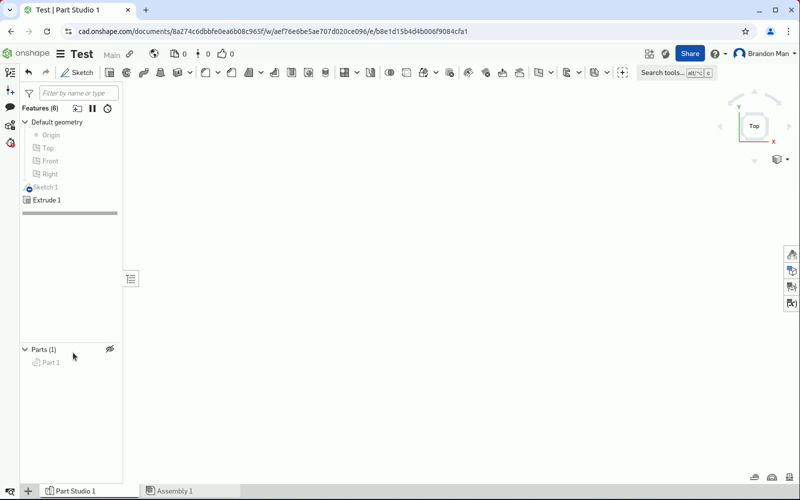
mouse_move(73, 352)
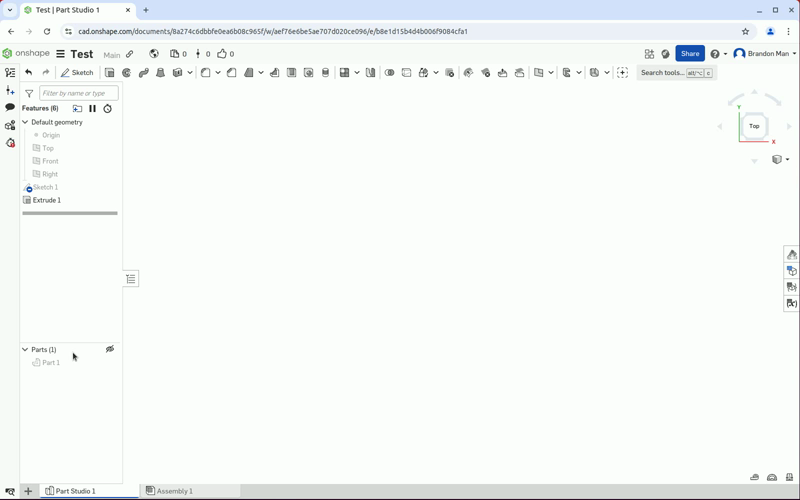
key(shift+y)
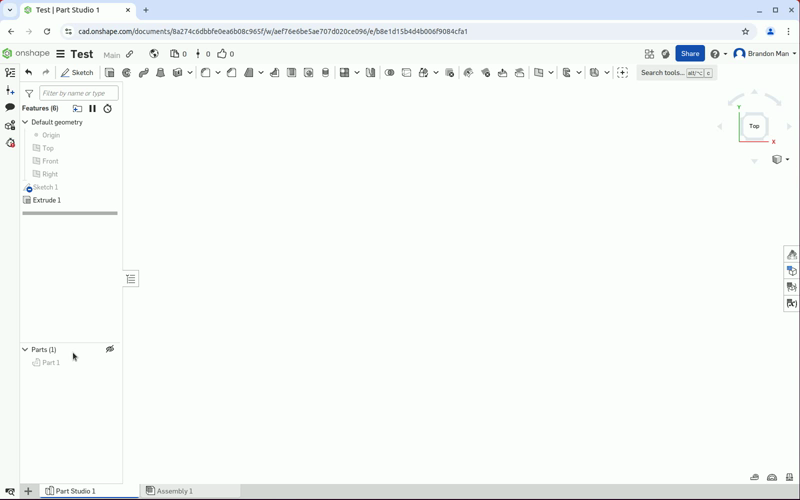
key(shift+s)
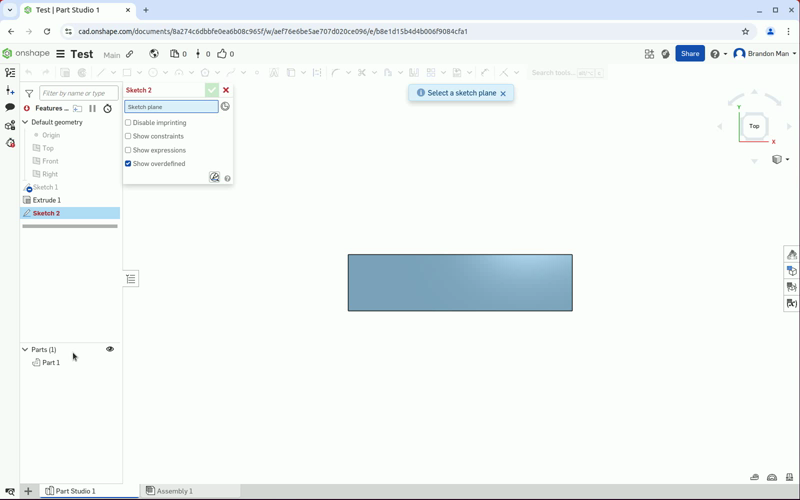
mouse_move(73, 150)
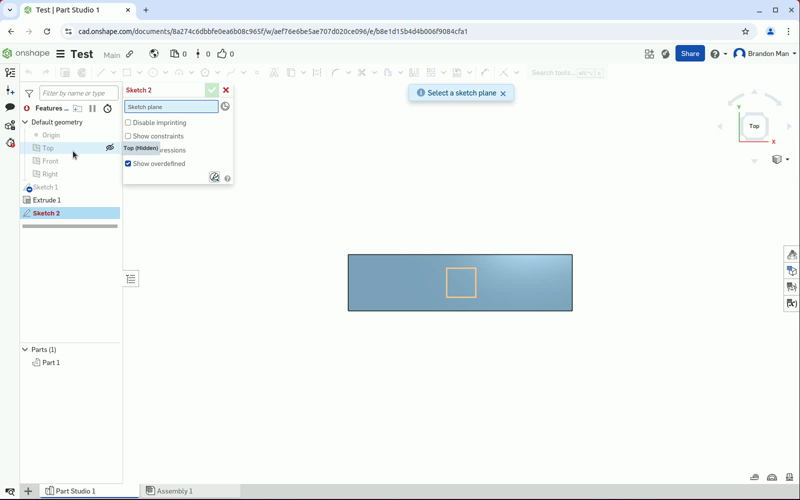
click(73, 150)
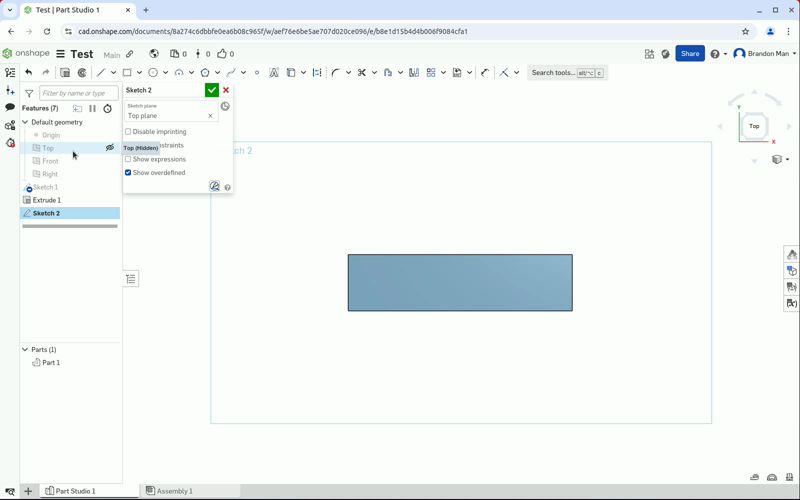
mouse_move(73, 352)
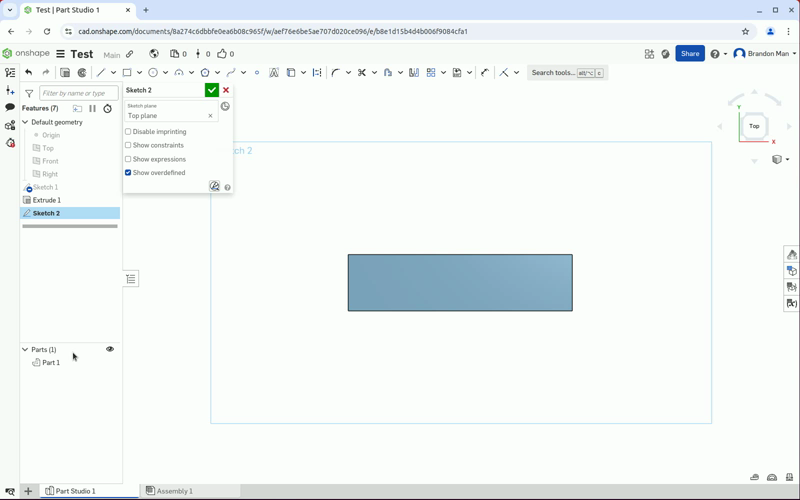
key(y)
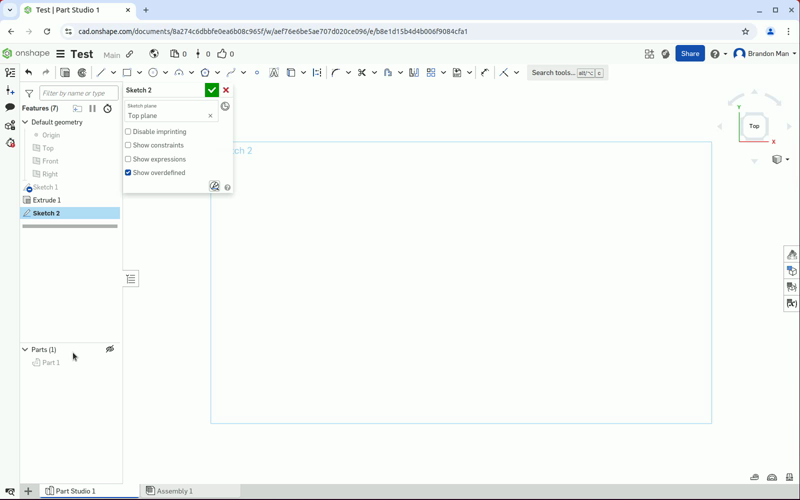
key(l)
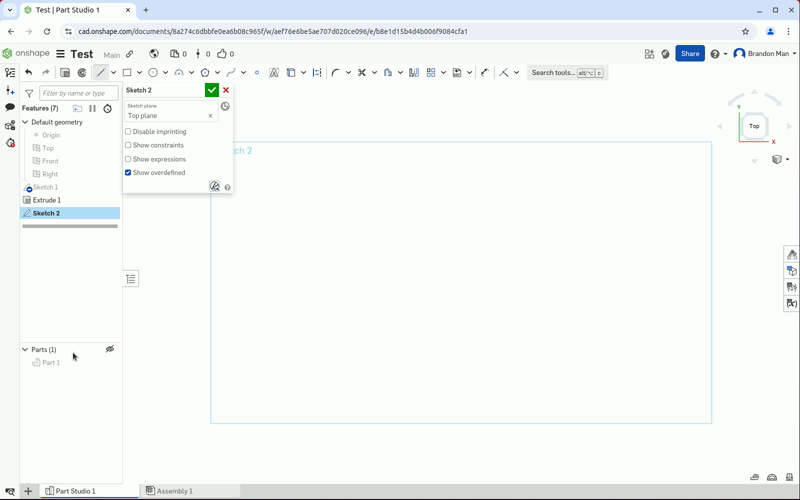
key_down(shift)
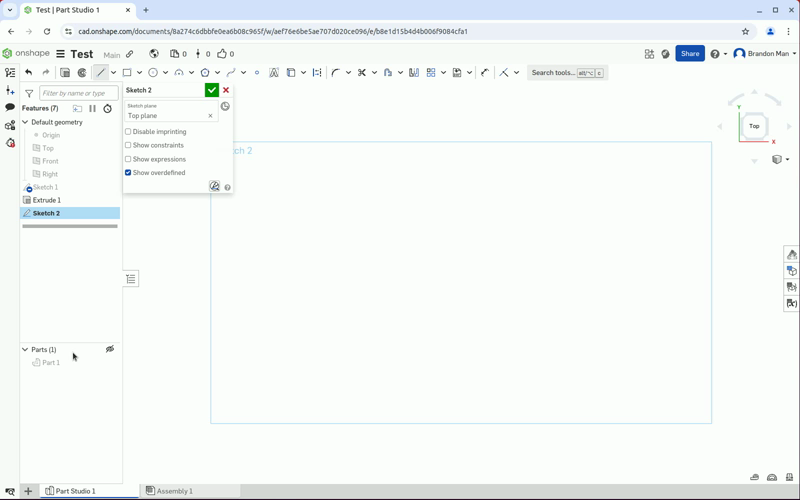
mouse_move(549, 311)
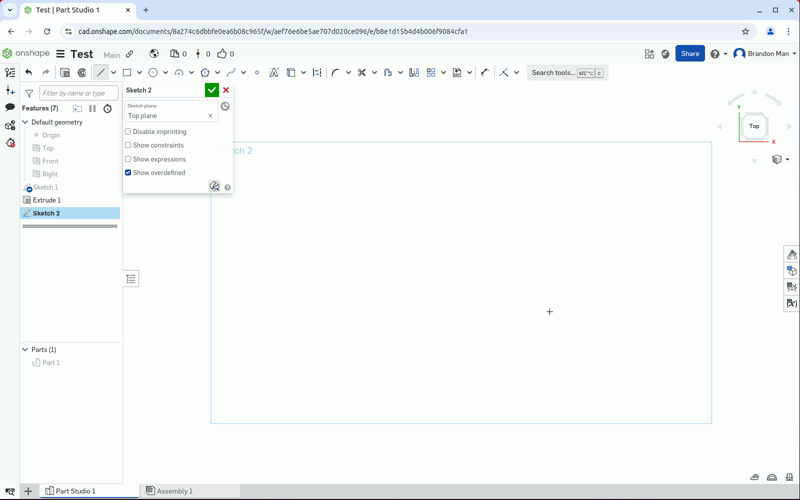
click(549, 311)
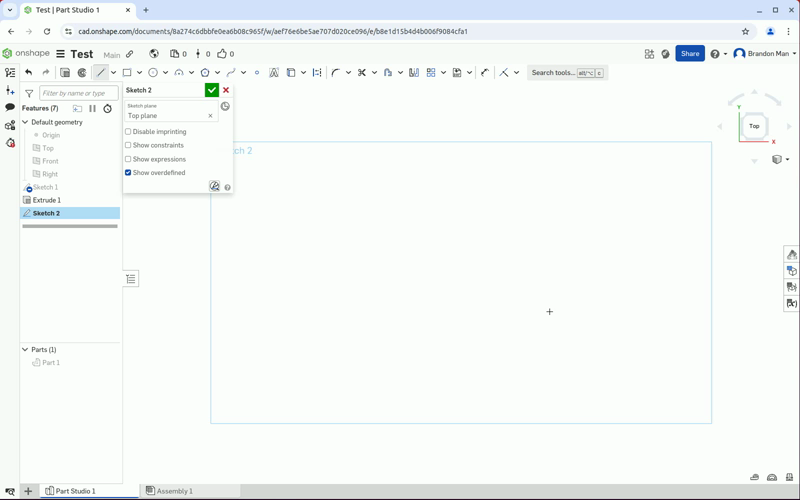
key_up(shift)
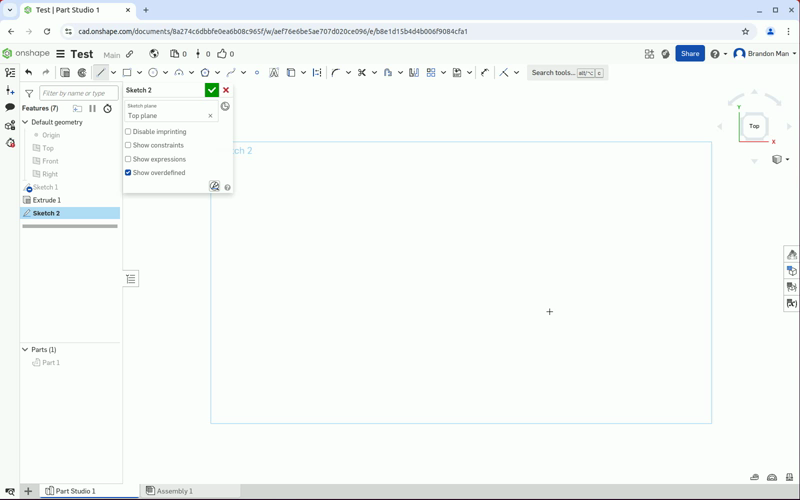
key_down(shift)
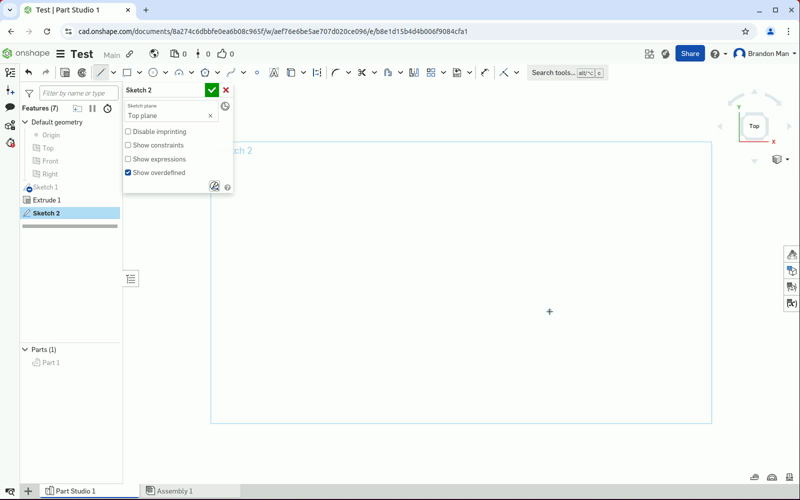
mouse_move(579, 311)
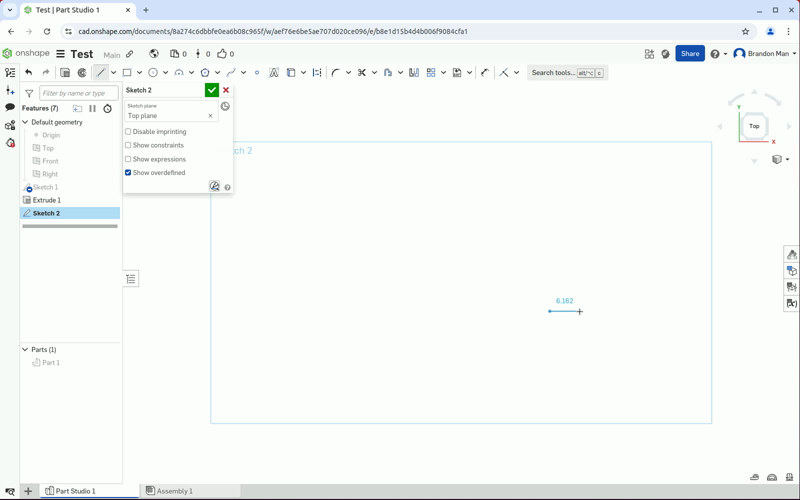
mouse_move(561, 311)
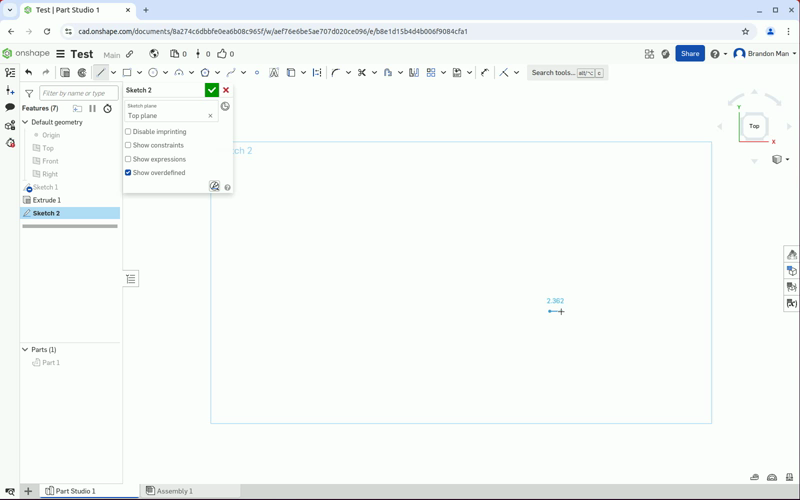
click(561, 311)
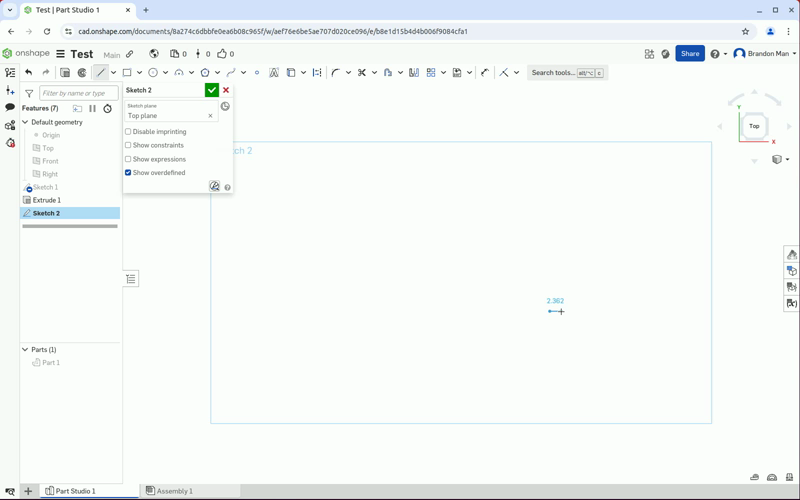
key_up(shift)
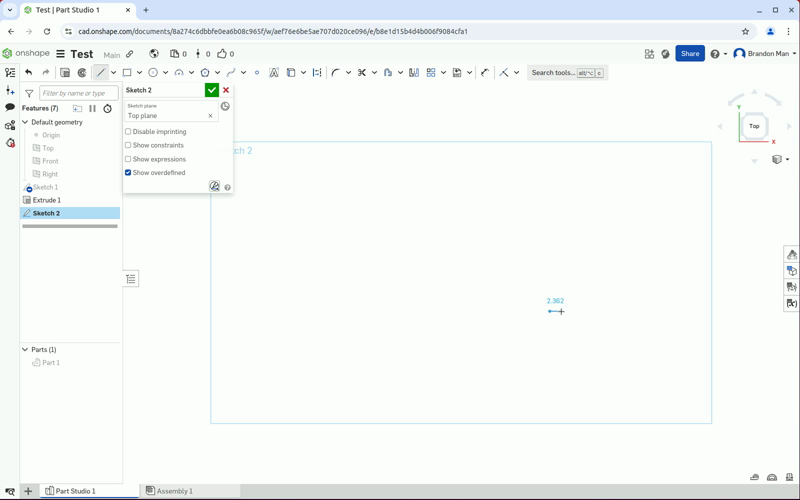
key_down(shift)
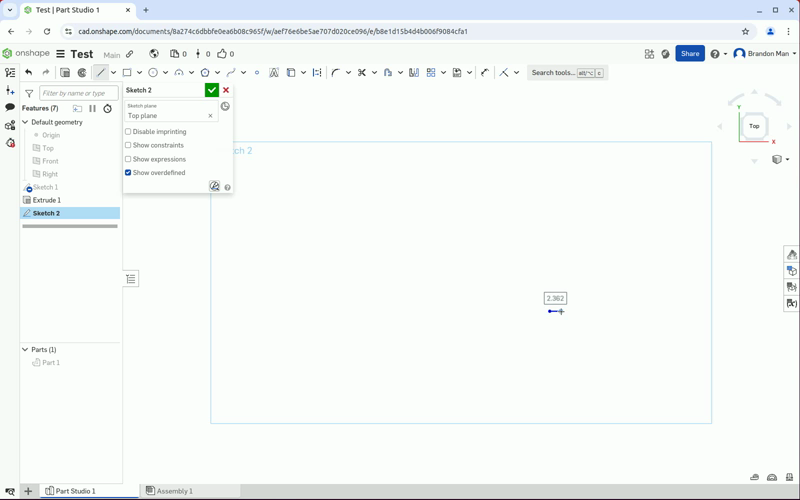
mouse_move(589, 311)
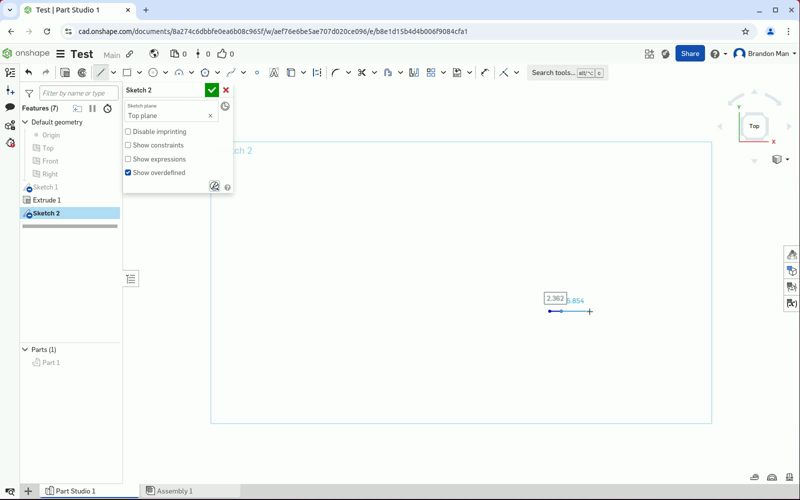
mouse_move(561, 254)
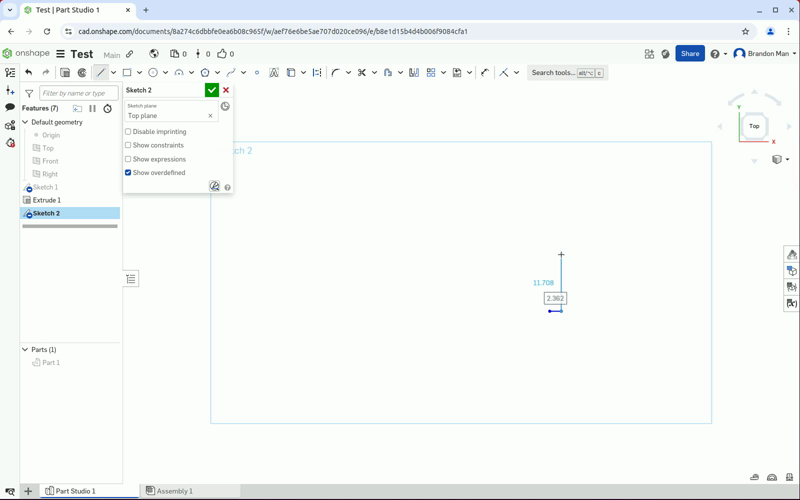
click(561, 254)
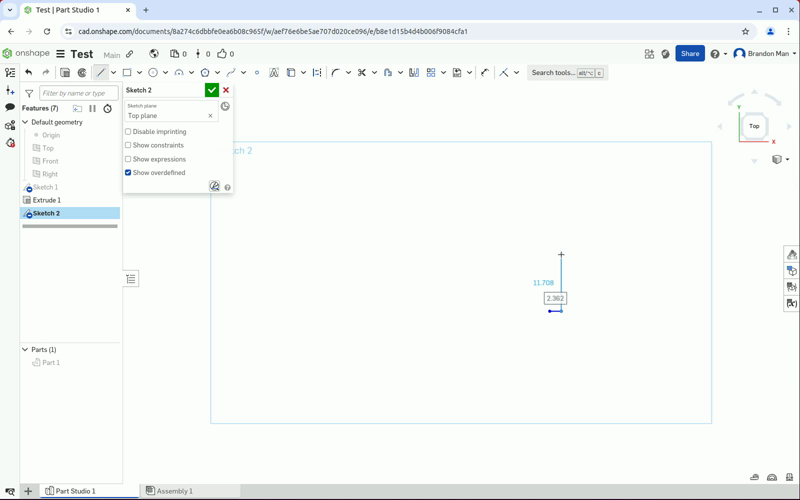
key_up(shift)
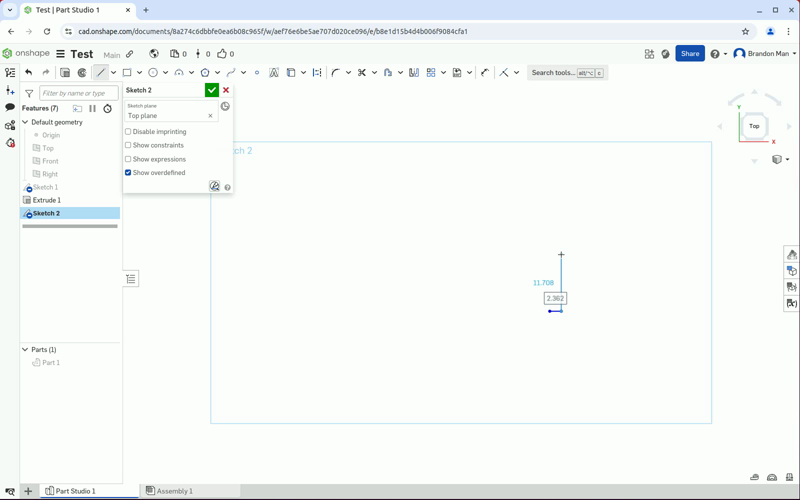
key_down(shift)
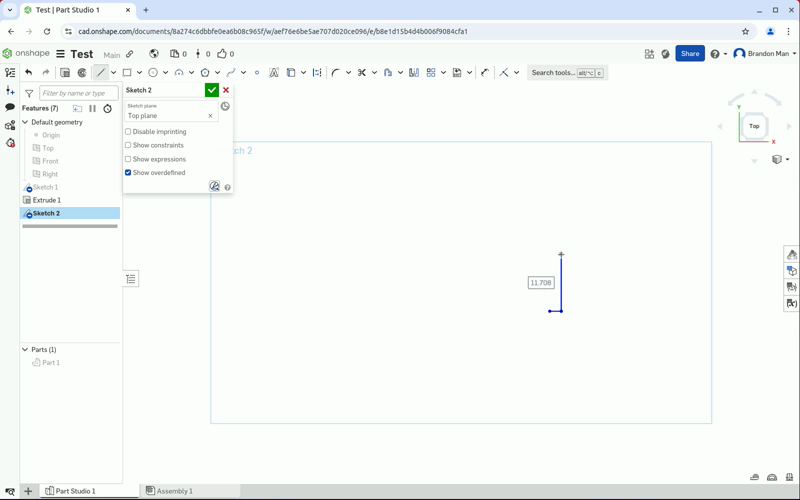
mouse_move(589, 254)
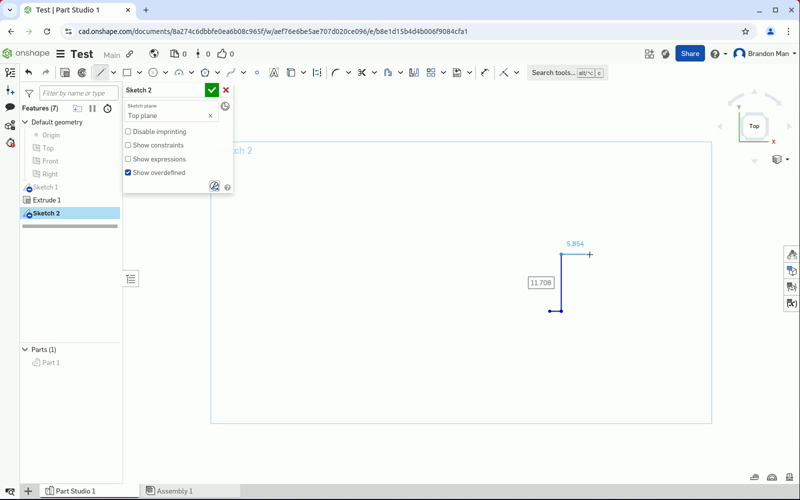
mouse_move(549, 254)
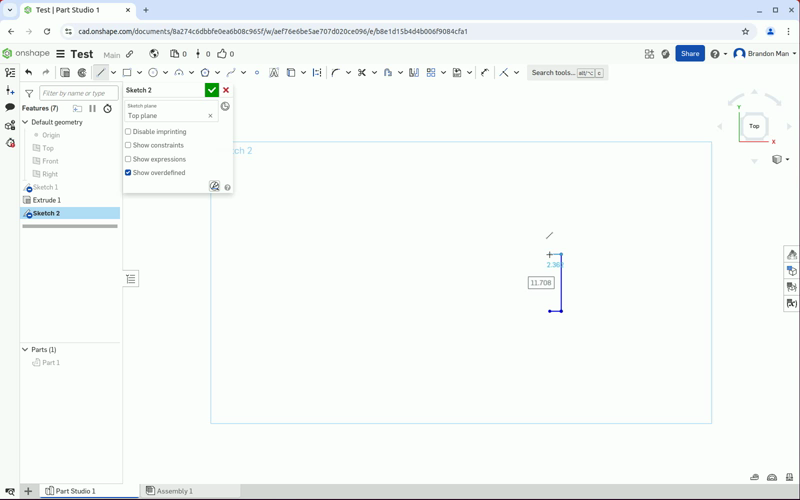
click(549, 254)
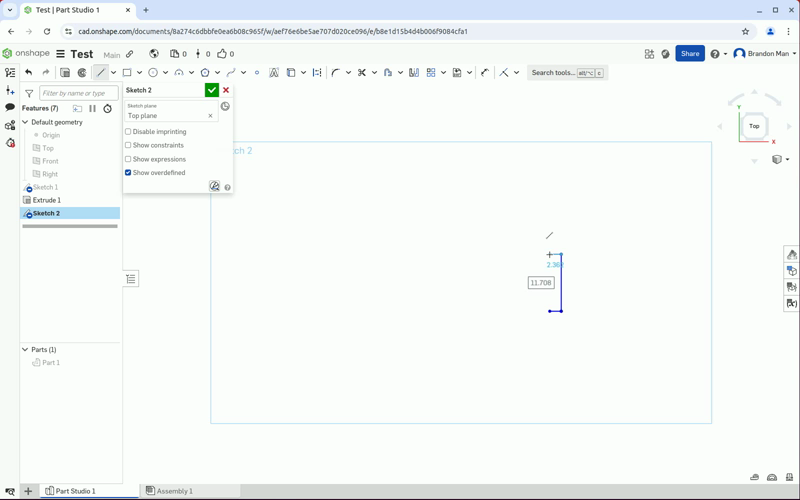
key_up(shift)
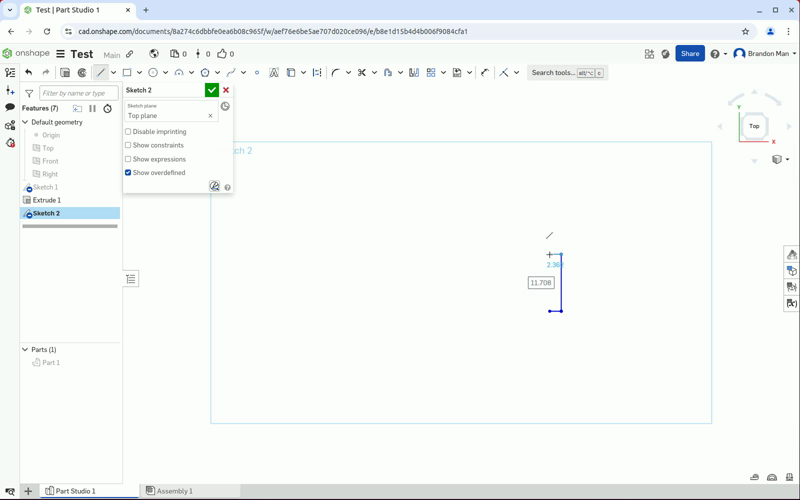
mouse_move(579, 254)
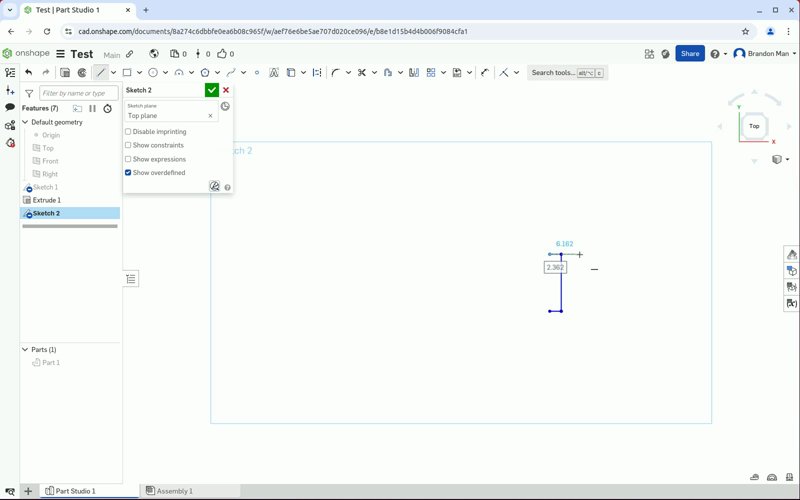
key_down(shift)
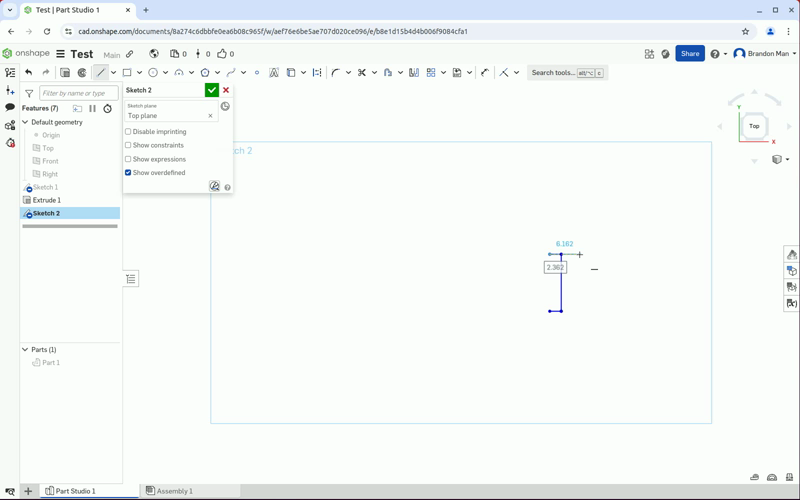
mouse_move(549, 311)
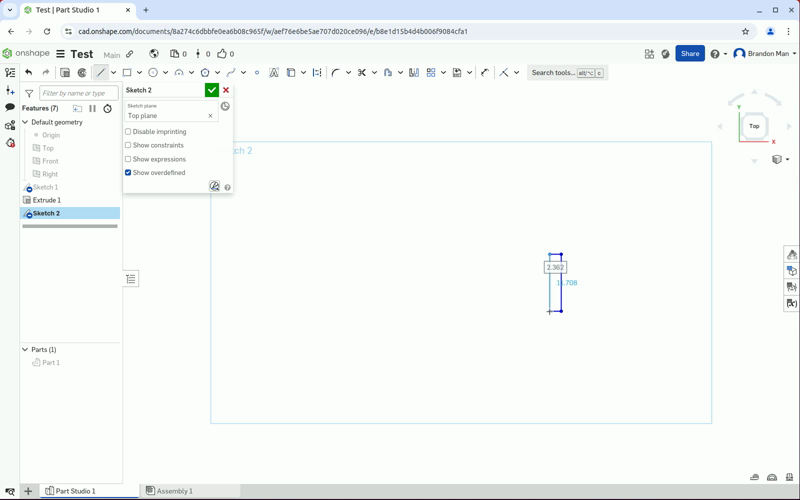
key_up(shift)
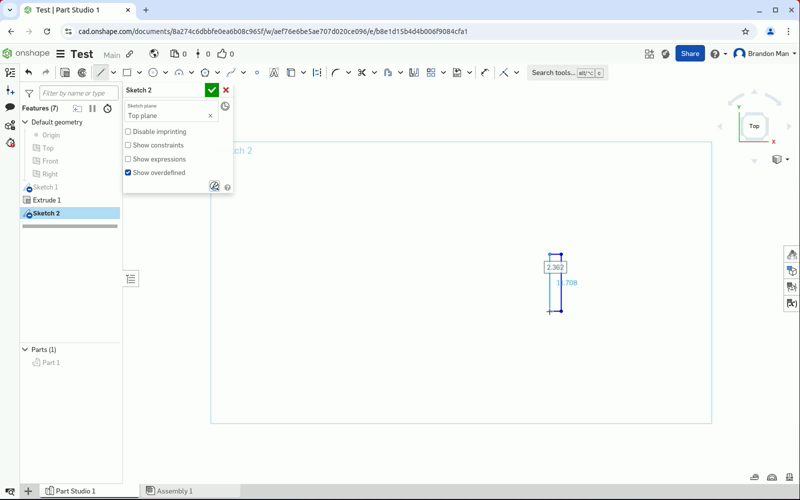
click(549, 311)
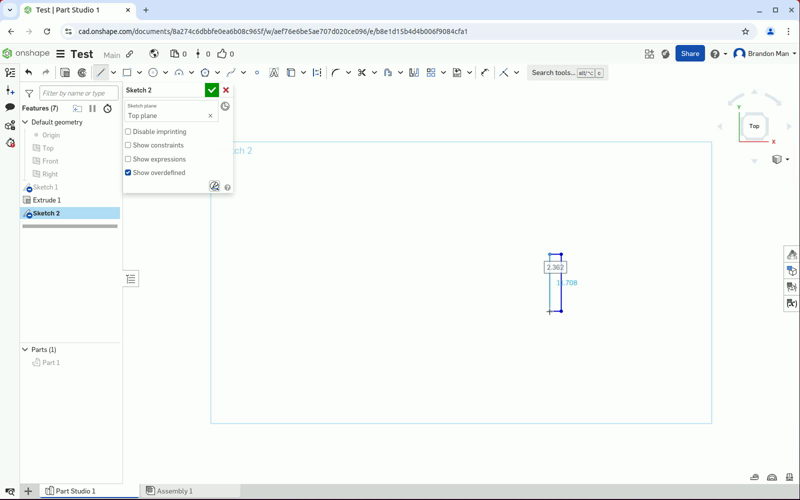
key(esc)
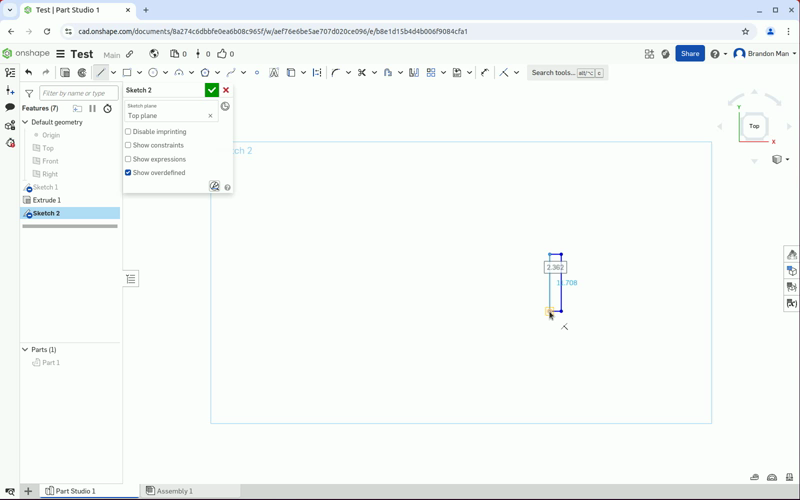
mouse_move(553, 265)
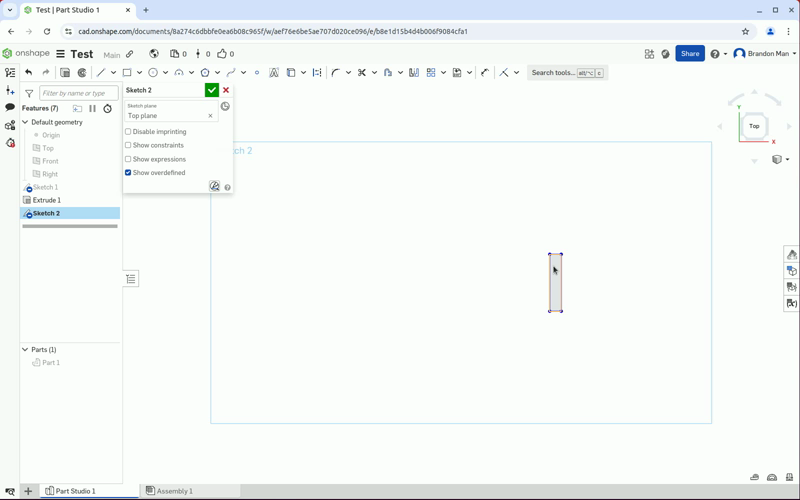
scroll(6)
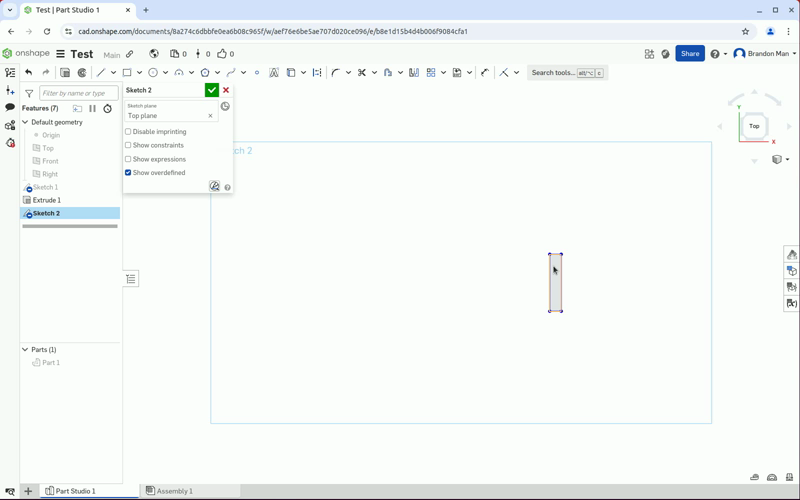
scroll(6)
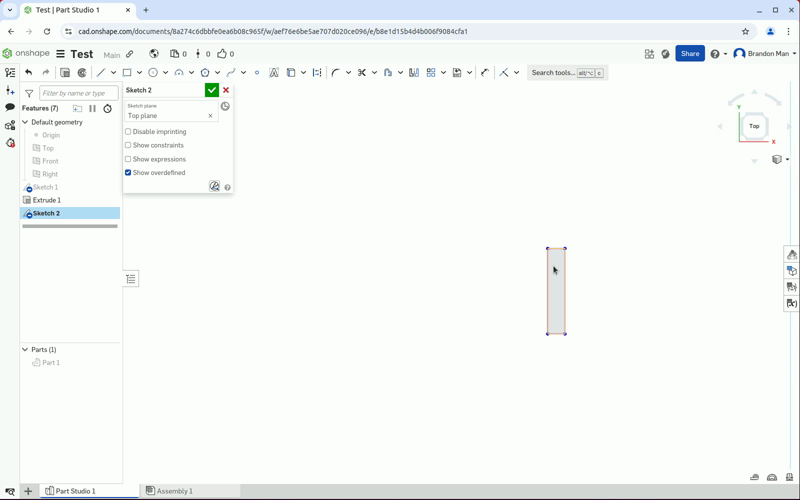
scroll(6)
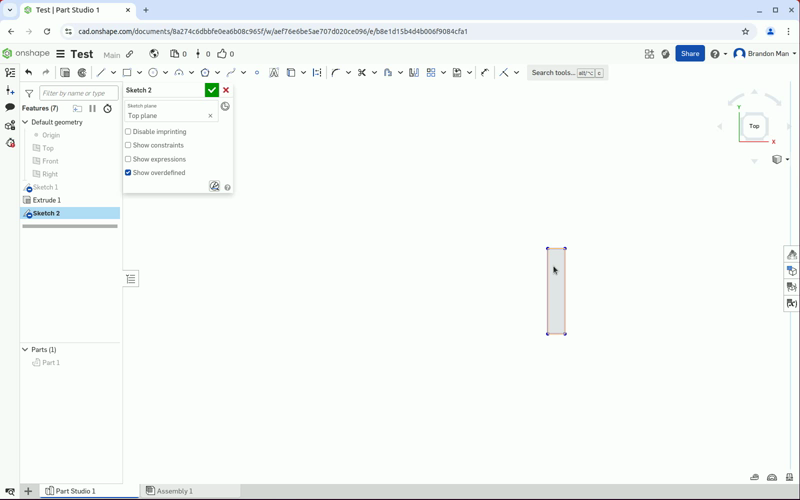
scroll(6)
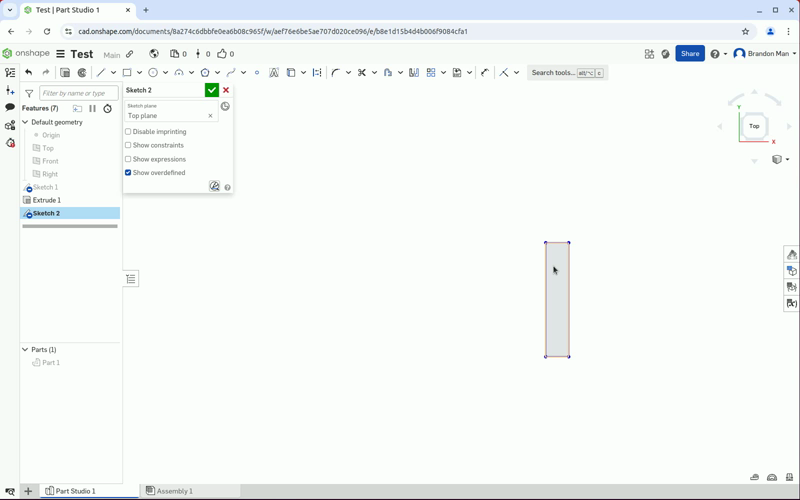
scroll(6)
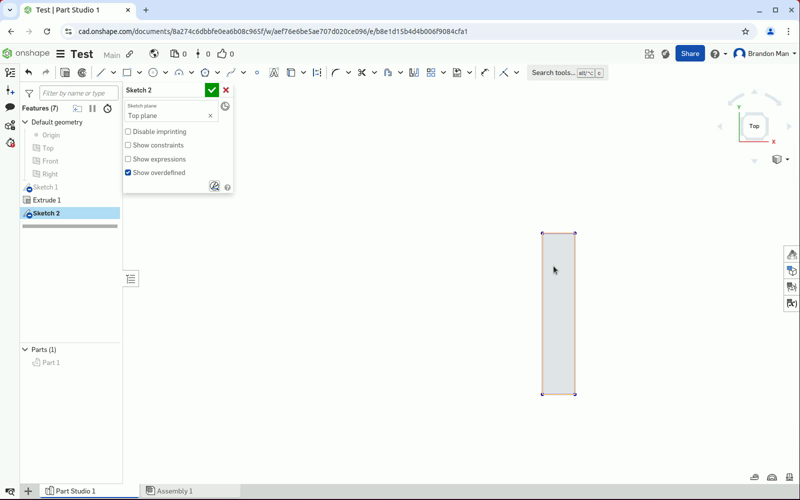
scroll(6)
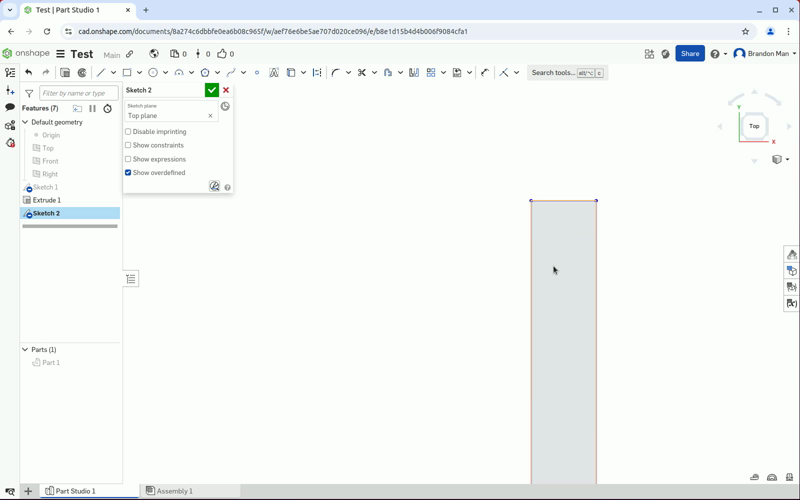
scroll(6)
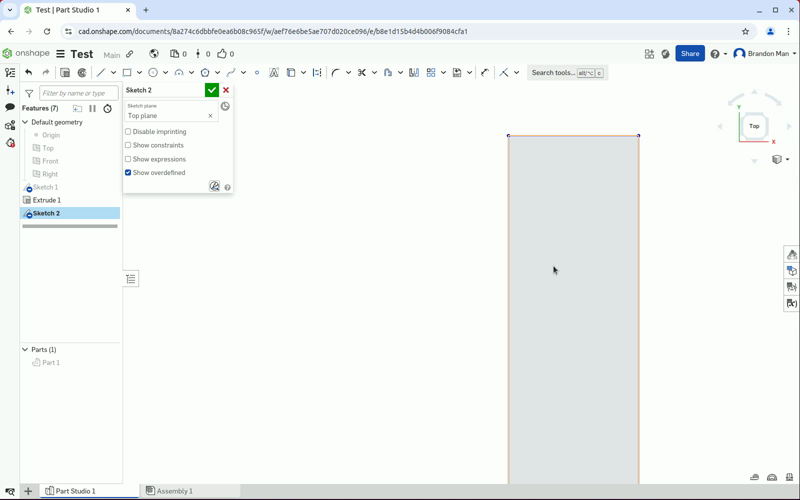
click(553, 265)
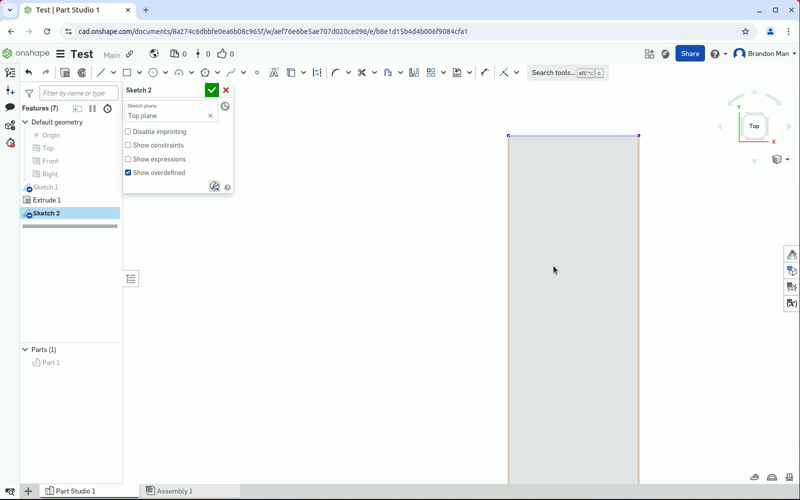
scroll(-6)
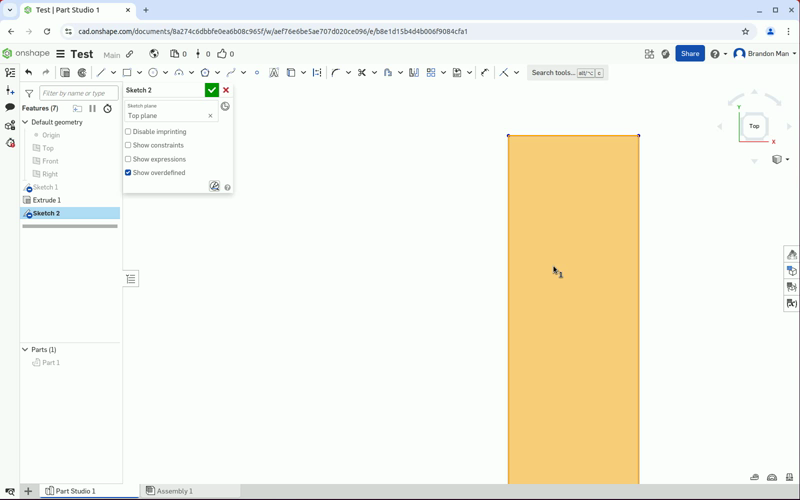
scroll(-6)
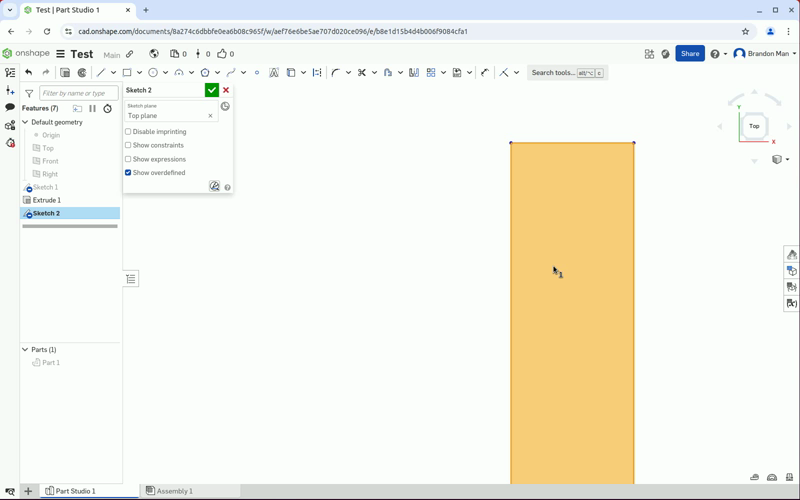
scroll(-6)
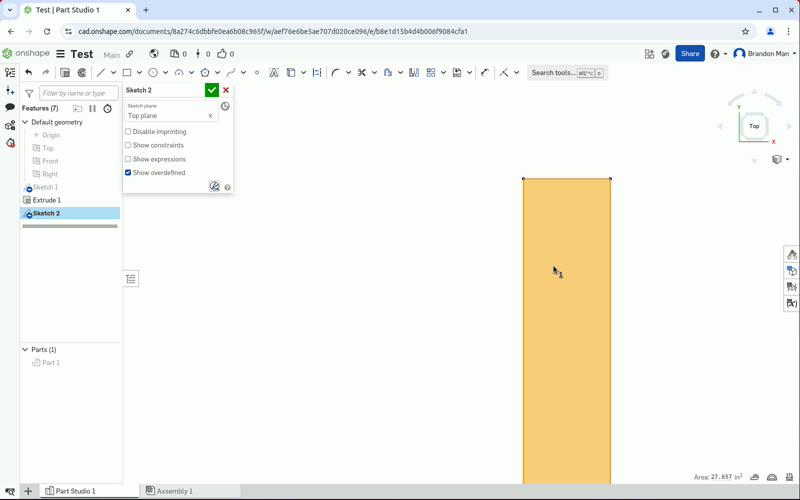
scroll(-6)
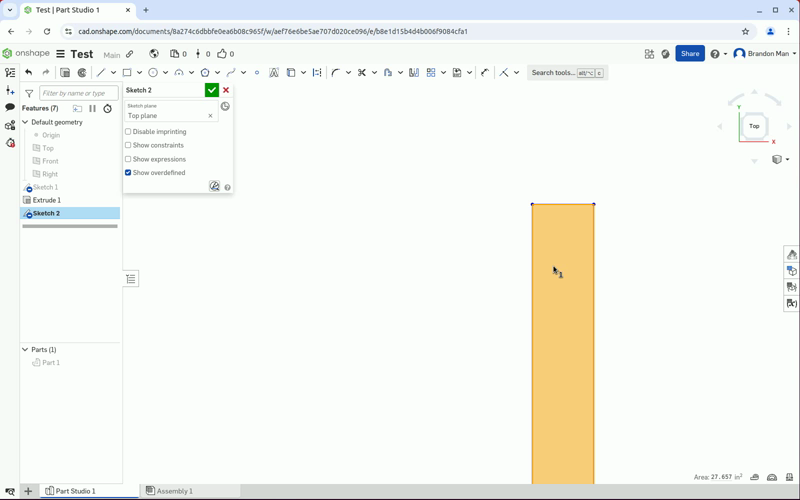
scroll(-6)
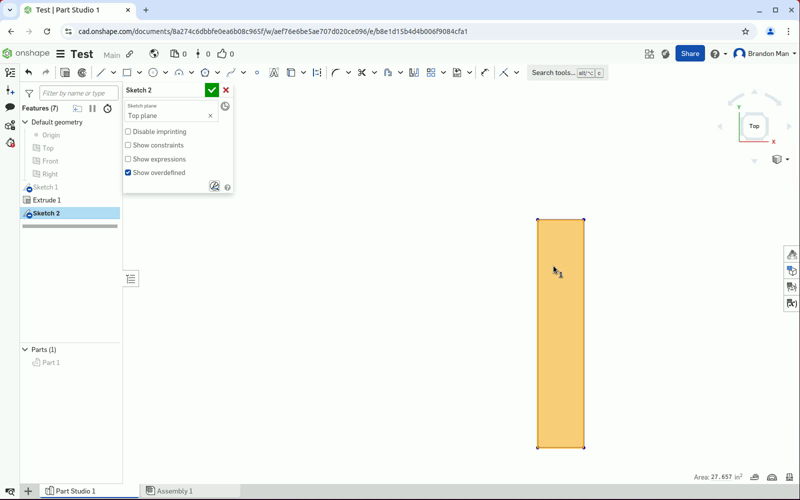
scroll(-6)
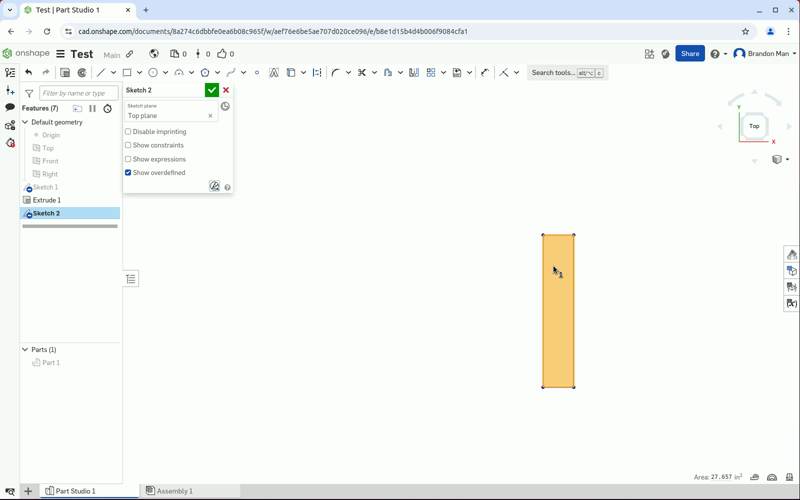
scroll(-6)
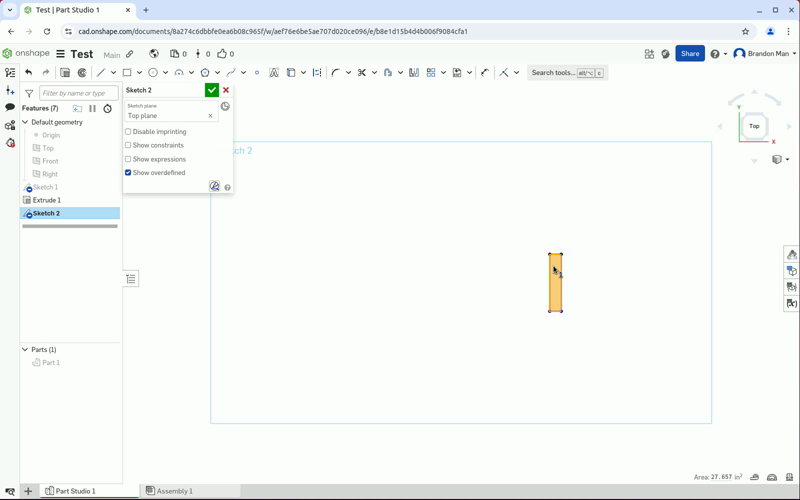
mouse_move(73, 352)
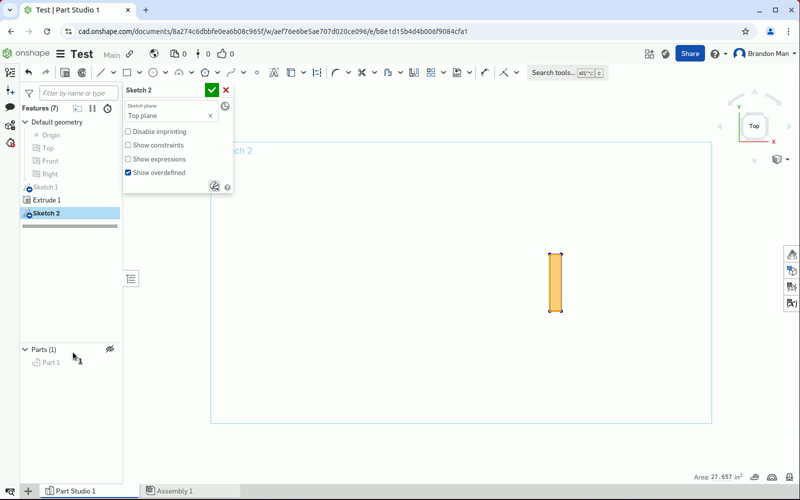
key(shift+y)
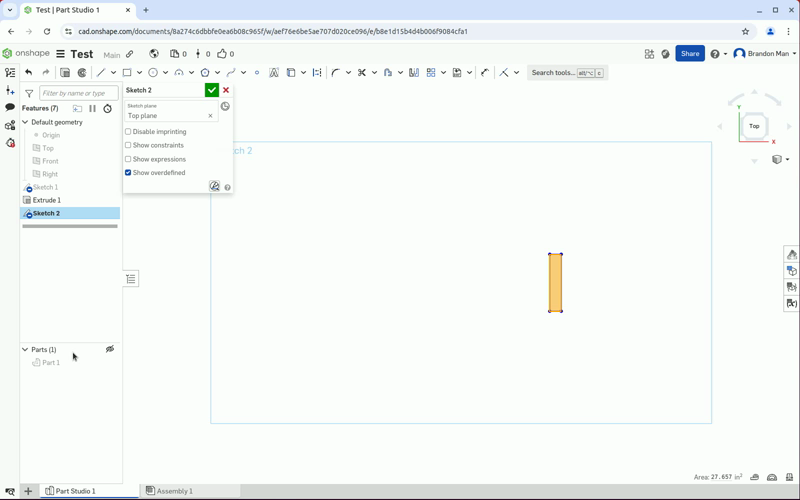
key(shift+e)
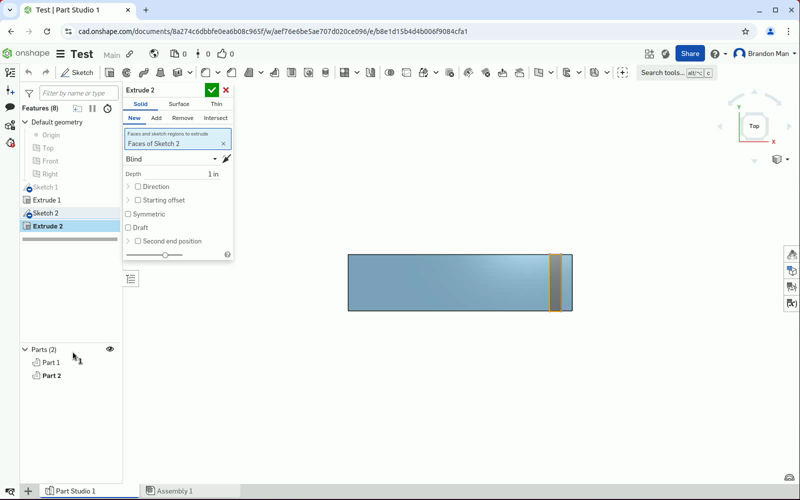
mouse_move(143, 106)
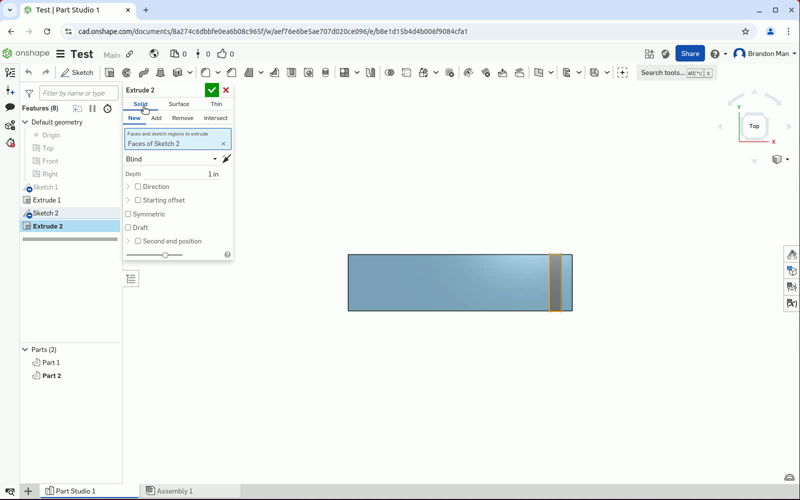
click(143, 106)
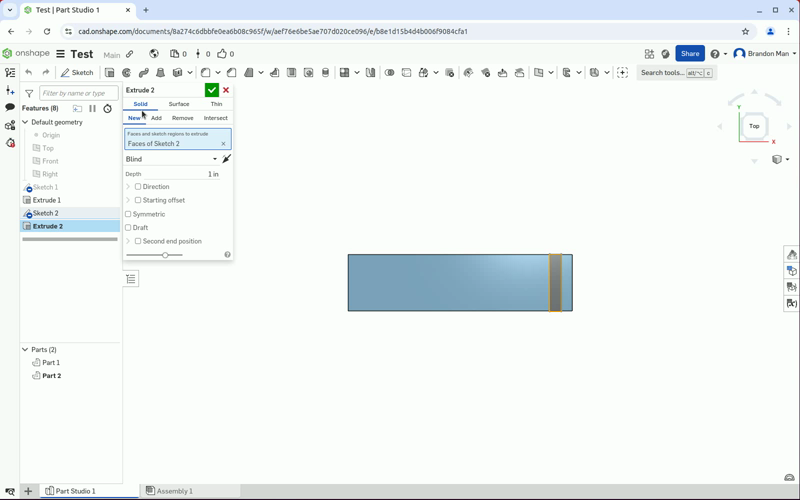
mouse_move(137, 120)
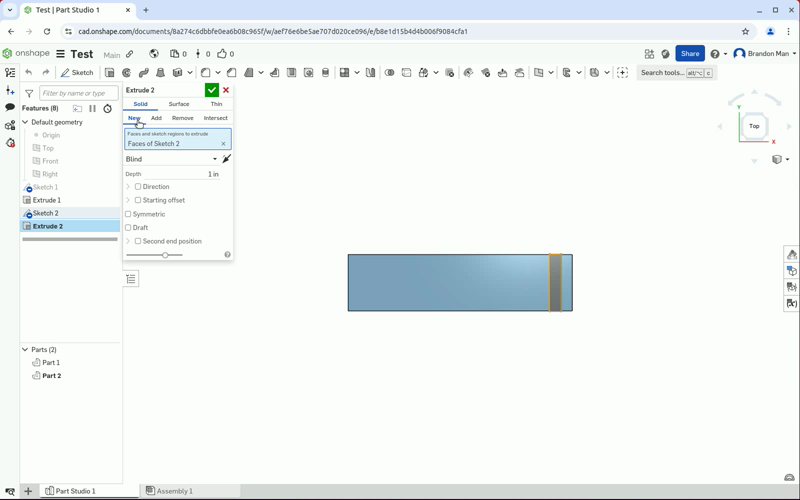
click(137, 120)
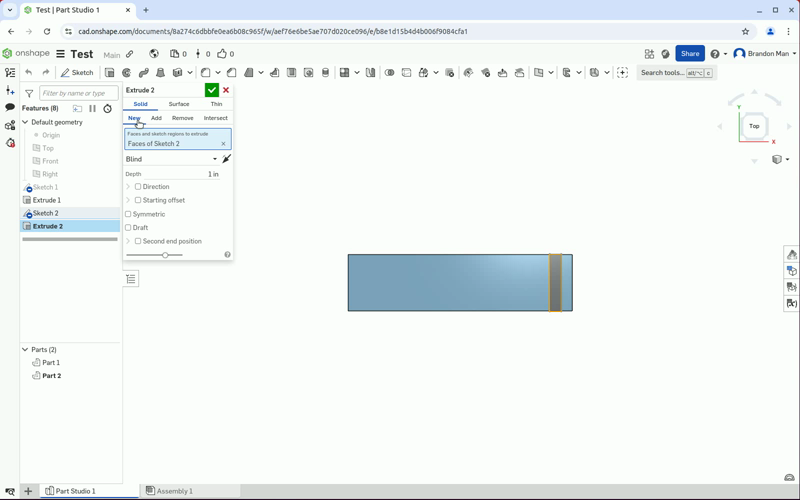
key(tab, 4)
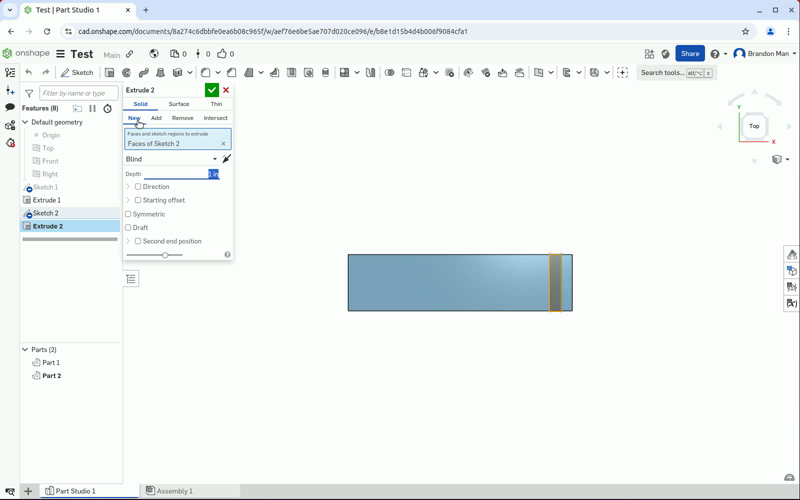
text(1.204)
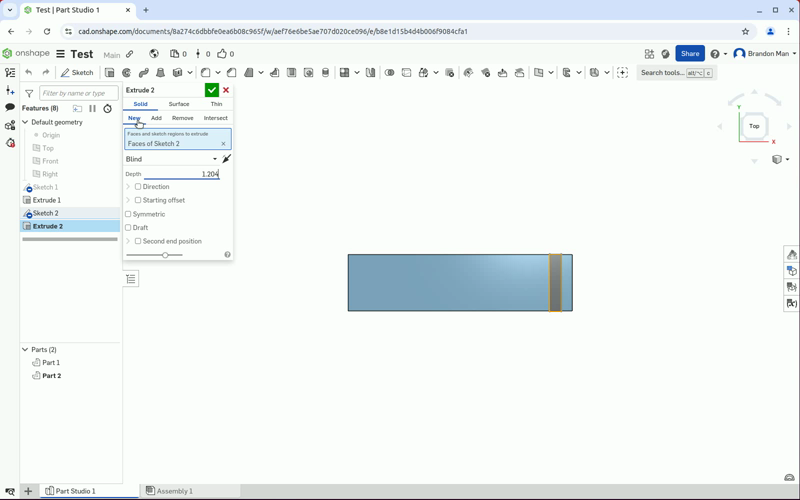
key(enter)
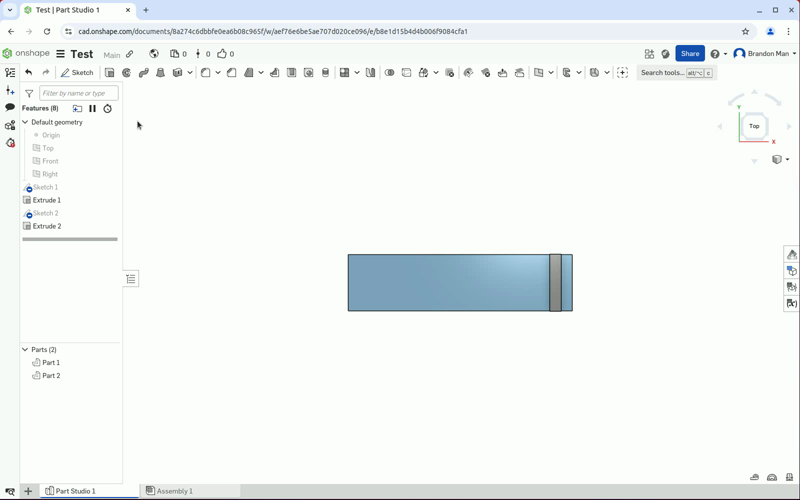
key(shift+h)
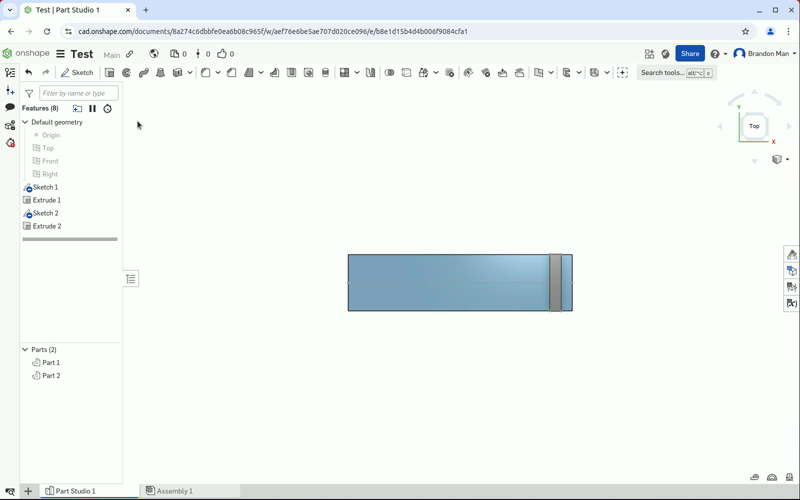
key(shift+h)
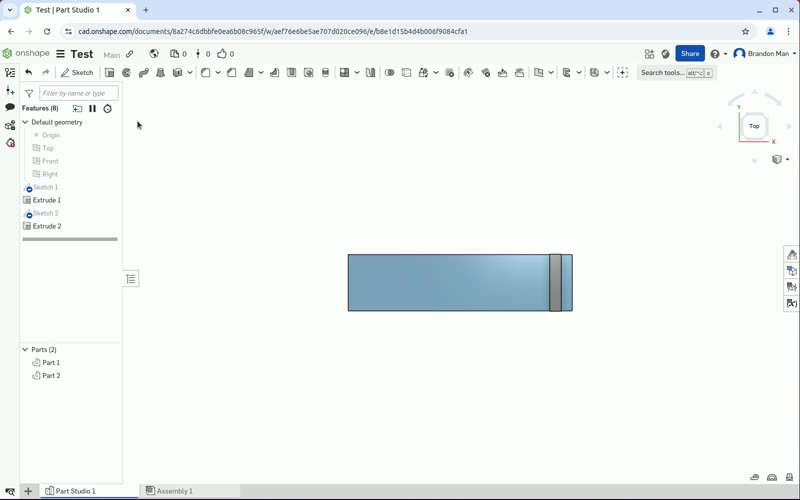
mouse_move(73, 189)
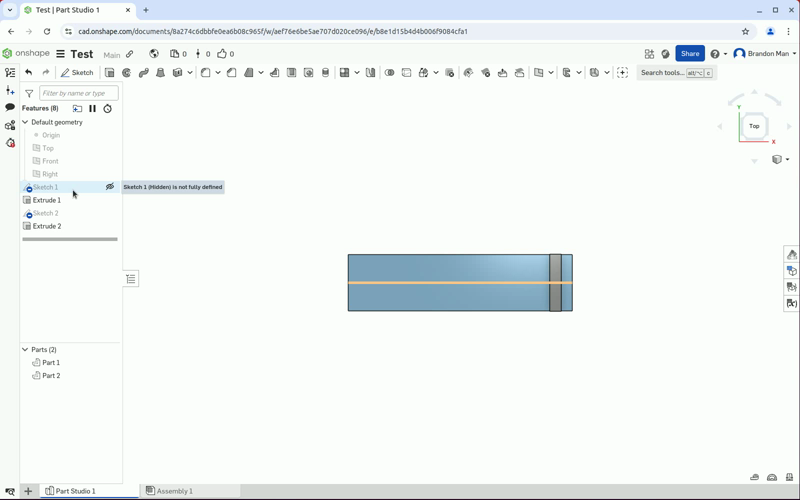
click(73, 189)
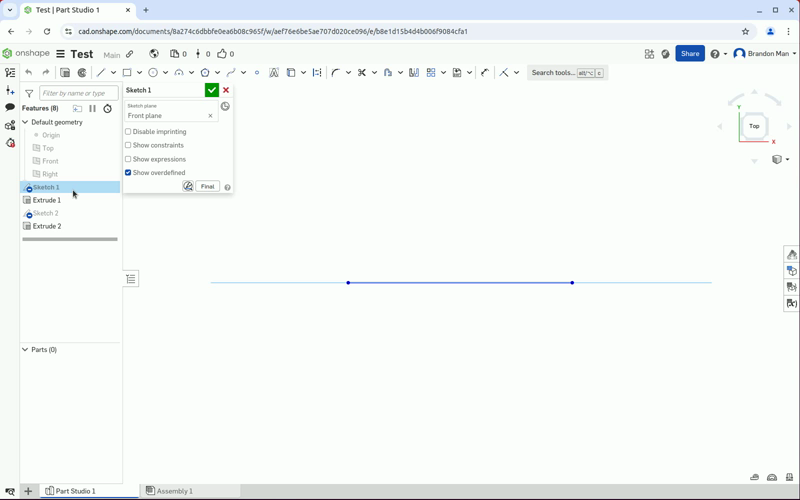
mouse_move(229, 92)
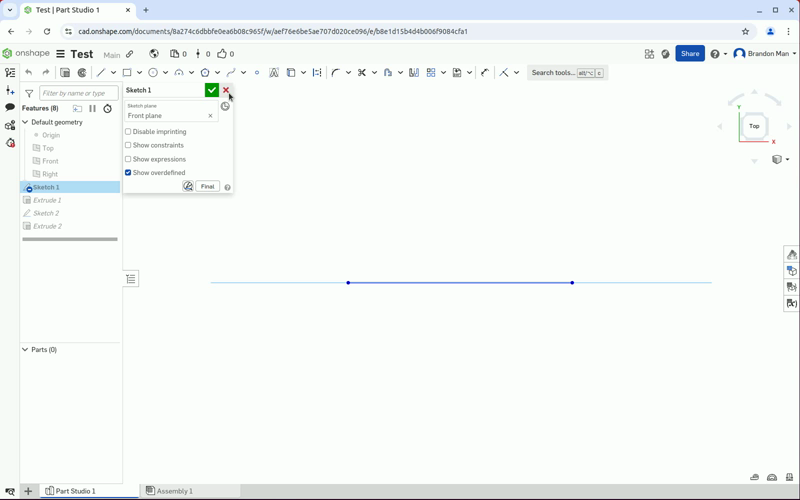
click(229, 92)
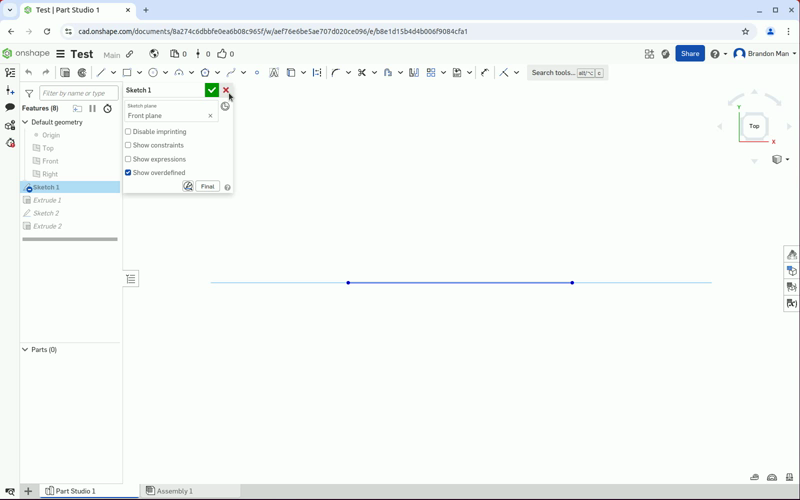
key(shift+s)
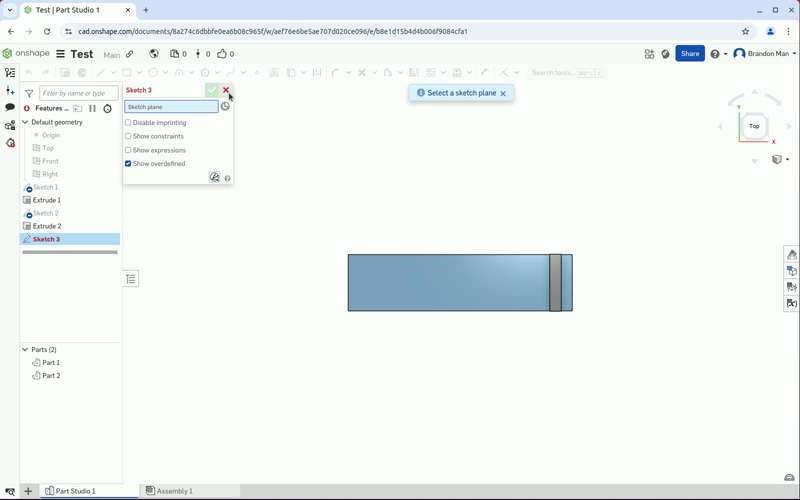
mouse_move(73, 150)
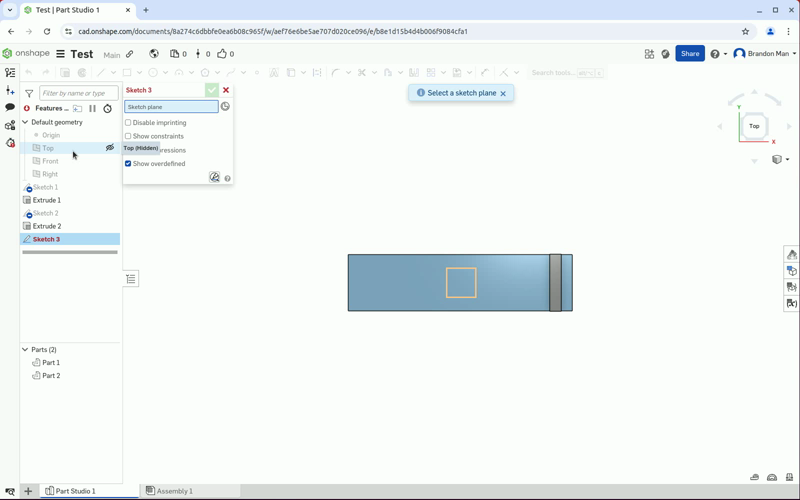
click(73, 150)
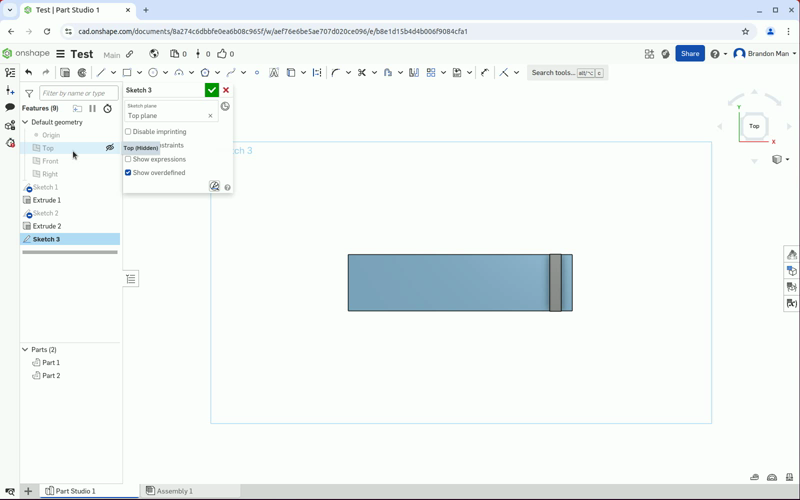
mouse_move(73, 352)
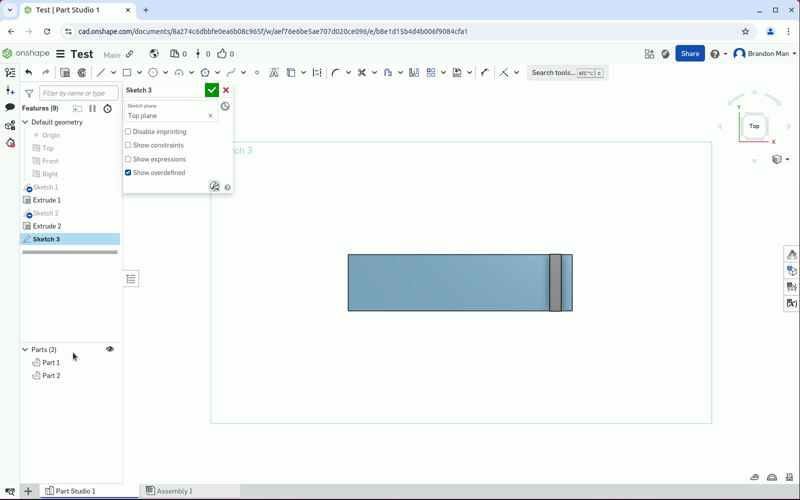
key(y)
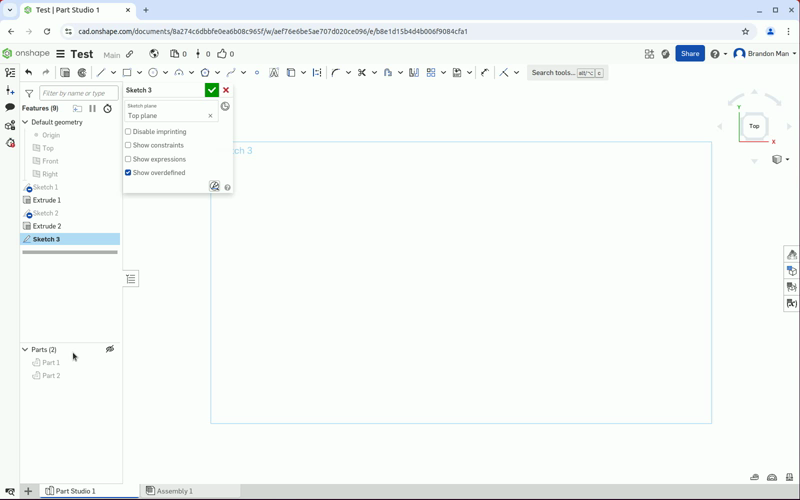
key(l)
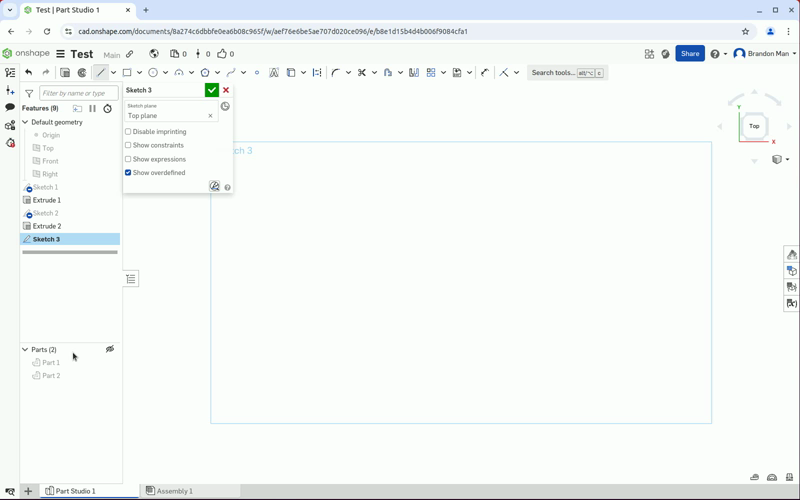
key_down(shift)
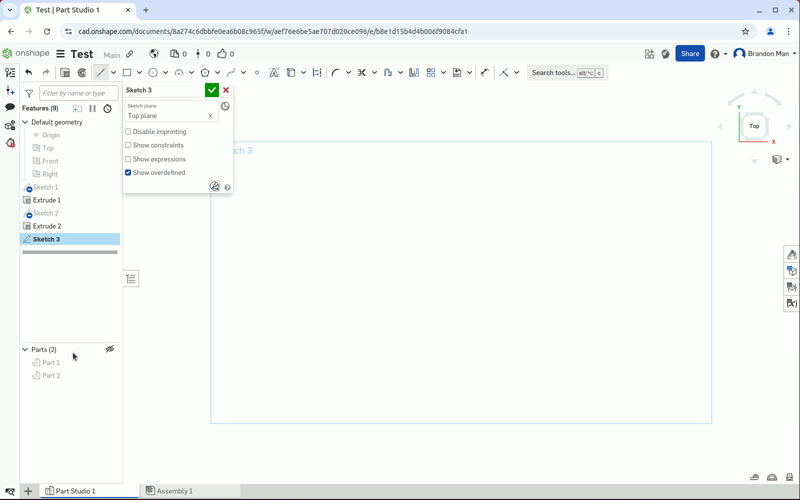
mouse_move(361, 311)
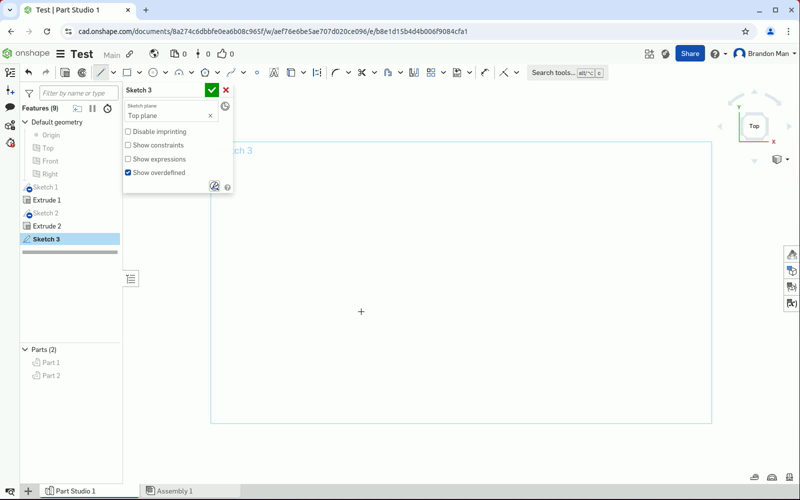
click(361, 311)
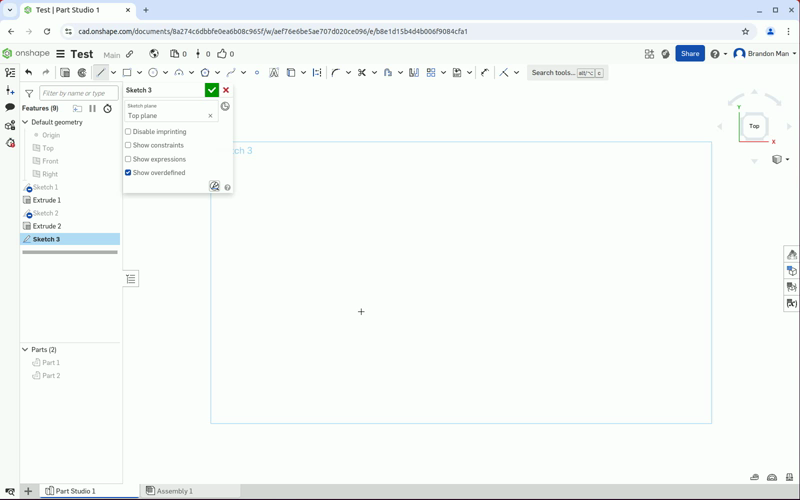
key_up(shift)
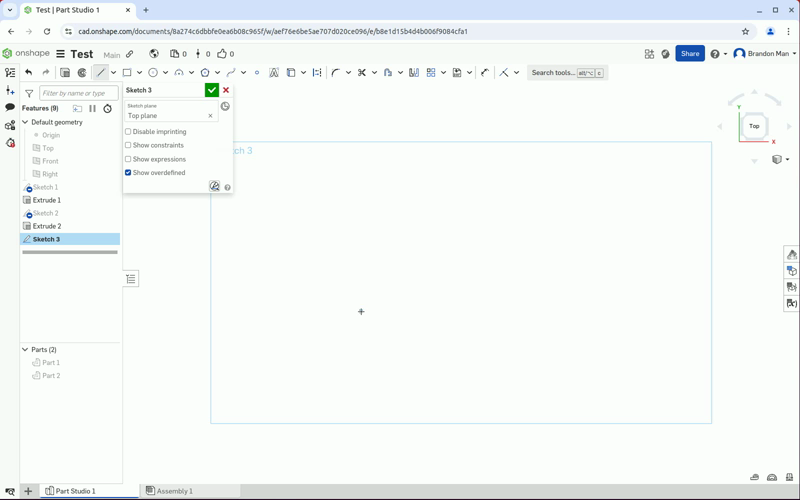
key_down(shift)
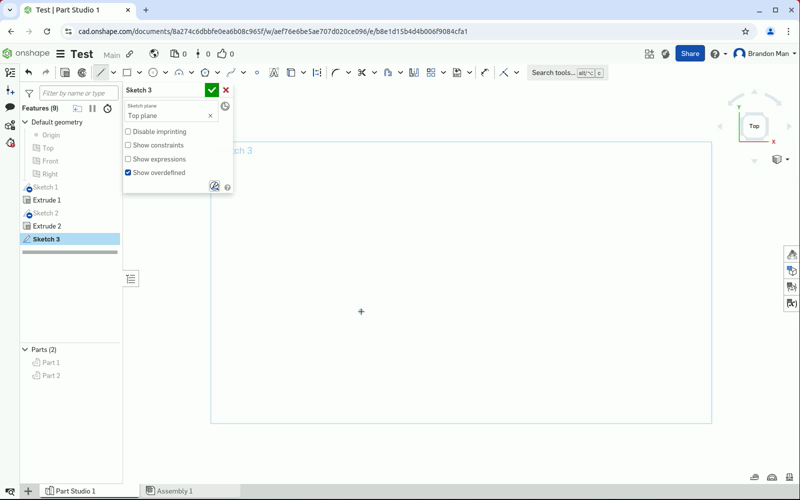
mouse_move(391, 311)
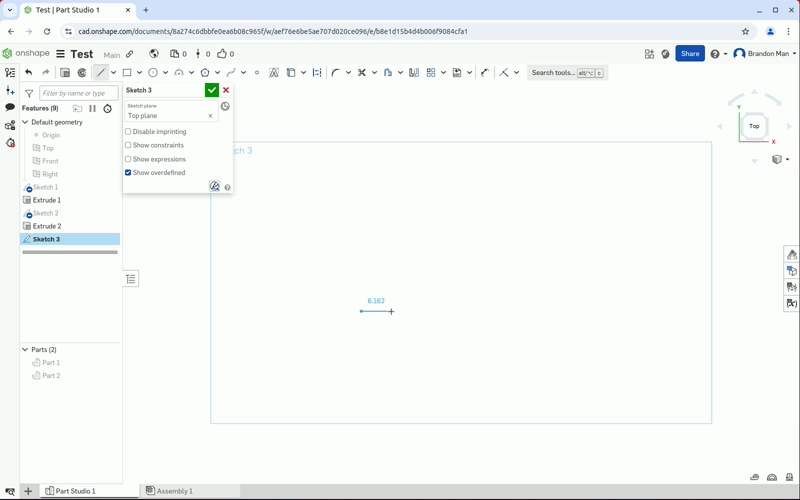
mouse_move(372, 311)
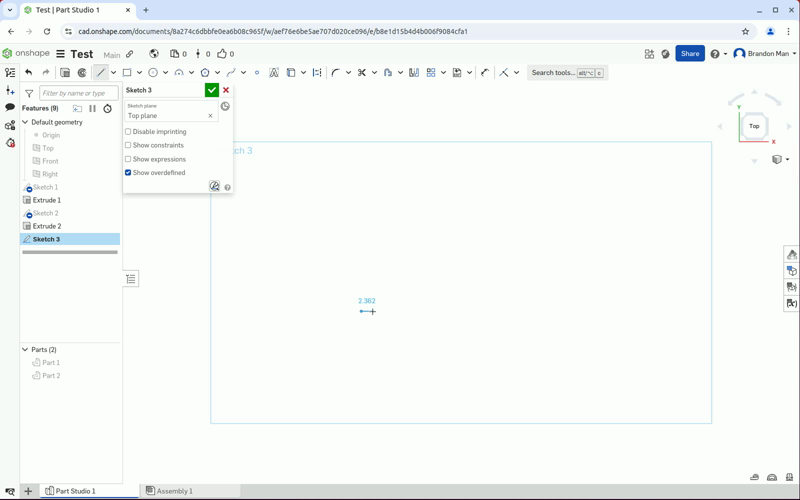
click(372, 311)
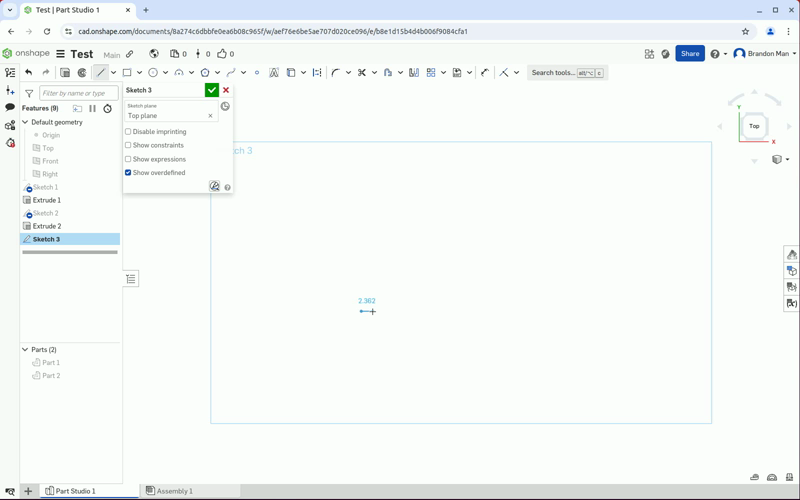
key_up(shift)
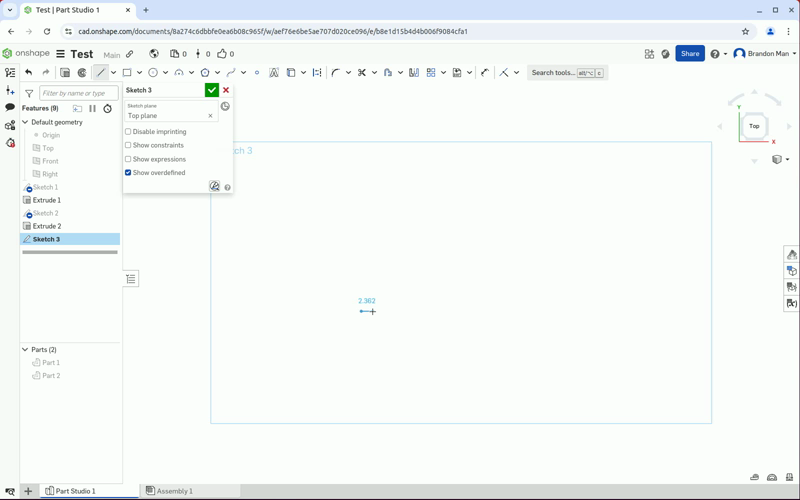
key_down(shift)
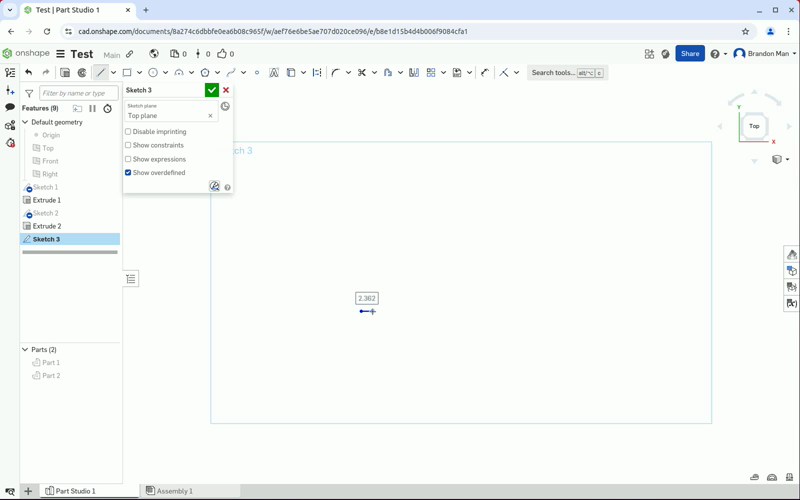
mouse_move(402, 311)
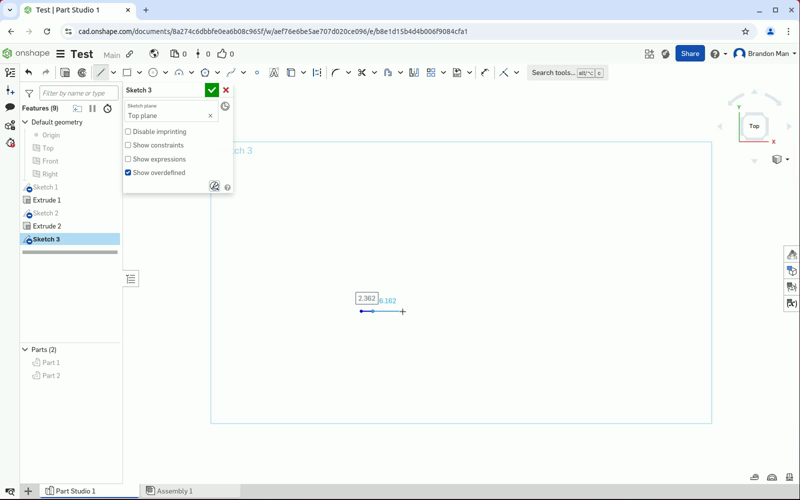
mouse_move(372, 254)
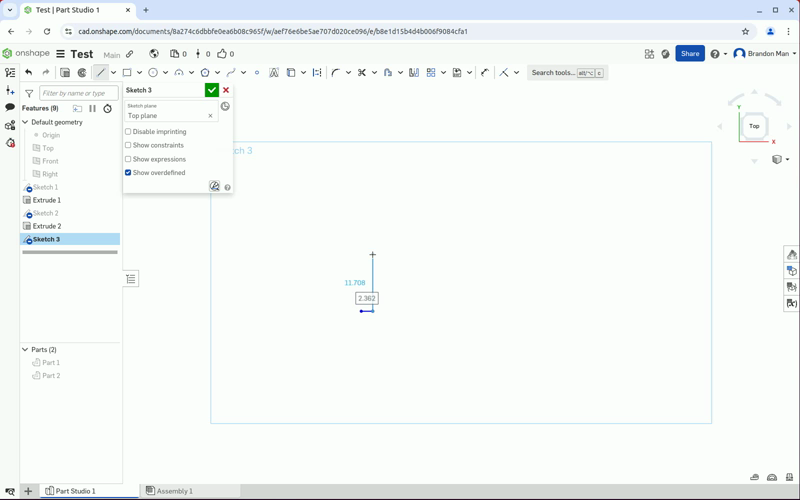
click(372, 254)
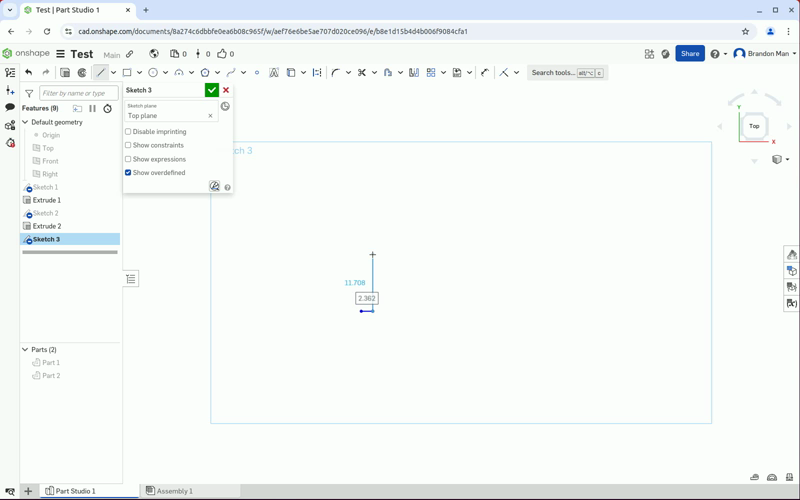
key_up(shift)
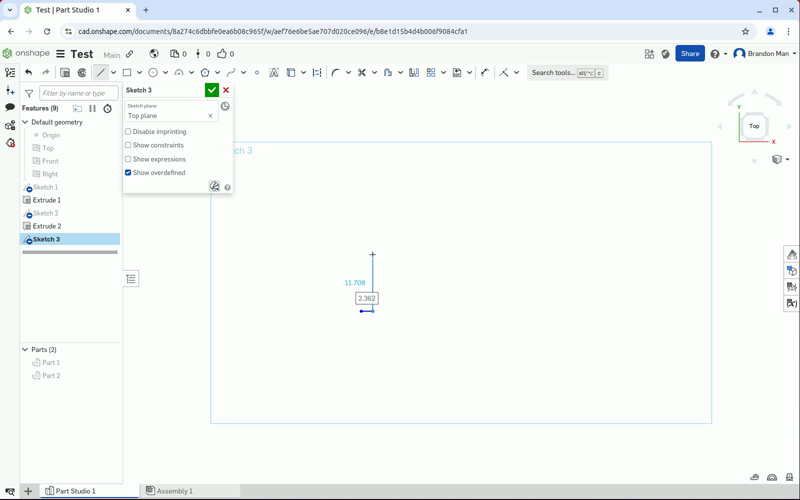
key_down(shift)
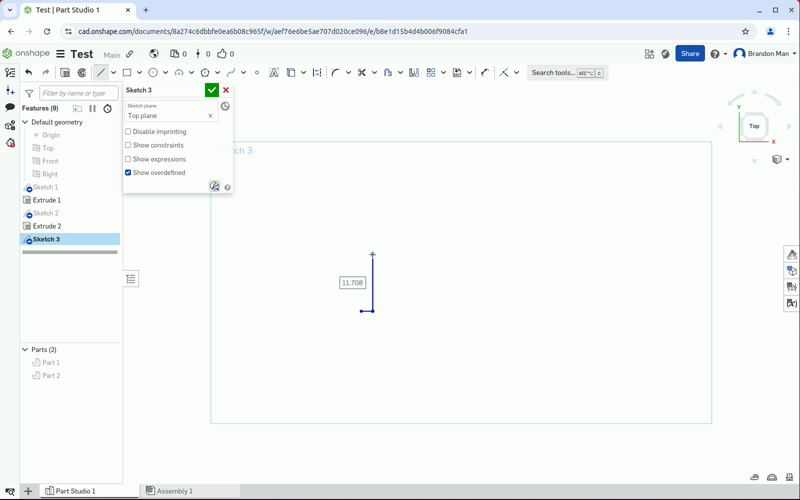
mouse_move(402, 254)
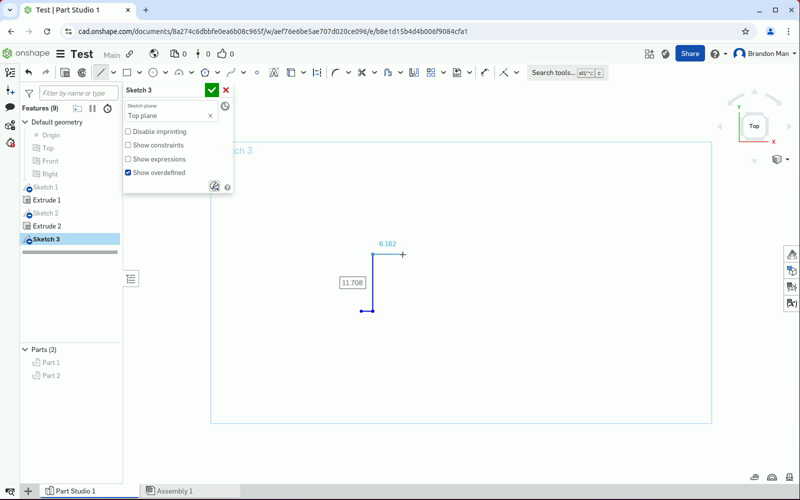
mouse_move(361, 254)
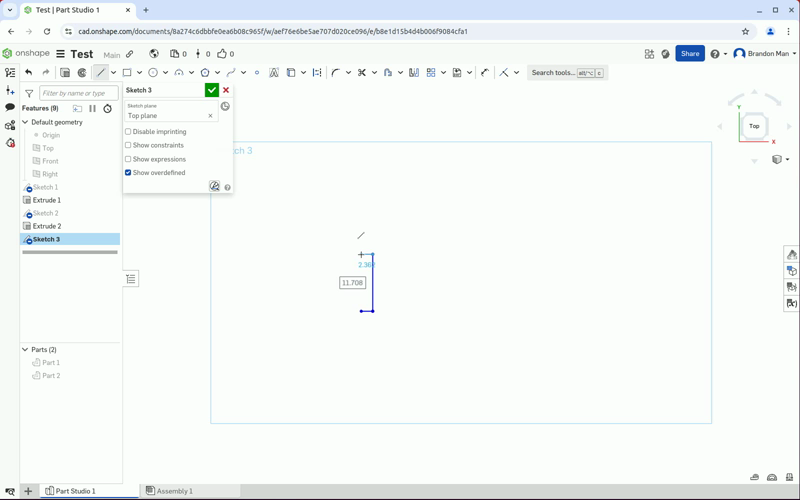
click(361, 254)
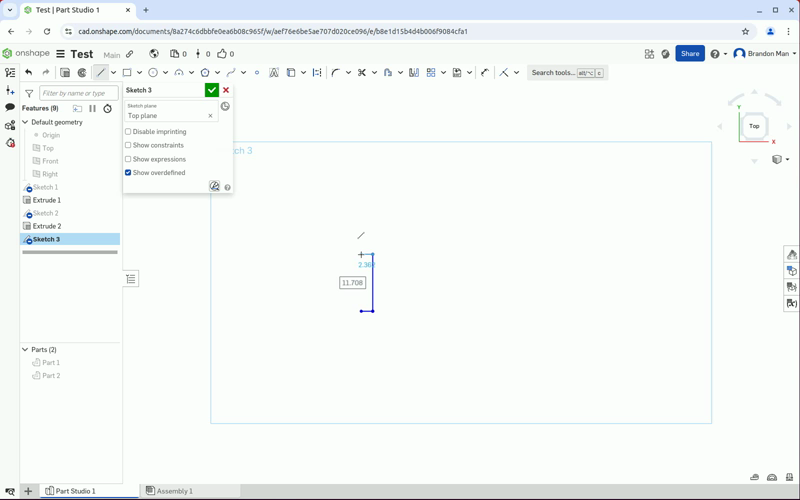
key_up(shift)
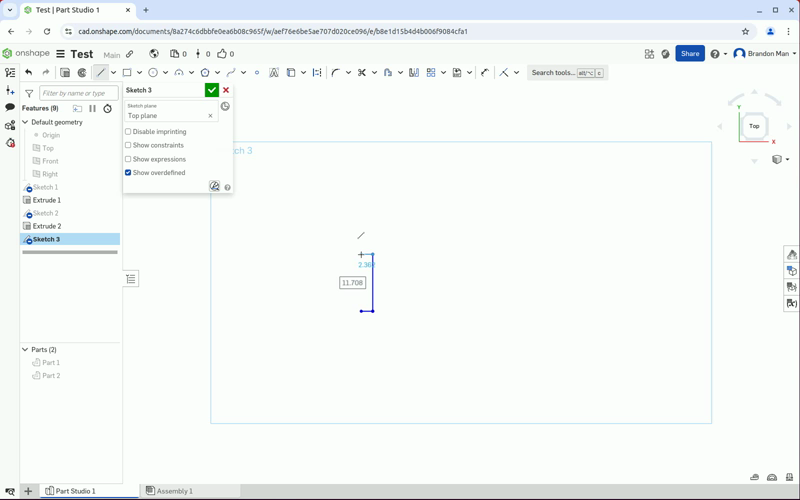
mouse_move(391, 254)
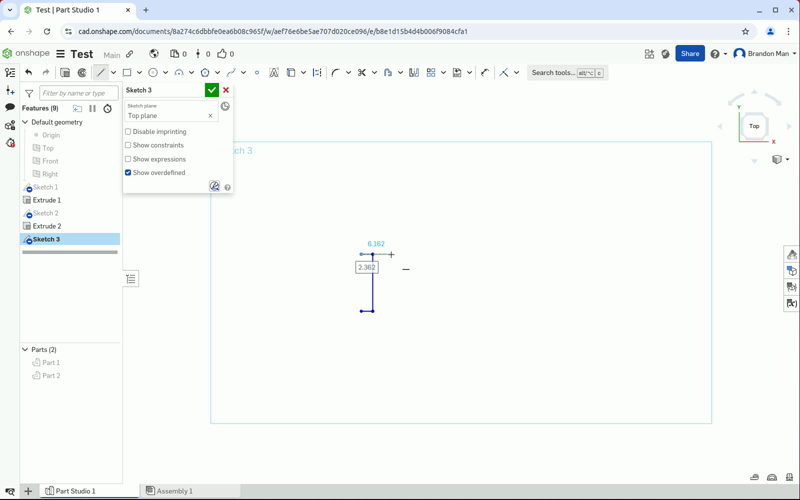
key_down(shift)
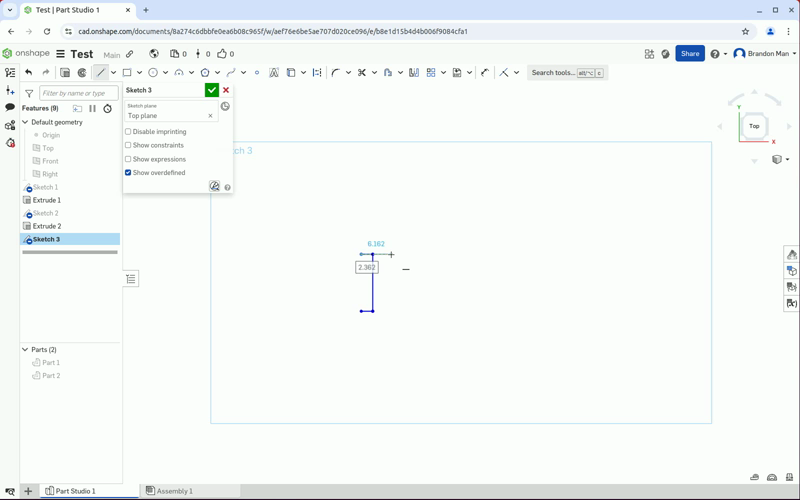
mouse_move(361, 311)
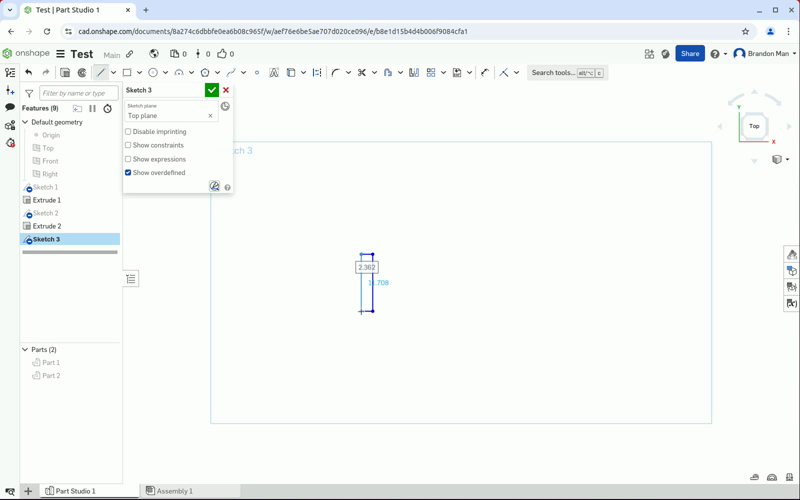
key_up(shift)
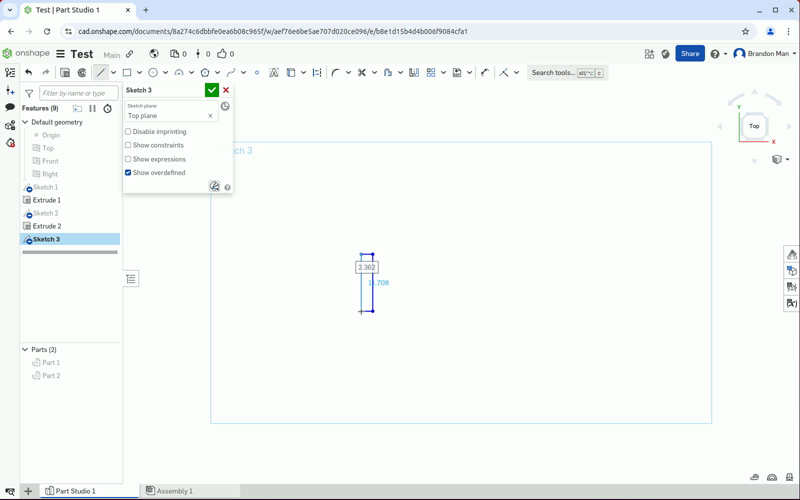
click(361, 311)
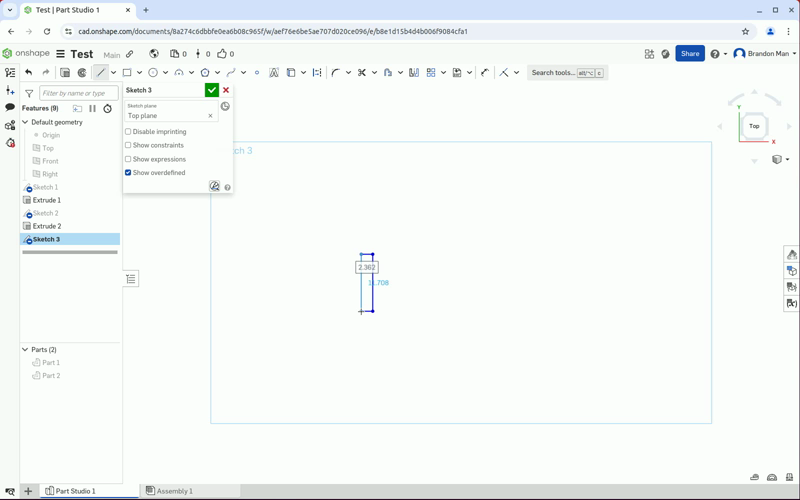
key(esc)
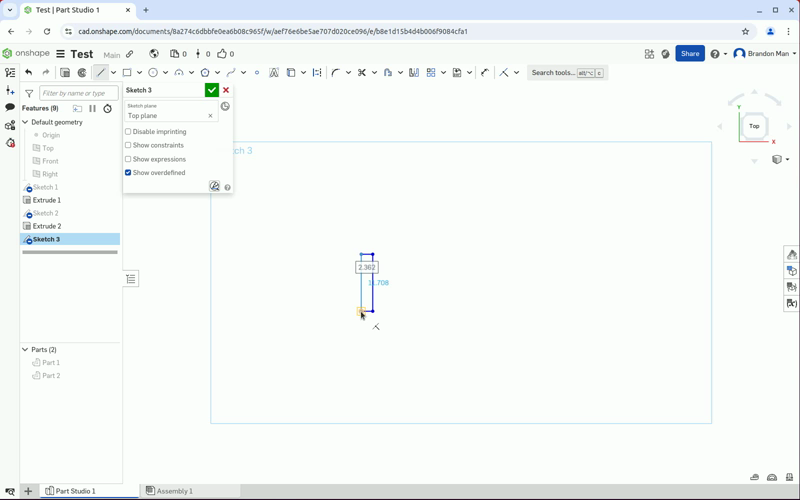
mouse_move(363, 258)
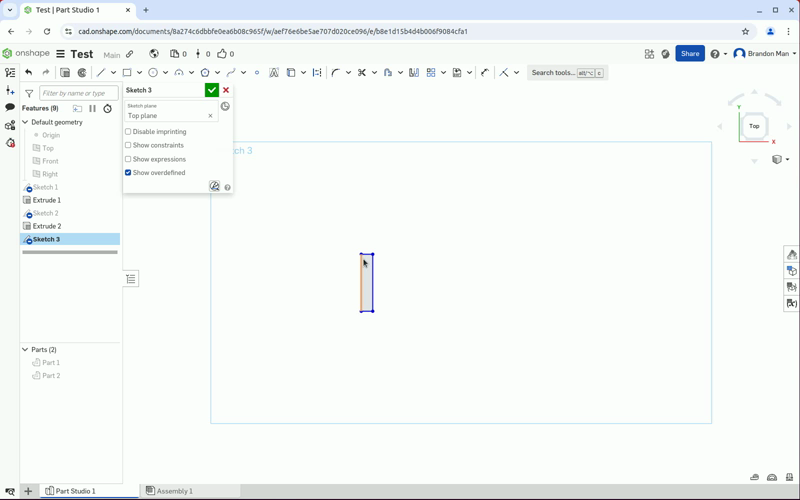
scroll(6)
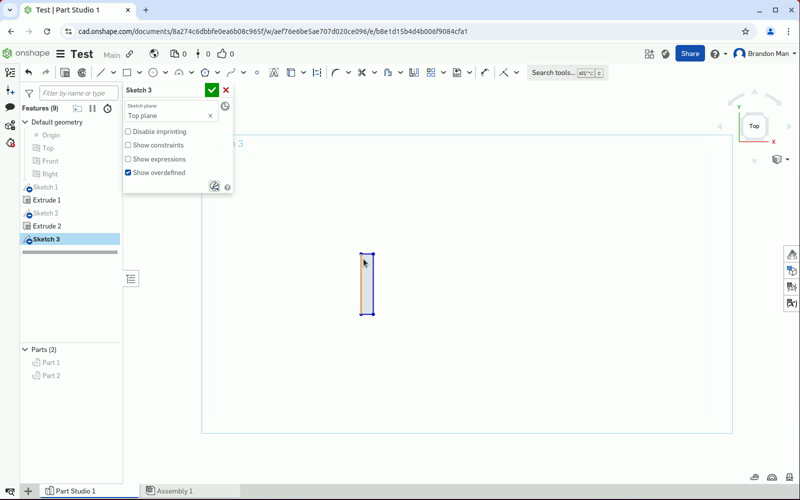
scroll(6)
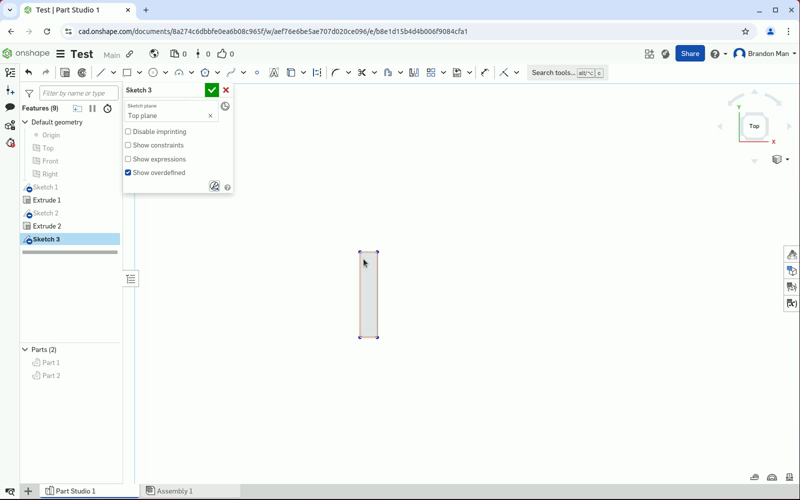
scroll(6)
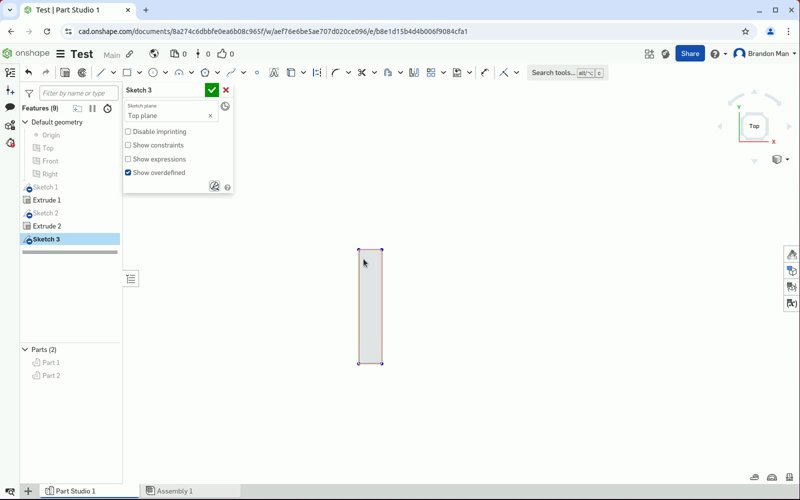
scroll(6)
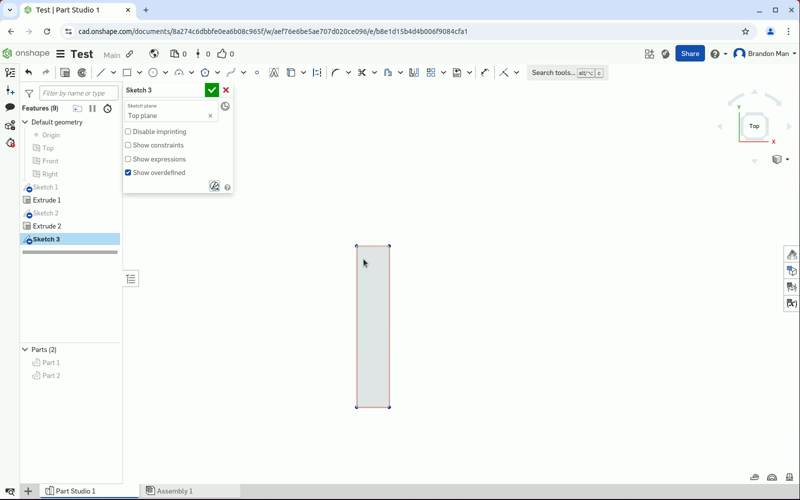
scroll(6)
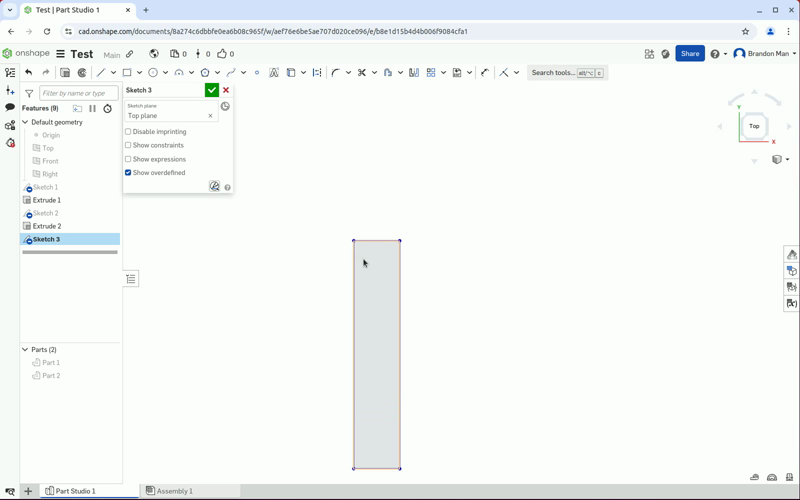
scroll(6)
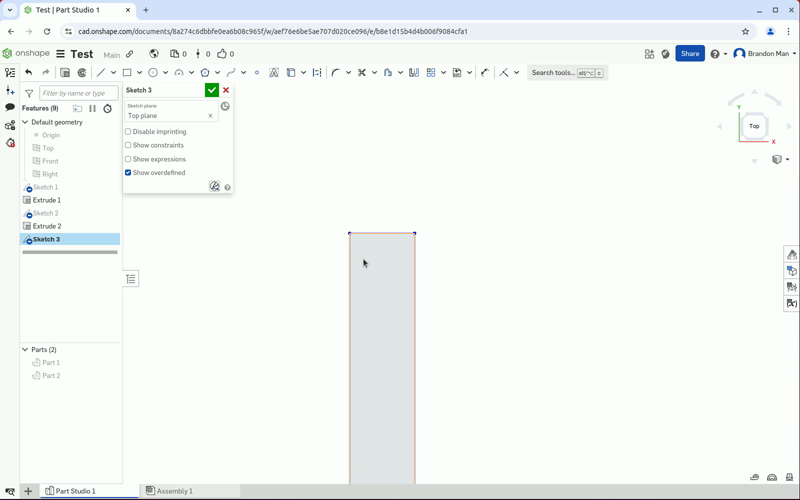
scroll(6)
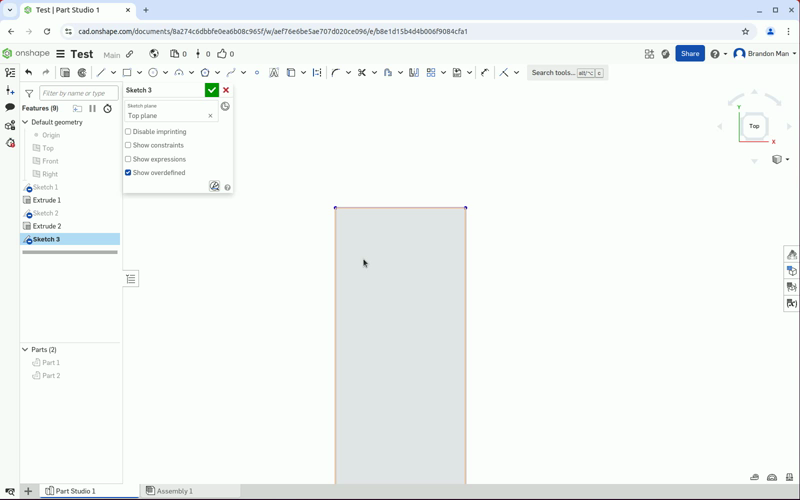
click(363, 258)
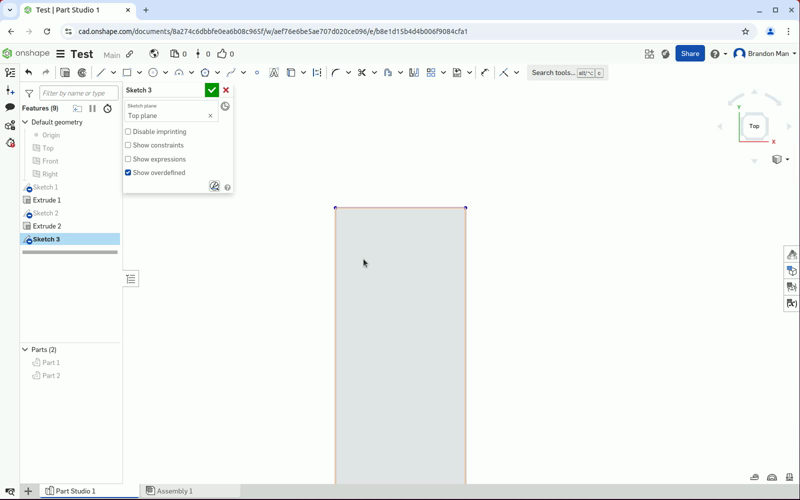
scroll(-6)
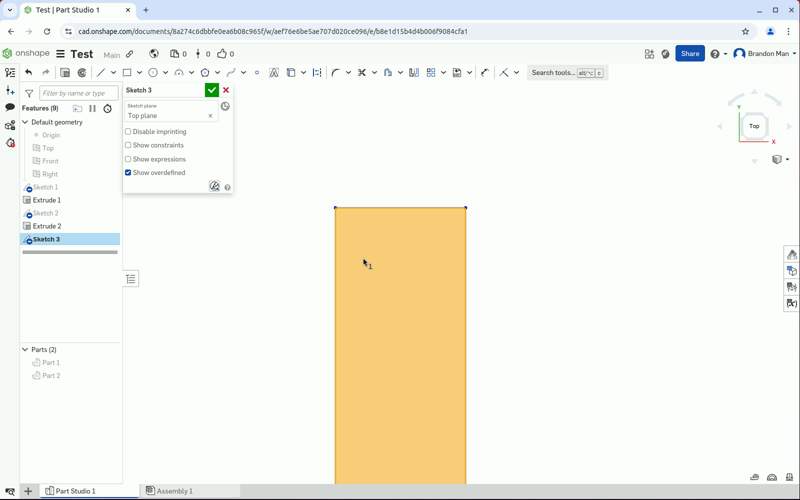
scroll(-6)
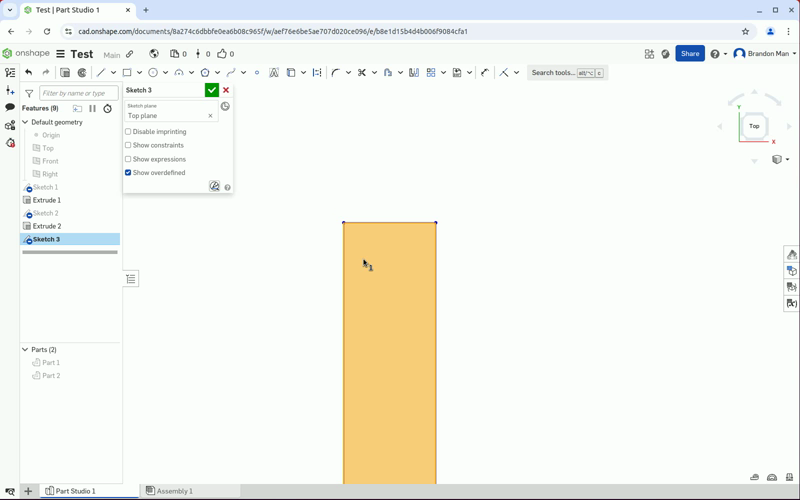
scroll(-6)
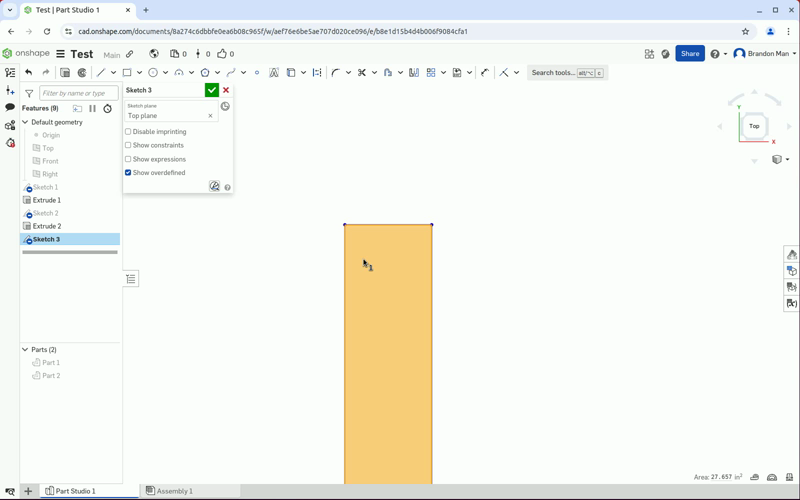
scroll(-6)
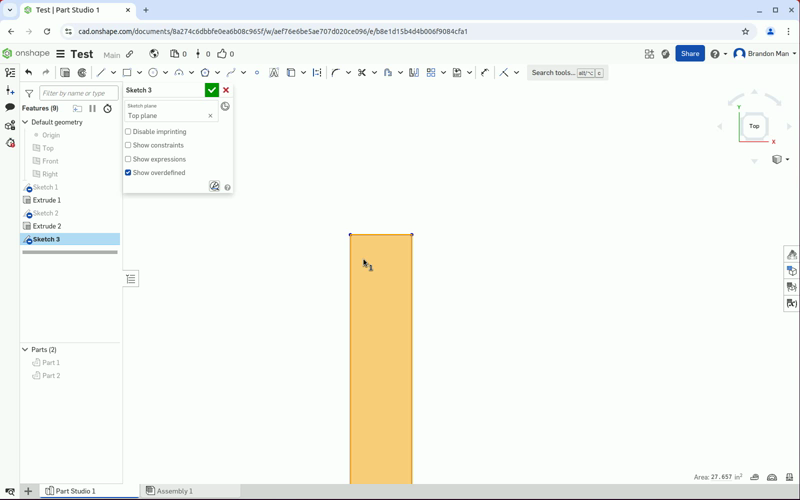
scroll(-6)
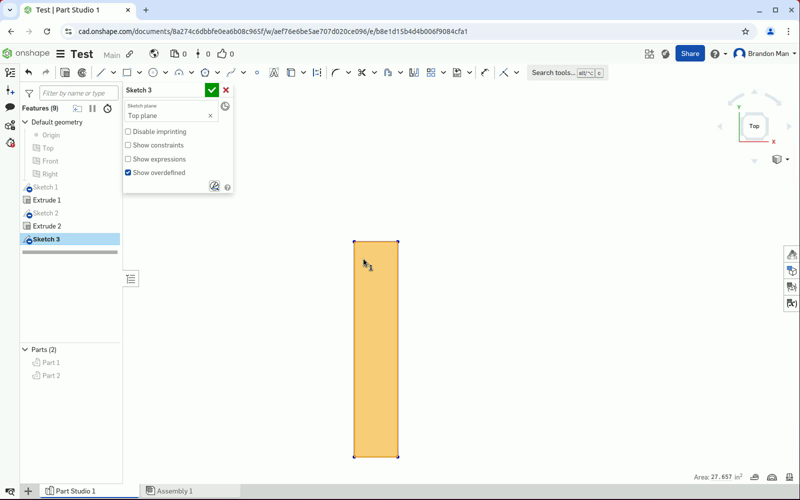
scroll(-6)
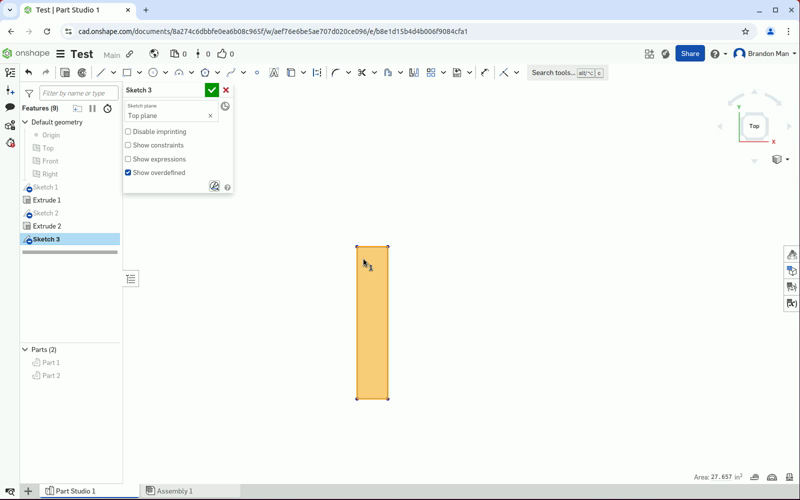
scroll(-6)
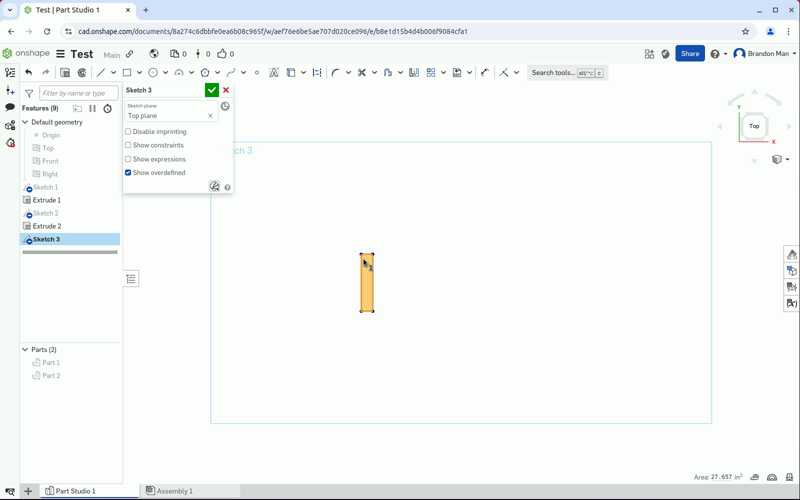
mouse_move(73, 352)
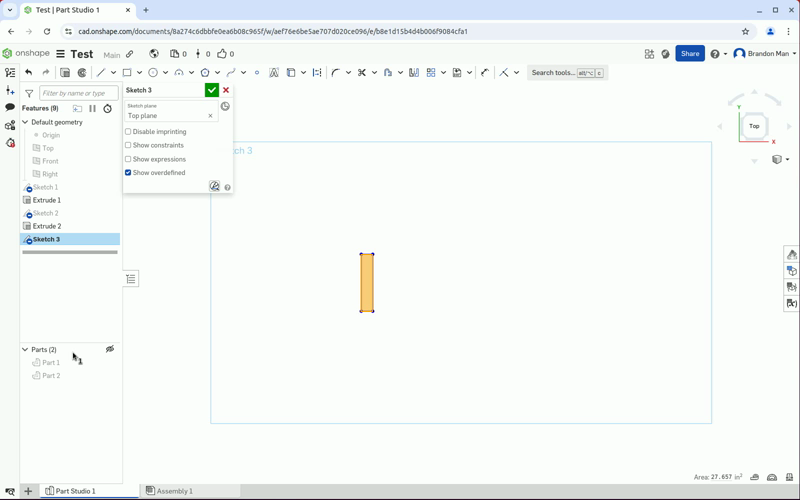
key(shift+y)
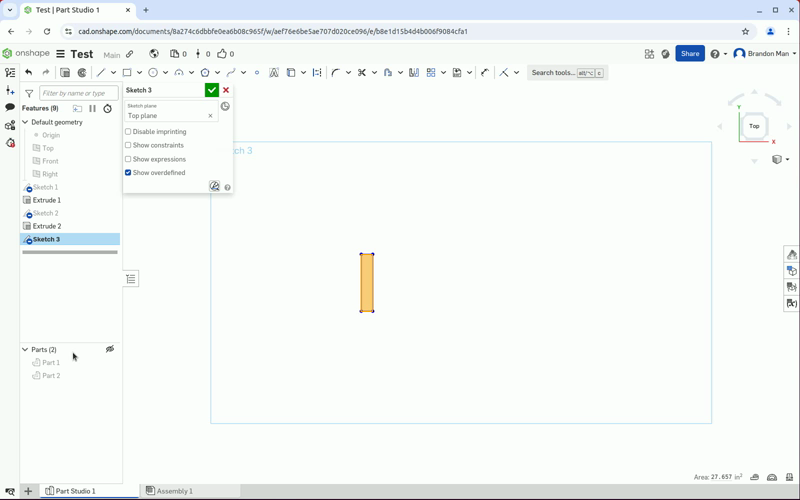
key(shift+e)
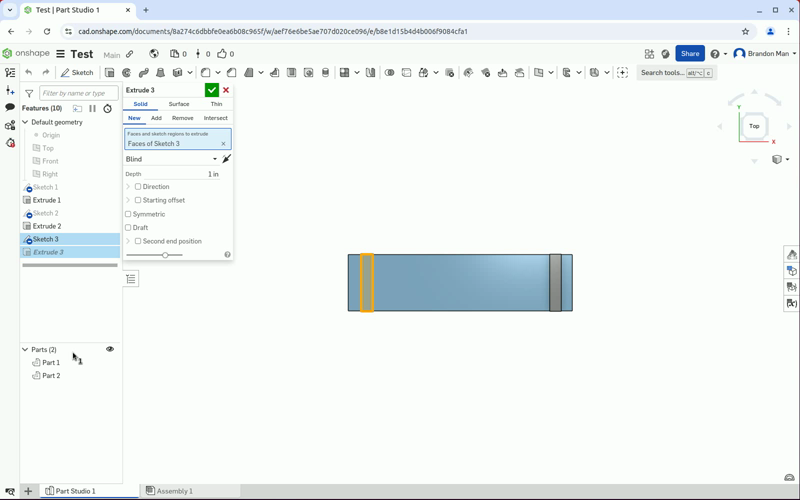
mouse_move(143, 106)
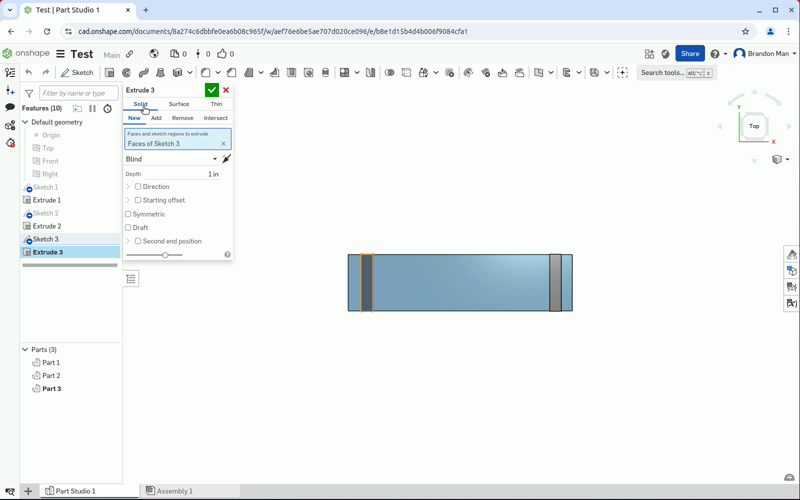
click(143, 106)
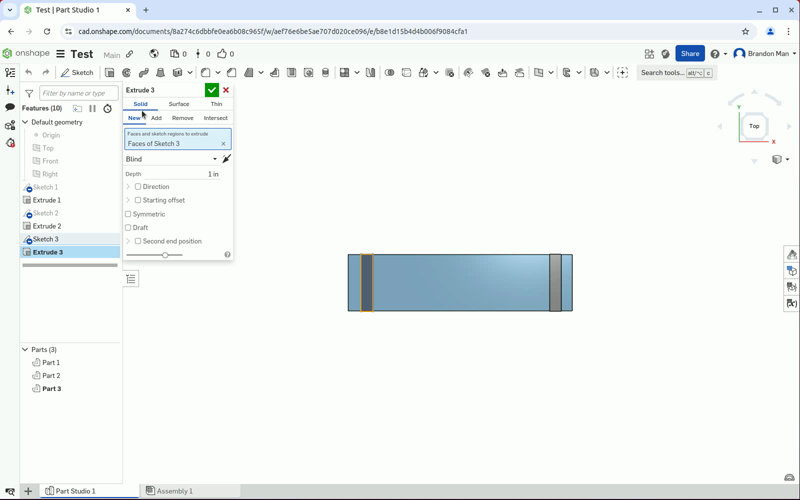
mouse_move(137, 120)
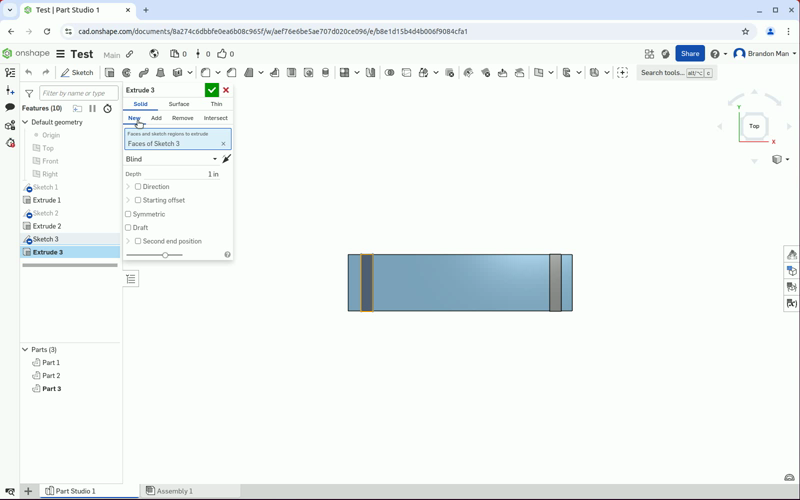
click(137, 120)
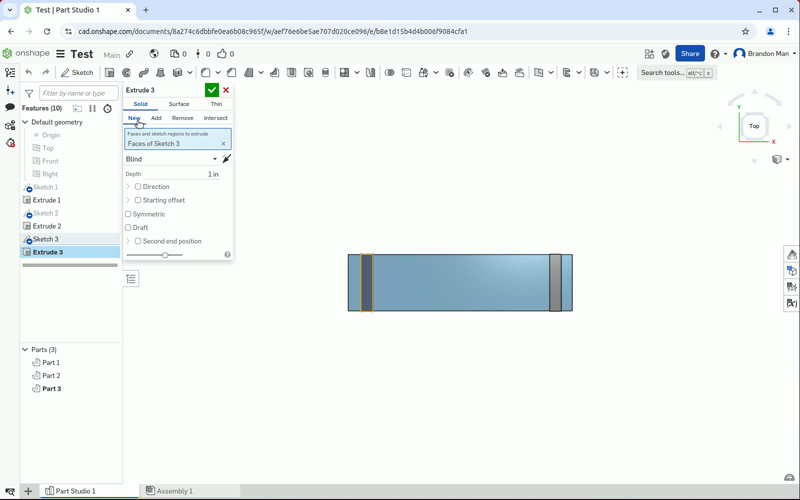
key(tab, 4)
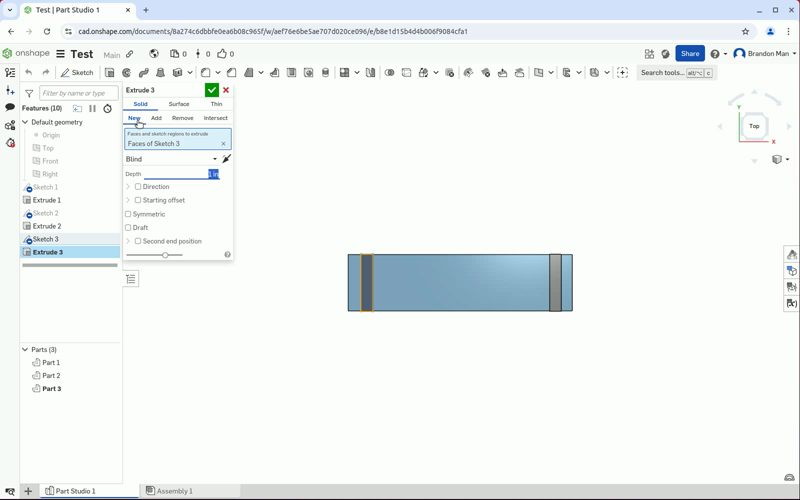
text(1.204)
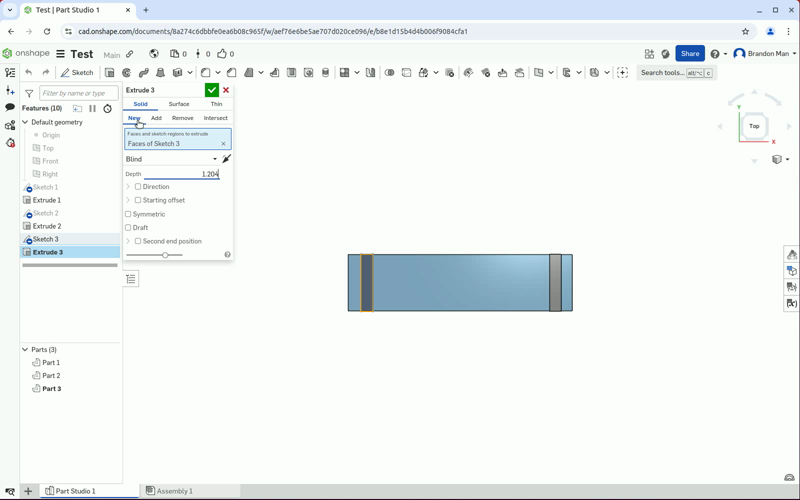
key(enter)
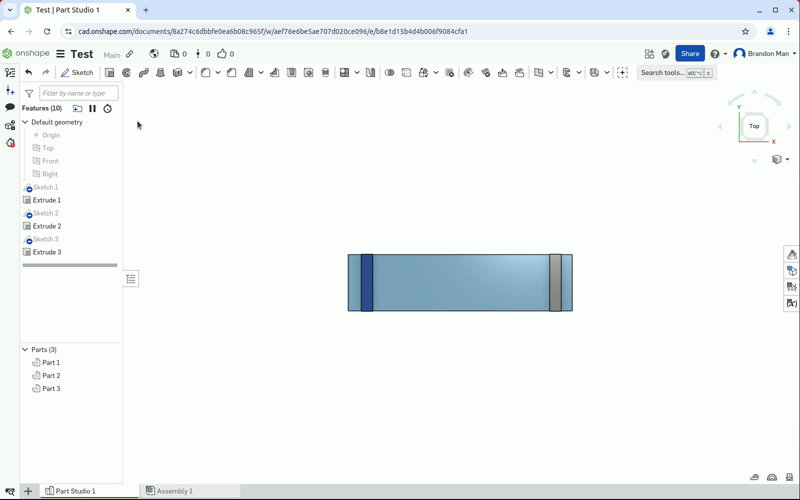
key(shift+h)
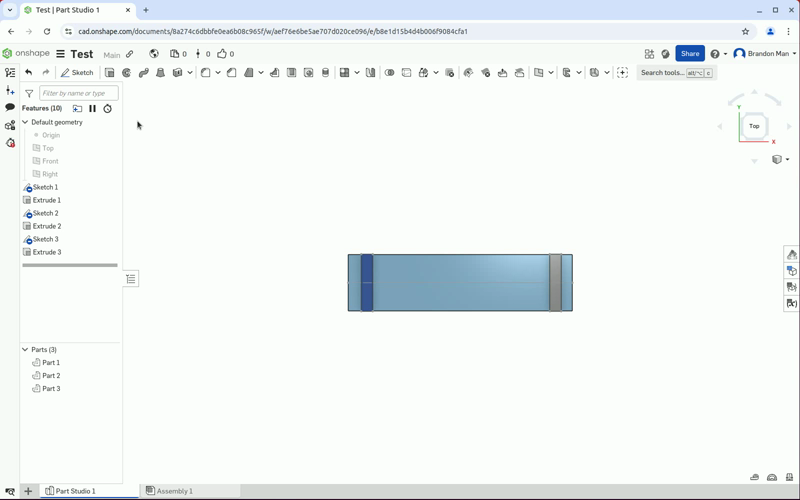
key(shift+h)
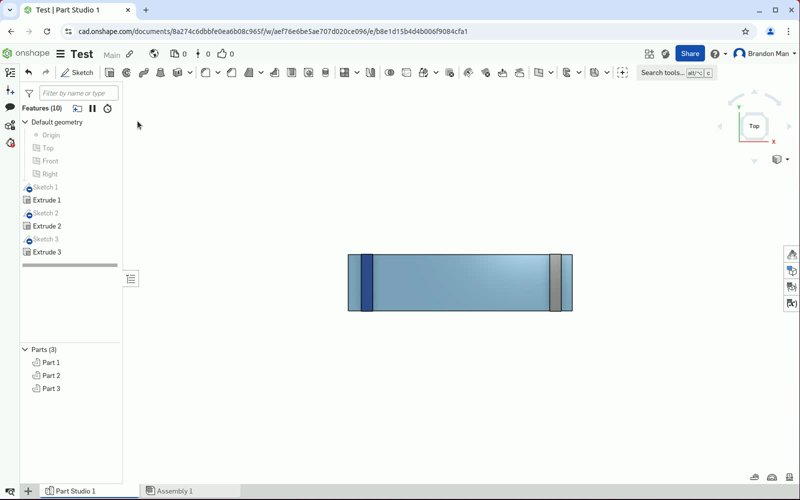
mouse_move(73, 189)
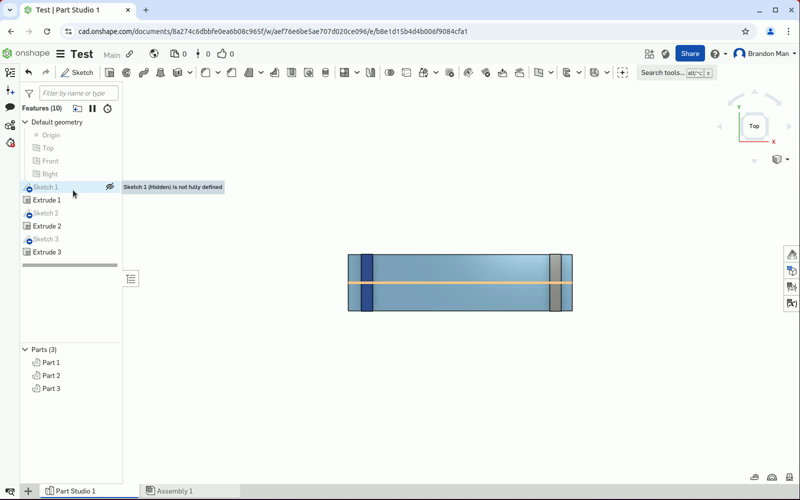
click(73, 189)
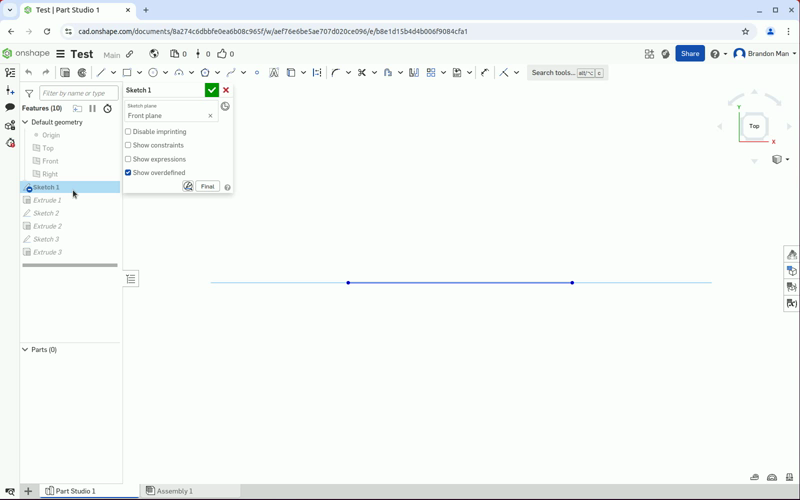
mouse_move(229, 92)
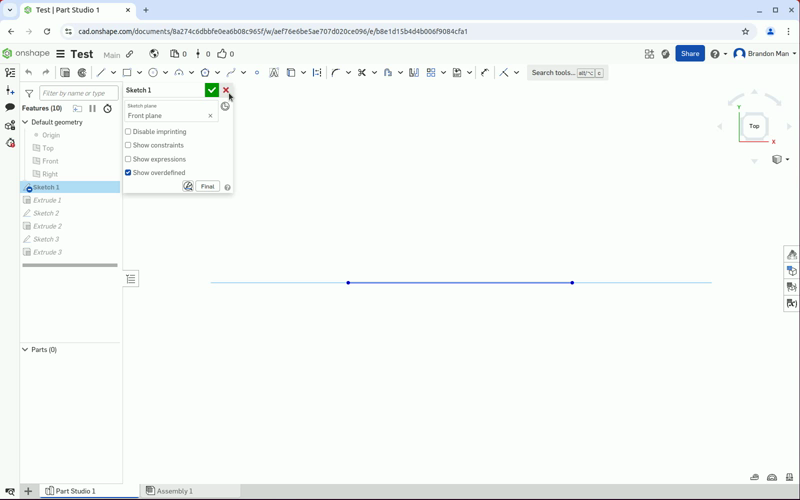
click(229, 92)
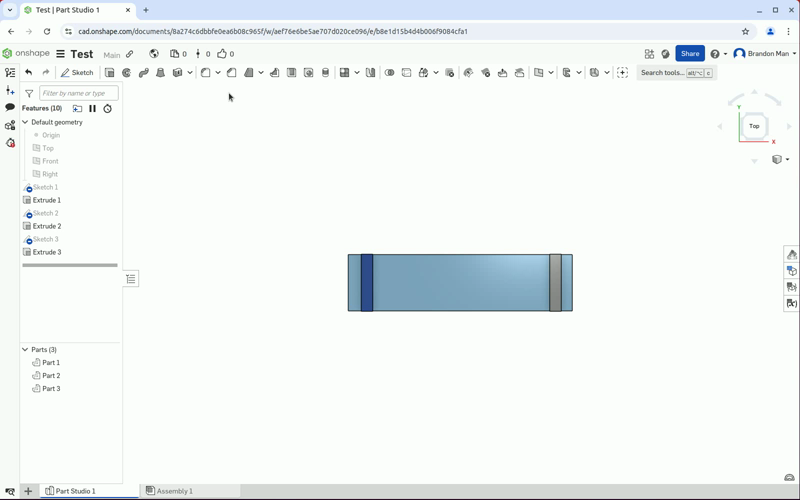
mouse_move(73, 352)
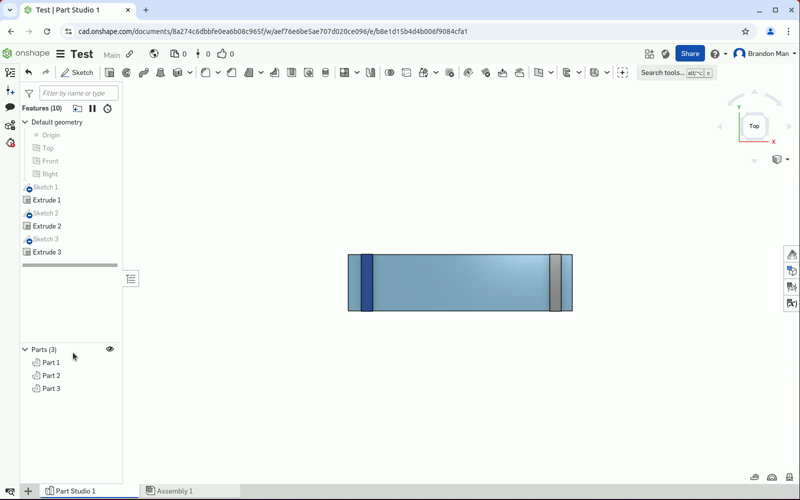
key(y)
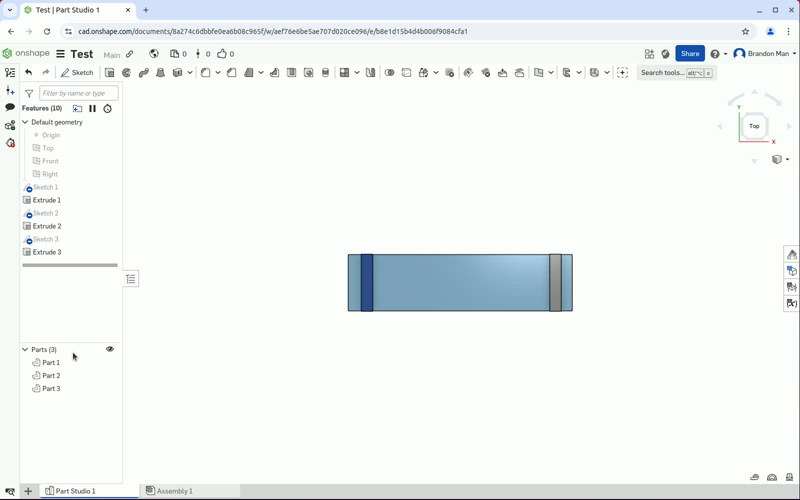
key(shift+p)
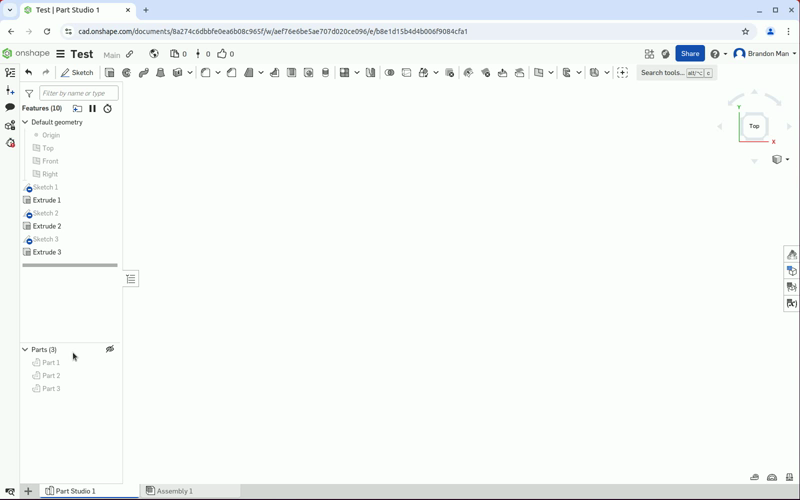
key(space)
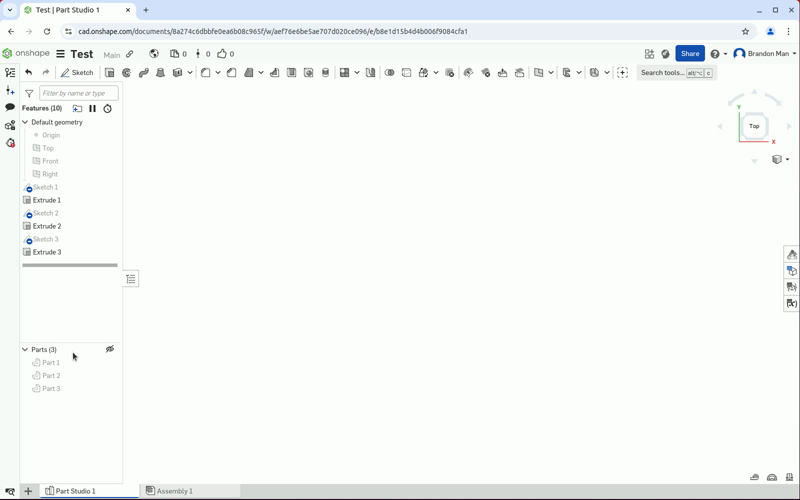
key_down(shift)
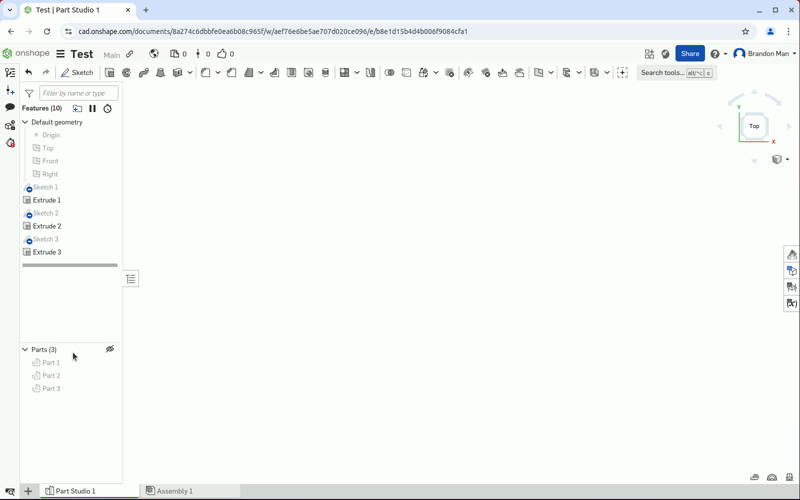
key(up)
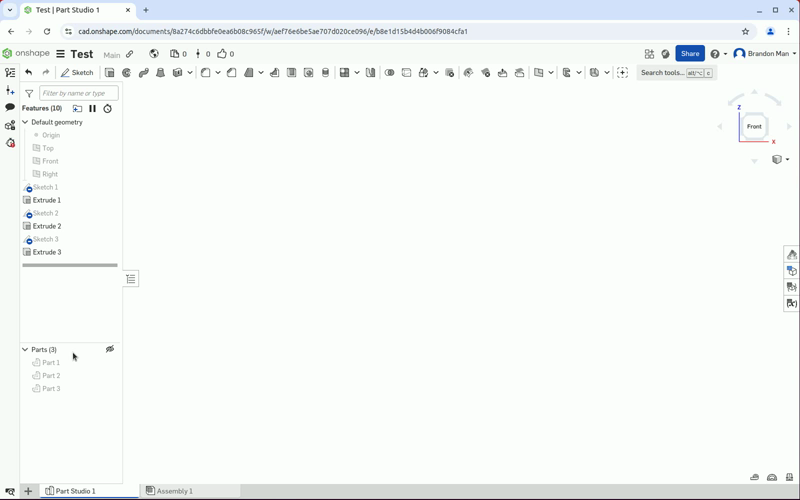
key_up(shift)
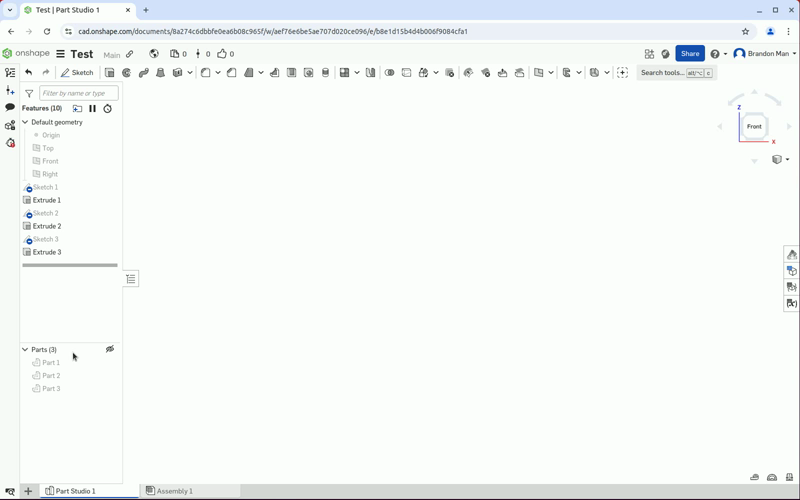
mouse_move(73, 352)
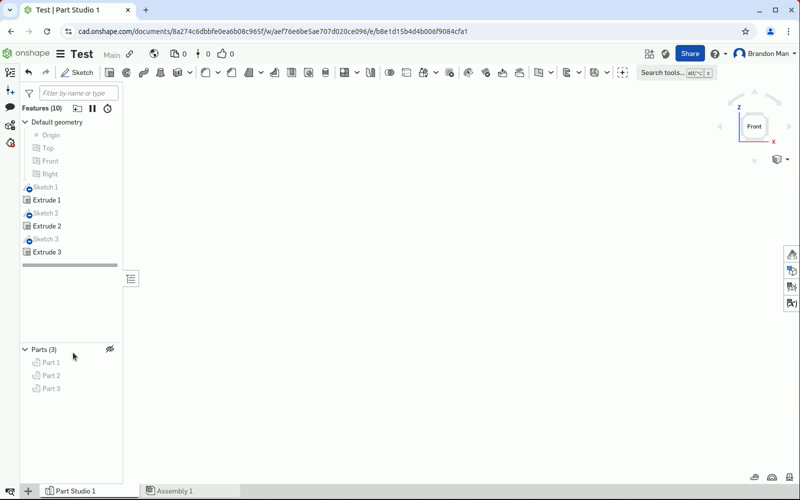
key(shift+y)
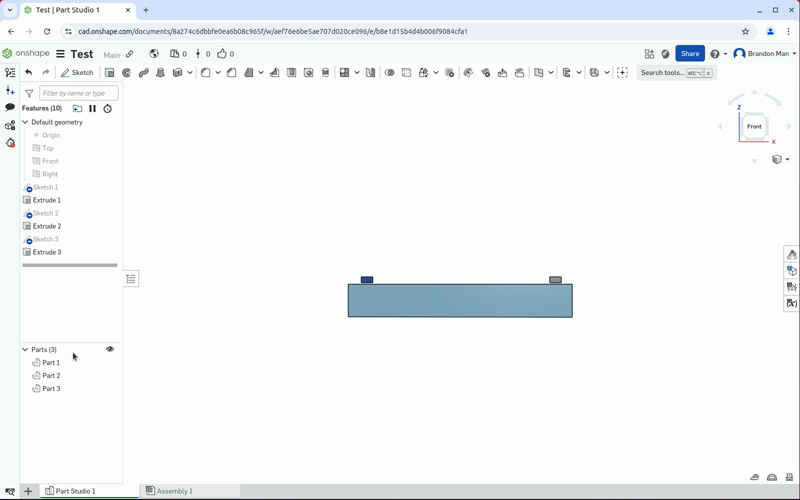
mouse_move(541, 75)
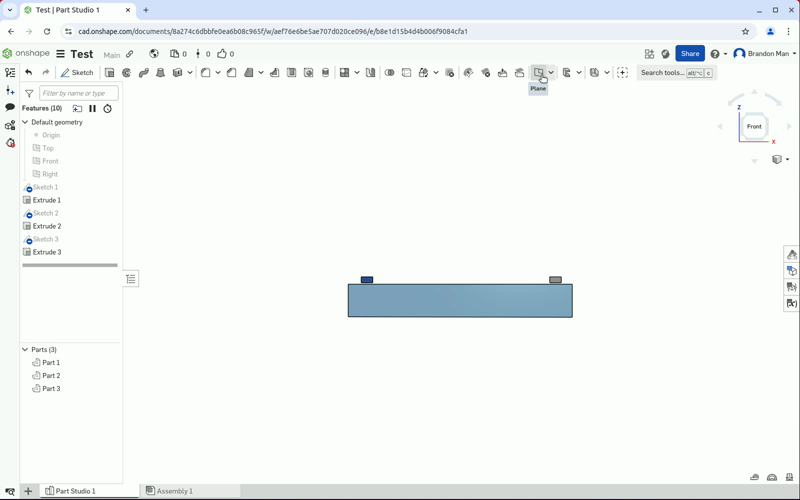
click(541, 75)
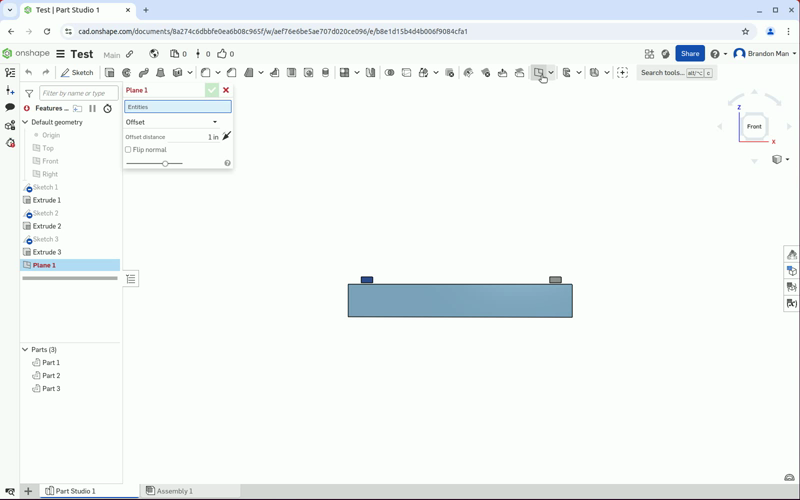
mouse_move(73, 163)
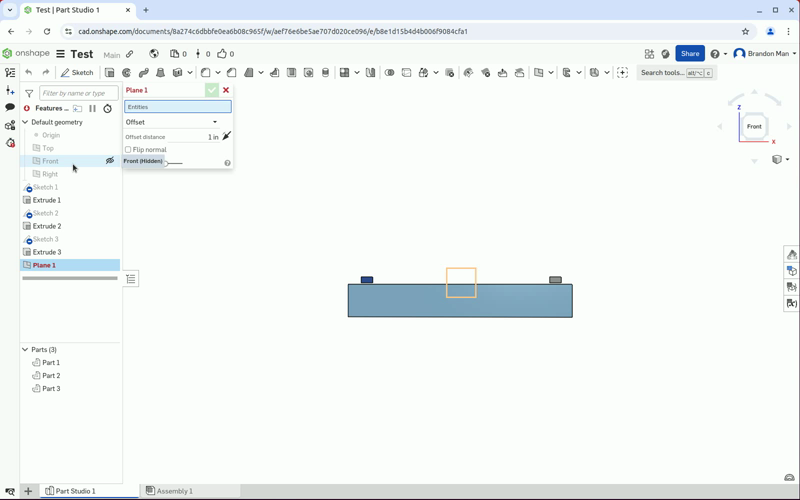
click(73, 163)
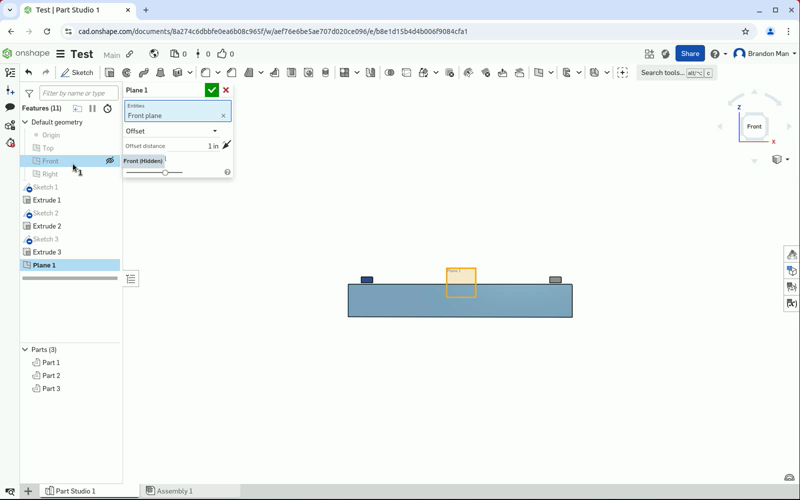
key(tab, 2)
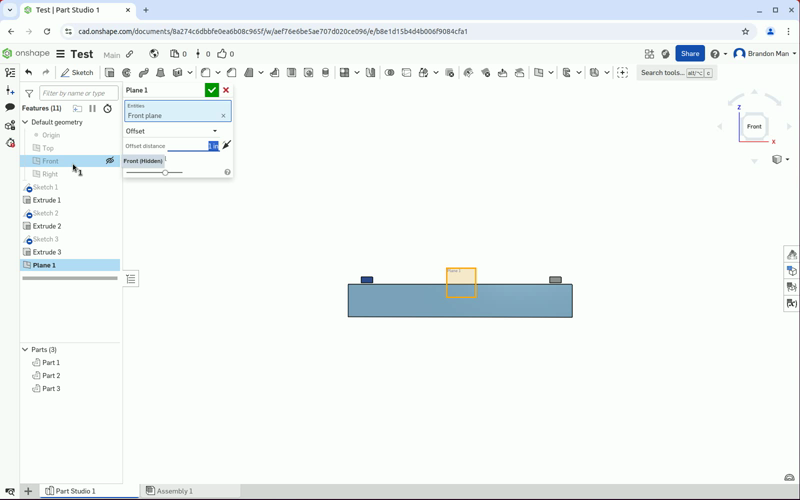
text(5.792)
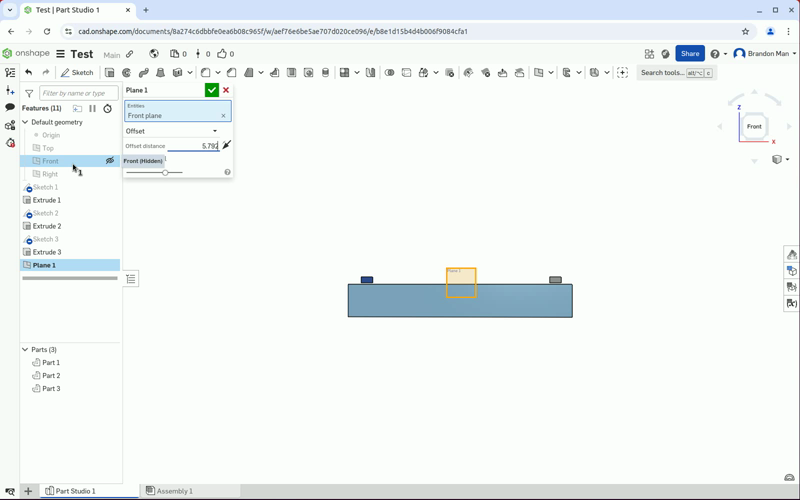
key(enter, 2)
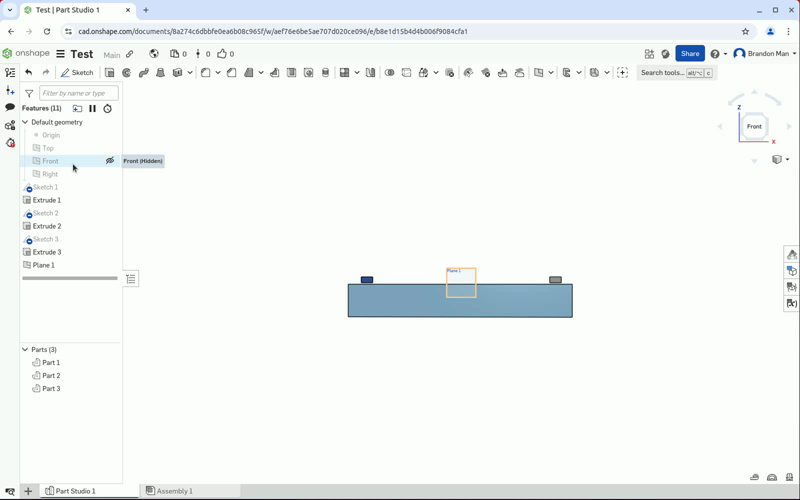
key(shift+s)
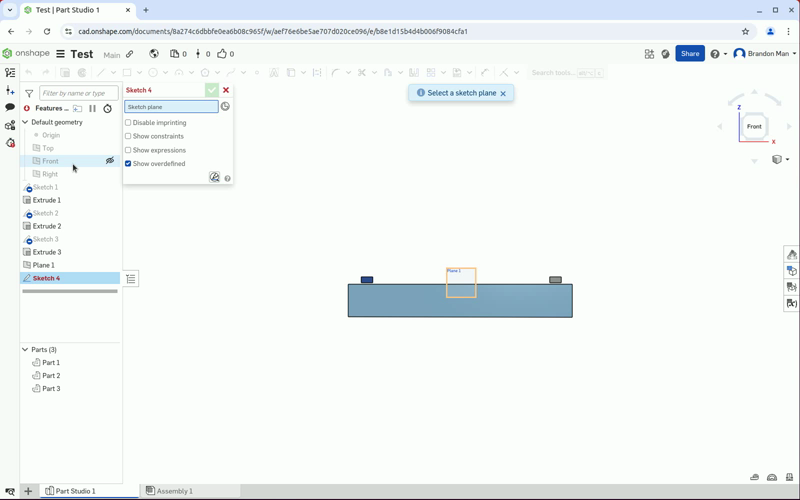
mouse_move(73, 267)
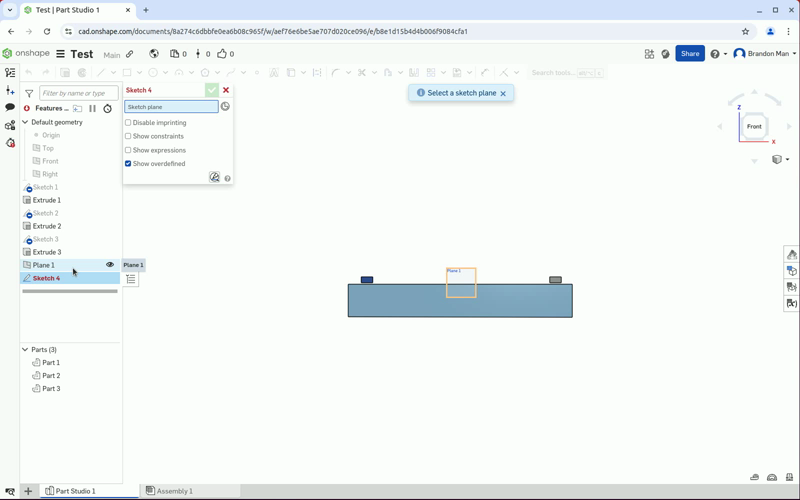
click(73, 267)
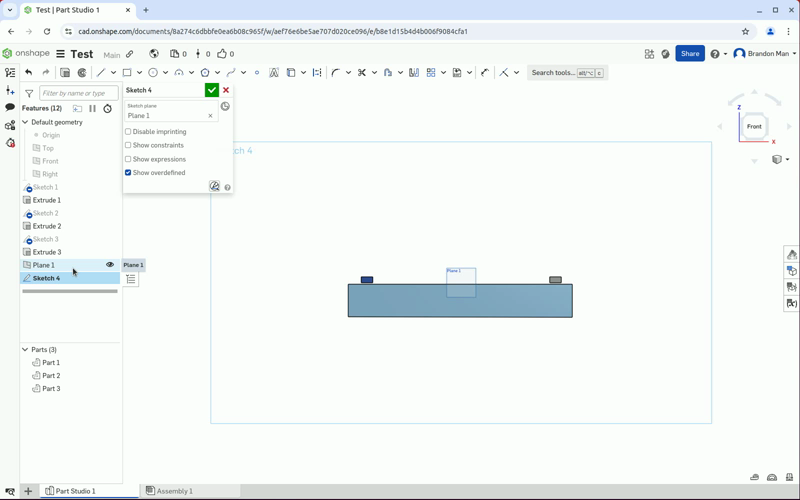
mouse_move(73, 352)
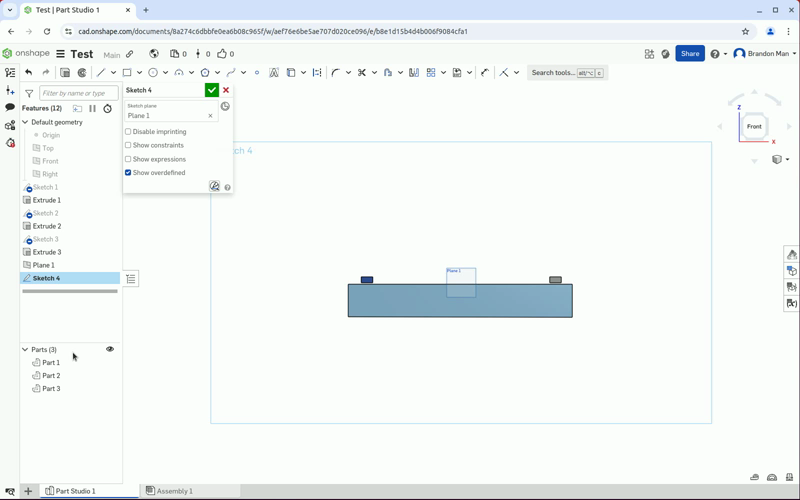
key(y)
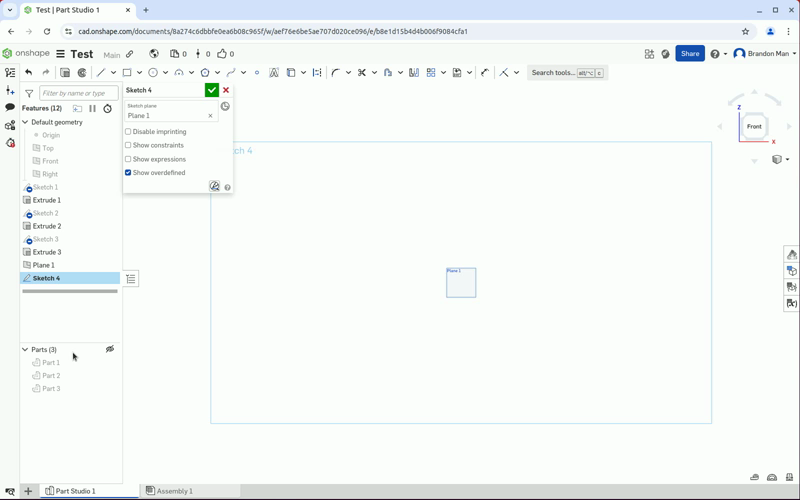
key(l)
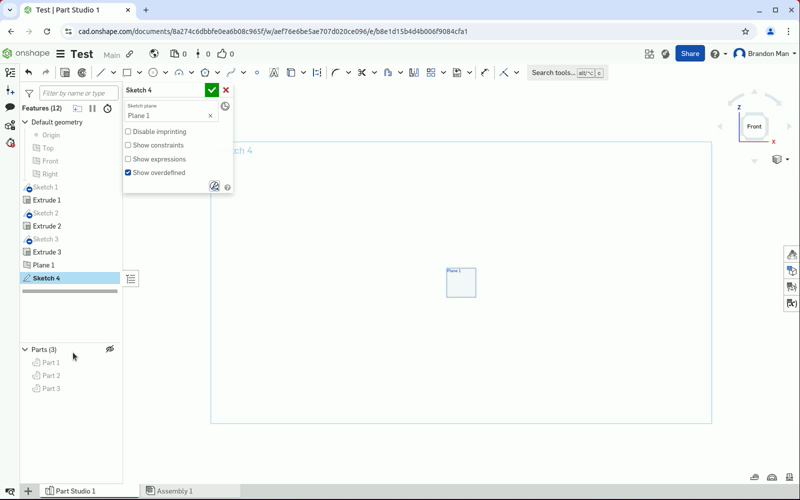
key_down(shift)
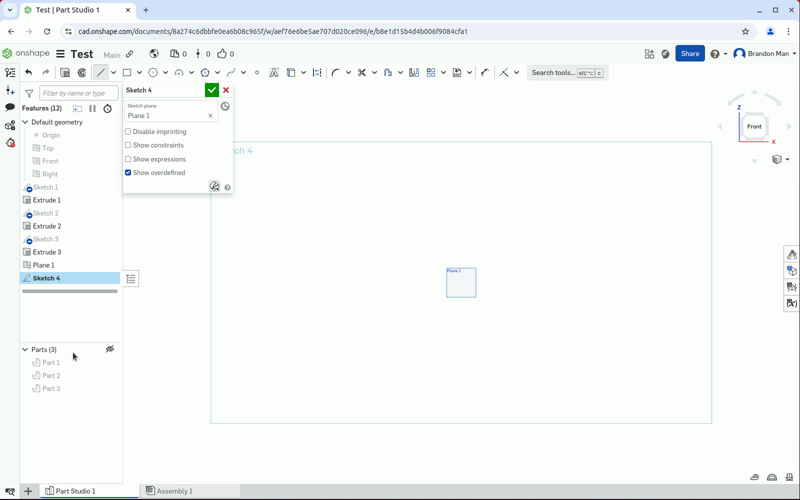
mouse_move(454, 282)
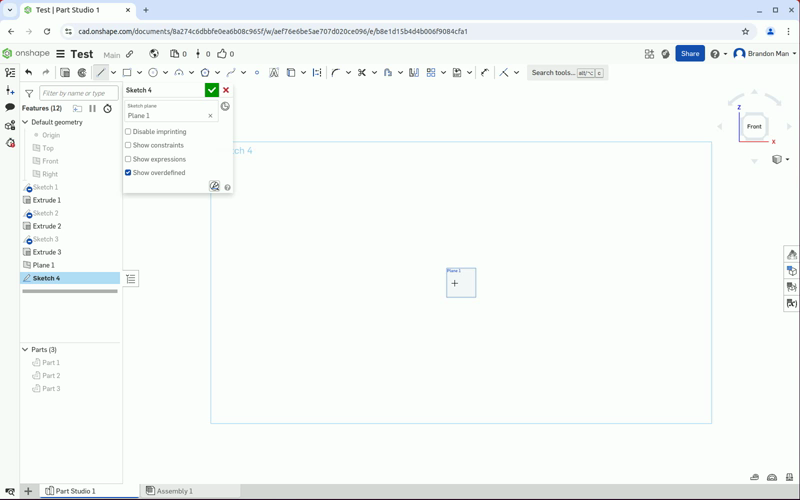
click(454, 282)
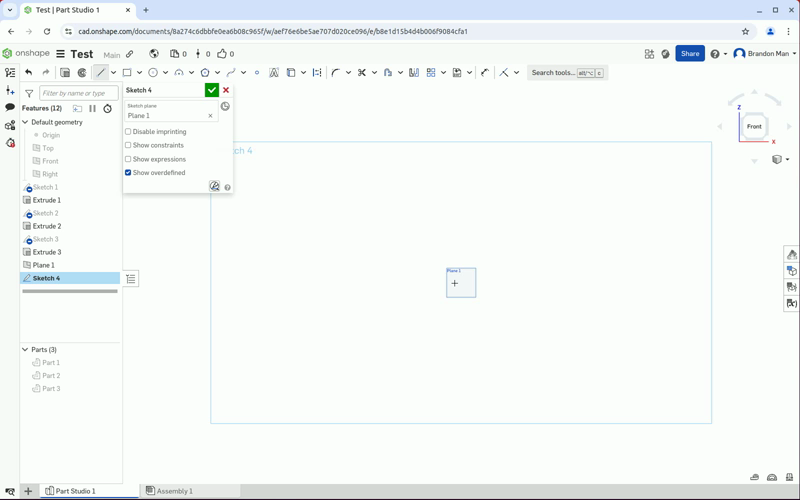
key_up(shift)
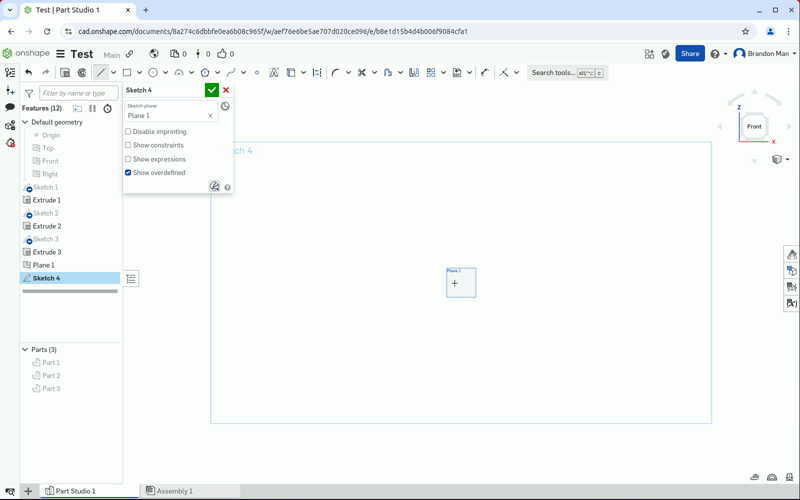
key_down(shift)
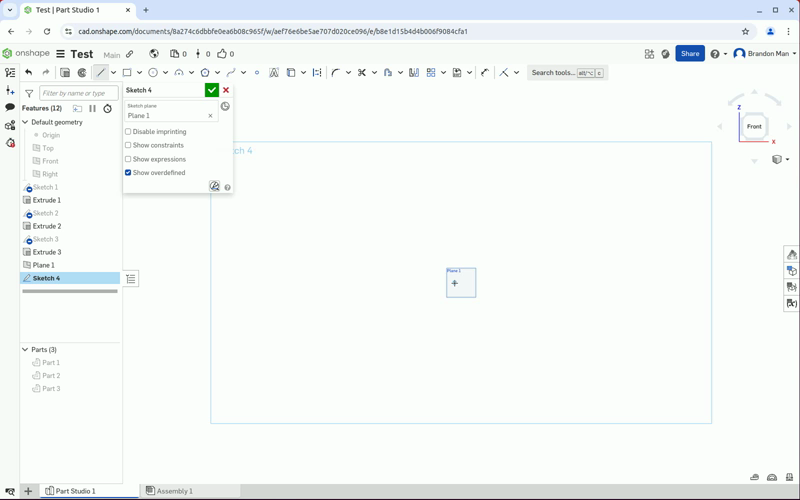
mouse_move(484, 282)
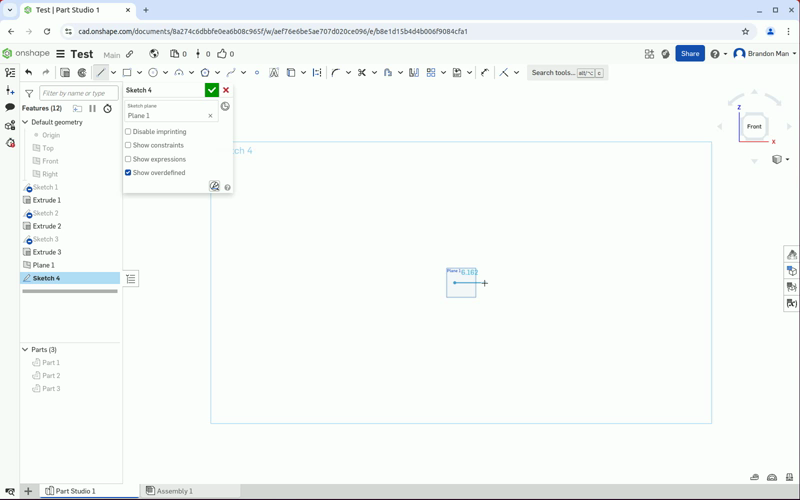
mouse_move(467, 282)
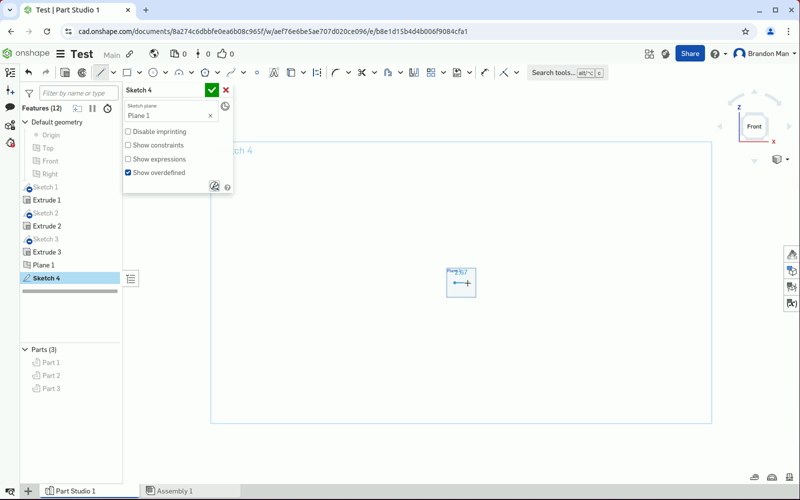
click(467, 282)
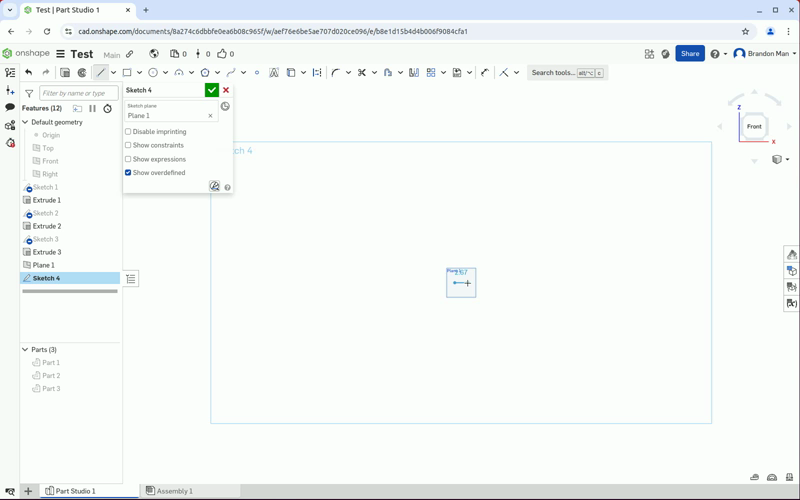
key_up(shift)
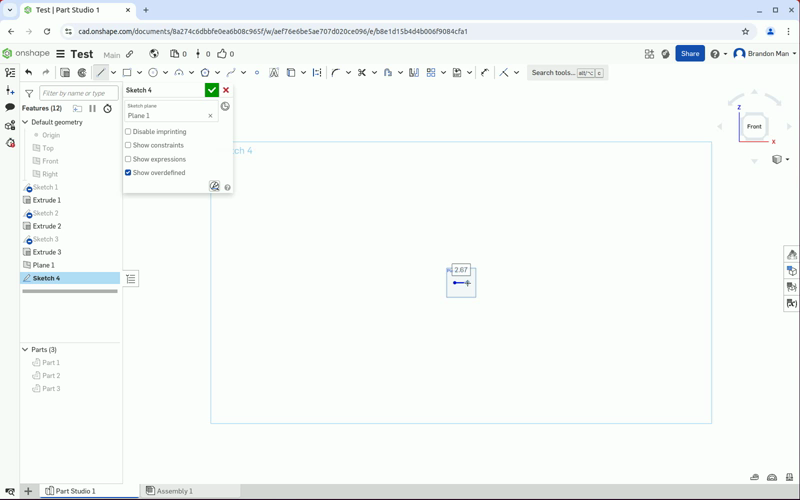
key_down(shift)
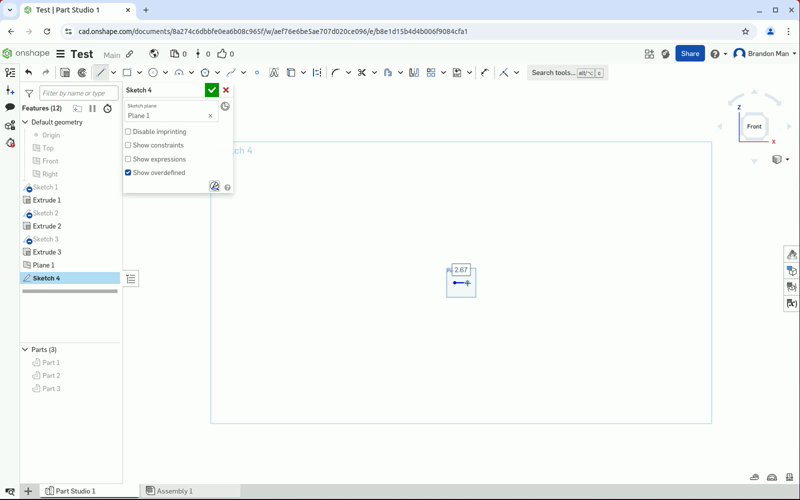
mouse_move(497, 282)
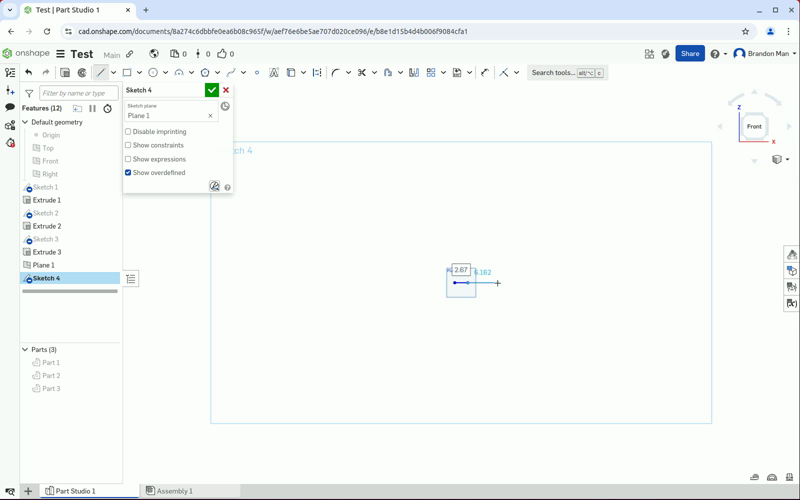
mouse_move(467, 277)
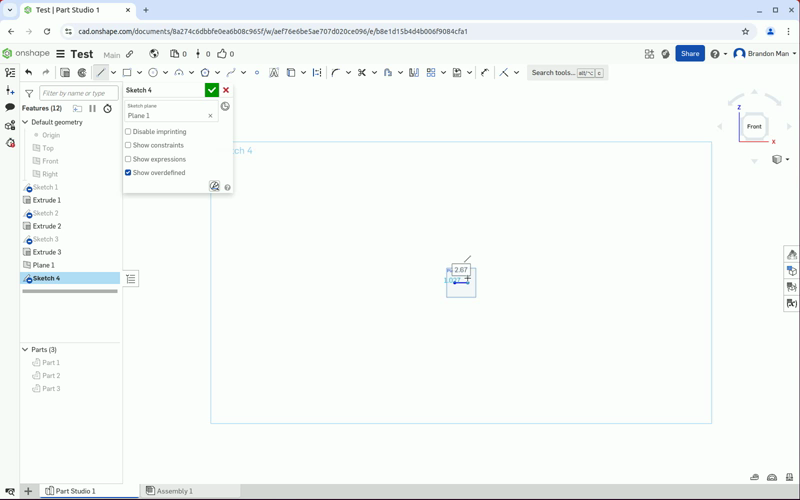
scroll(6)
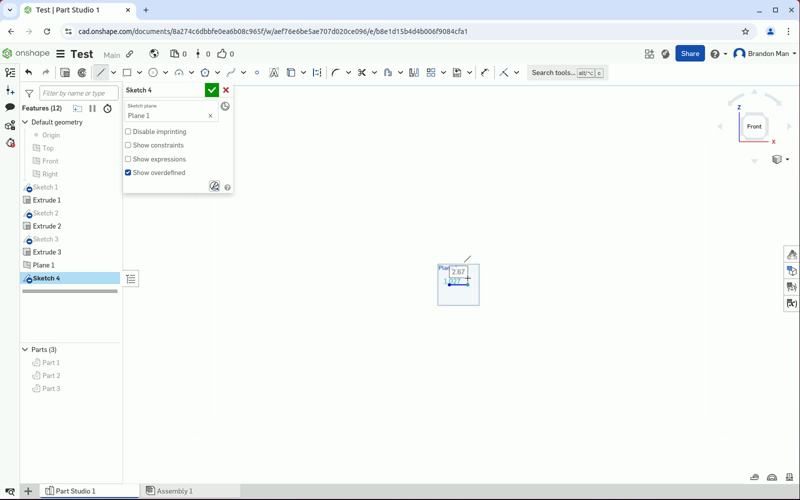
scroll(6)
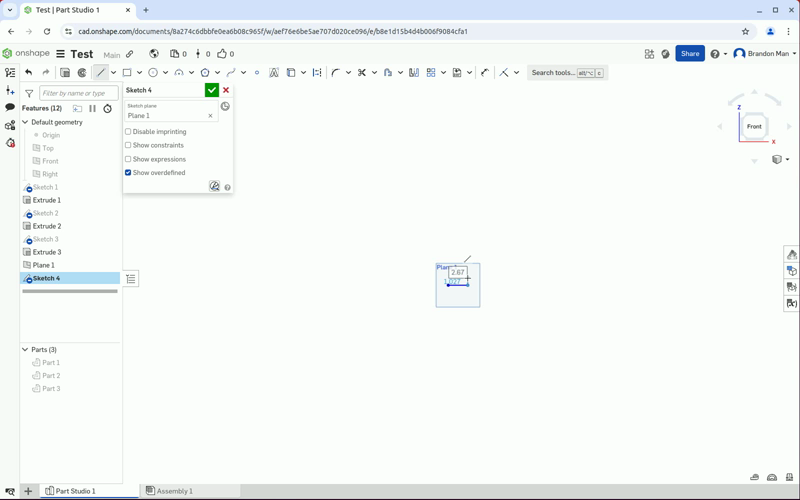
scroll(6)
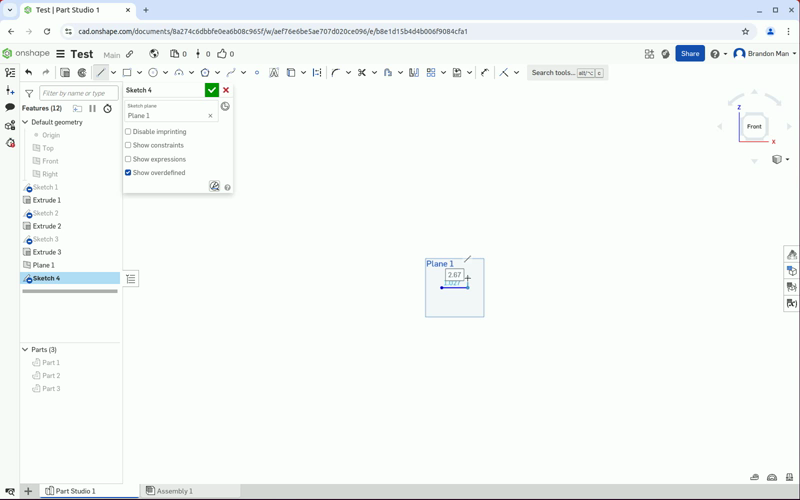
scroll(6)
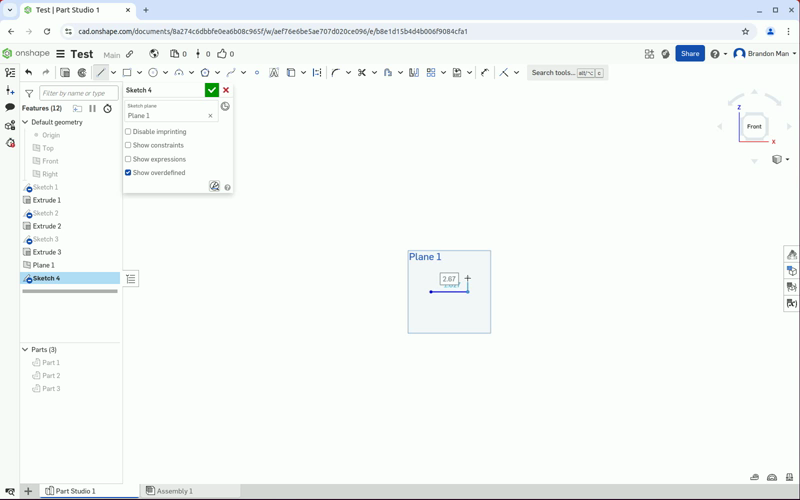
scroll(6)
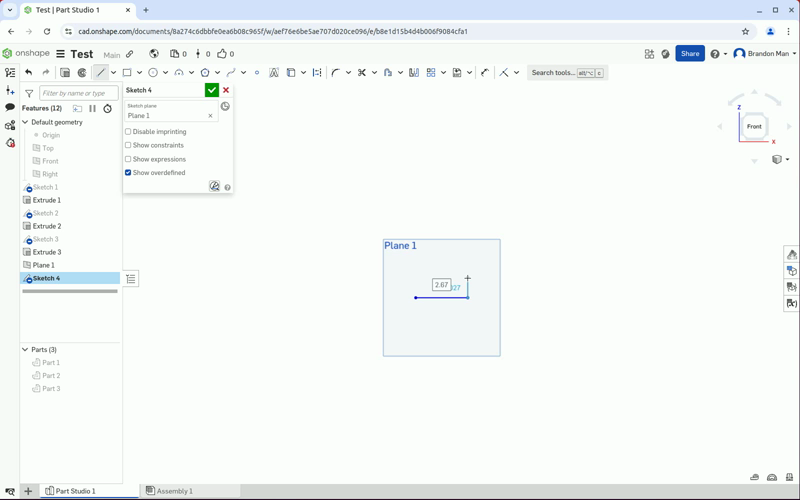
scroll(6)
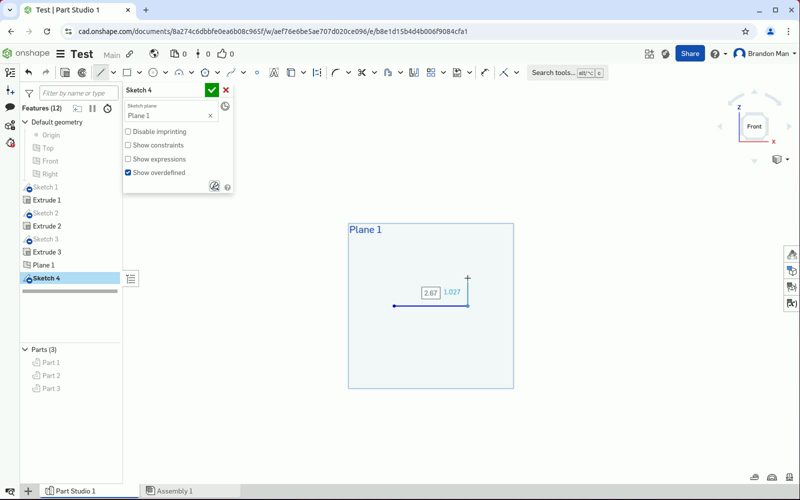
scroll(6)
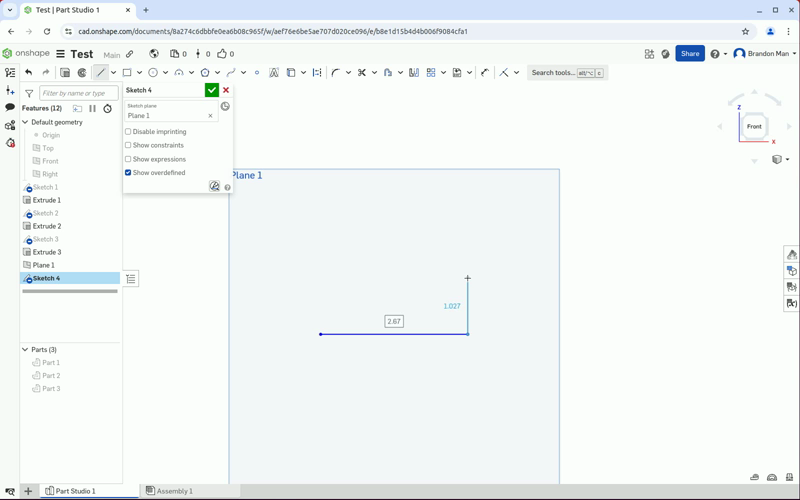
click(467, 277)
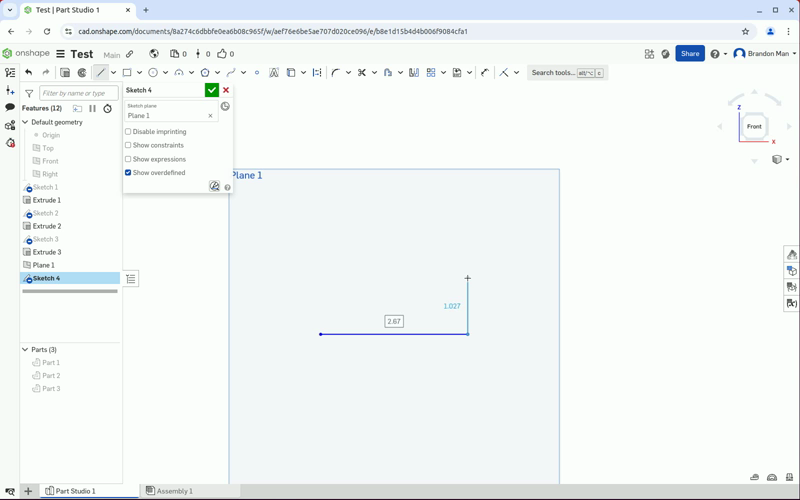
scroll(-6)
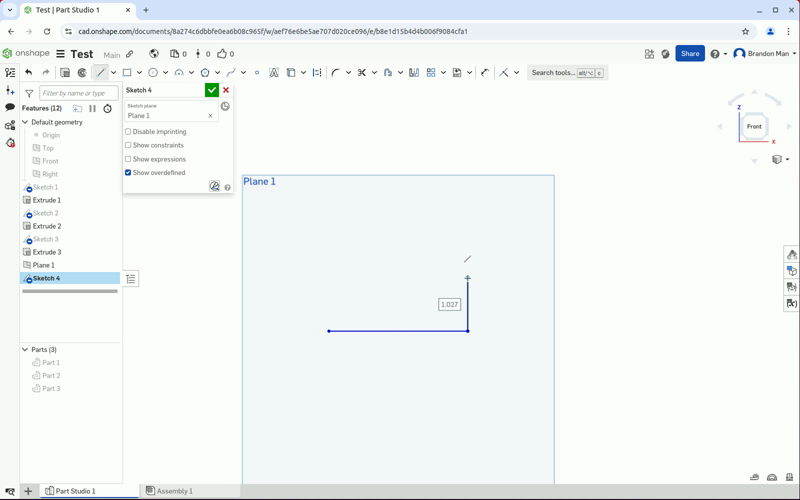
scroll(-6)
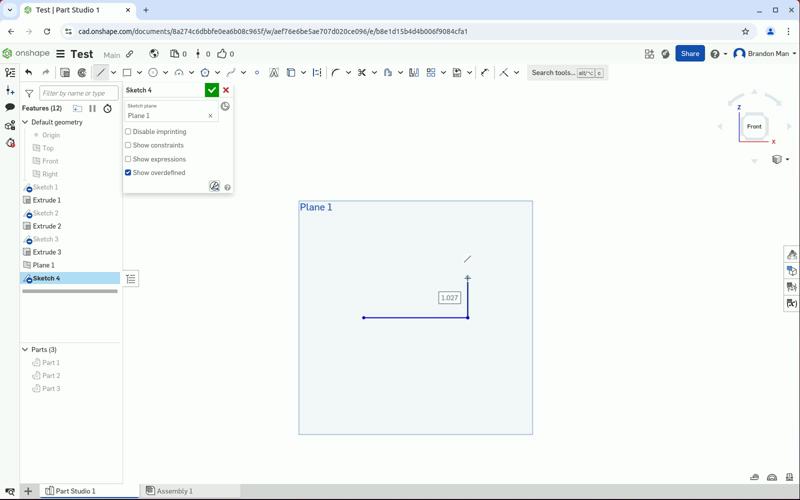
scroll(-6)
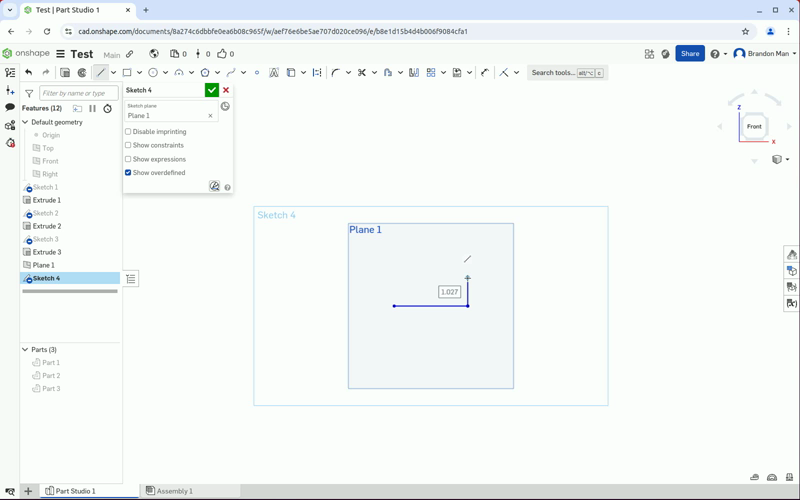
scroll(-6)
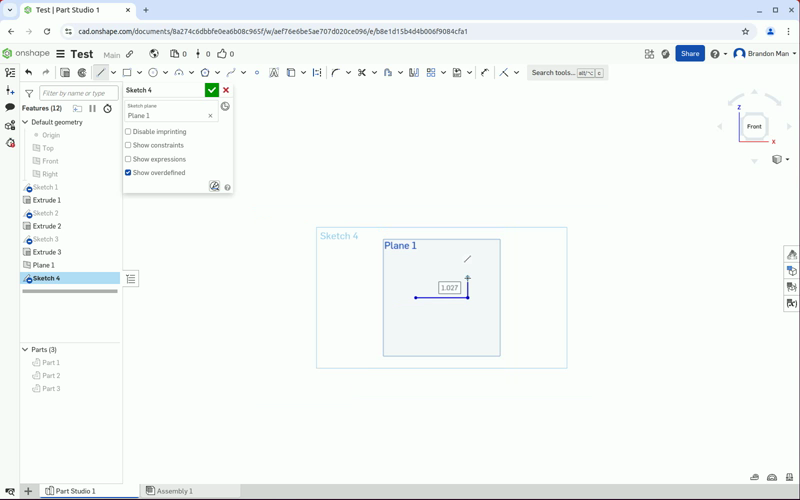
scroll(-6)
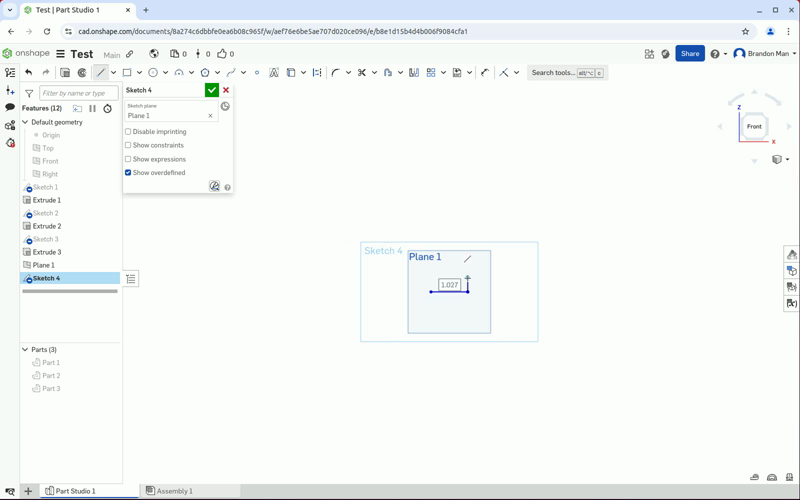
scroll(-6)
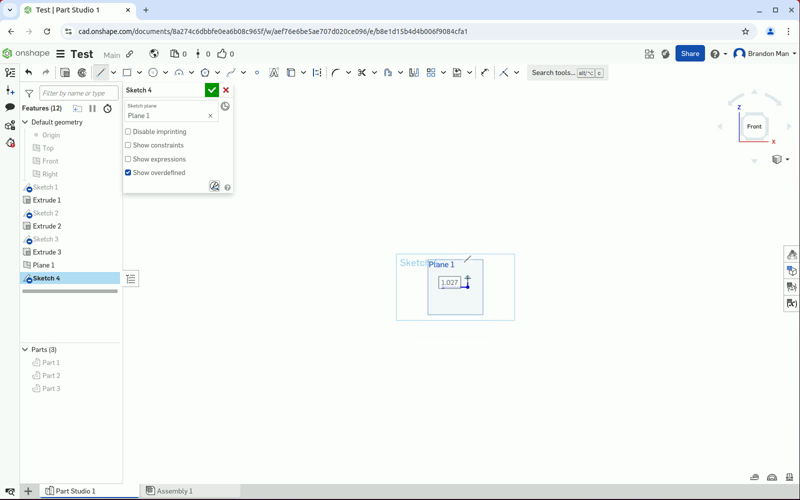
scroll(-6)
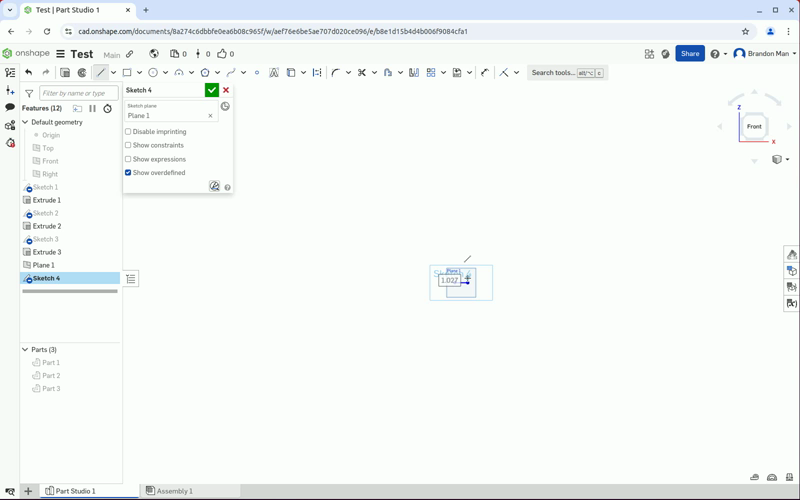
key_up(shift)
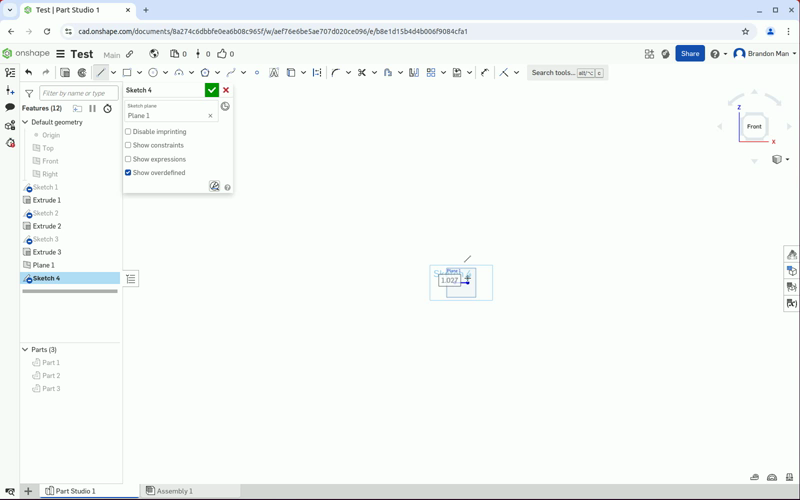
key_down(shift)
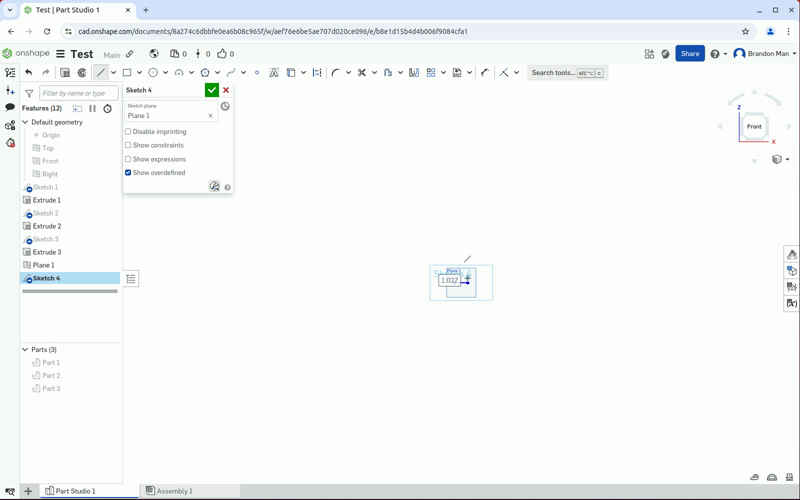
mouse_move(497, 277)
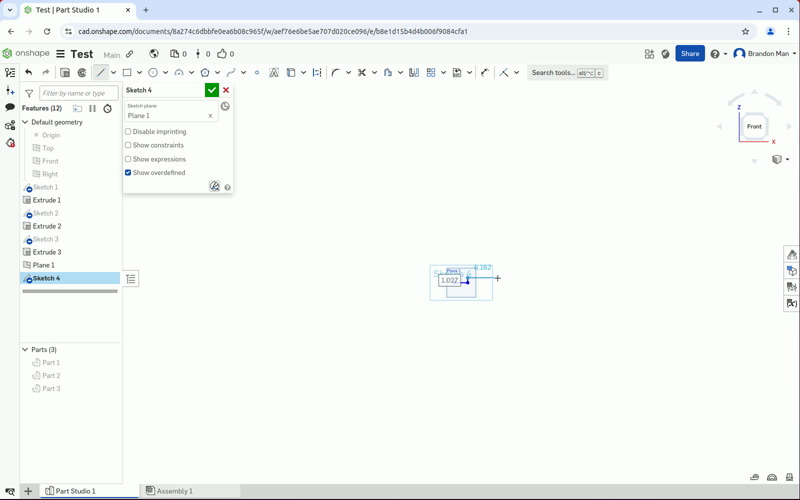
mouse_move(464, 277)
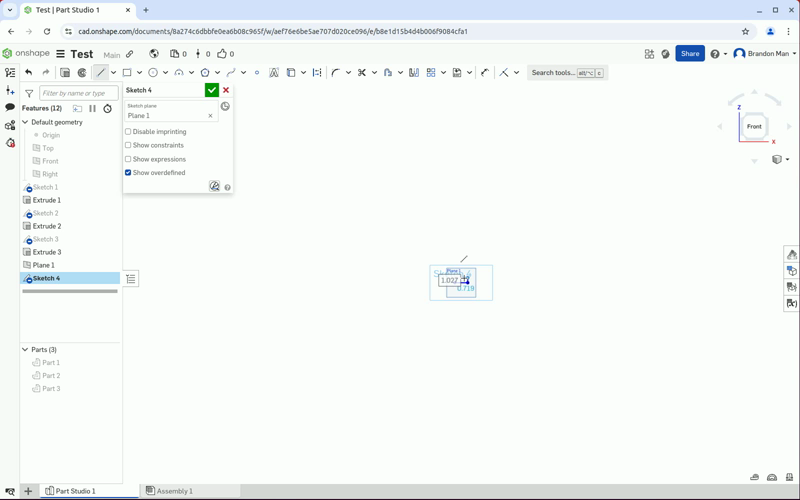
scroll(6)
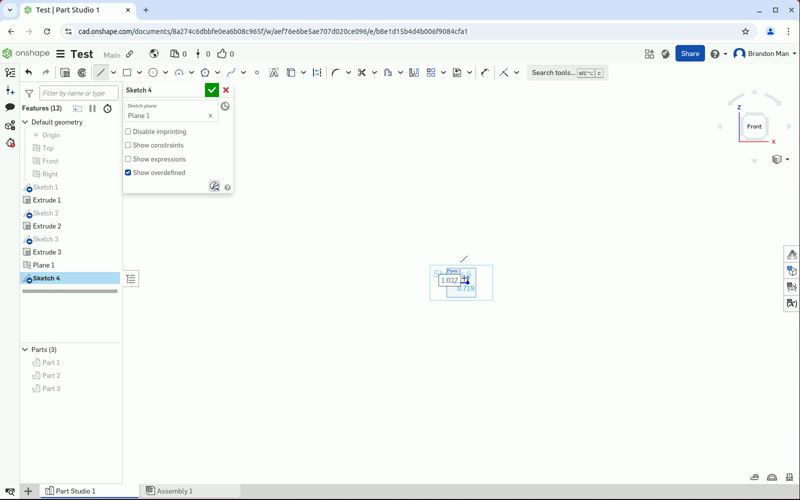
scroll(6)
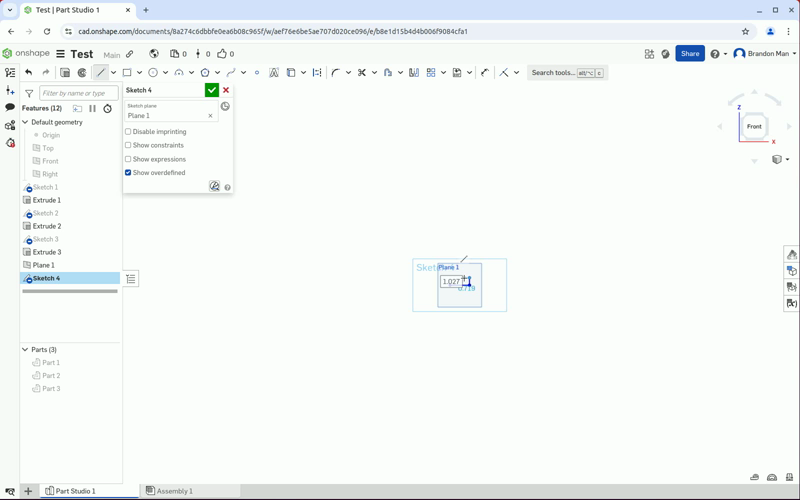
scroll(6)
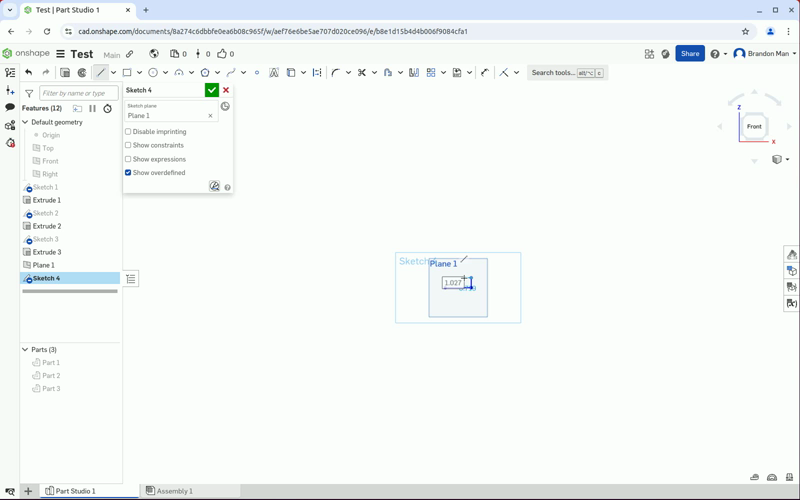
scroll(6)
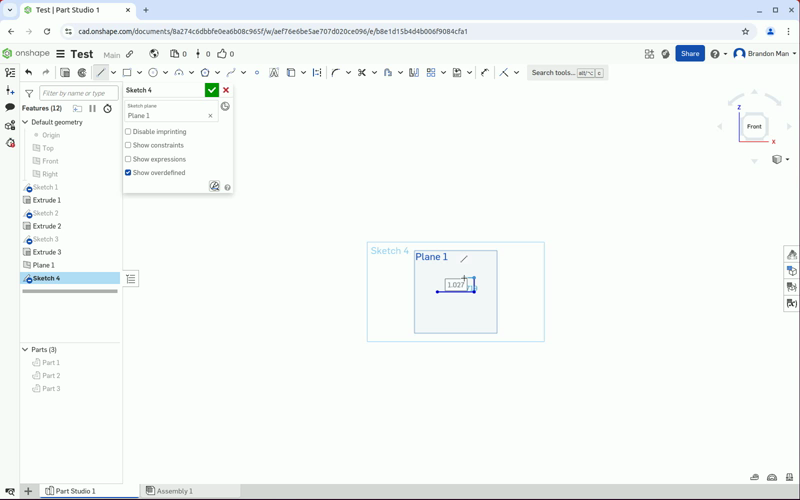
scroll(6)
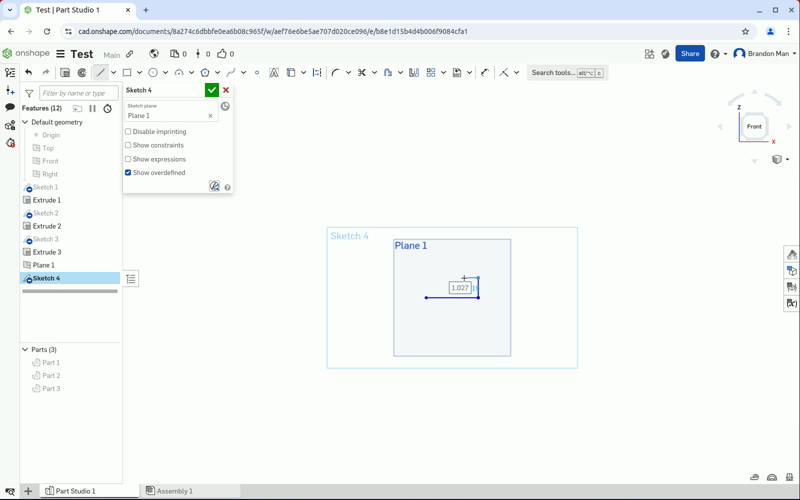
scroll(6)
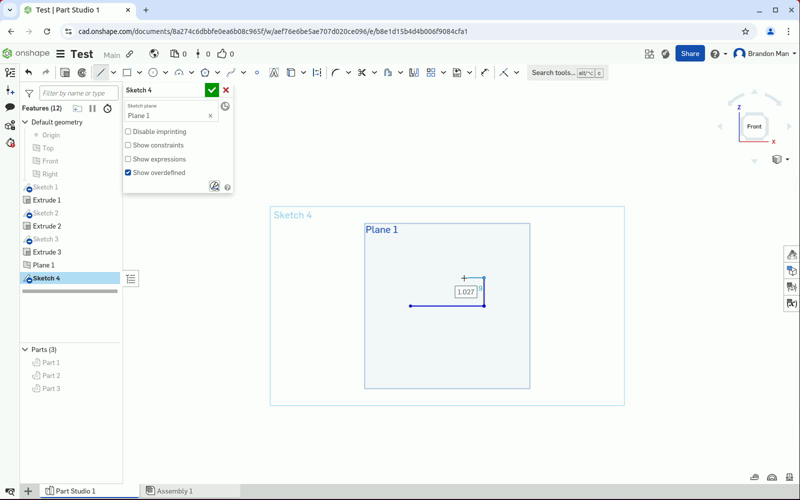
scroll(6)
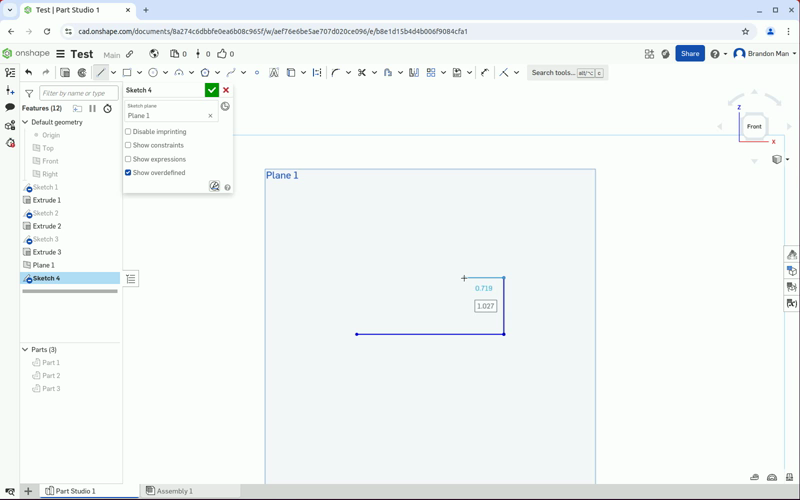
click(464, 277)
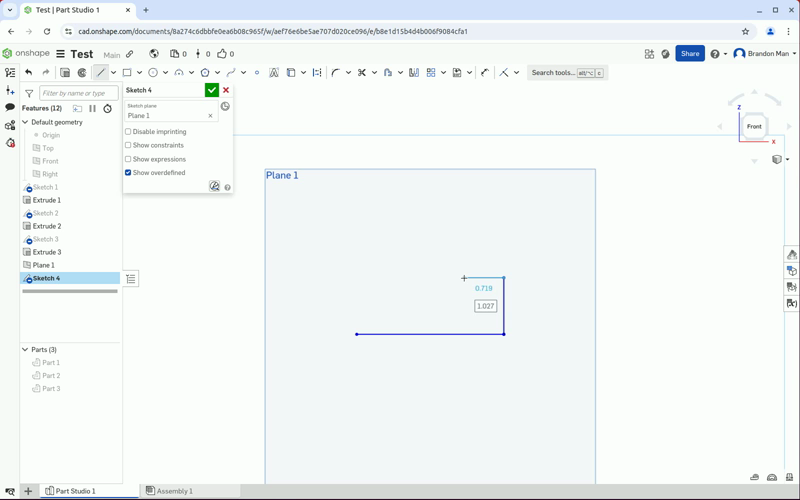
scroll(-6)
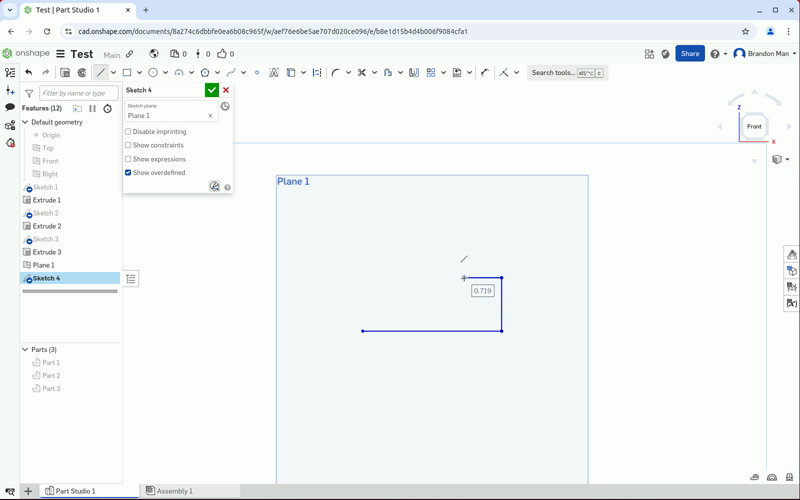
scroll(-6)
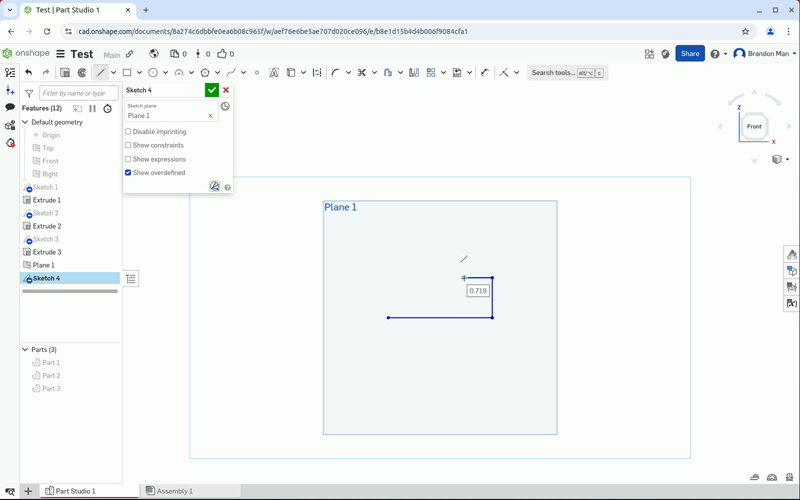
scroll(-6)
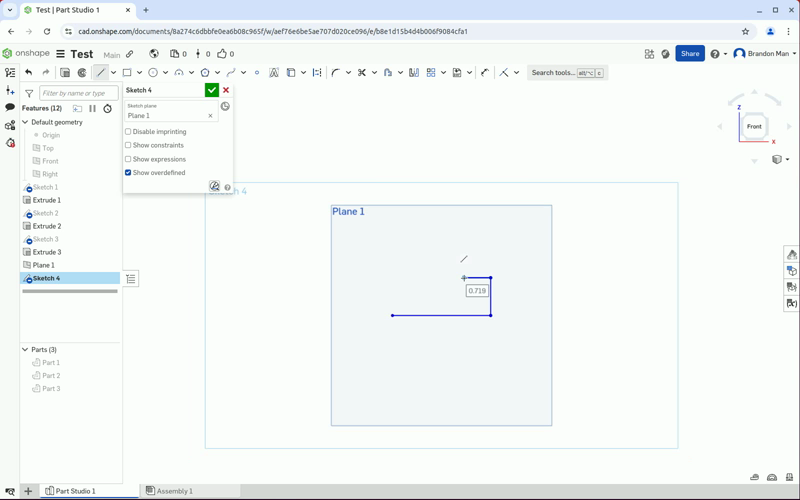
scroll(-6)
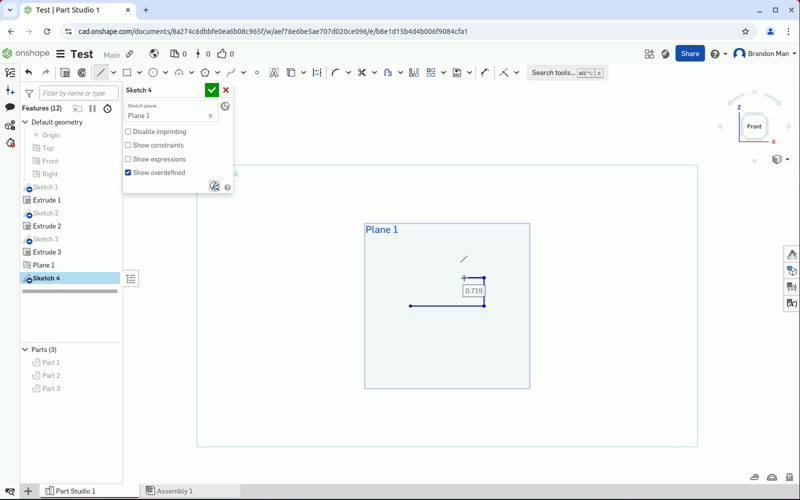
scroll(-6)
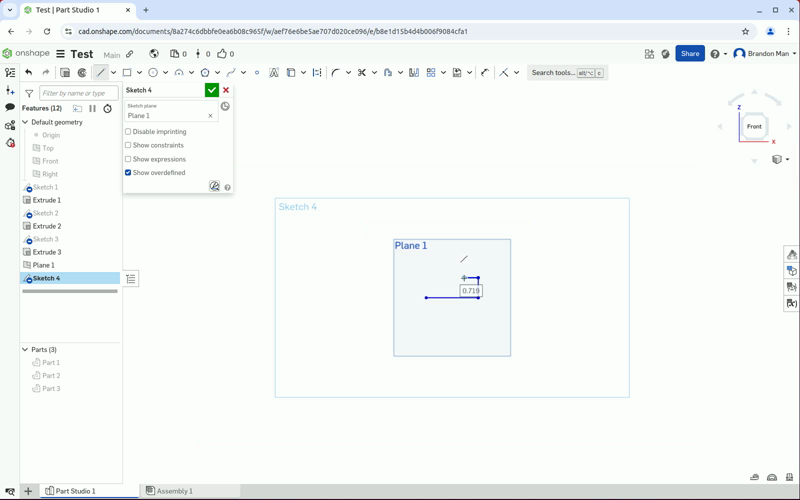
scroll(-6)
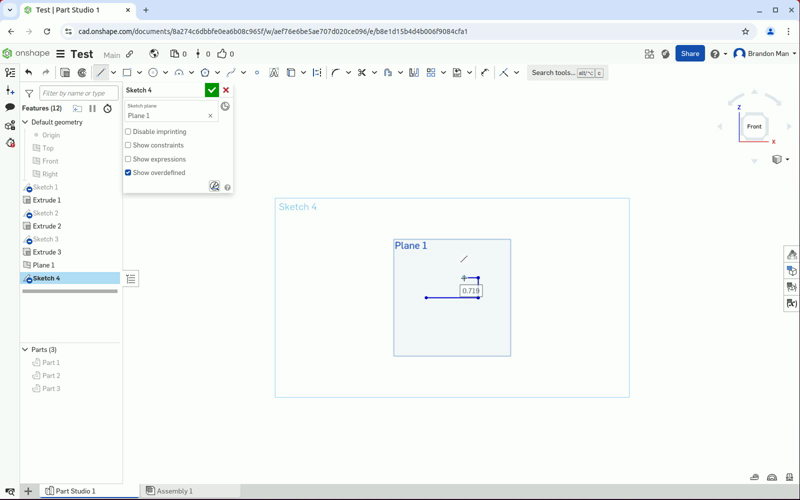
scroll(-6)
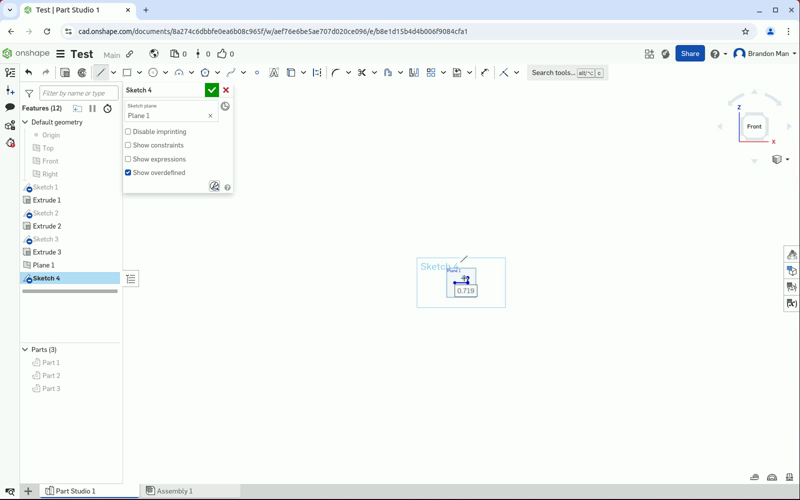
key_up(shift)
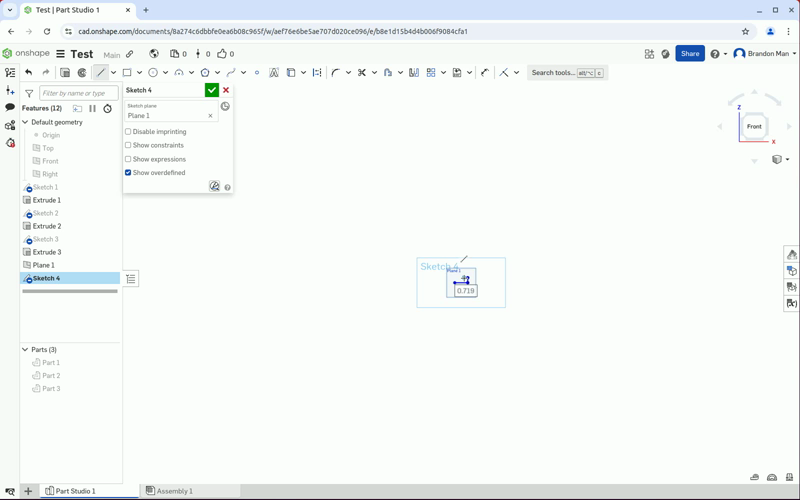
key(esc)
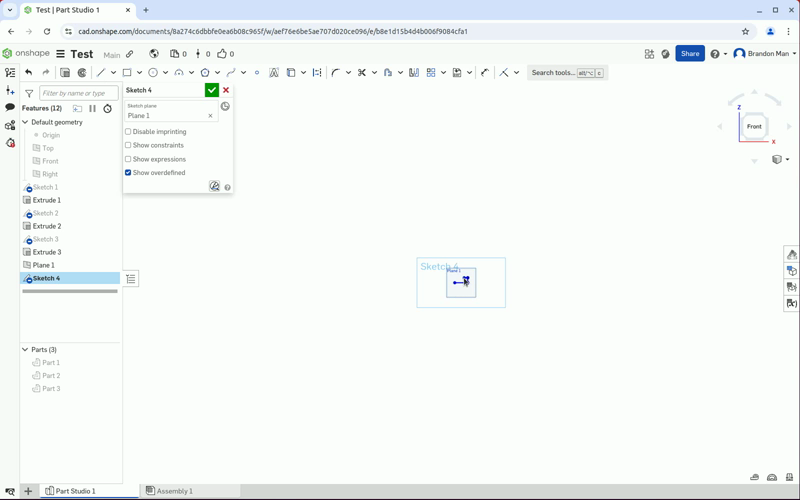
key(a)
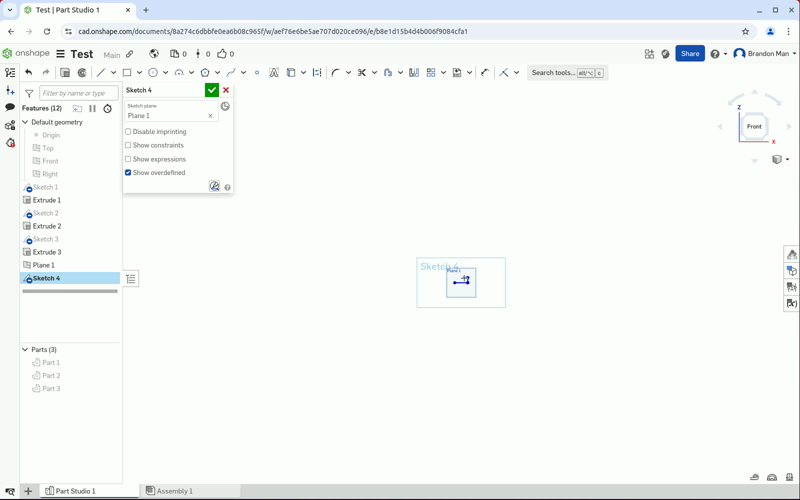
mouse_move(464, 277)
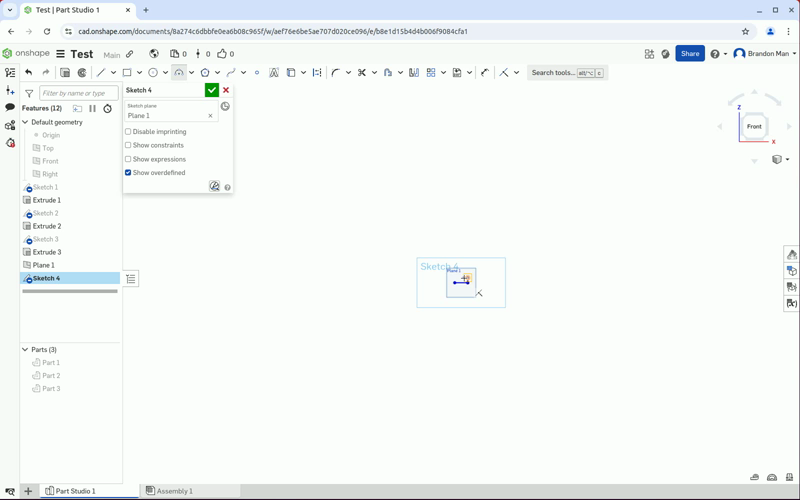
scroll(6)
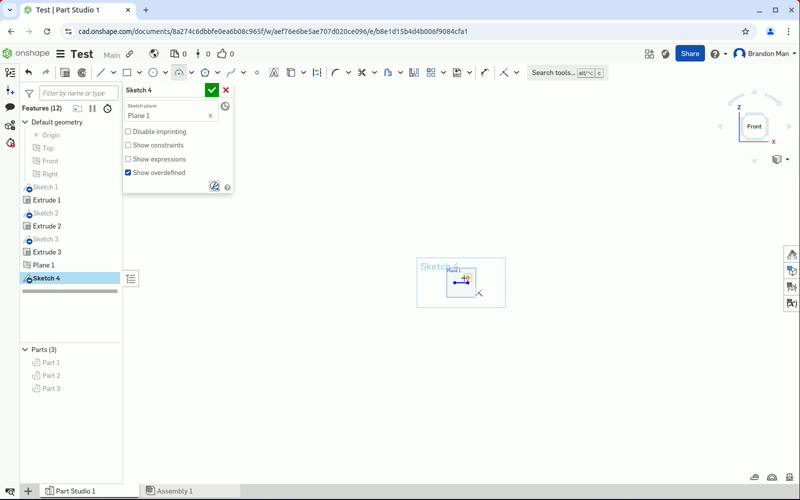
scroll(6)
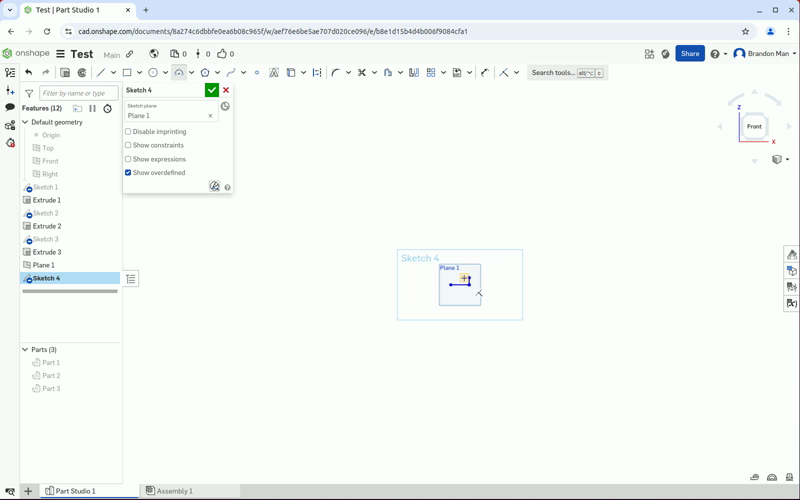
scroll(6)
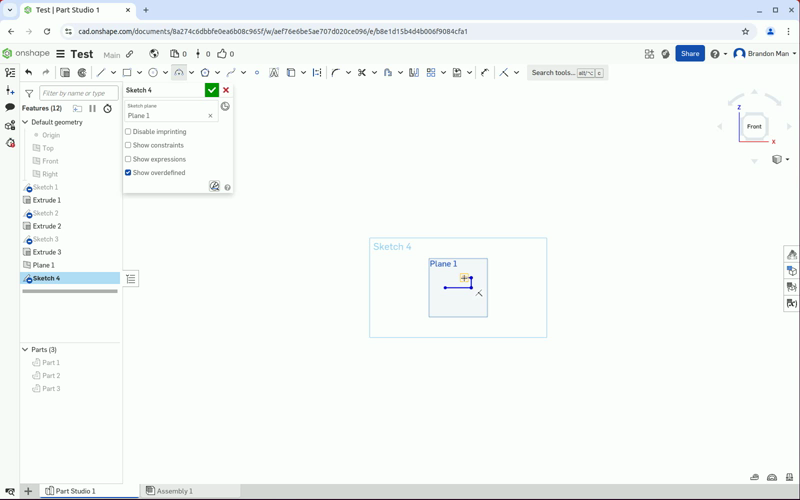
scroll(6)
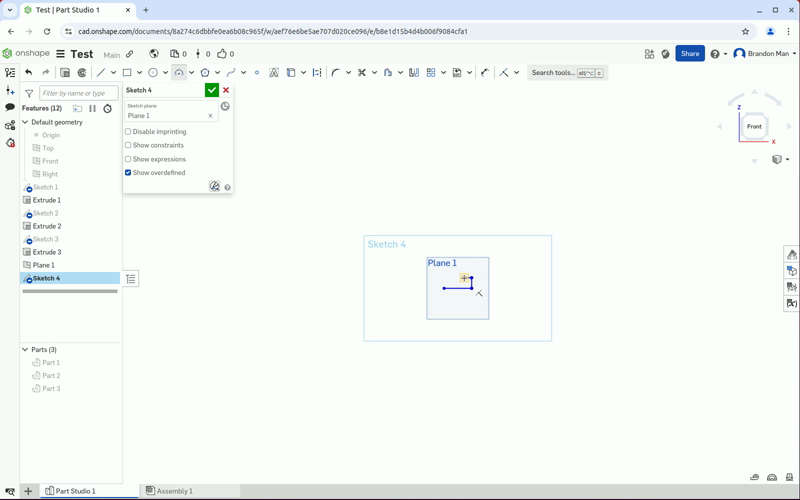
scroll(6)
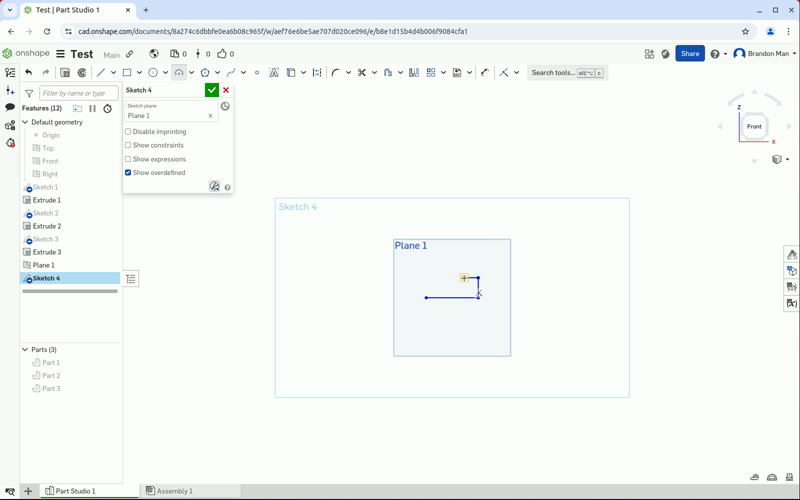
scroll(6)
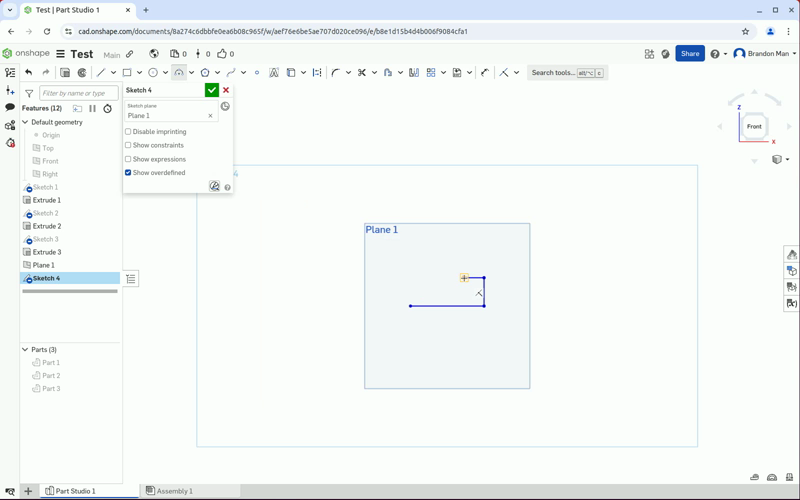
scroll(6)
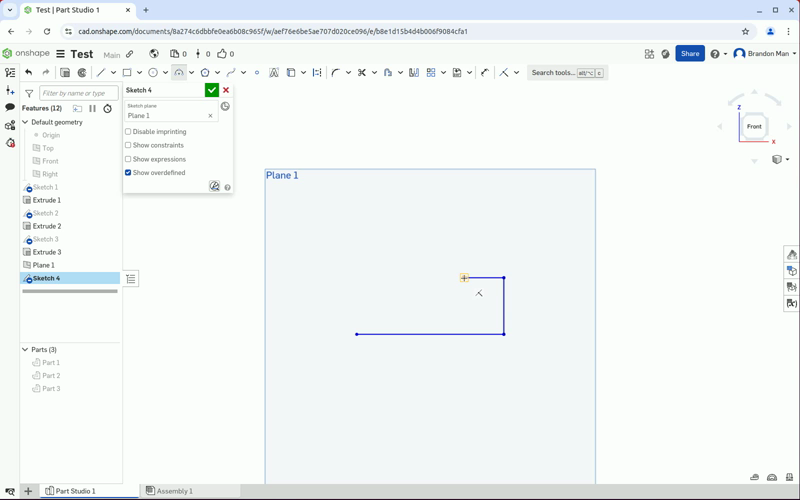
click(464, 277)
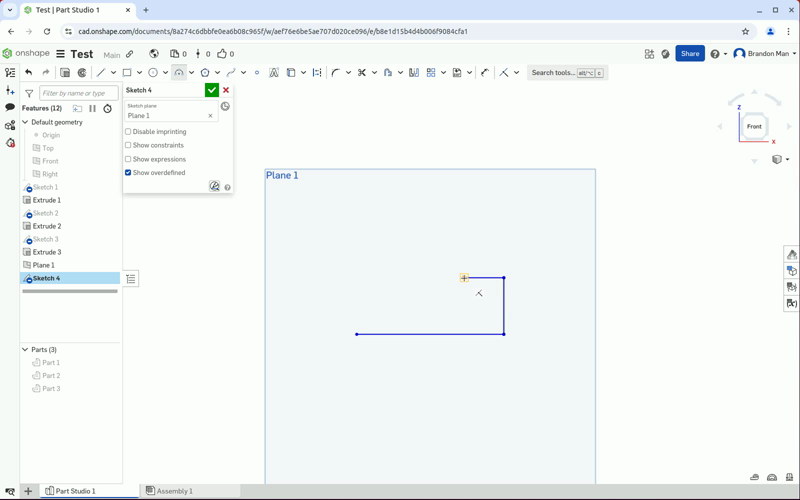
scroll(-6)
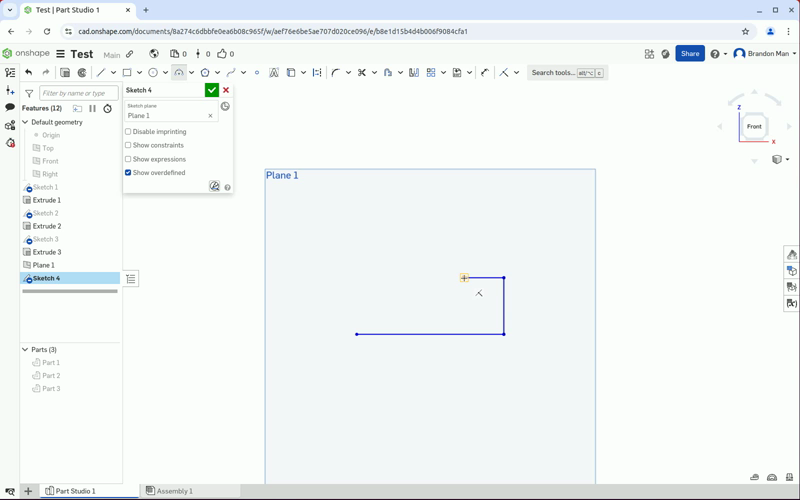
scroll(-6)
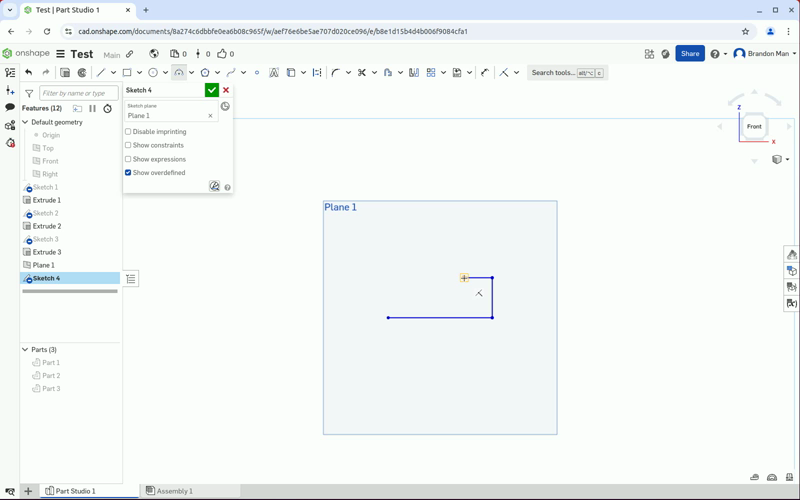
scroll(-6)
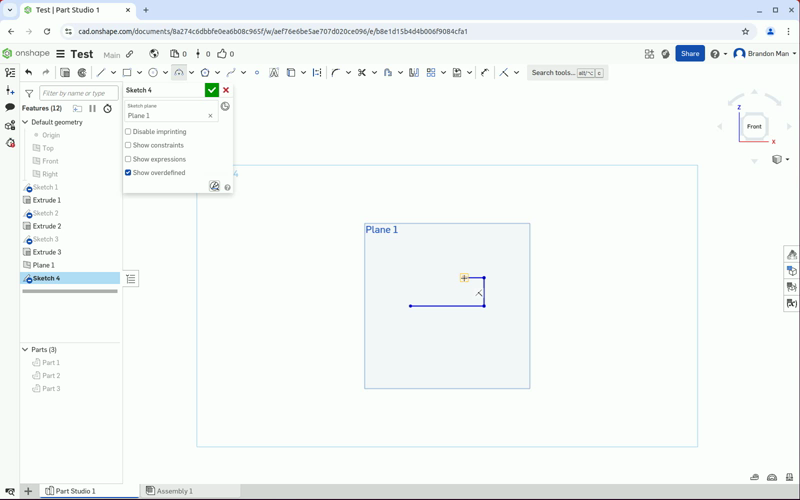
scroll(-6)
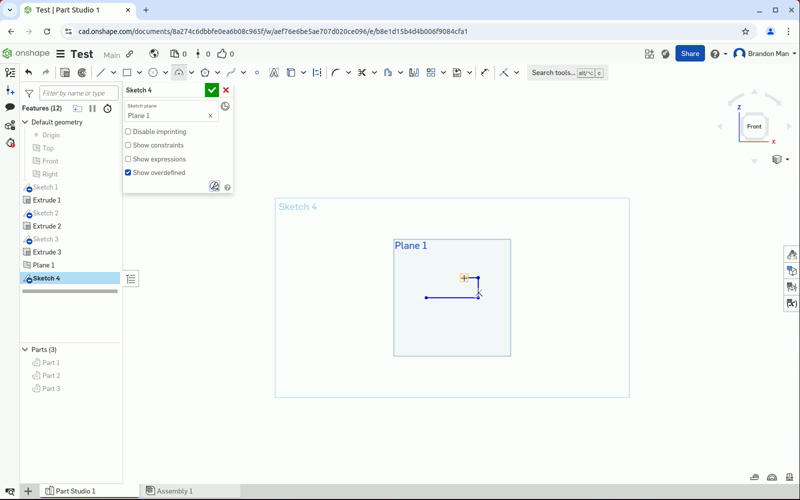
scroll(-6)
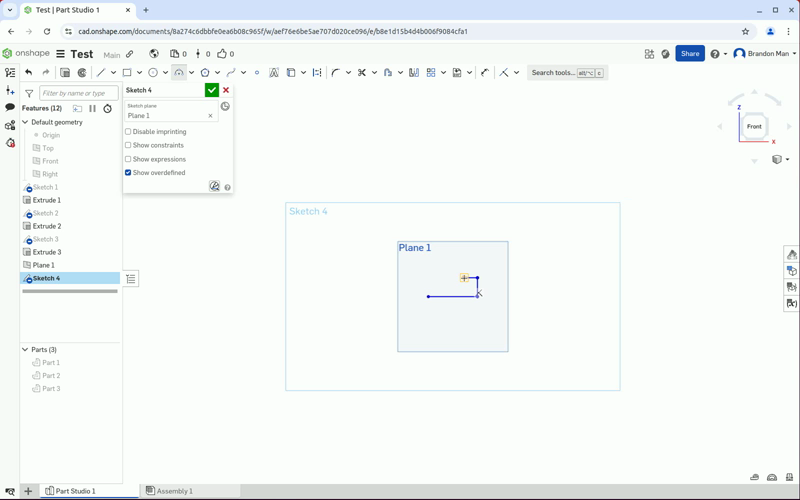
scroll(-6)
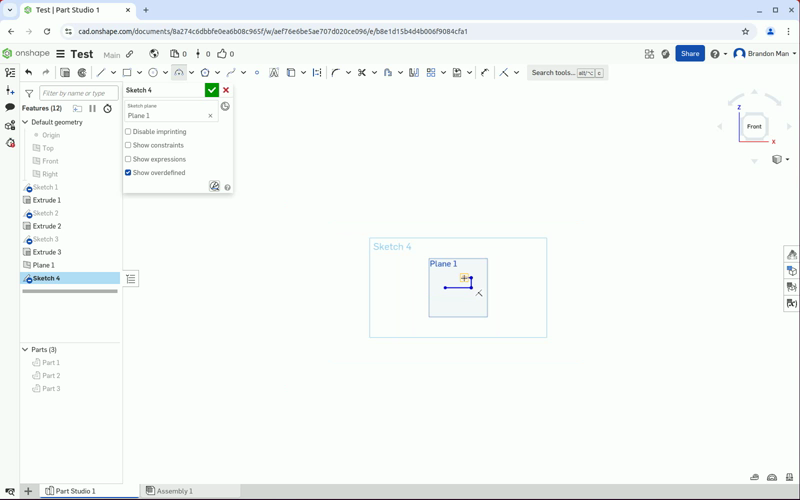
scroll(-6)
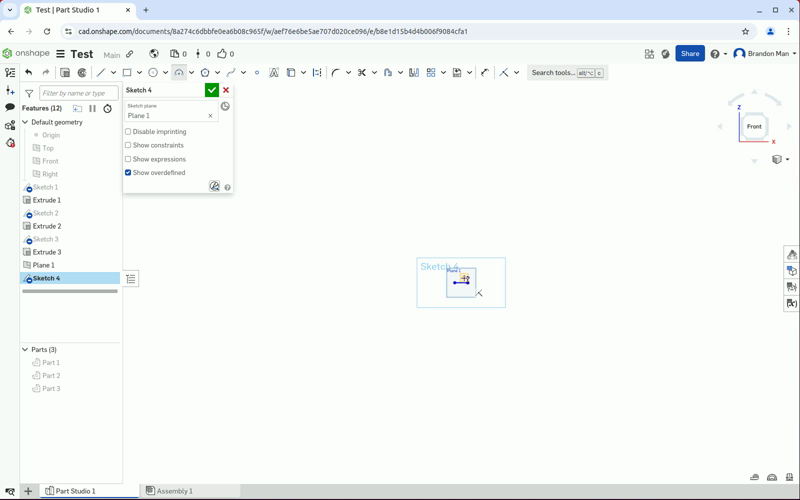
key_down(shift)
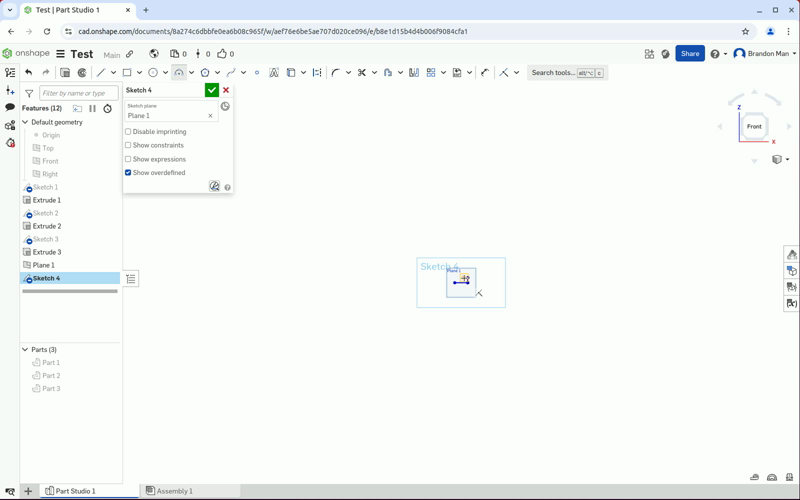
mouse_move(458, 277)
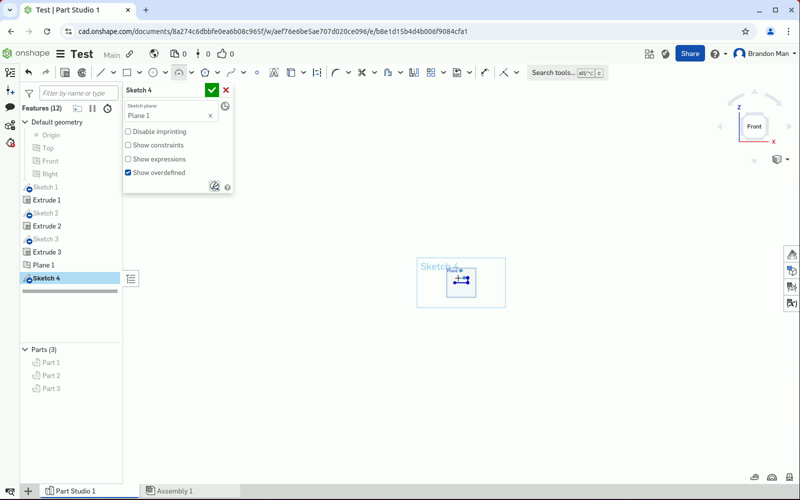
scroll(6)
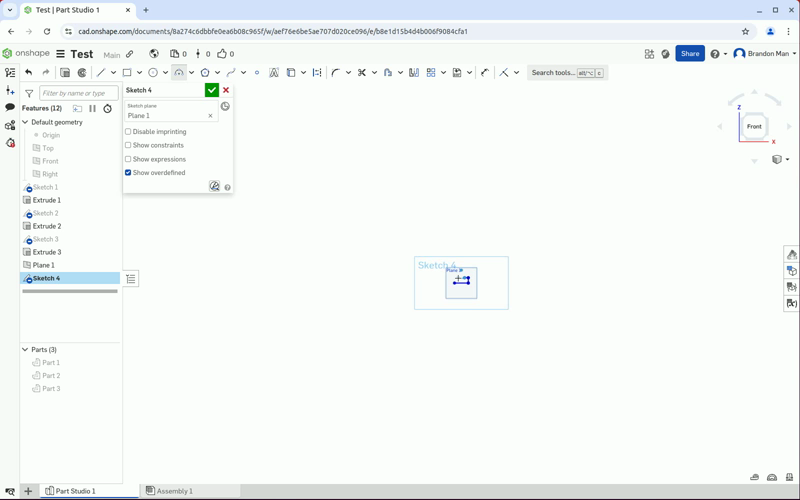
scroll(6)
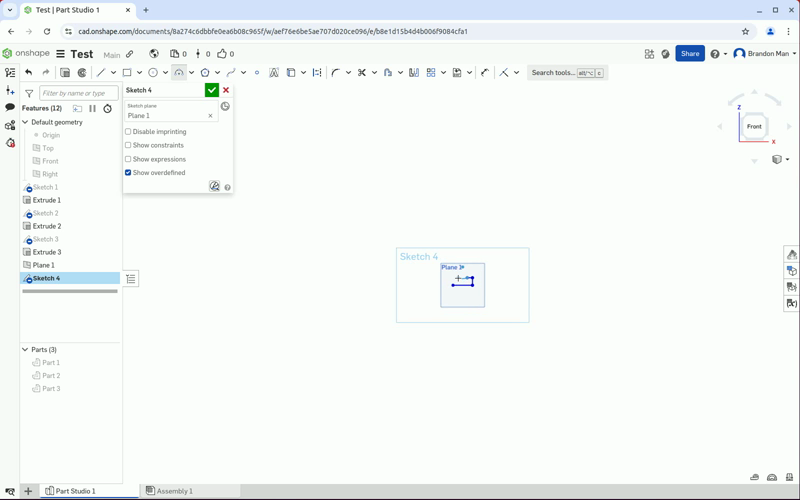
scroll(6)
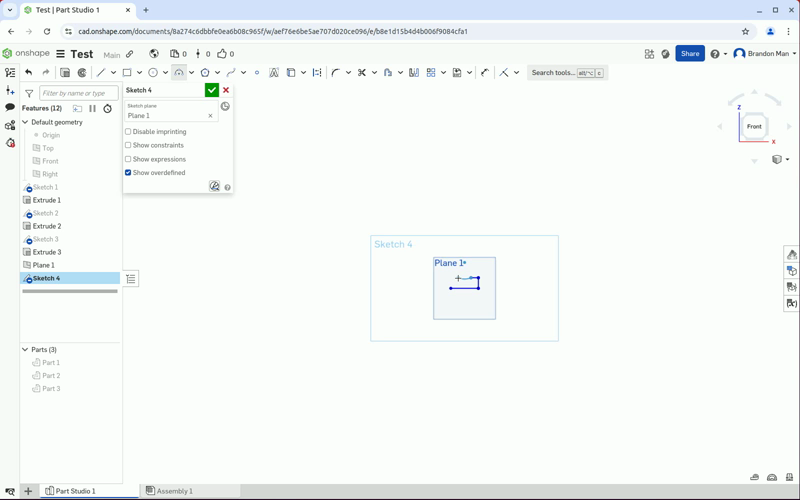
scroll(6)
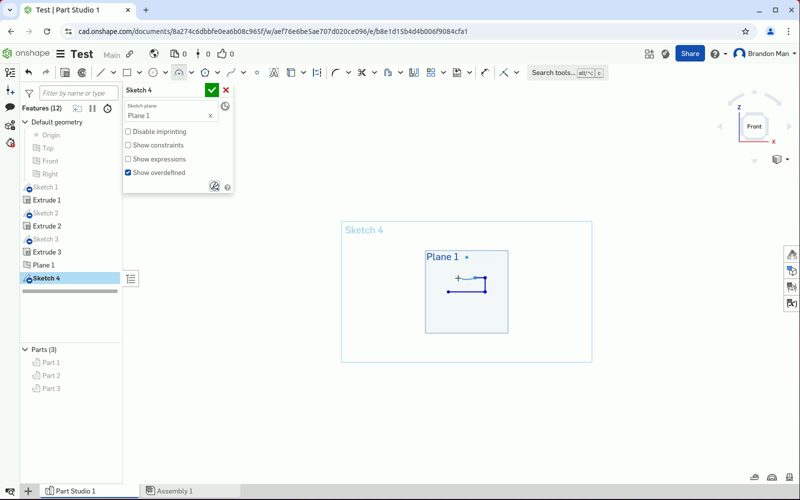
scroll(6)
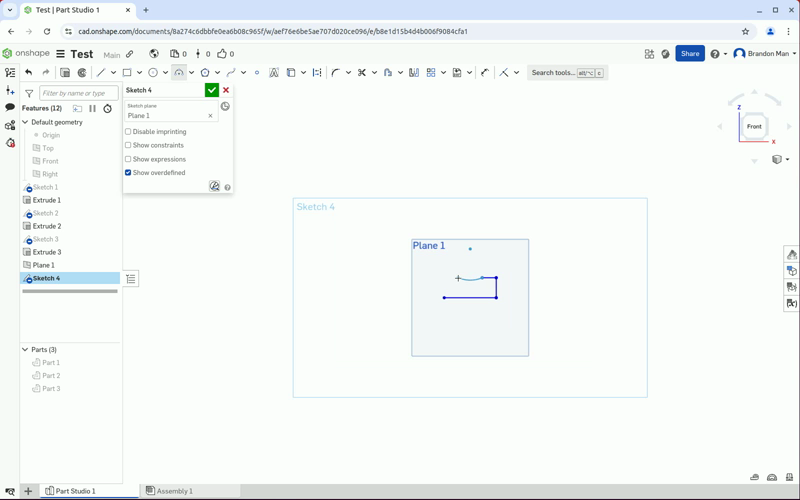
scroll(6)
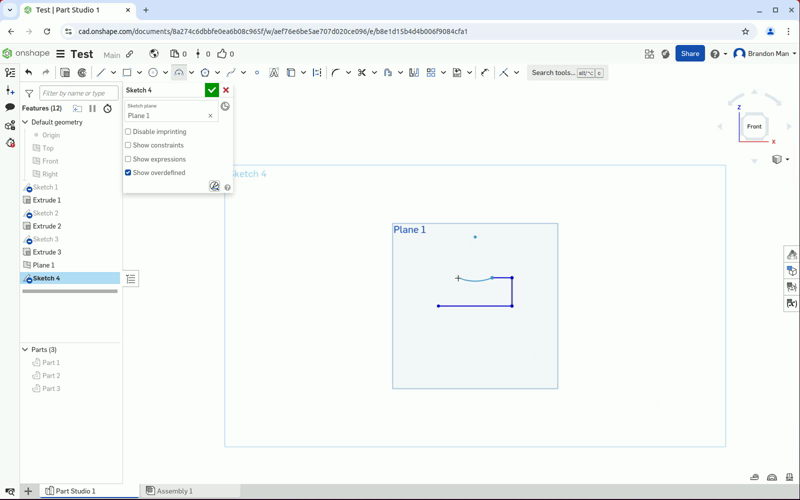
scroll(6)
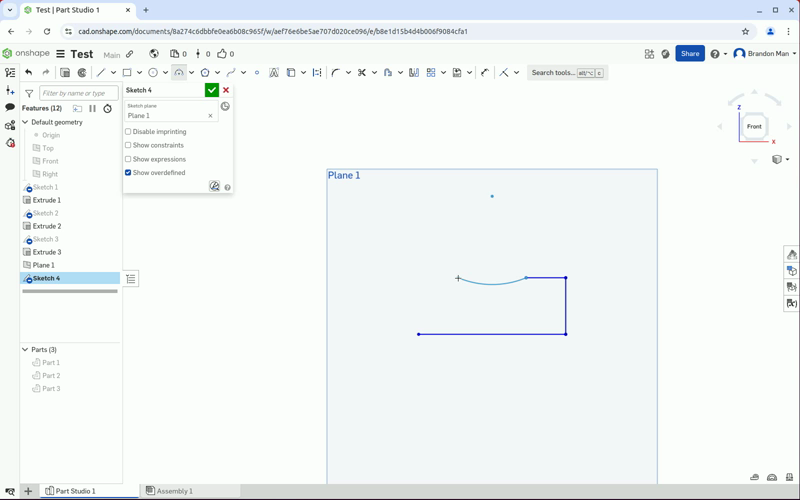
click(458, 277)
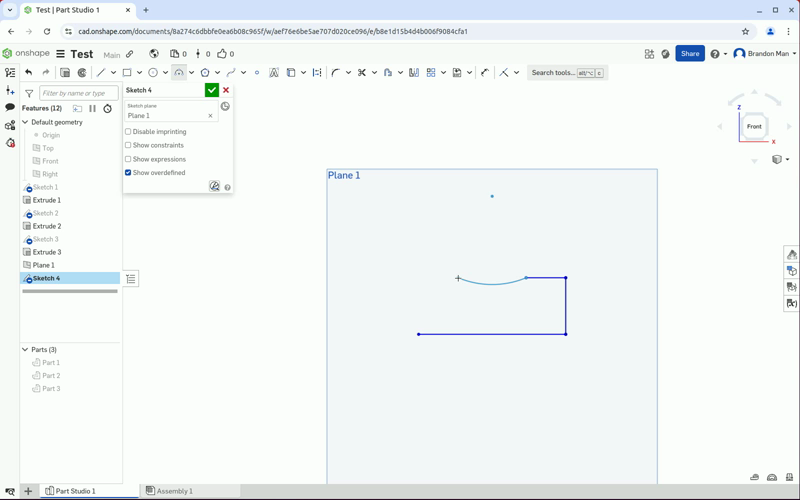
scroll(-6)
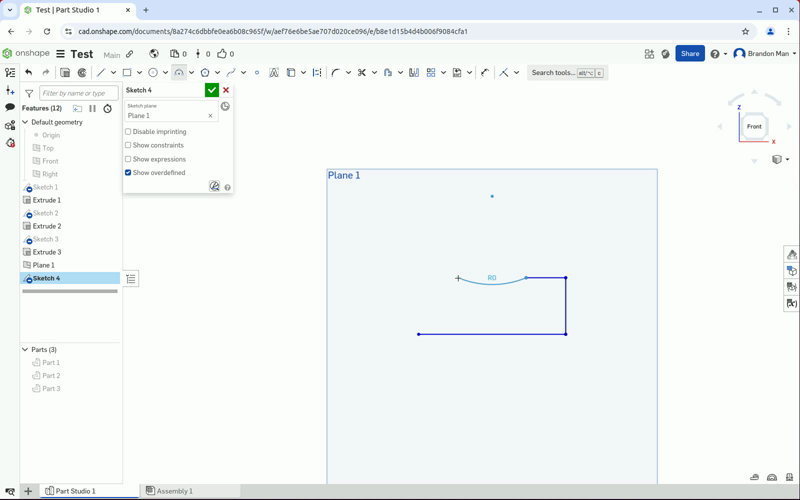
scroll(-6)
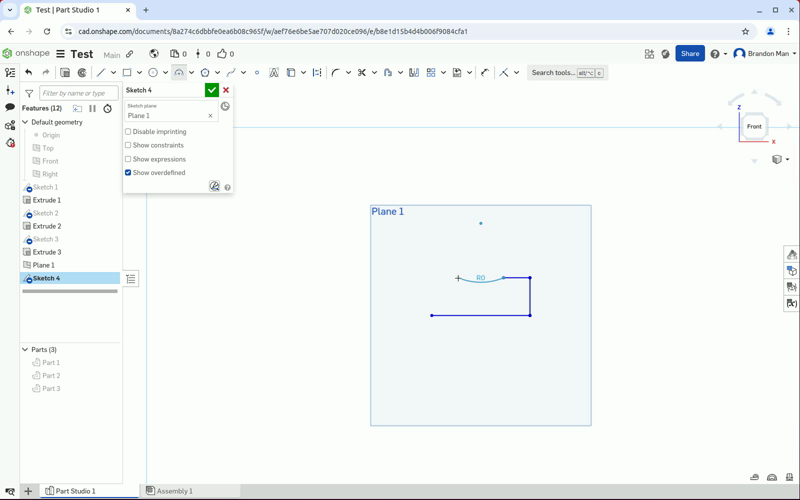
scroll(-6)
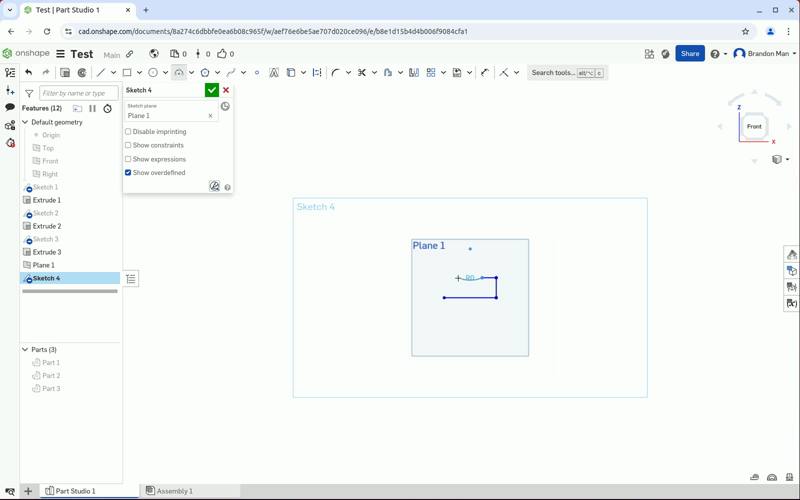
scroll(-6)
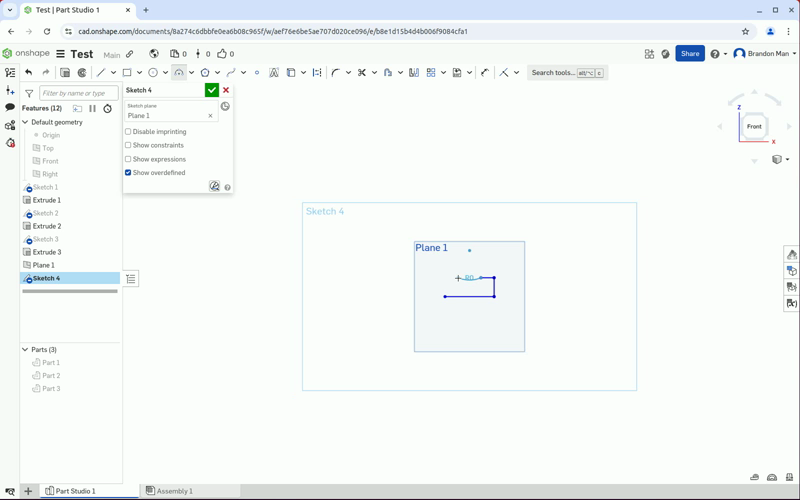
scroll(-6)
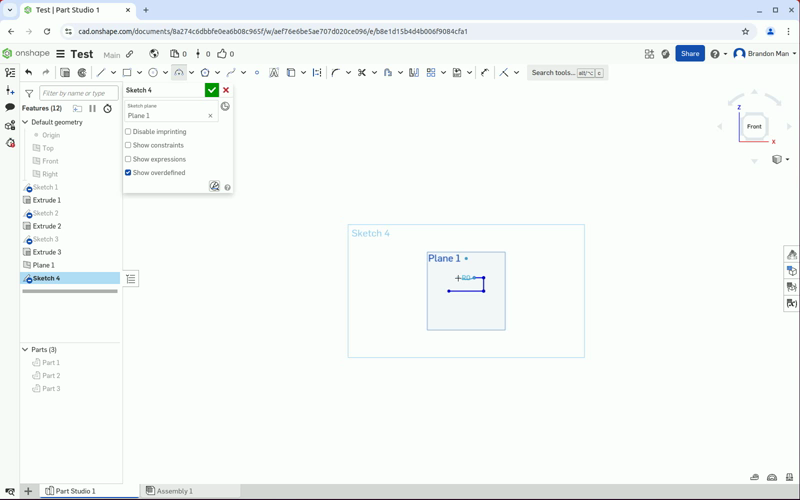
scroll(-6)
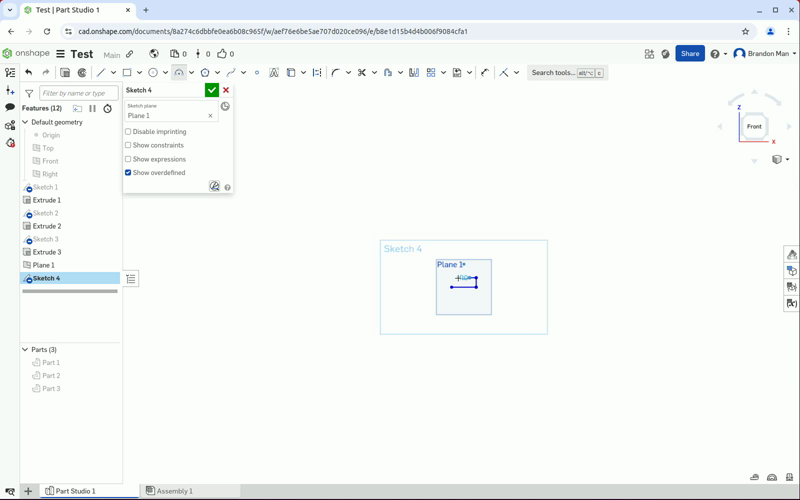
scroll(-6)
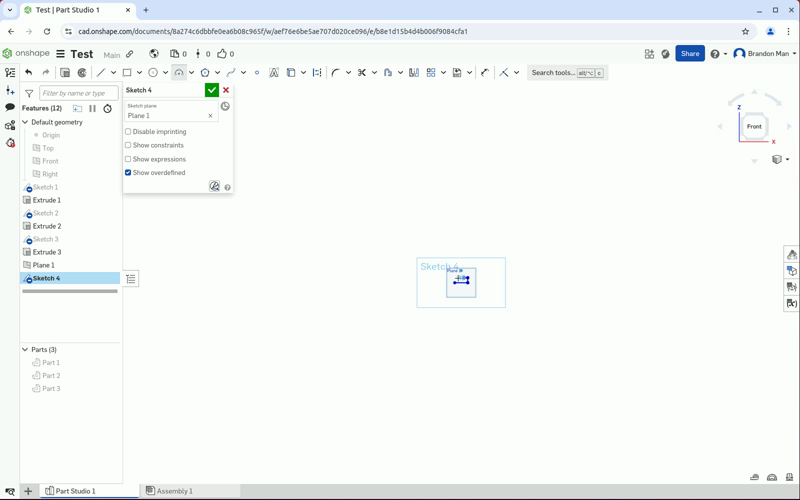
mouse_move(461, 281)
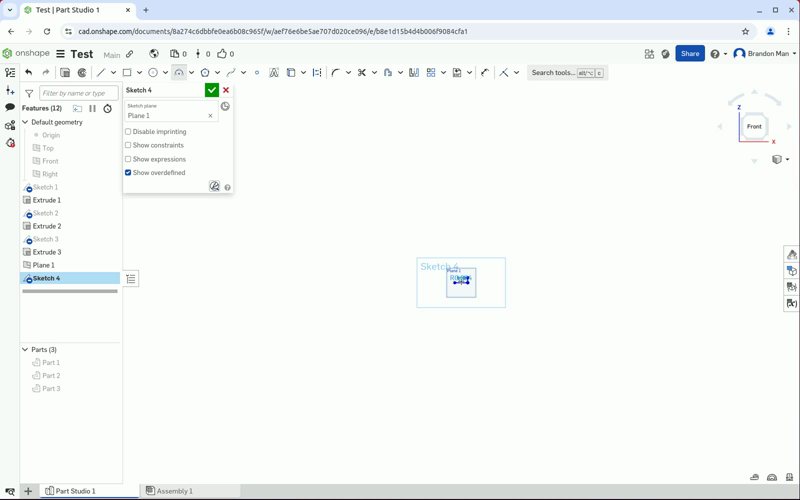
scroll(6)
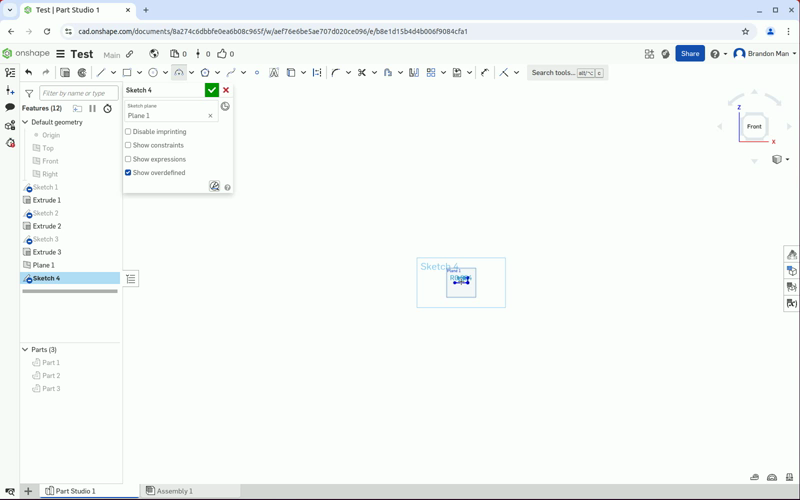
scroll(6)
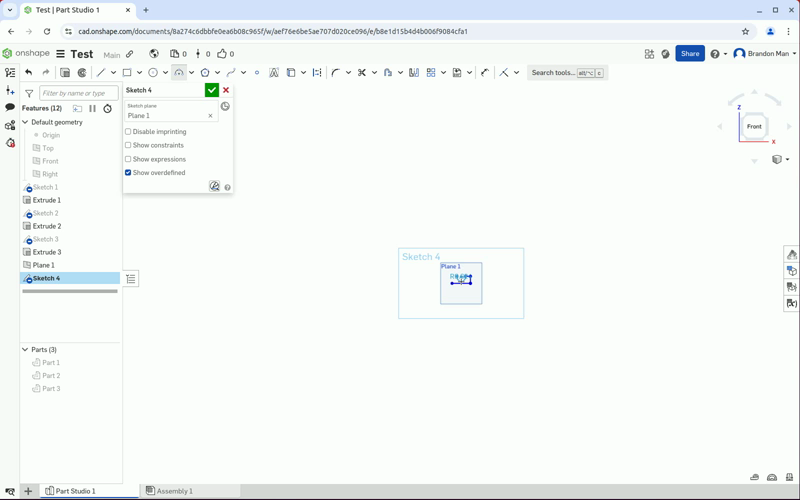
scroll(6)
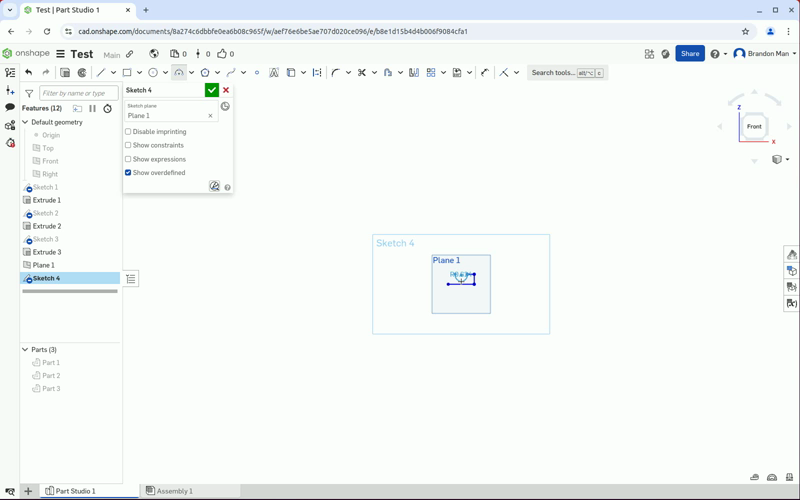
scroll(6)
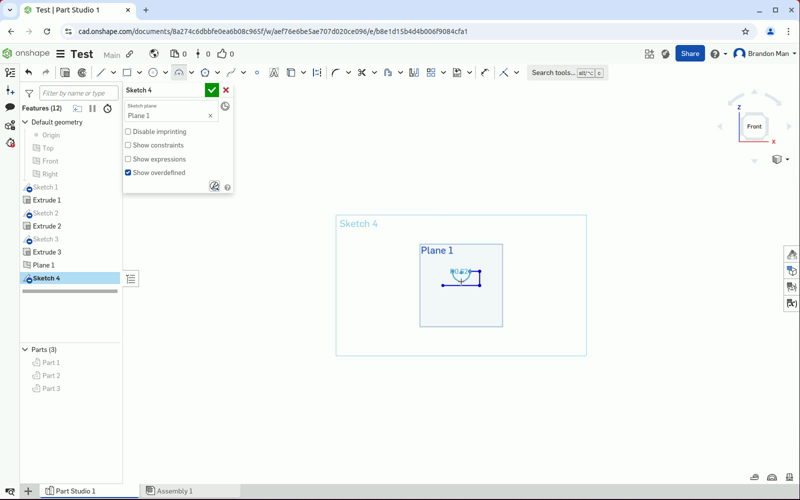
scroll(6)
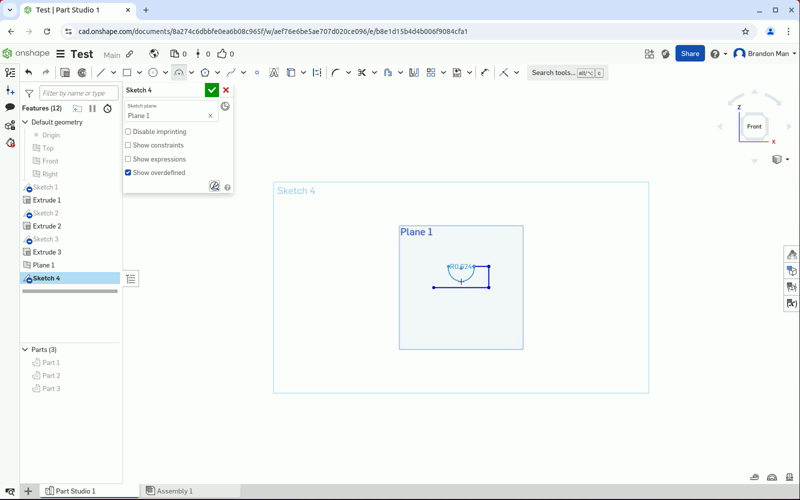
scroll(6)
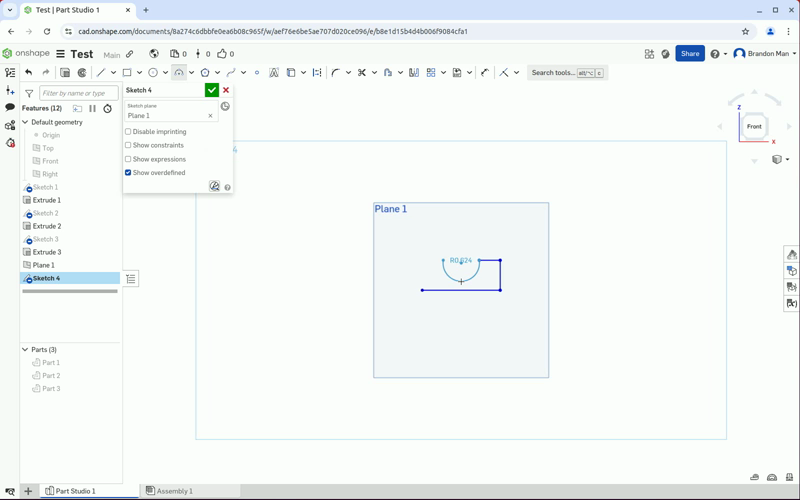
scroll(6)
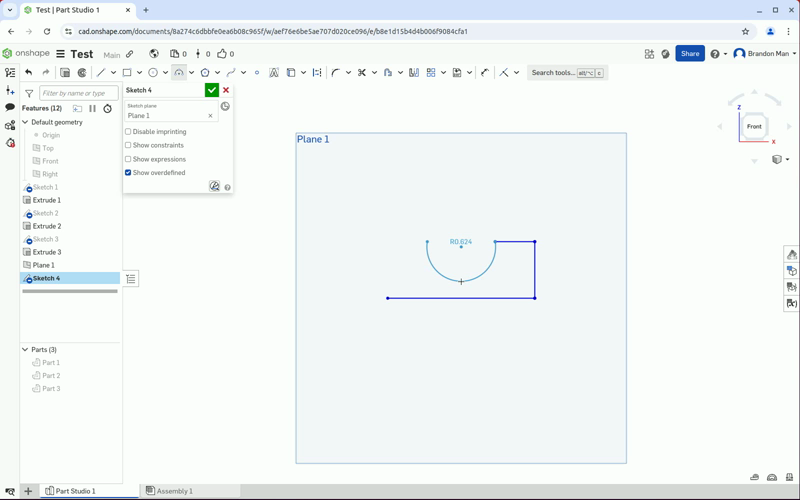
click(461, 281)
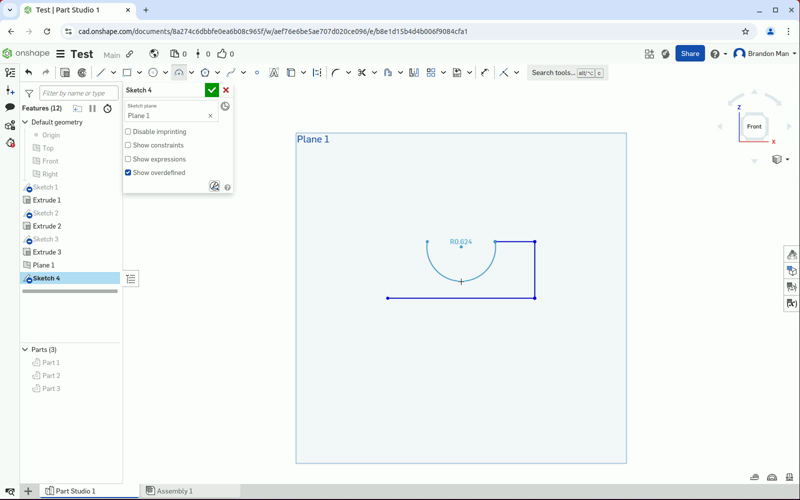
scroll(-6)
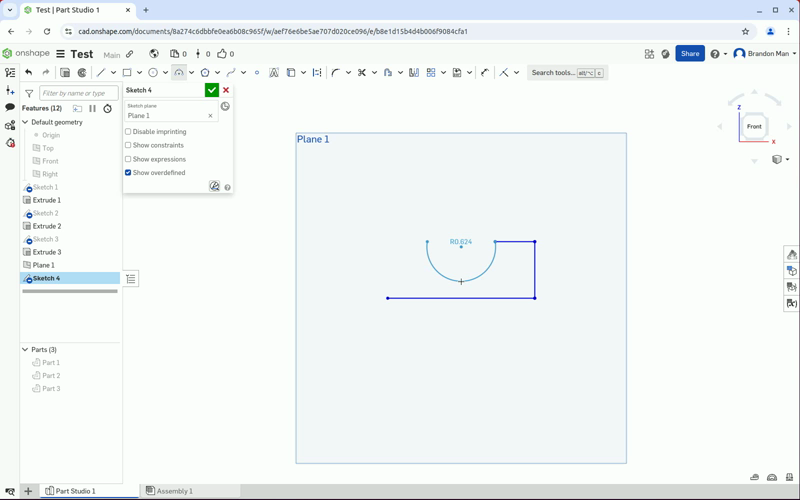
scroll(-6)
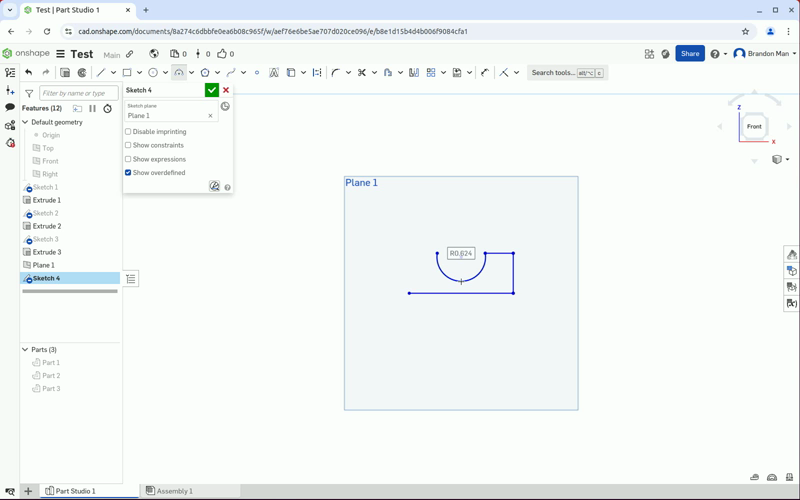
scroll(-6)
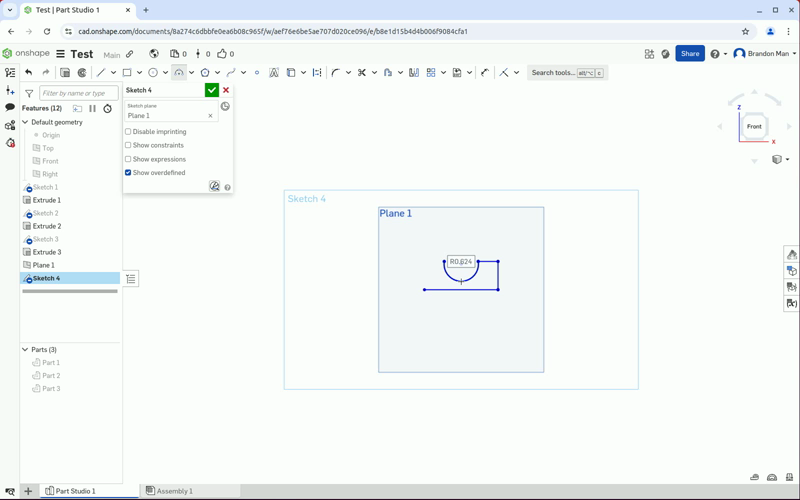
scroll(-6)
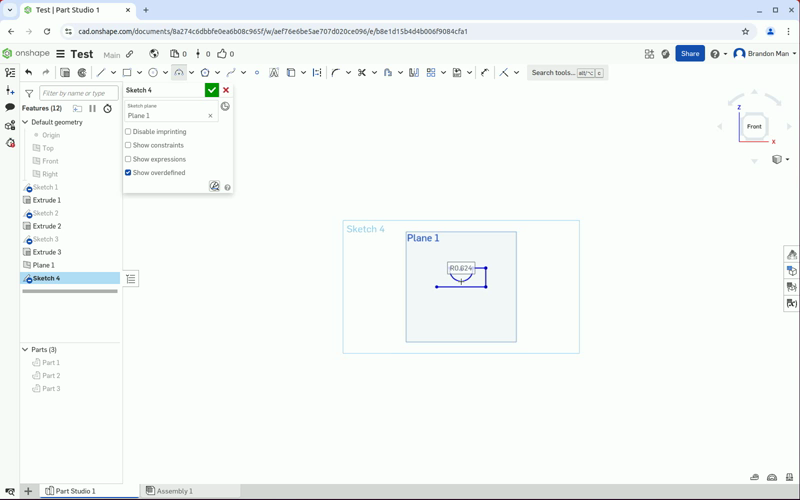
scroll(-6)
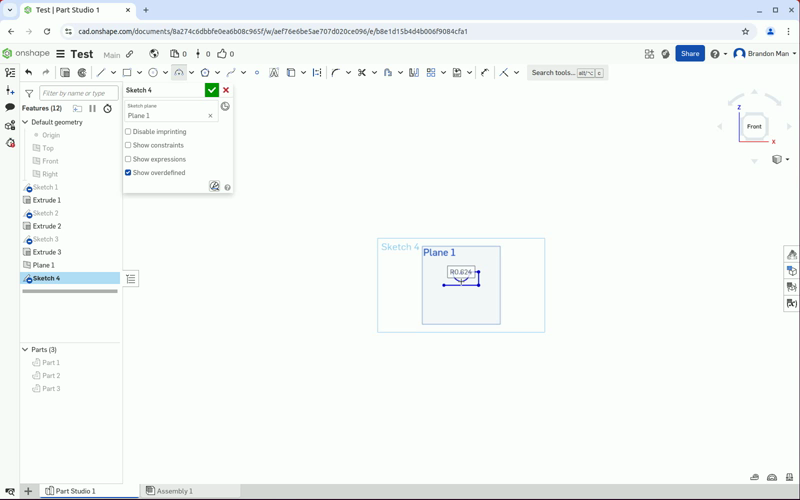
scroll(-6)
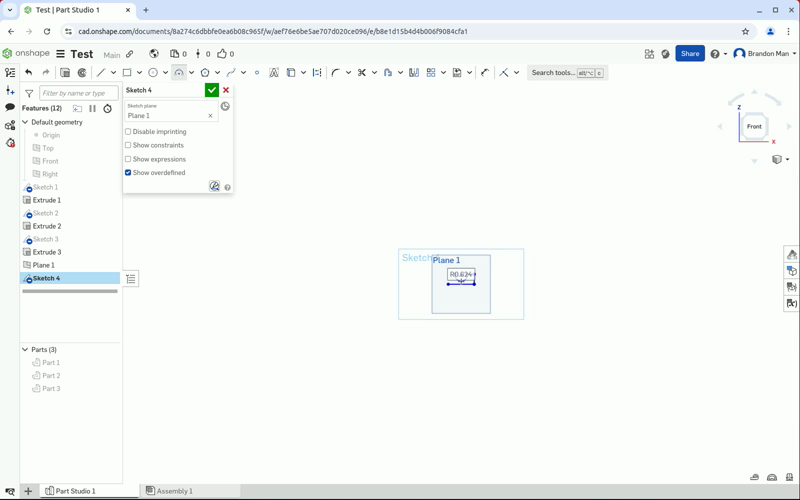
scroll(-6)
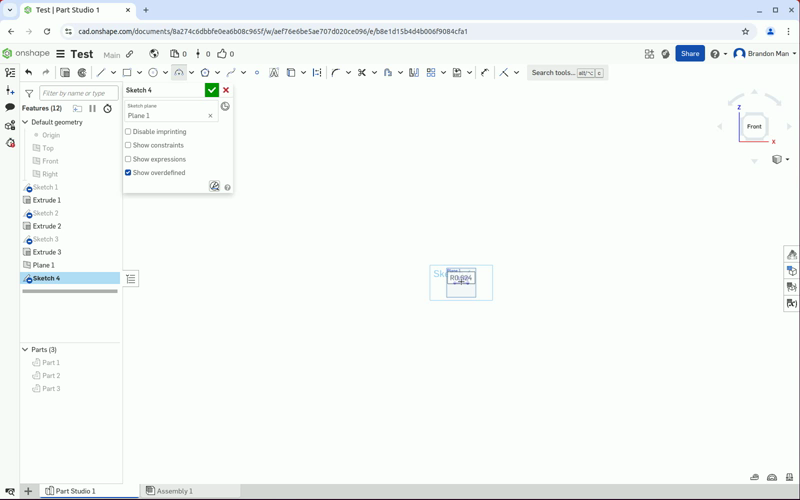
key_up(shift)
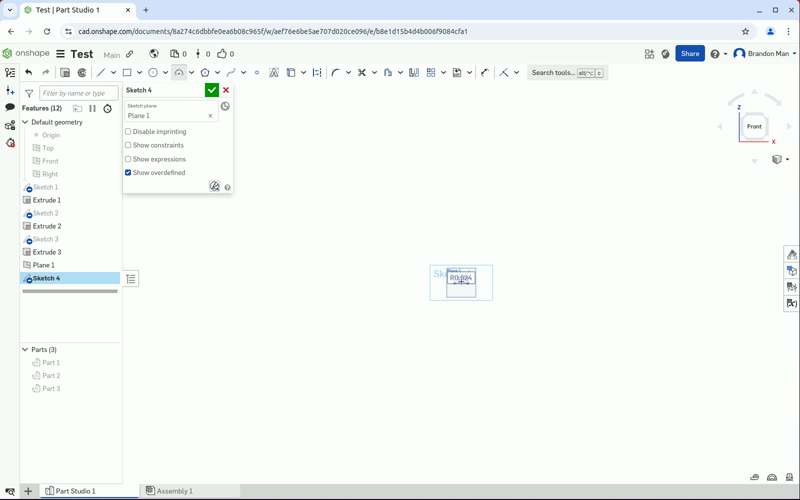
key(esc)
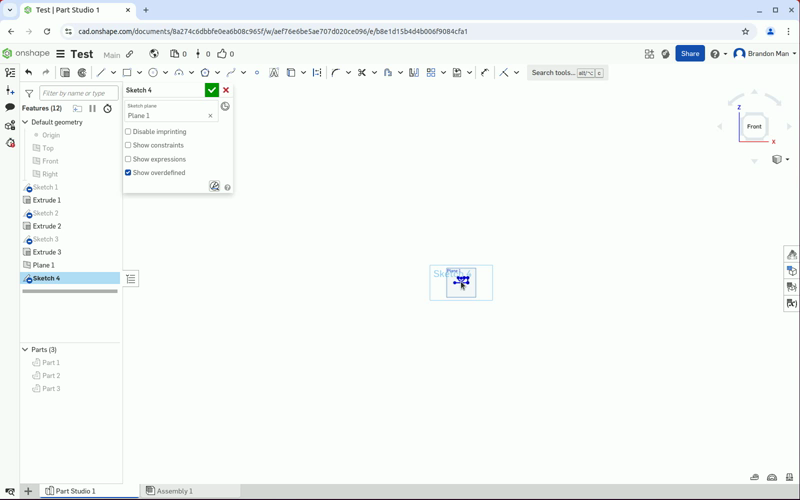
key(l)
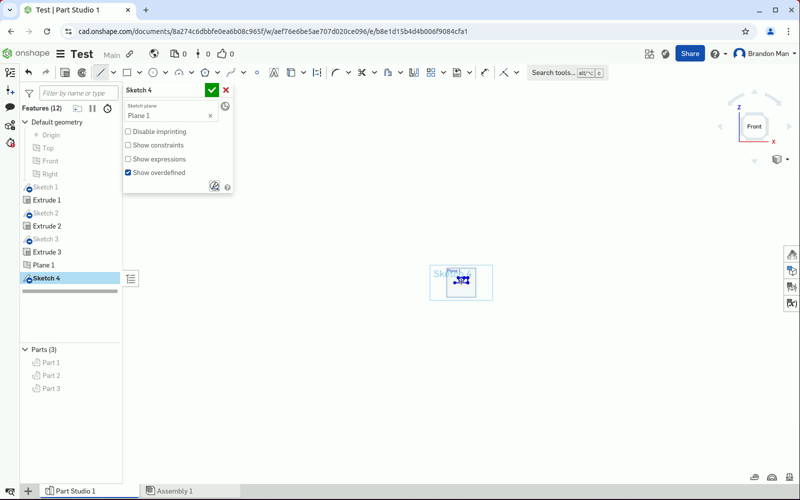
mouse_move(458, 277)
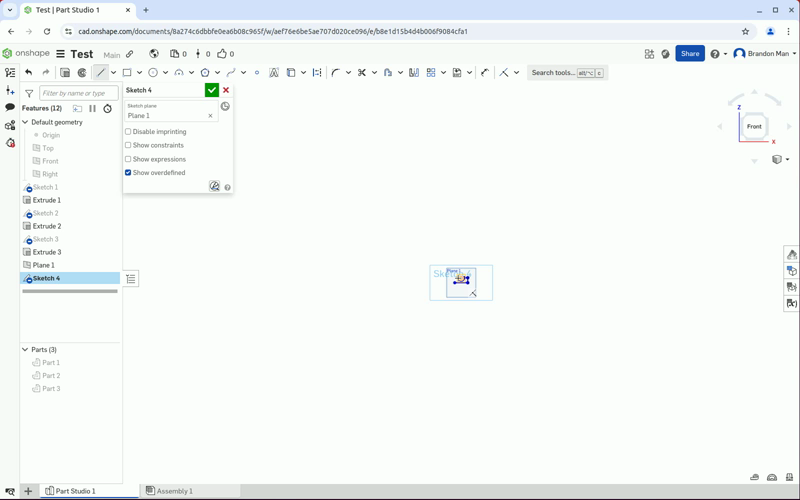
scroll(6)
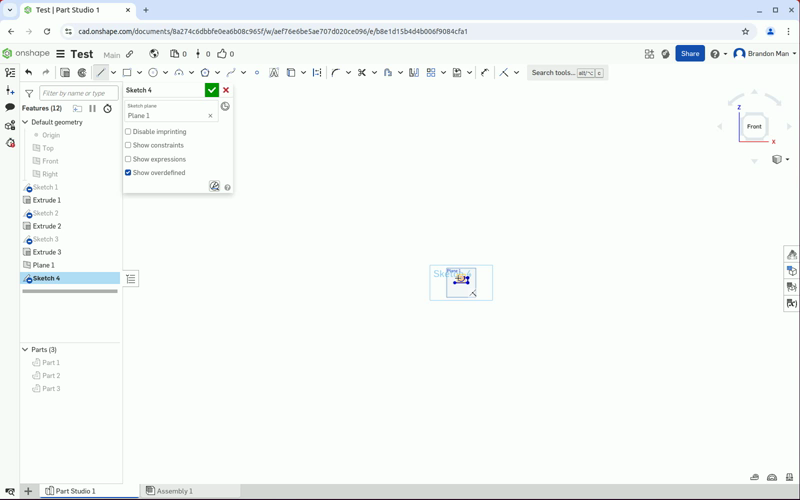
scroll(6)
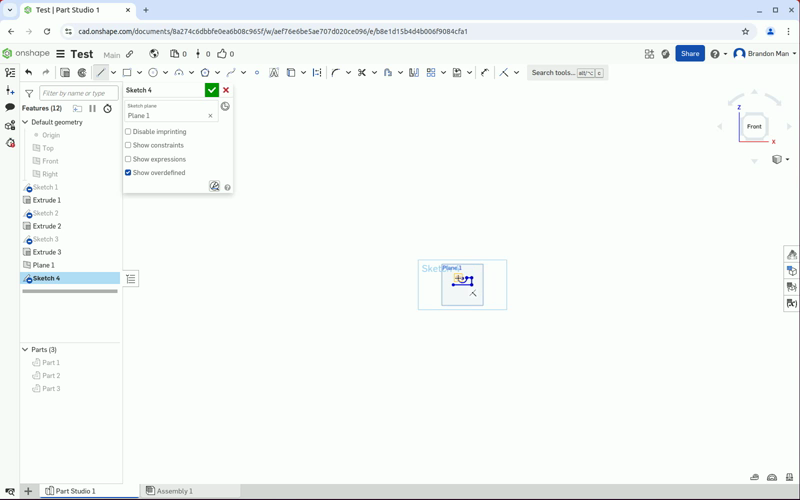
scroll(6)
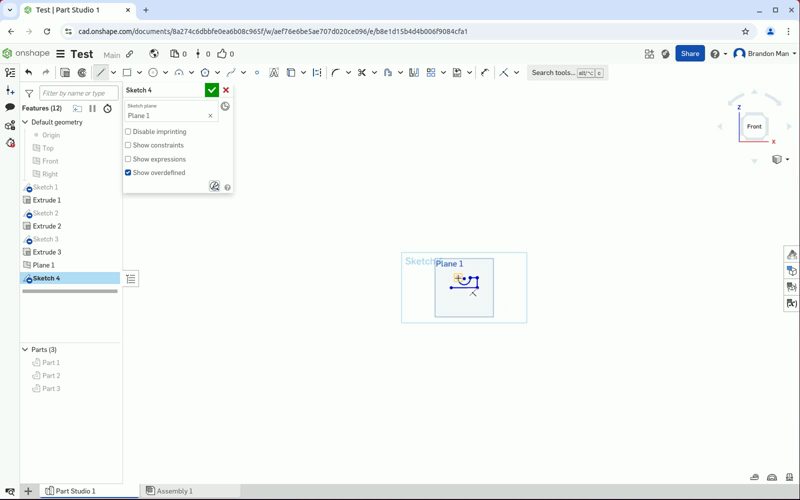
scroll(6)
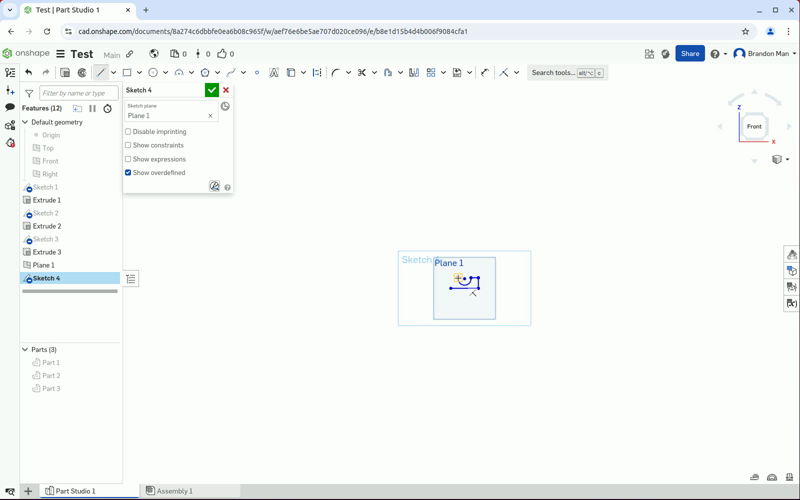
scroll(6)
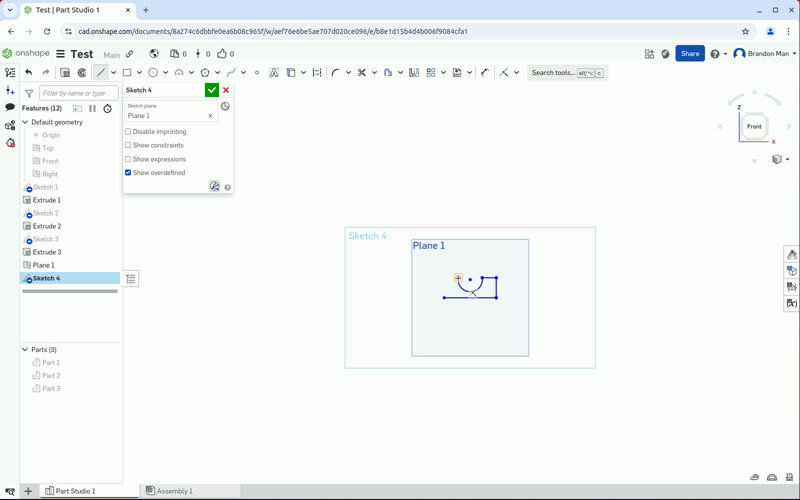
scroll(6)
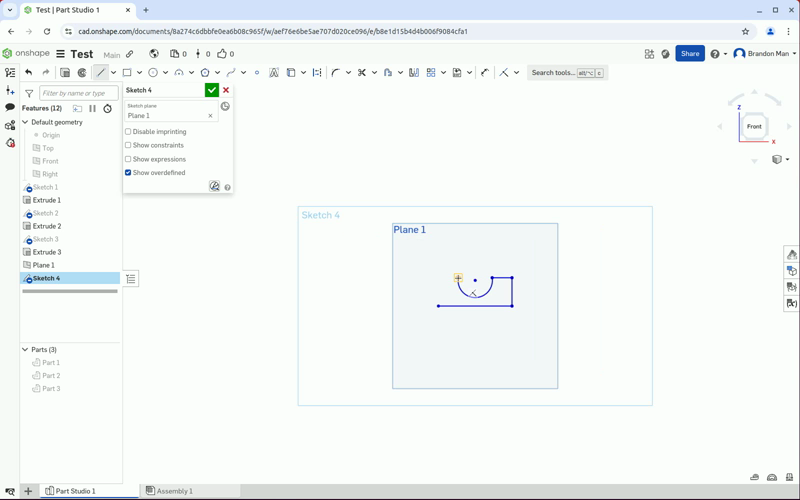
scroll(6)
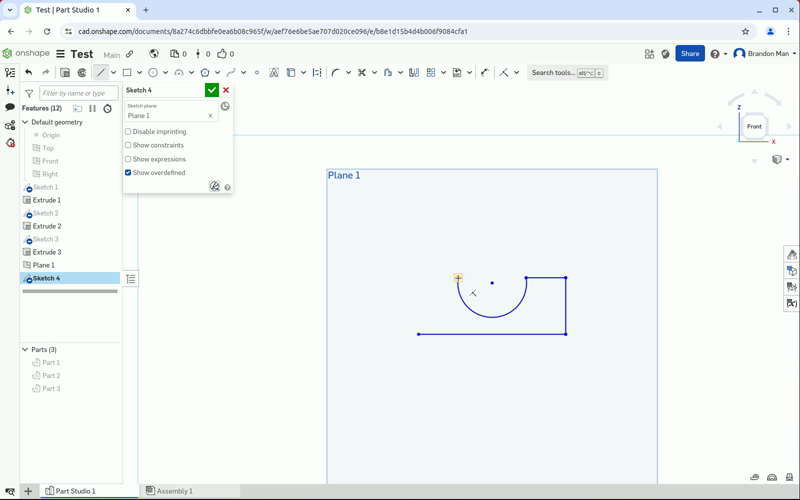
click(458, 277)
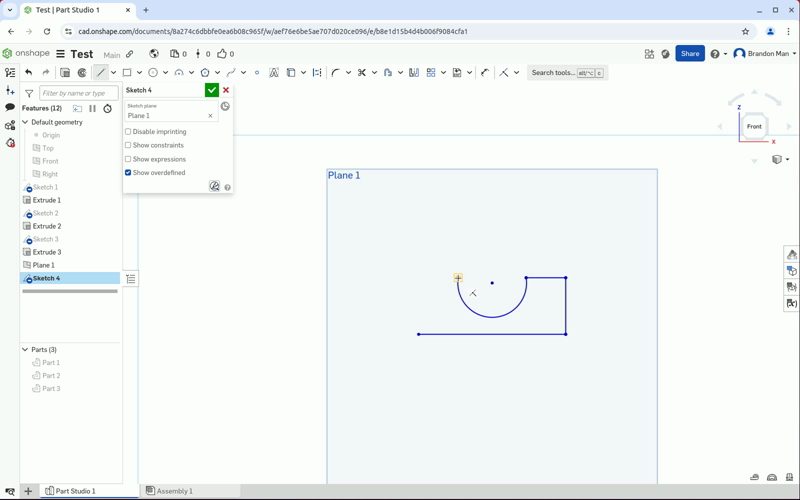
scroll(-6)
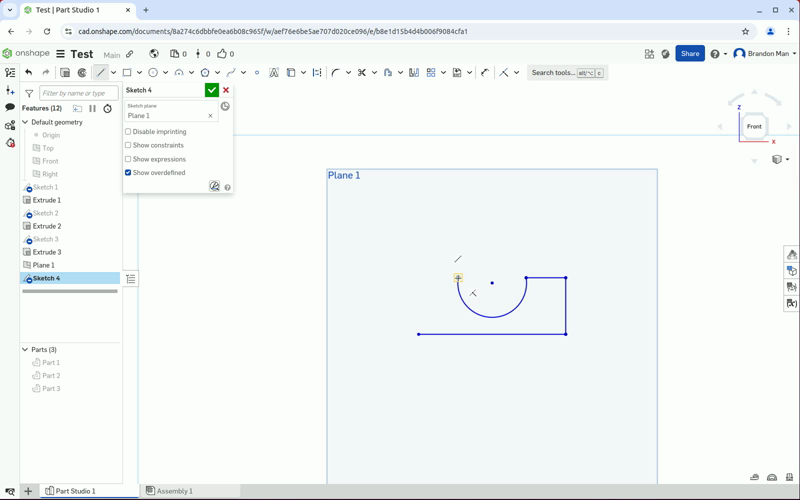
scroll(-6)
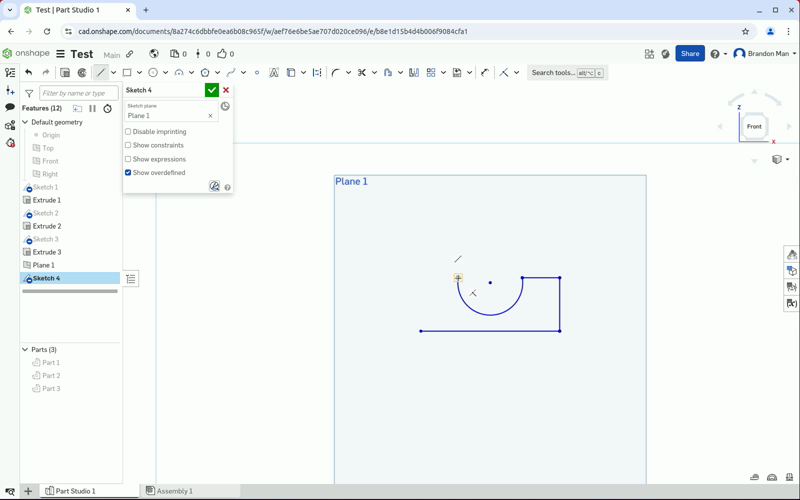
scroll(-6)
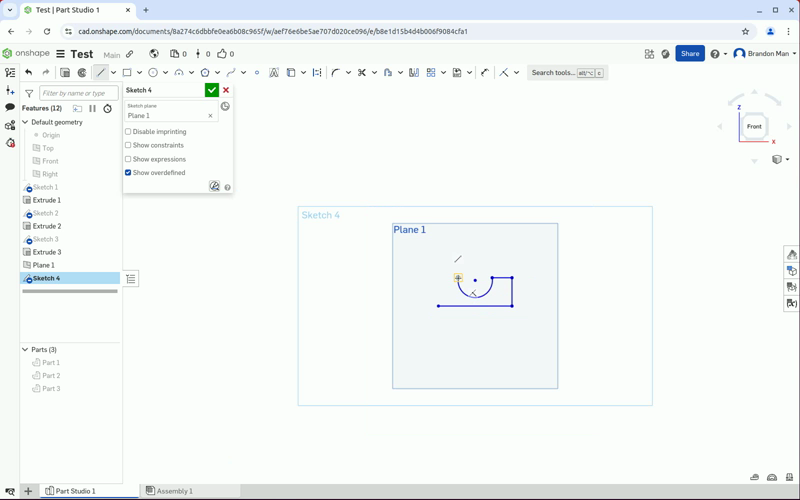
scroll(-6)
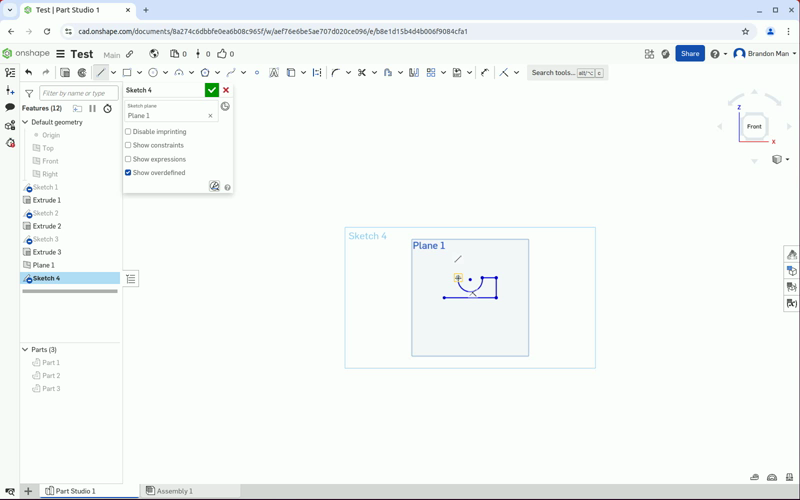
scroll(-6)
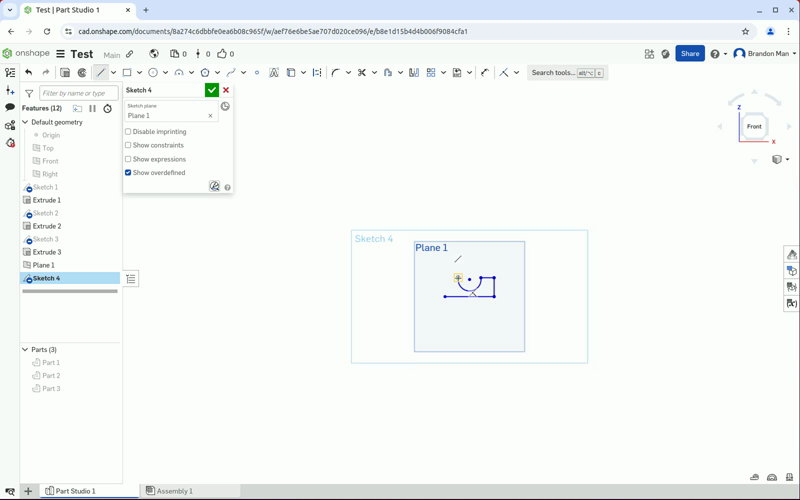
scroll(-6)
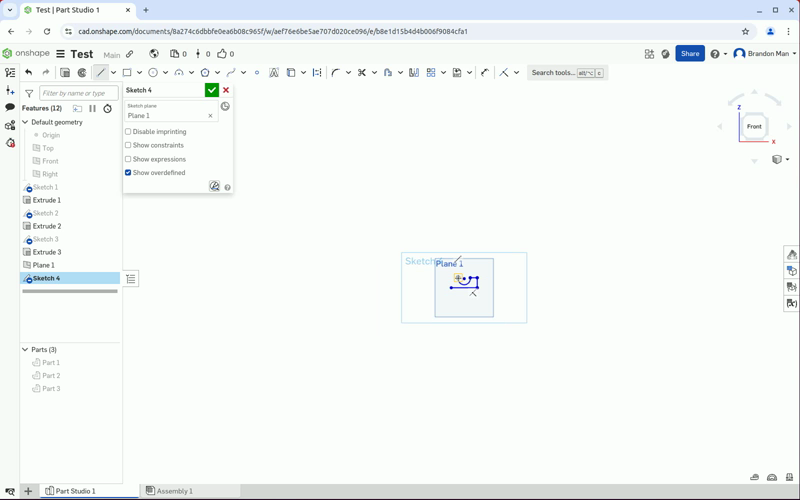
scroll(-6)
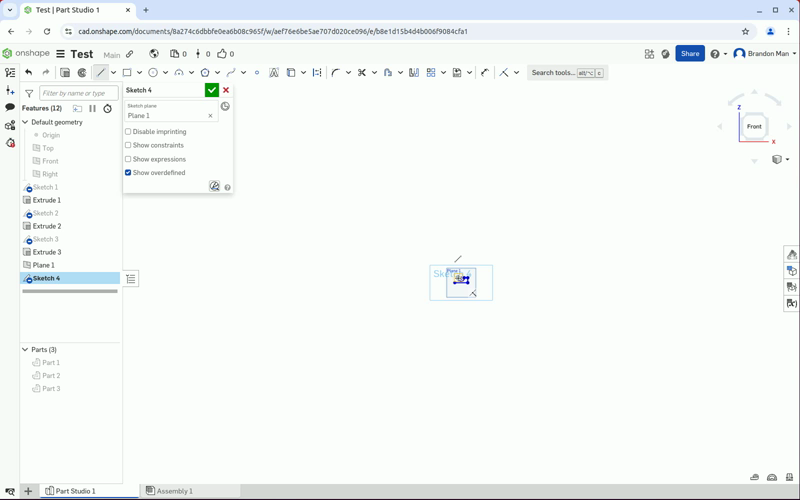
key_down(shift)
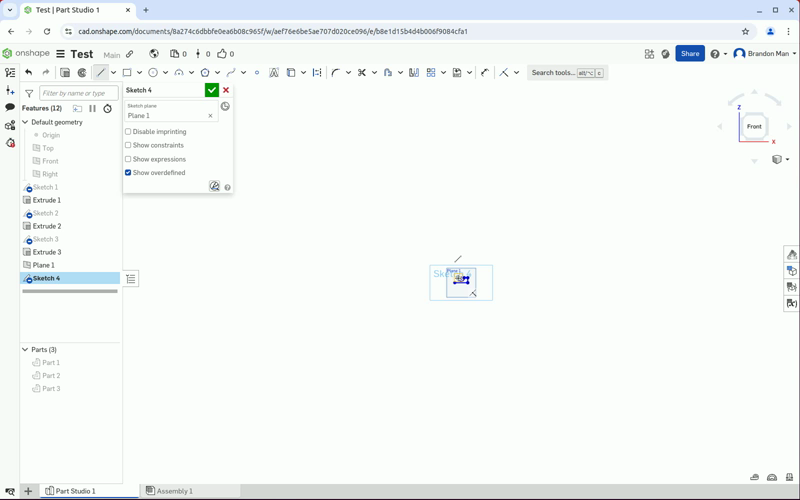
mouse_move(488, 277)
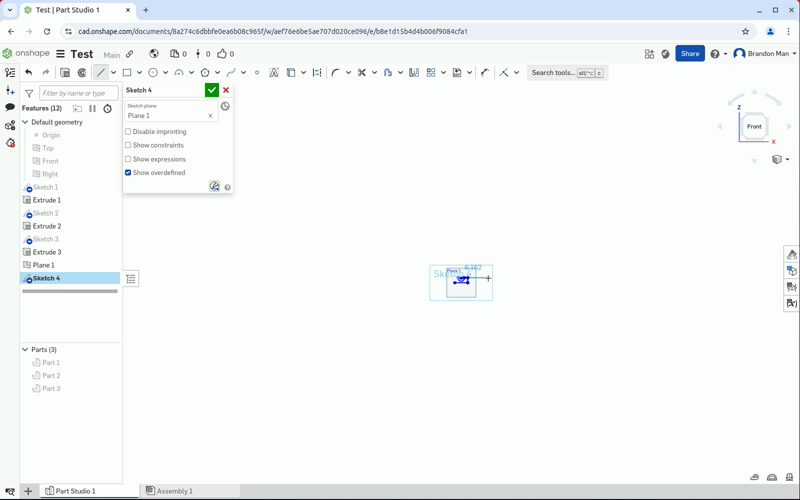
mouse_move(454, 277)
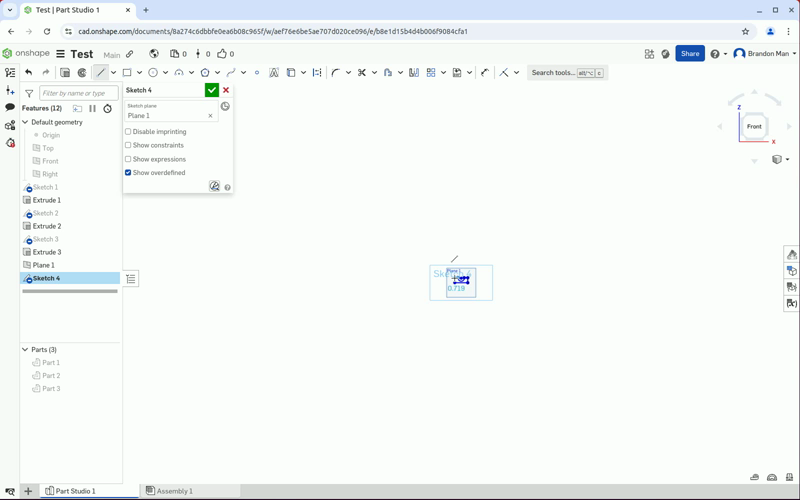
scroll(6)
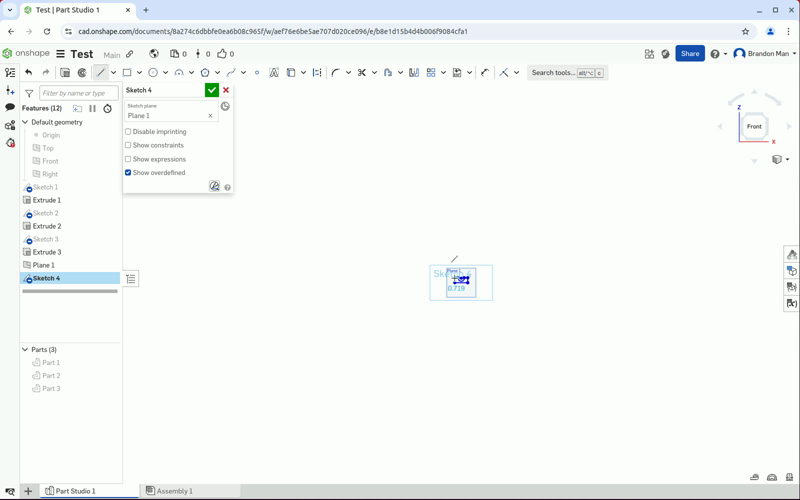
scroll(6)
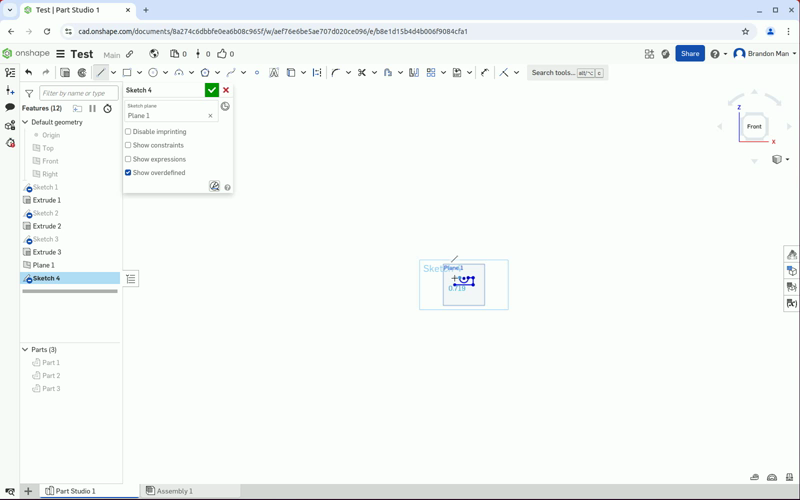
scroll(6)
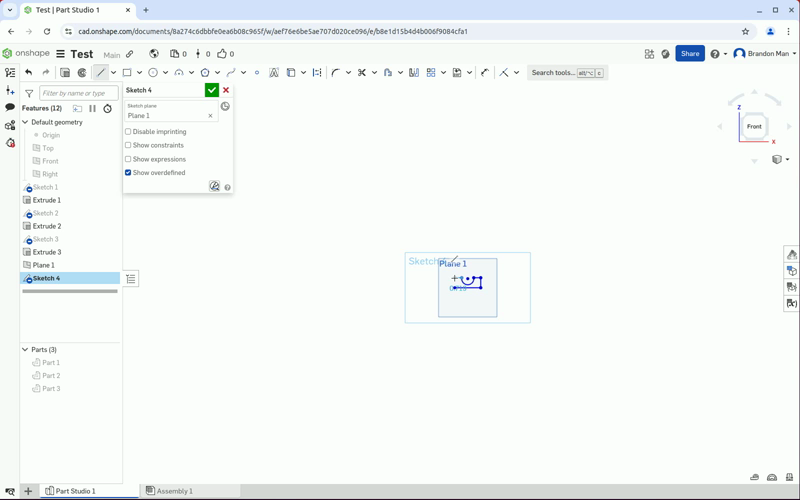
scroll(6)
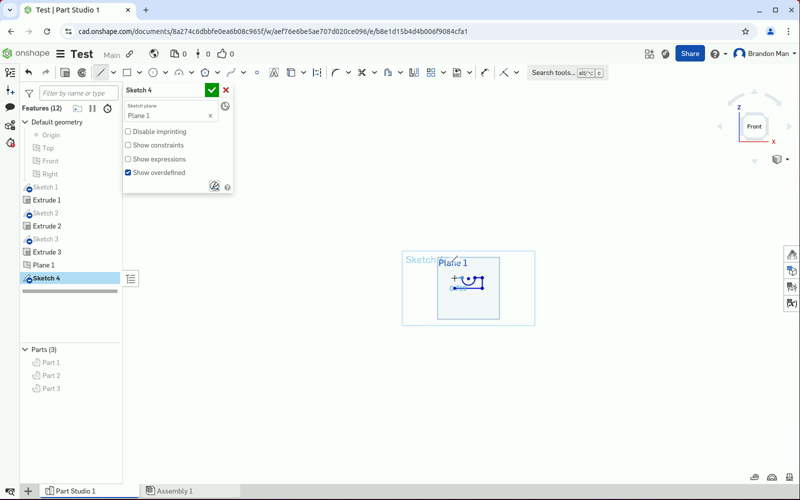
scroll(6)
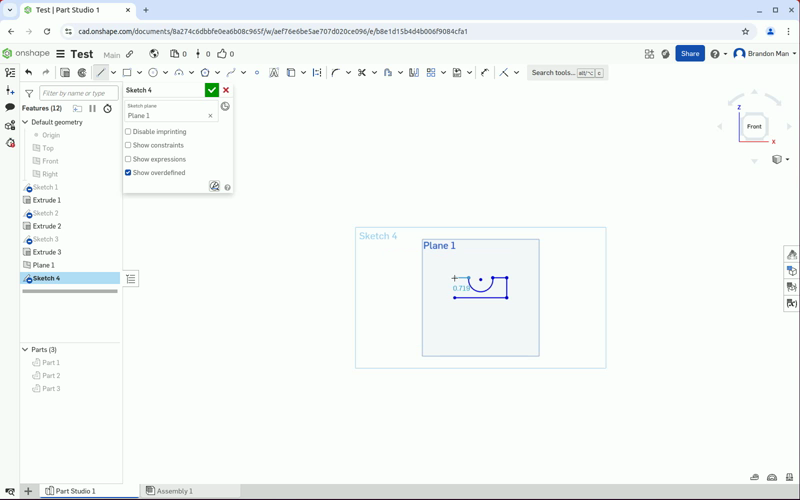
scroll(6)
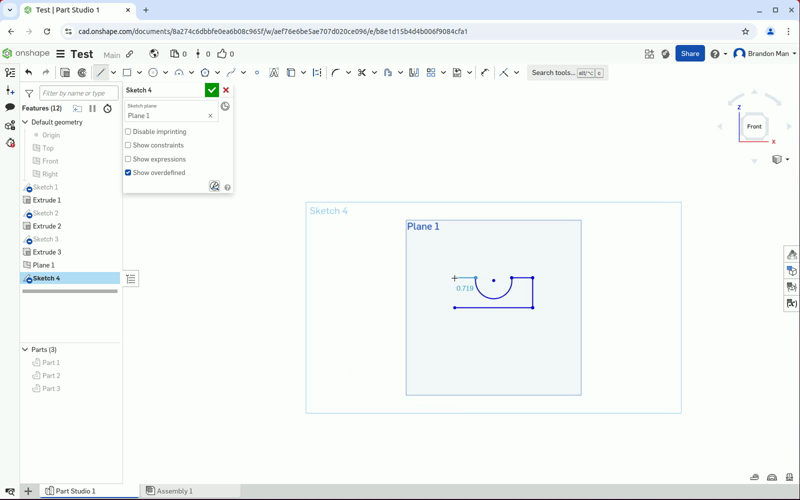
scroll(6)
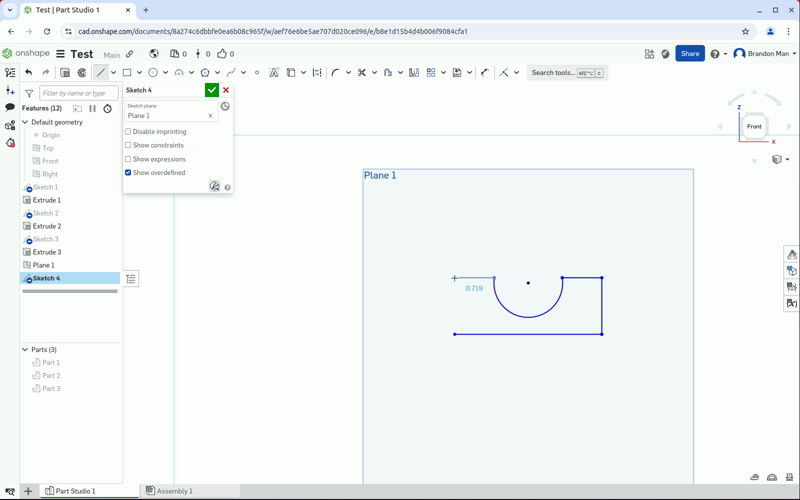
click(454, 277)
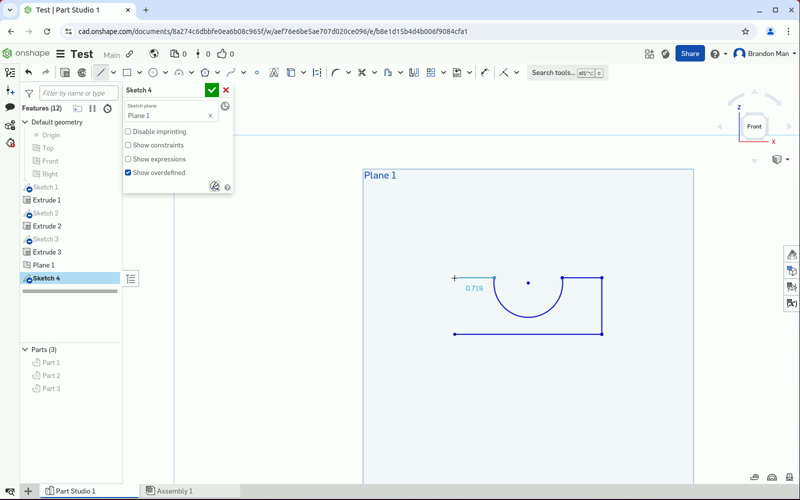
scroll(-6)
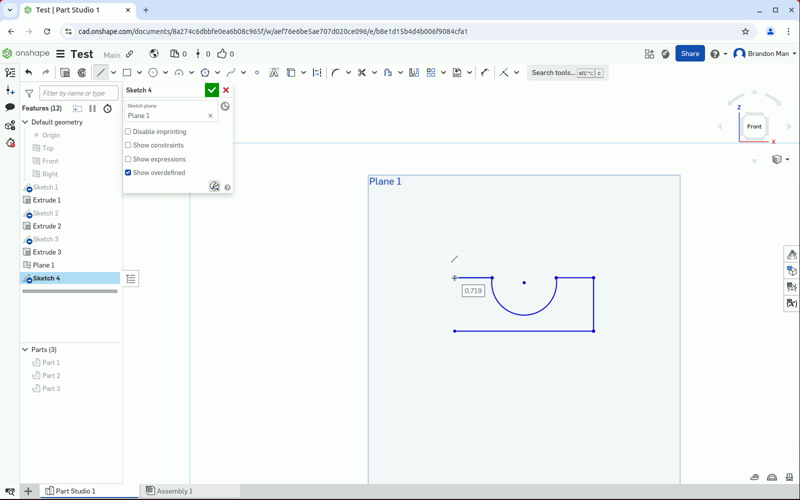
scroll(-6)
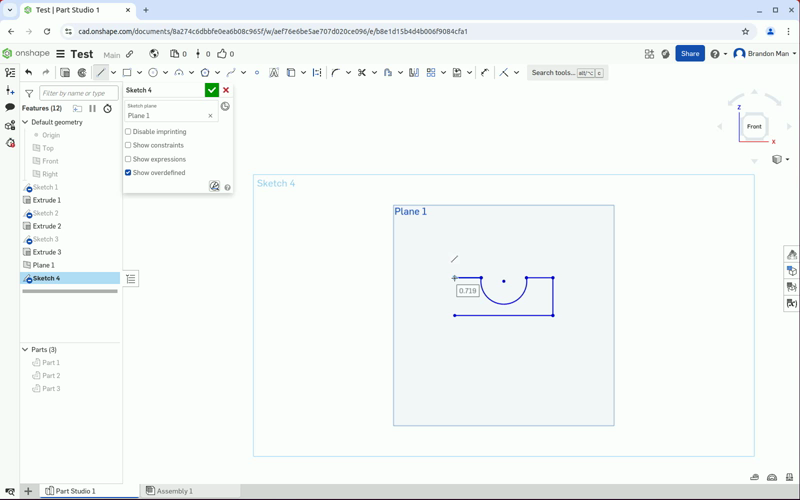
scroll(-6)
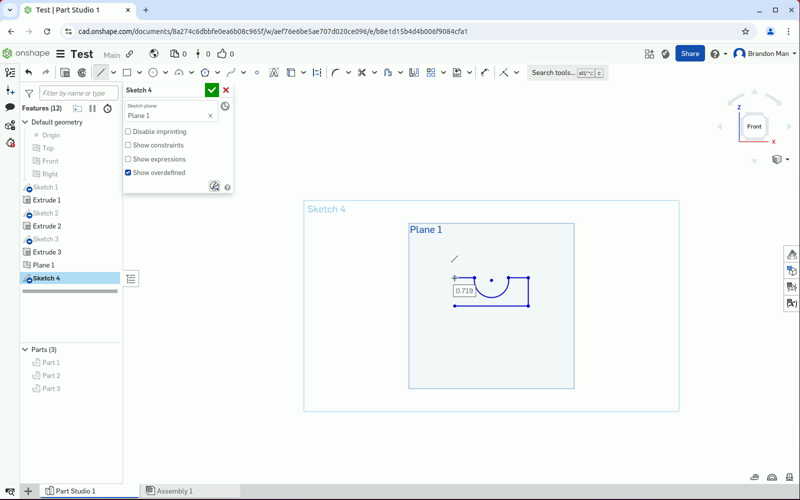
scroll(-6)
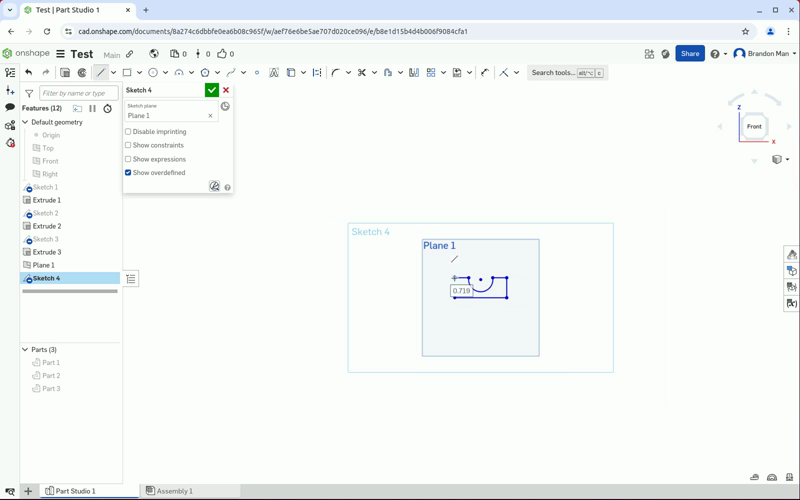
scroll(-6)
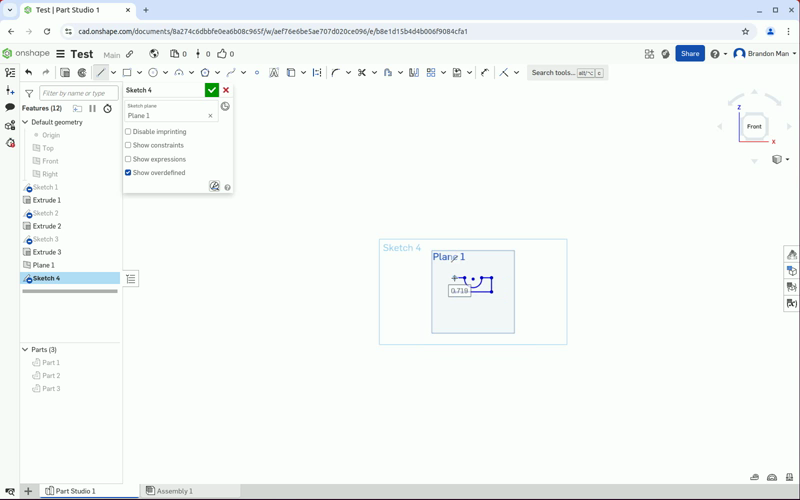
scroll(-6)
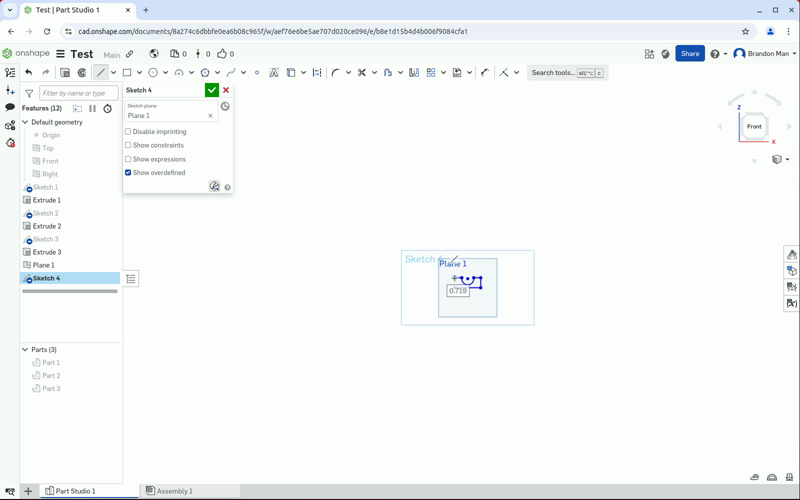
scroll(-6)
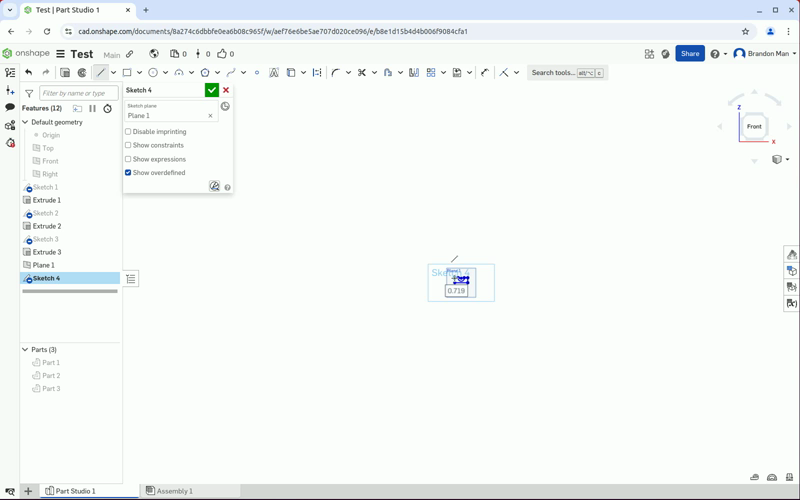
key_up(shift)
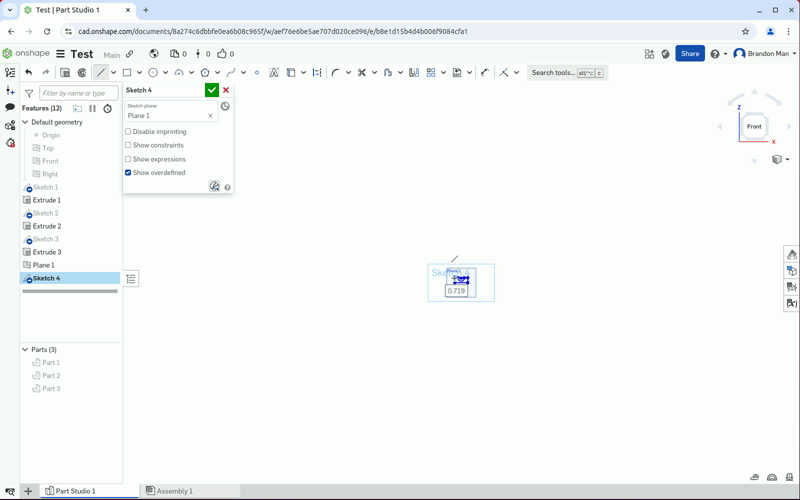
mouse_move(484, 277)
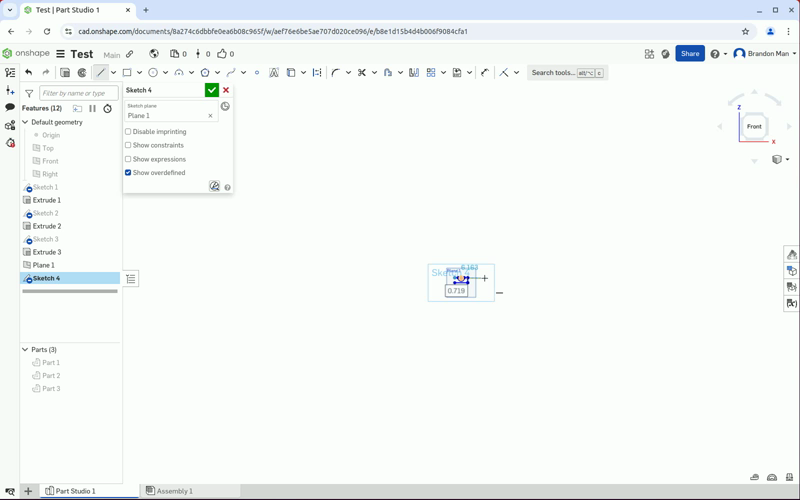
key_down(shift)
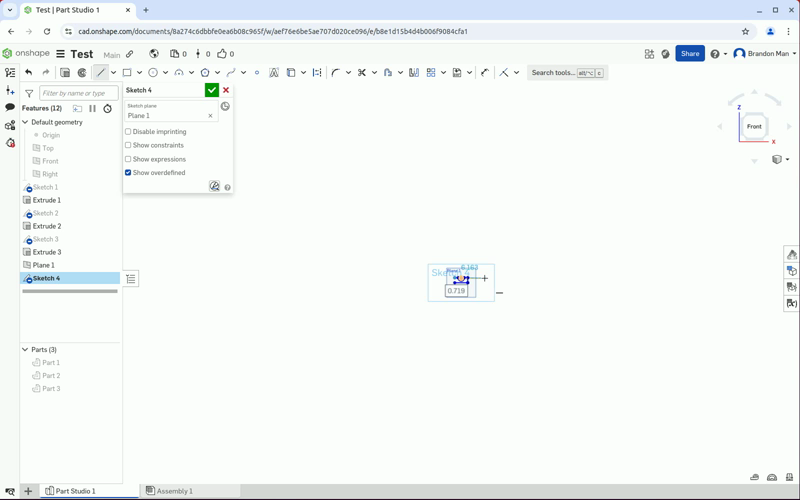
mouse_move(454, 282)
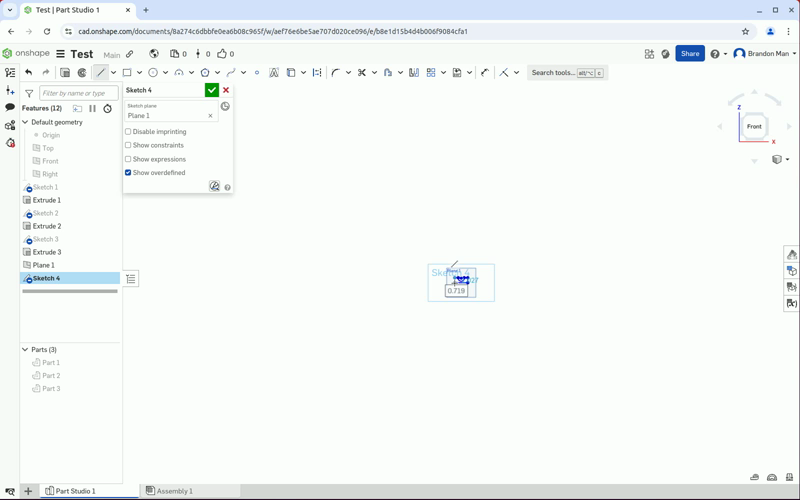
scroll(6)
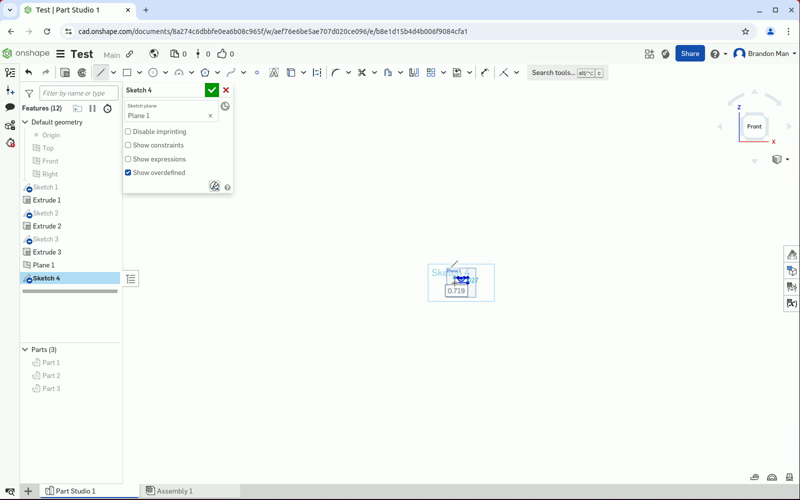
scroll(6)
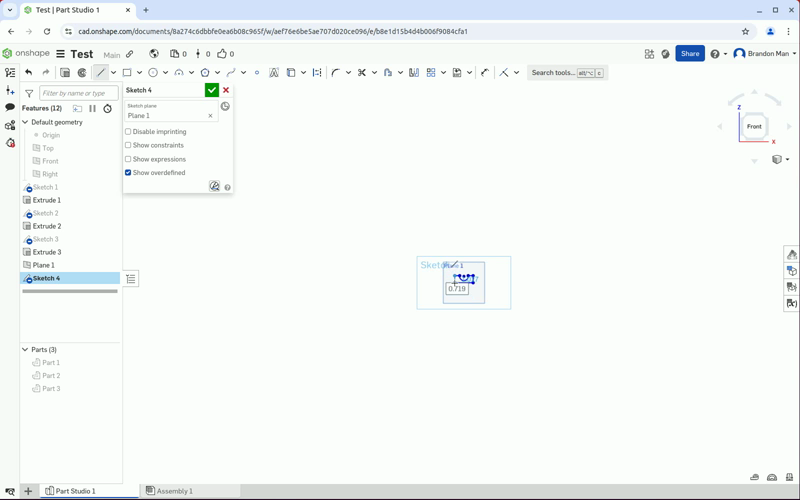
scroll(6)
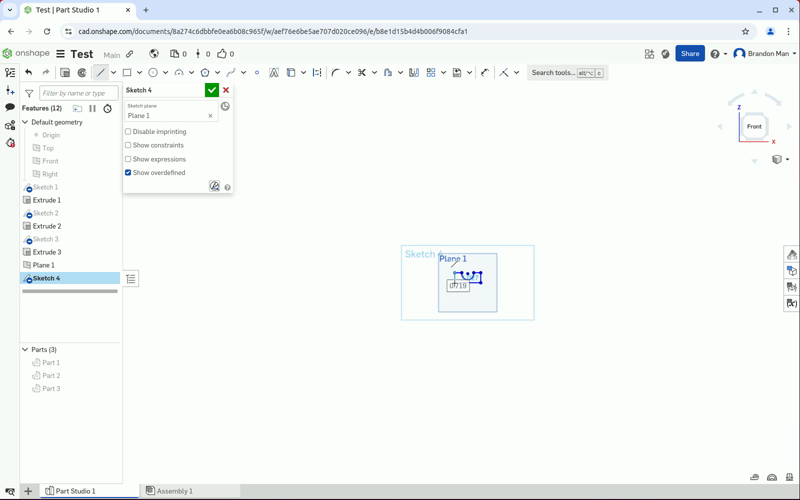
scroll(6)
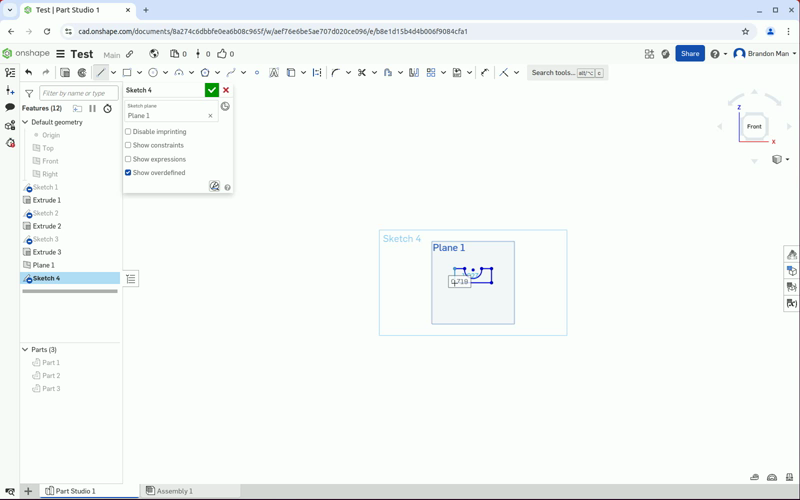
scroll(6)
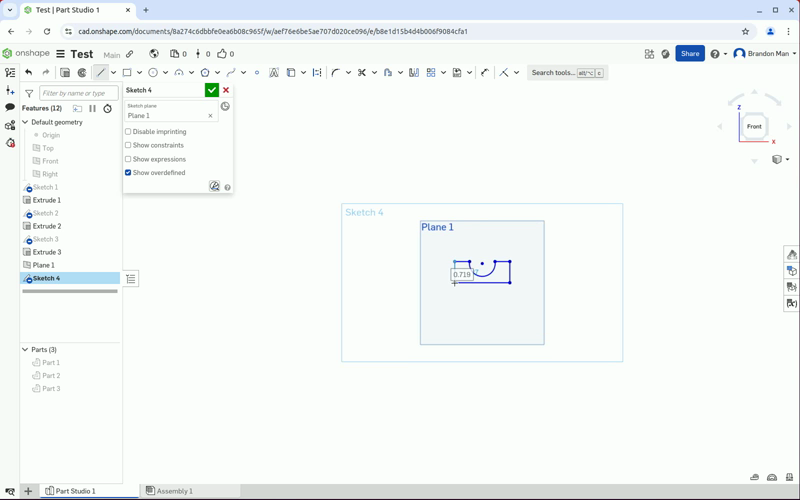
scroll(6)
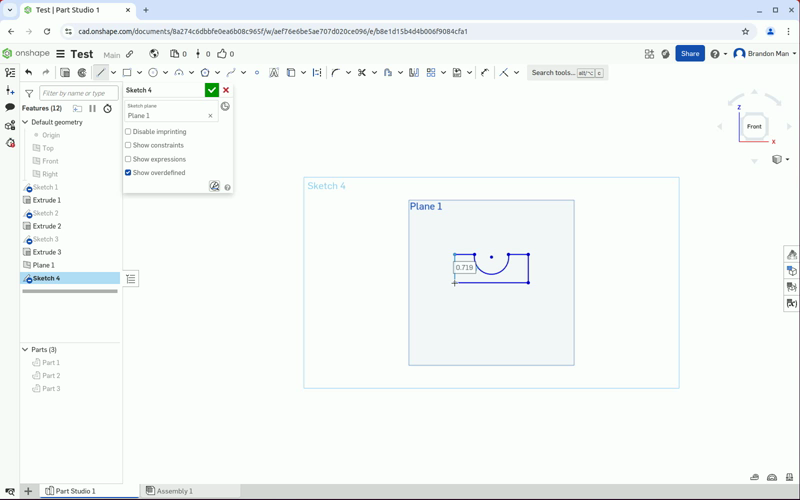
scroll(6)
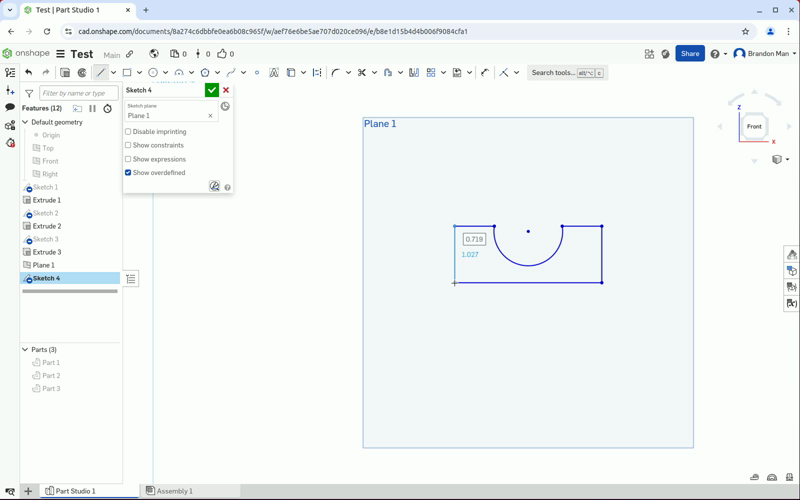
key_up(shift)
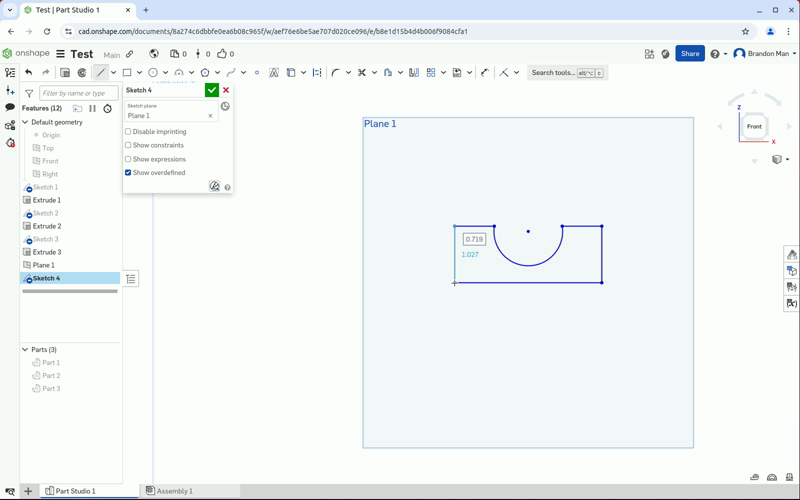
click(454, 282)
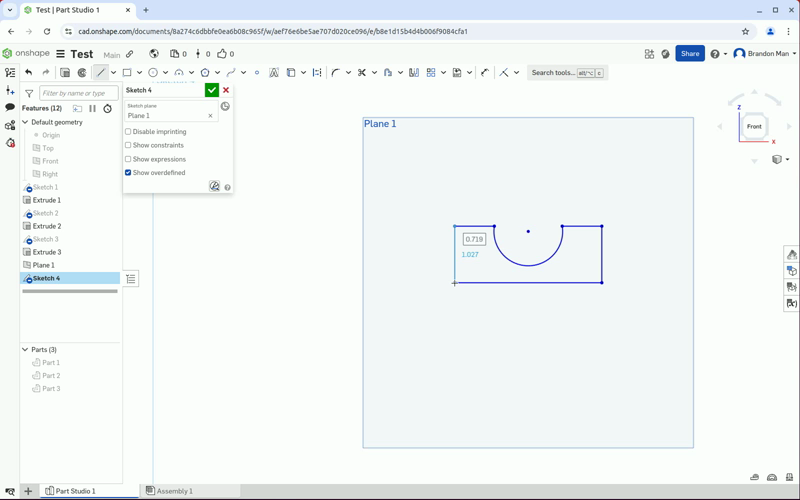
scroll(-6)
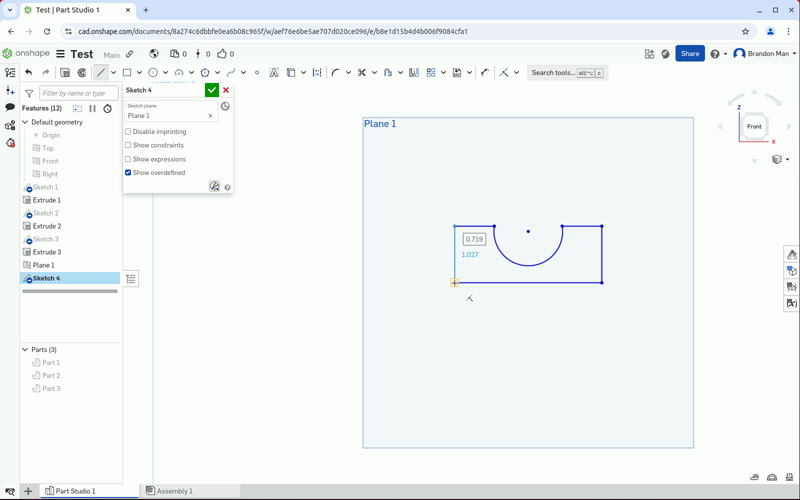
scroll(-6)
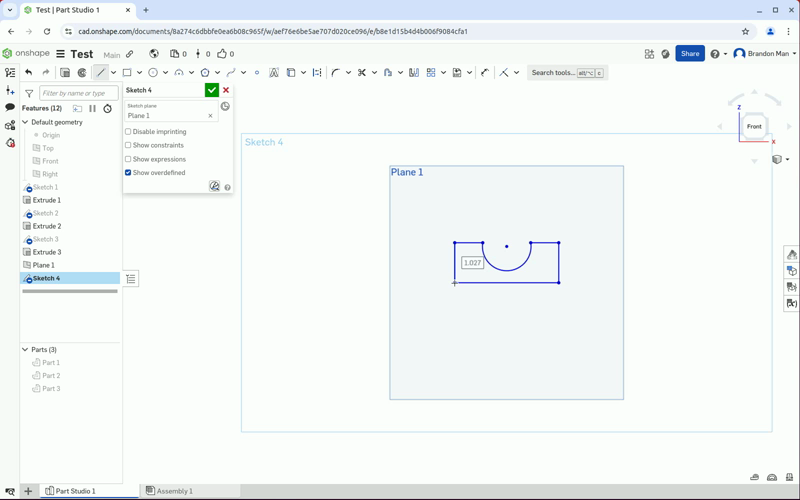
scroll(-6)
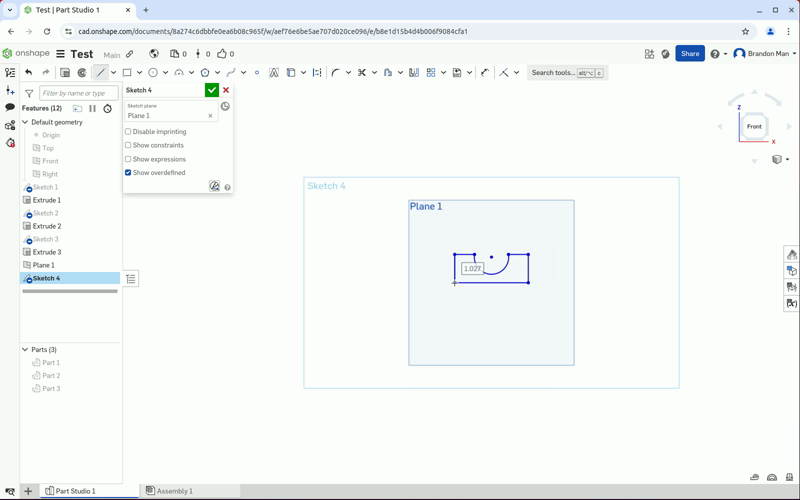
scroll(-6)
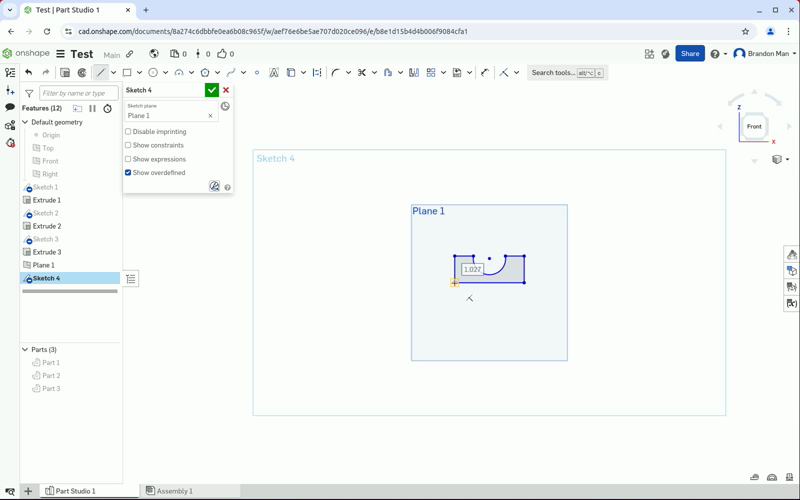
scroll(-6)
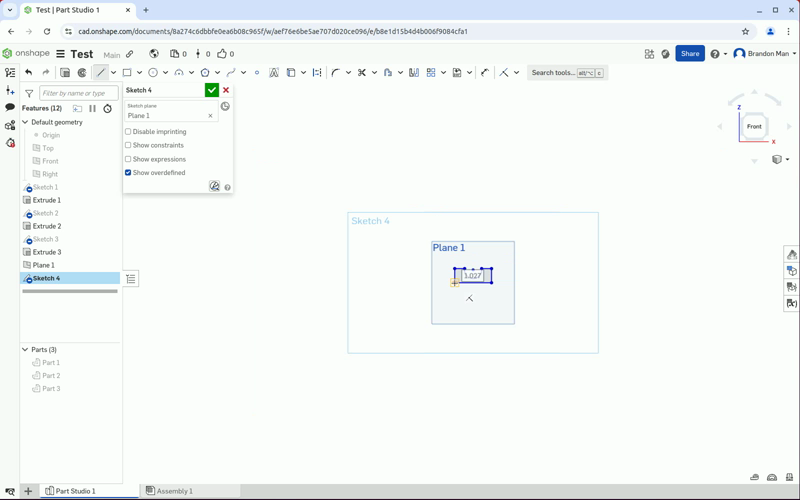
scroll(-6)
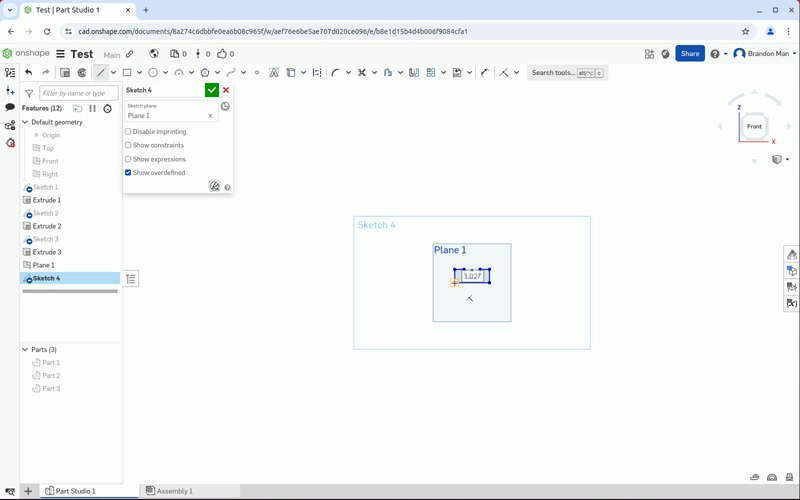
scroll(-6)
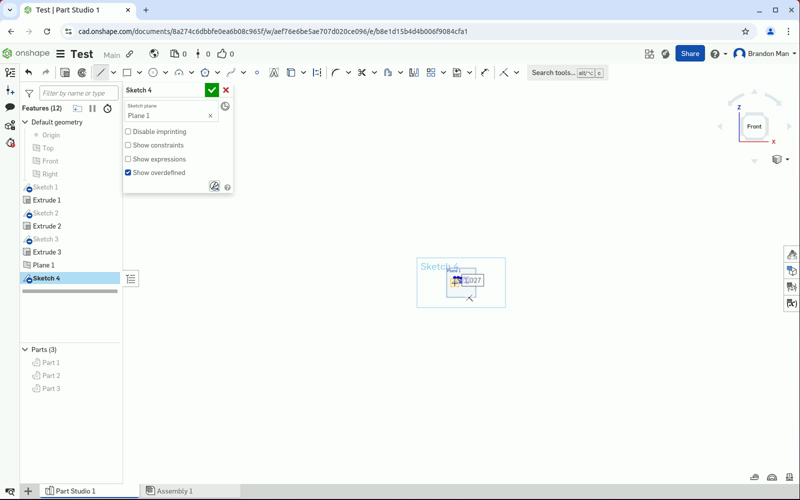
key(esc)
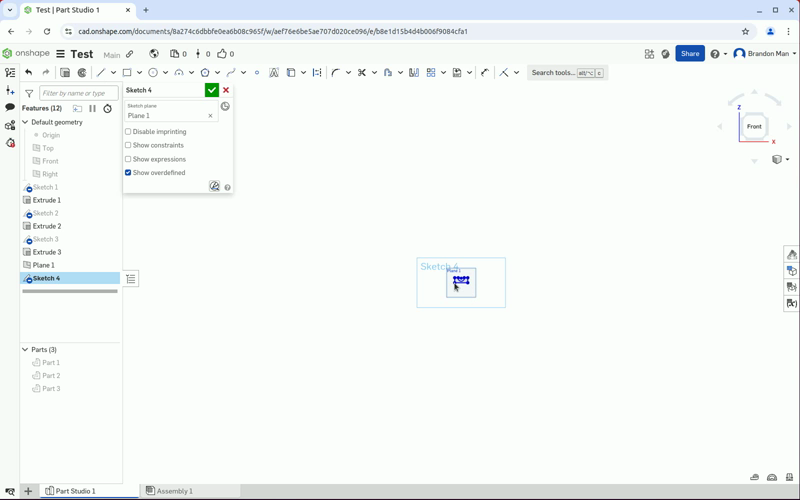
mouse_move(465, 282)
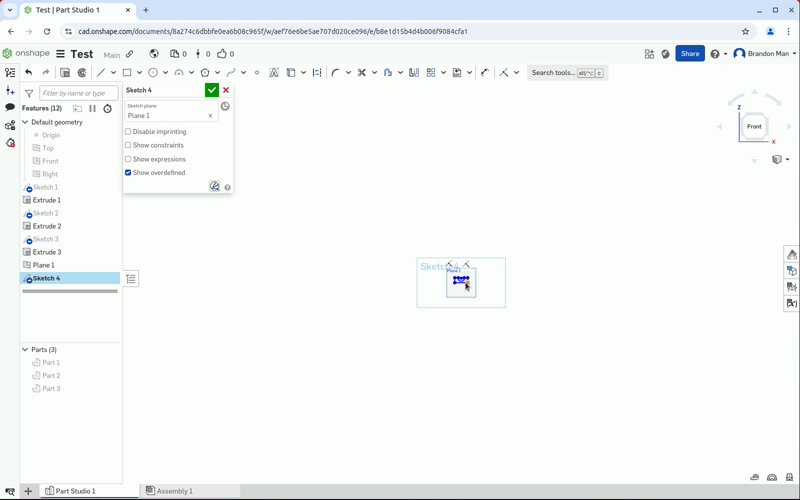
scroll(6)
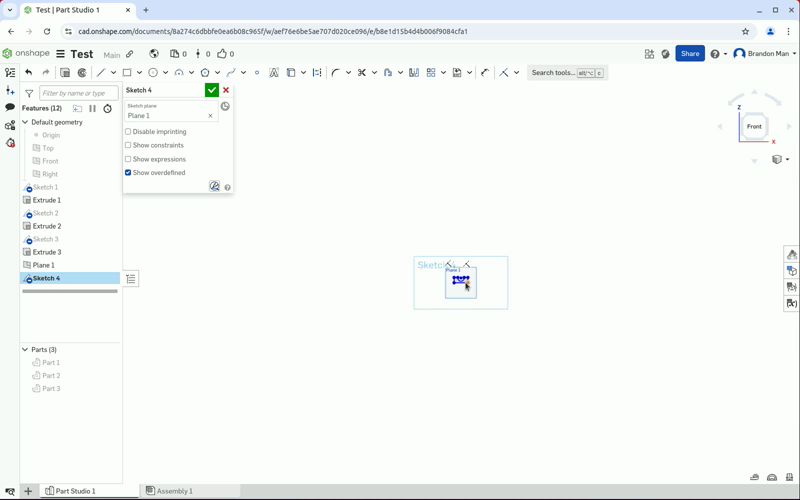
scroll(6)
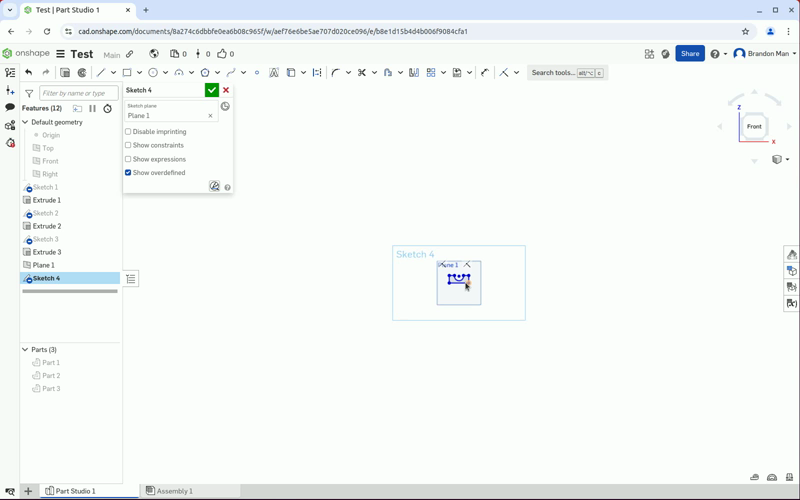
scroll(6)
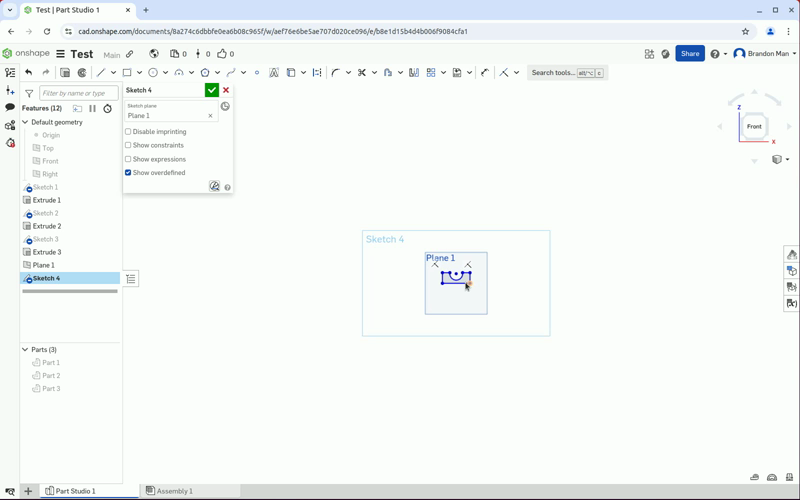
scroll(6)
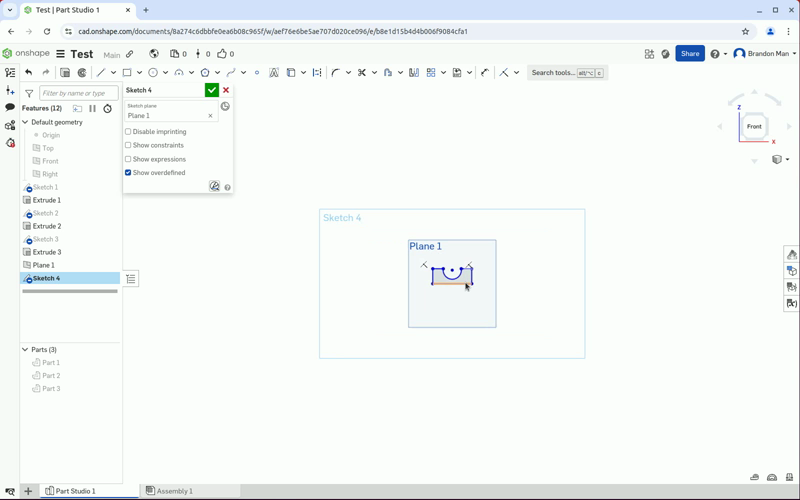
scroll(6)
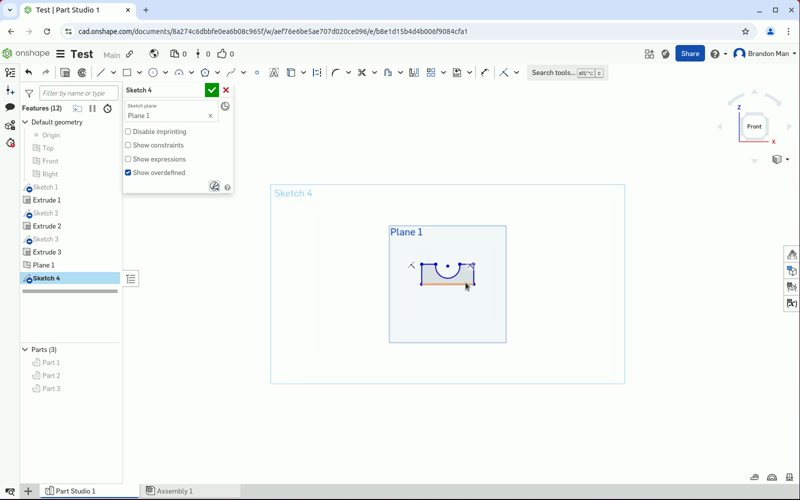
scroll(6)
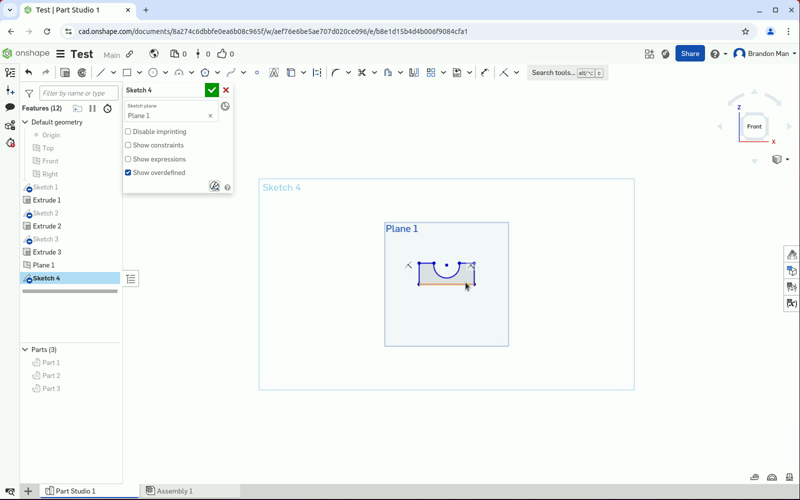
scroll(6)
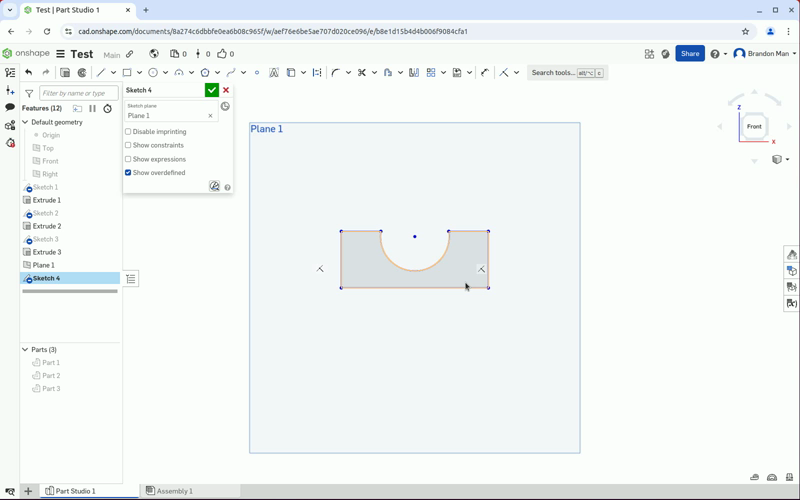
click(465, 282)
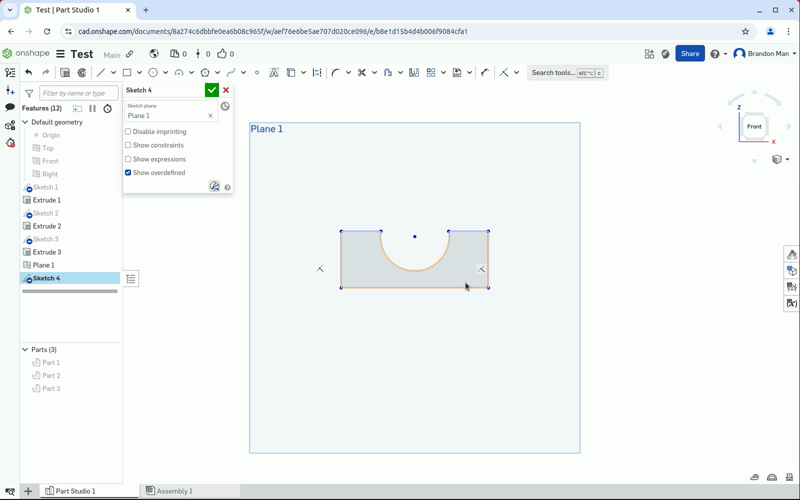
scroll(-6)
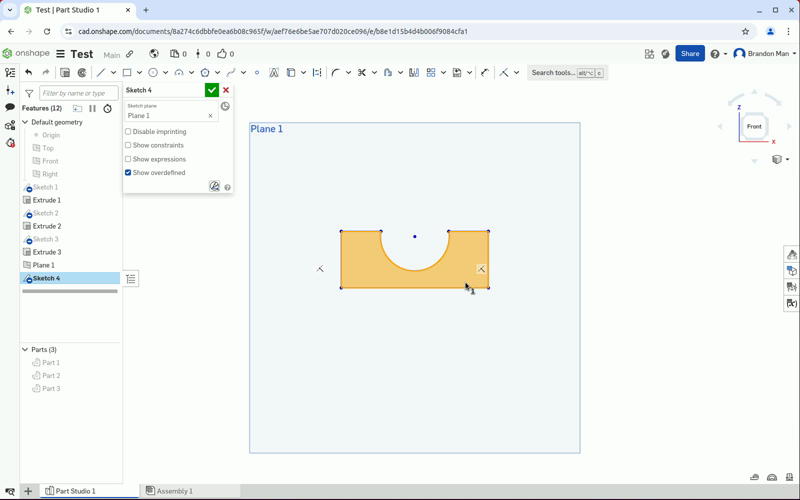
scroll(-6)
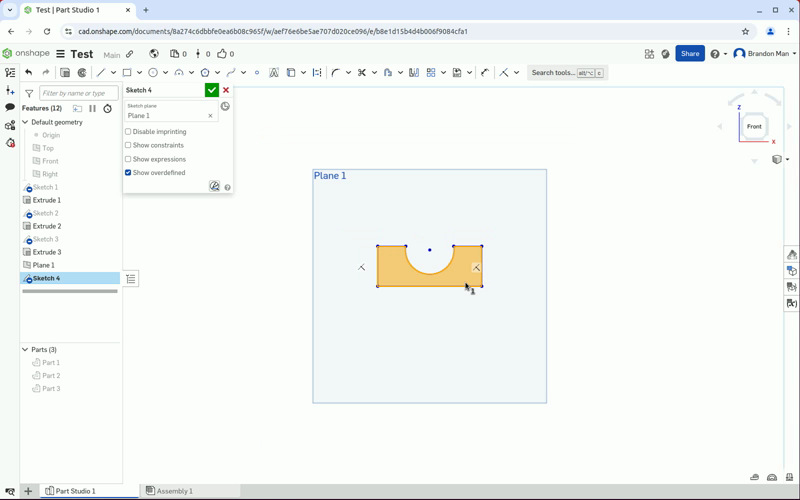
scroll(-6)
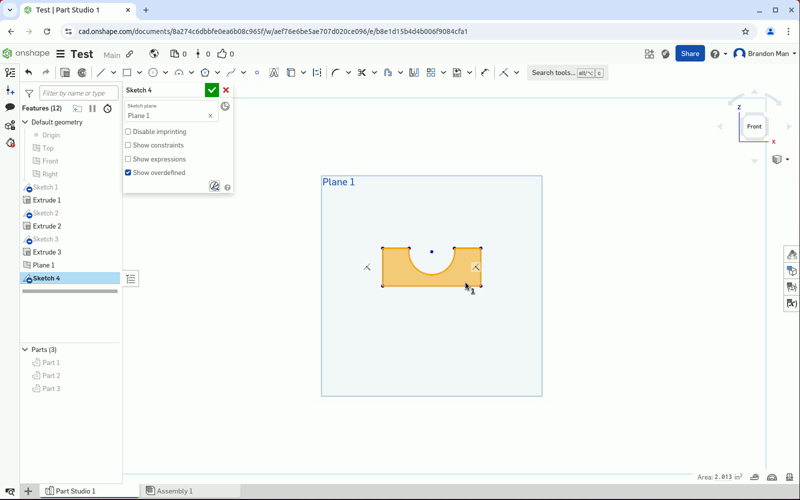
scroll(-6)
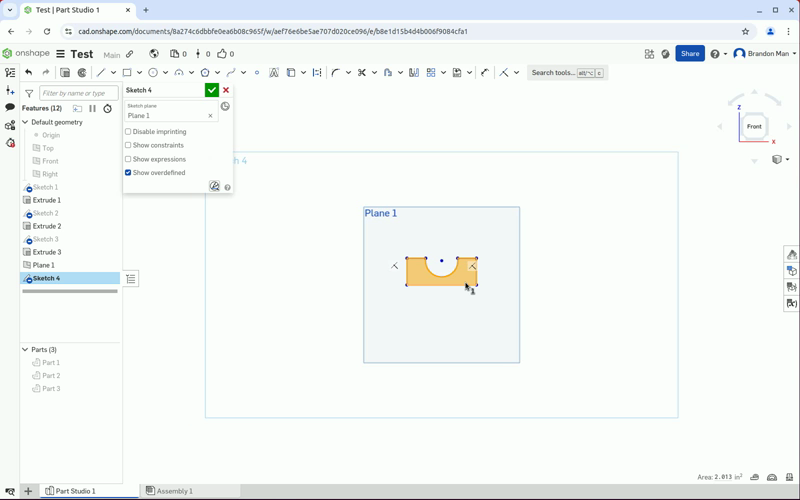
scroll(-6)
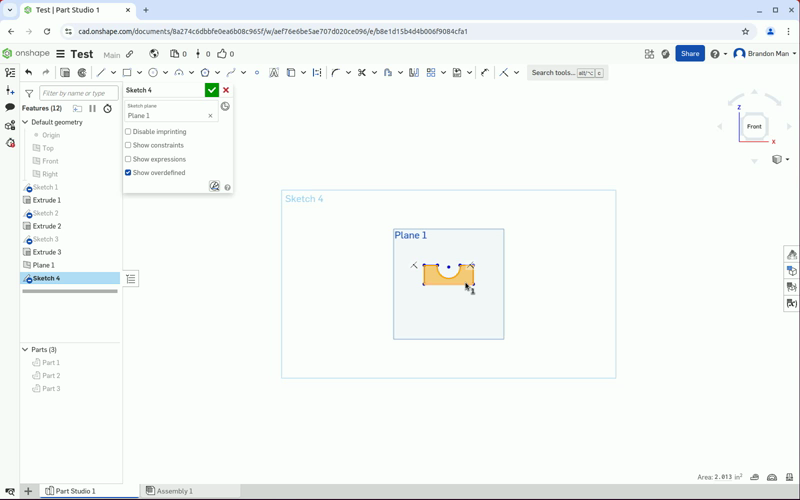
scroll(-6)
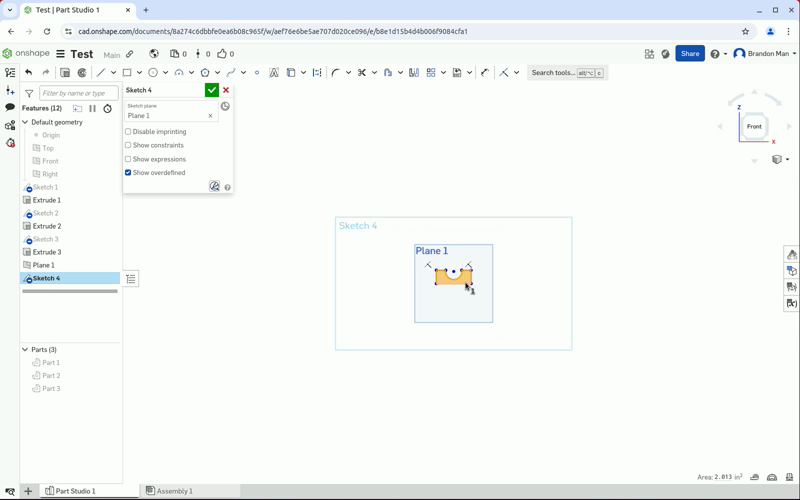
scroll(-6)
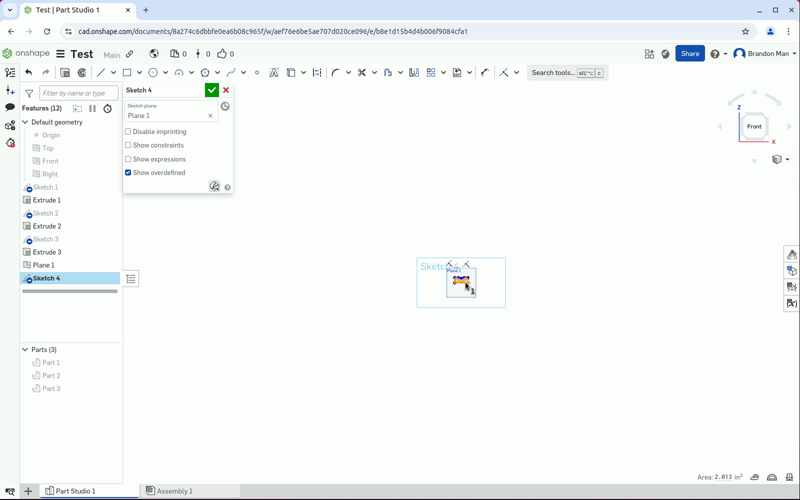
mouse_move(73, 352)
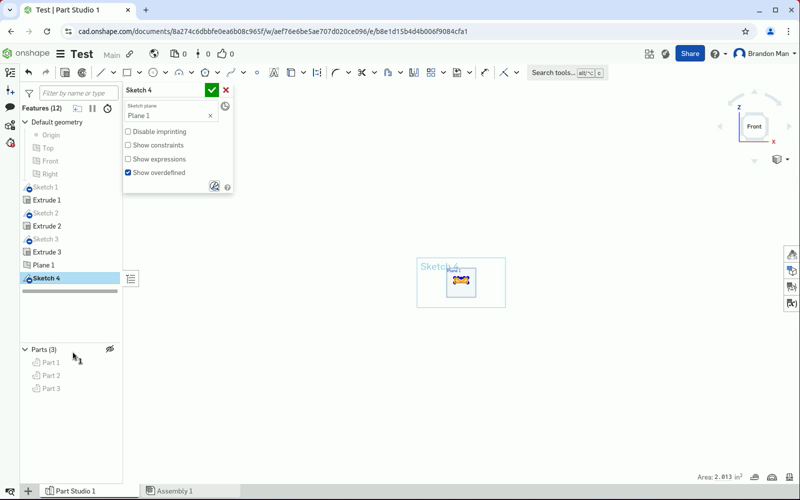
key(shift+y)
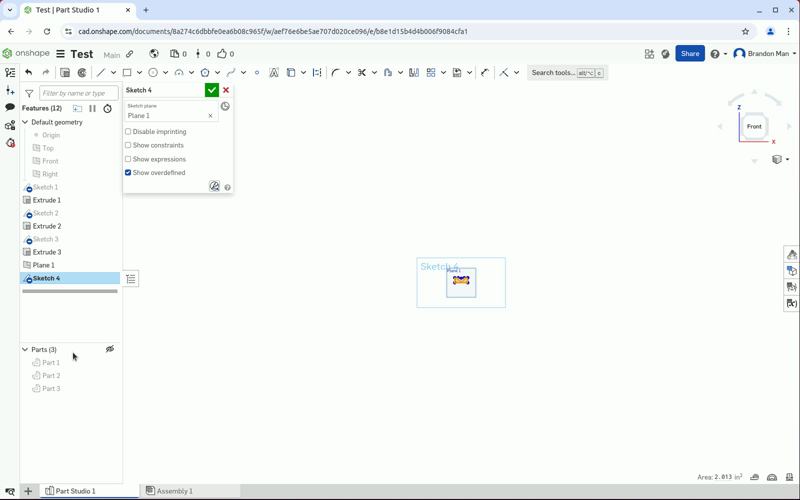
key(shift+e)
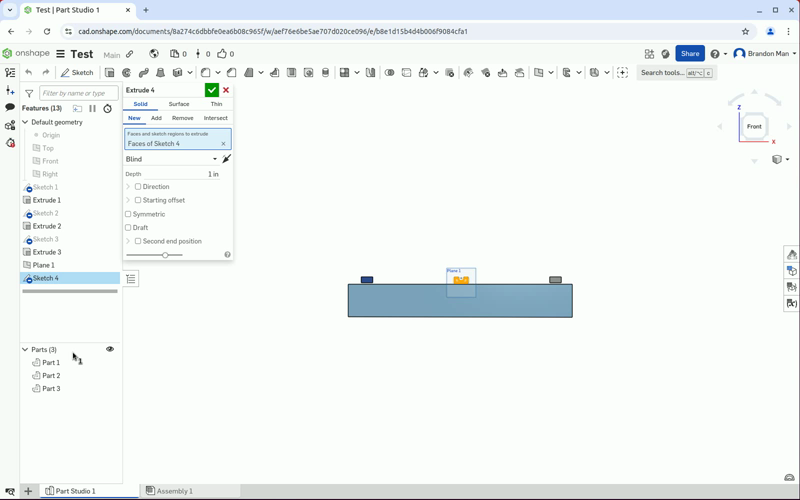
mouse_move(143, 106)
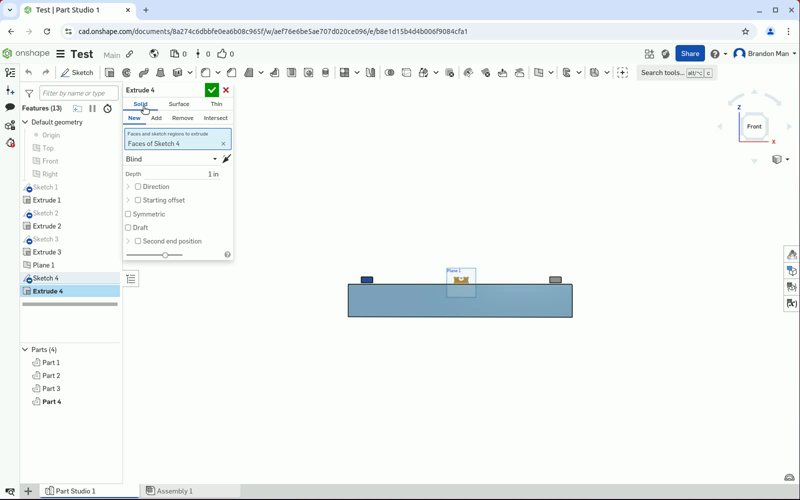
click(143, 106)
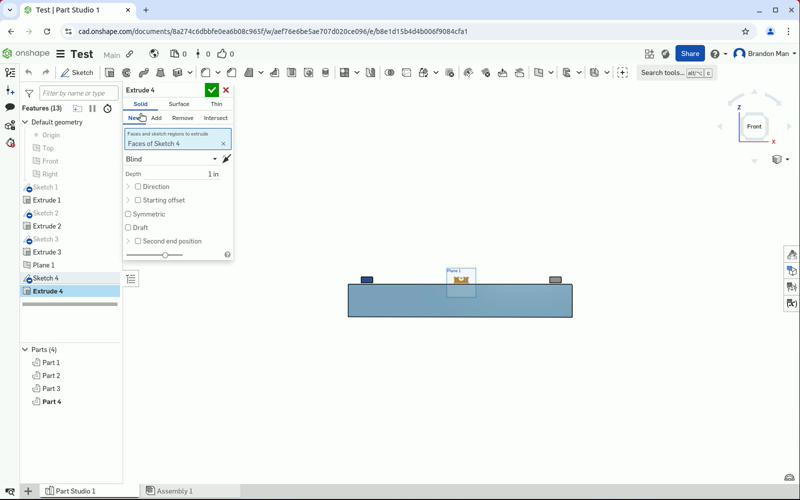
mouse_move(137, 120)
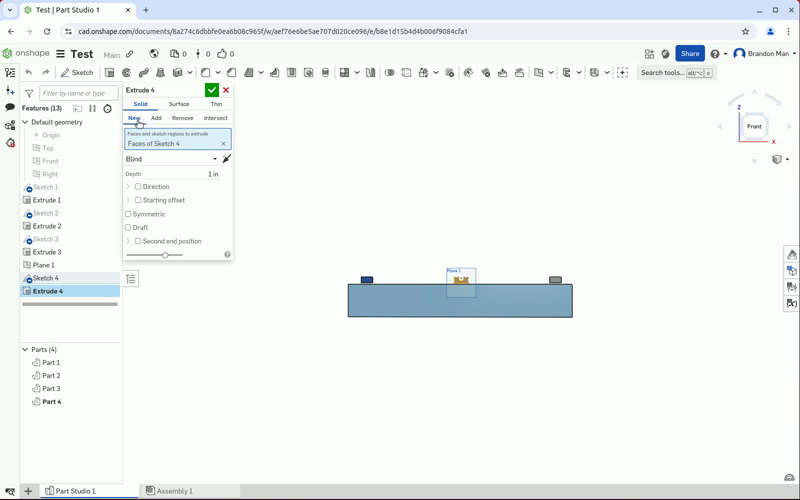
click(137, 120)
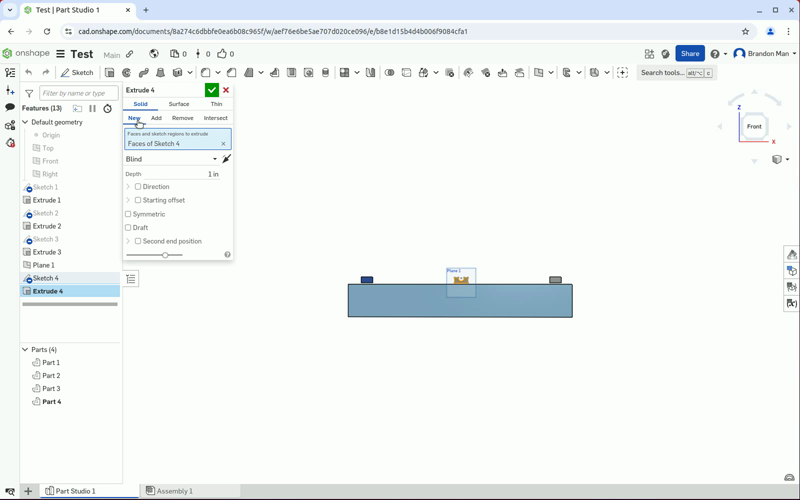
key(tab, 4)
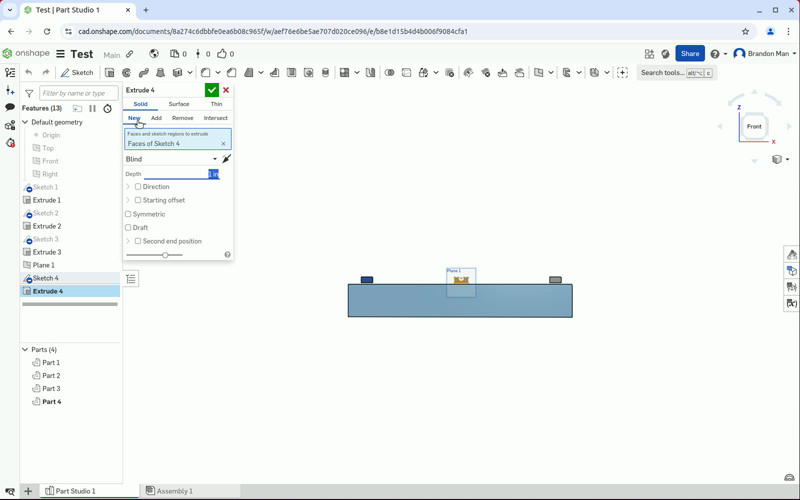
text(-9.147)
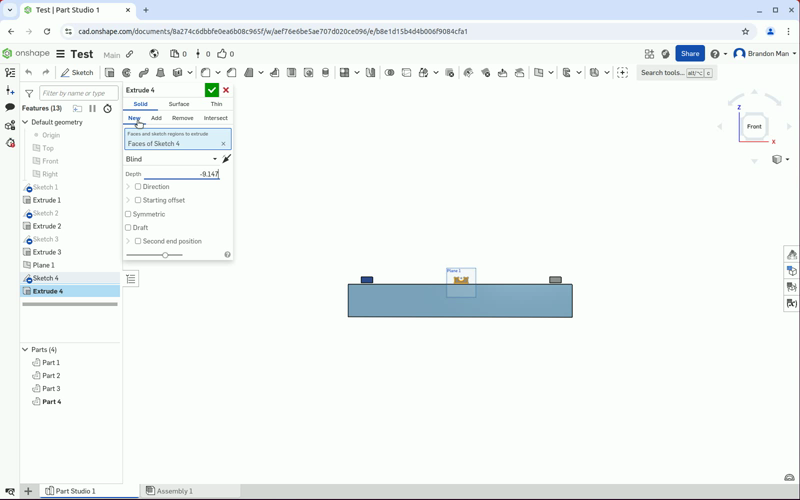
key(tab, 3)
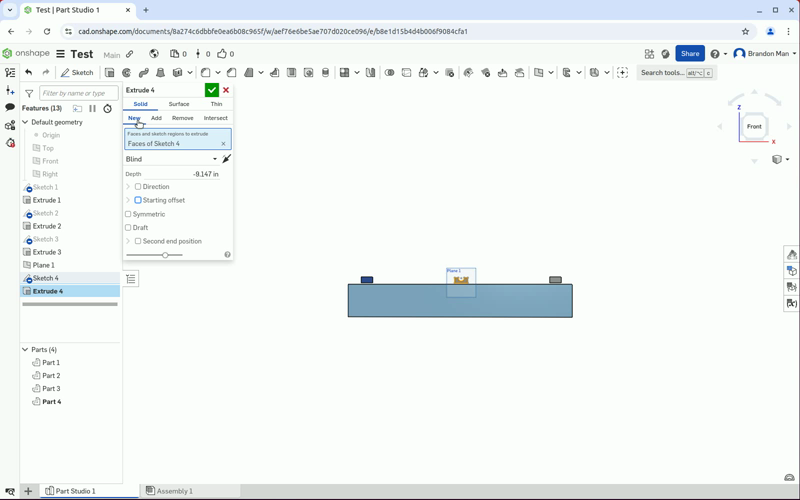
key(tab, 2)
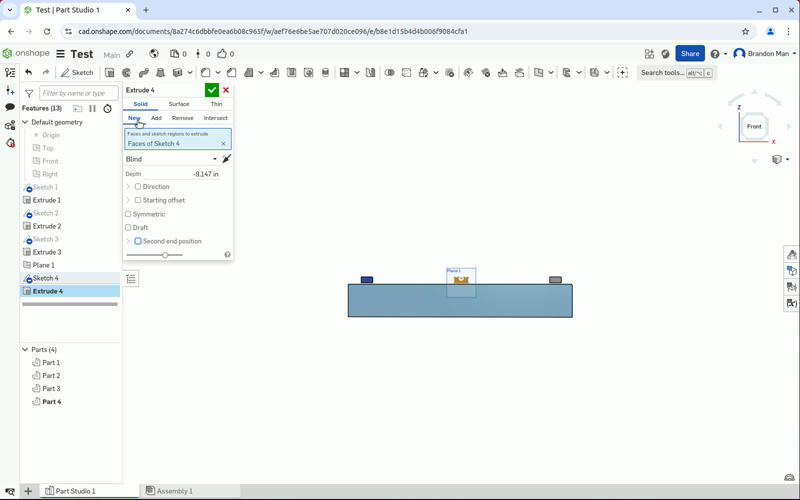
key(space)
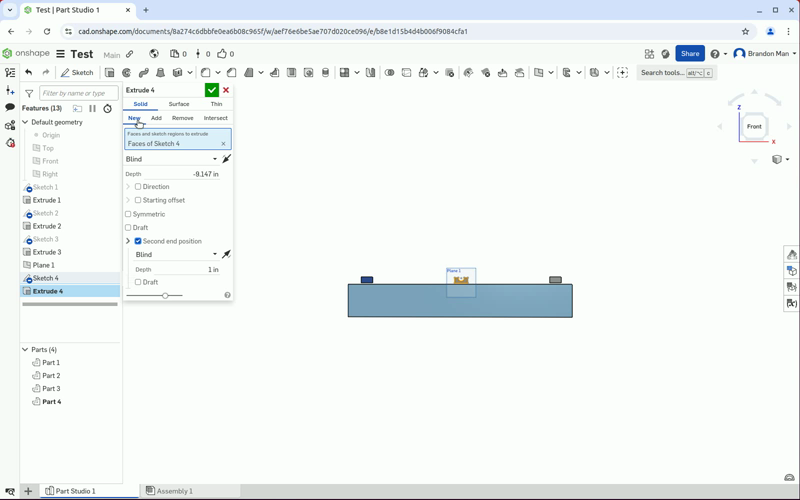
key(tab, 3)
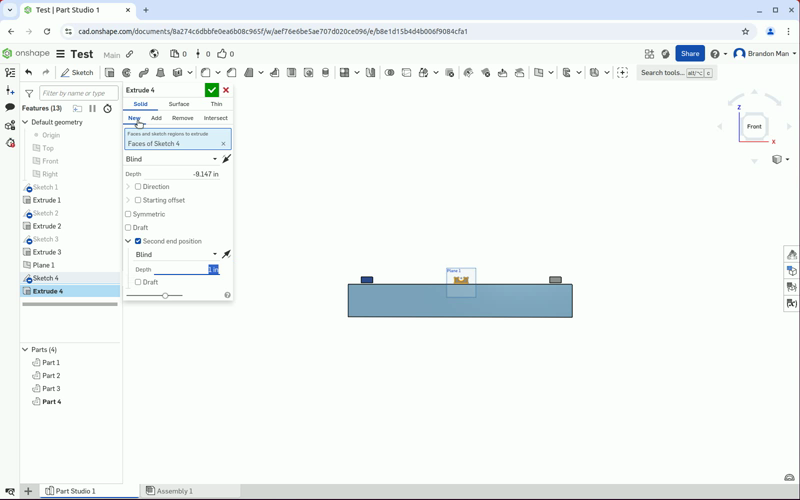
text(-8.666)
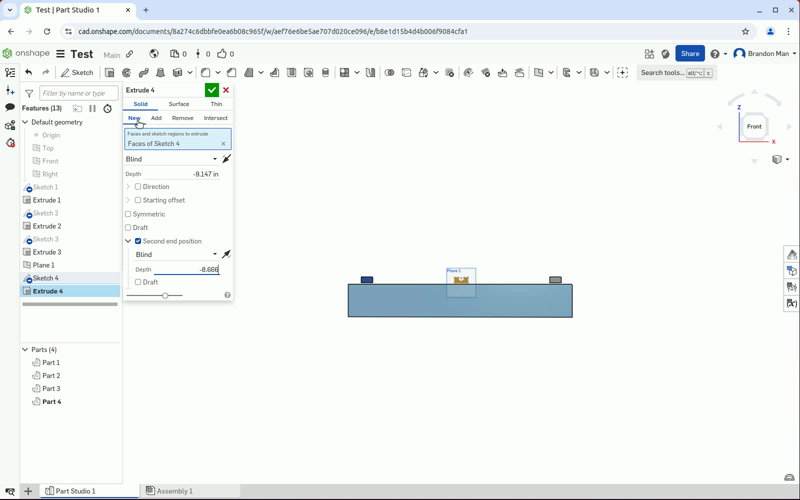
key(enter)
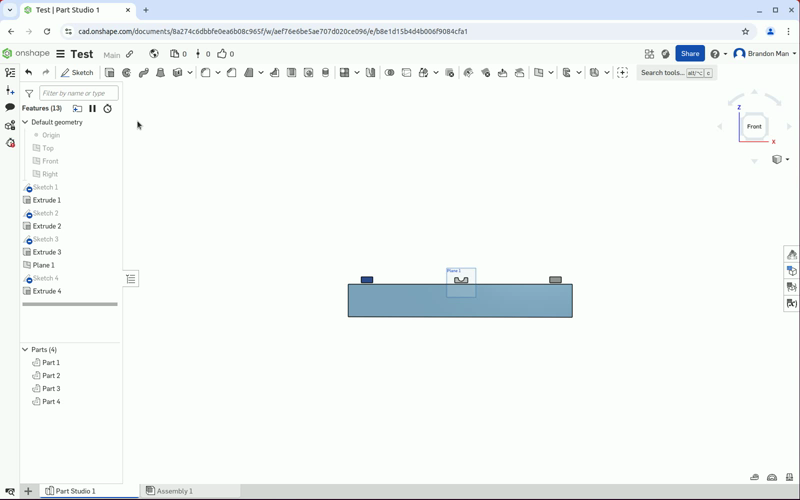
key(shift+h)
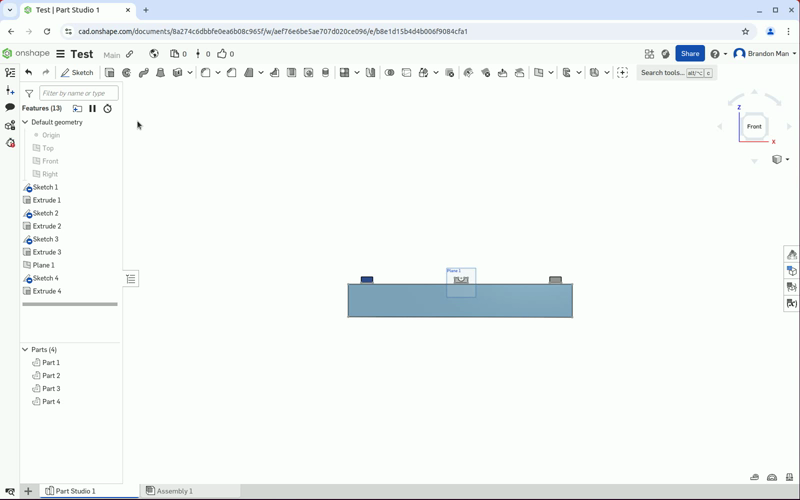
key(shift+h)
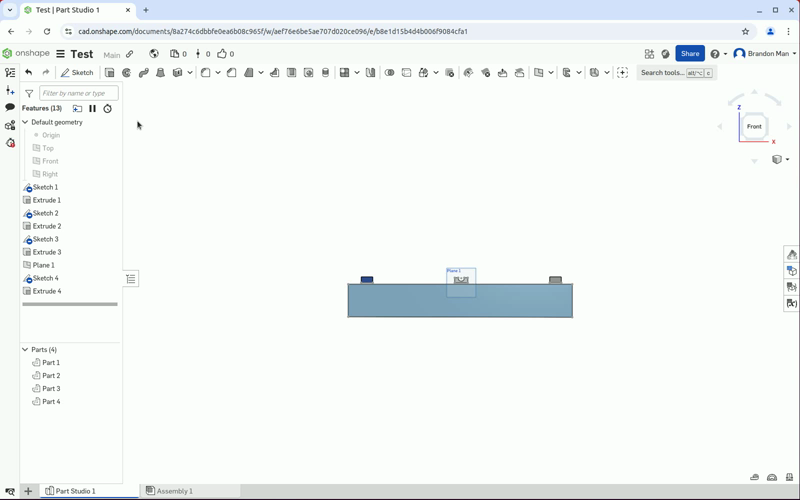
key(shift+7)
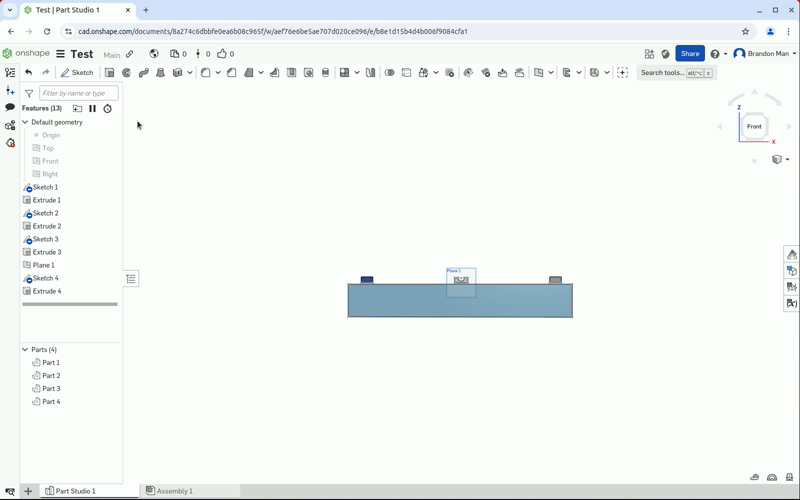
key(left, 2)
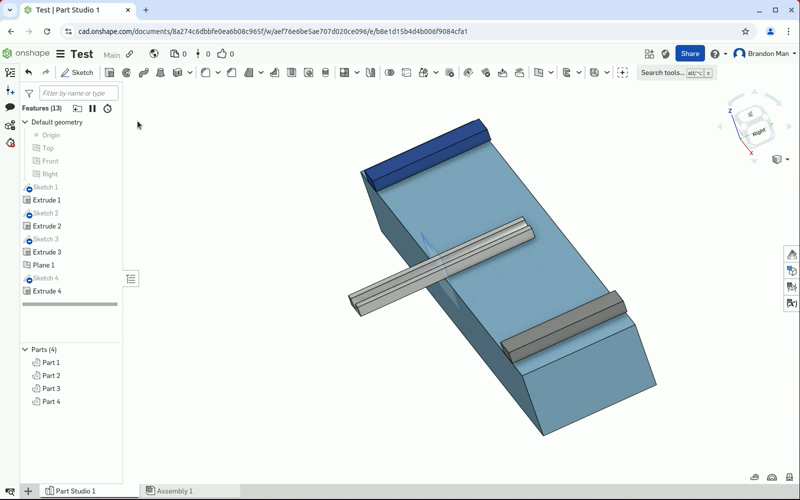
key(down, 2)
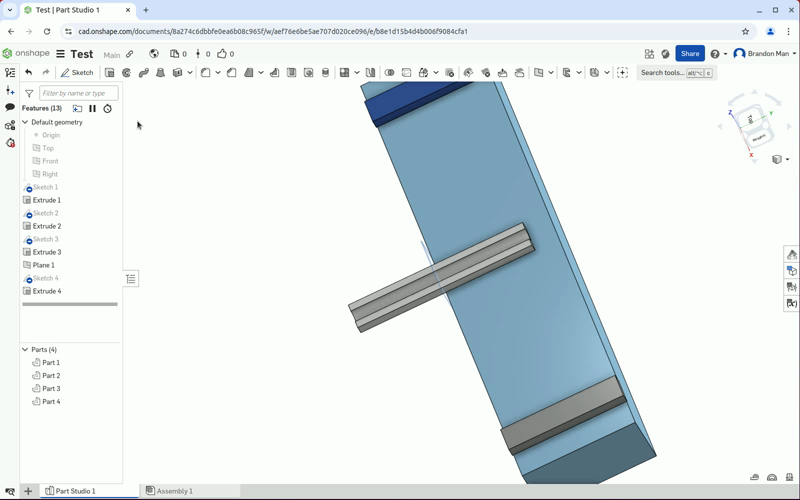
key(up, 2)
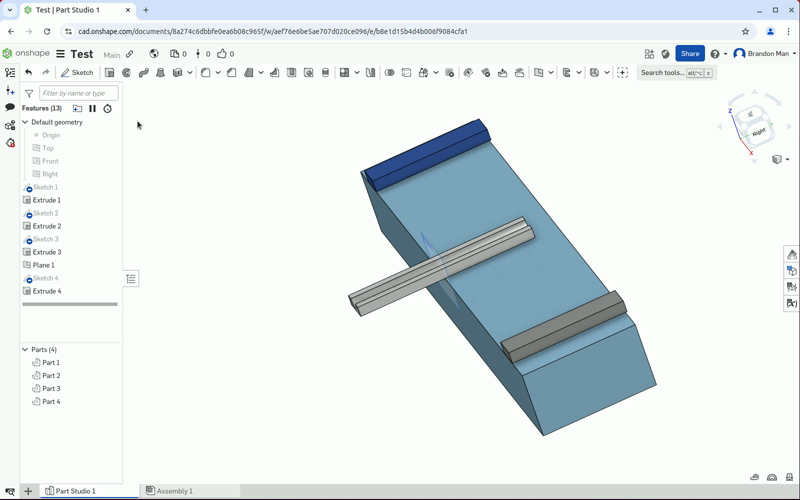
key(right, 2)
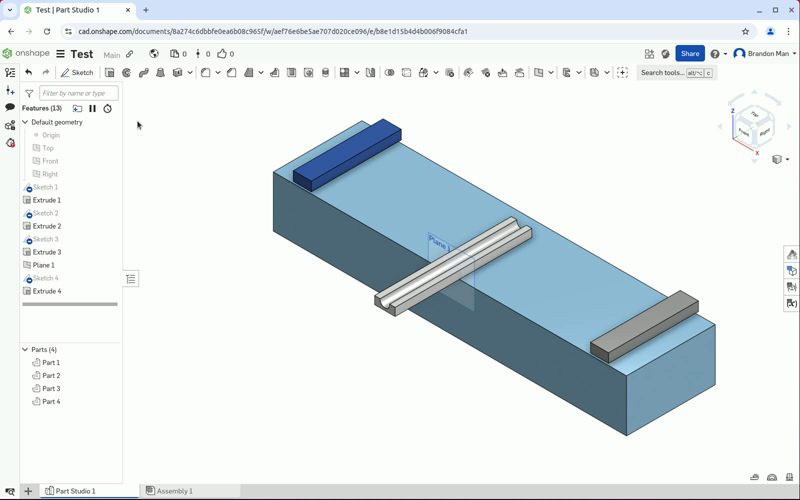
mouse_move(73, 189)
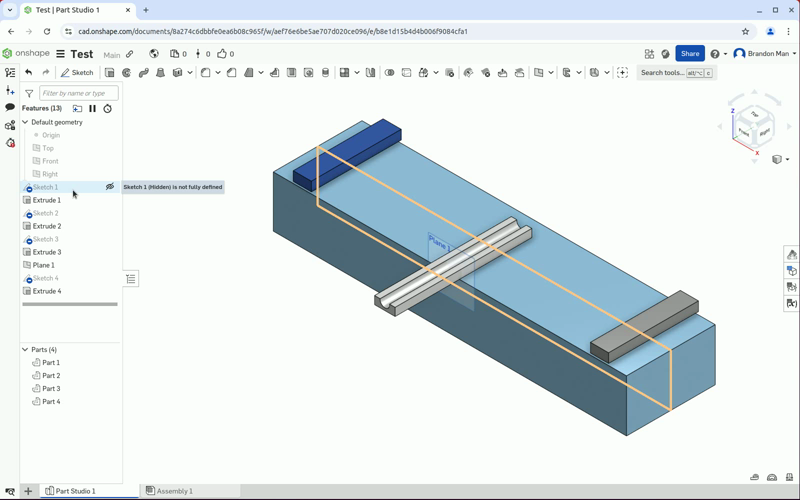
click(73, 189)